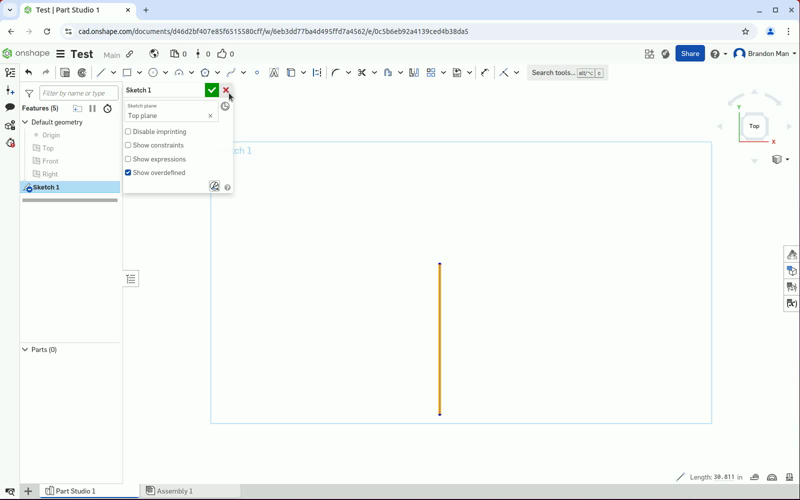
key(shift+h)
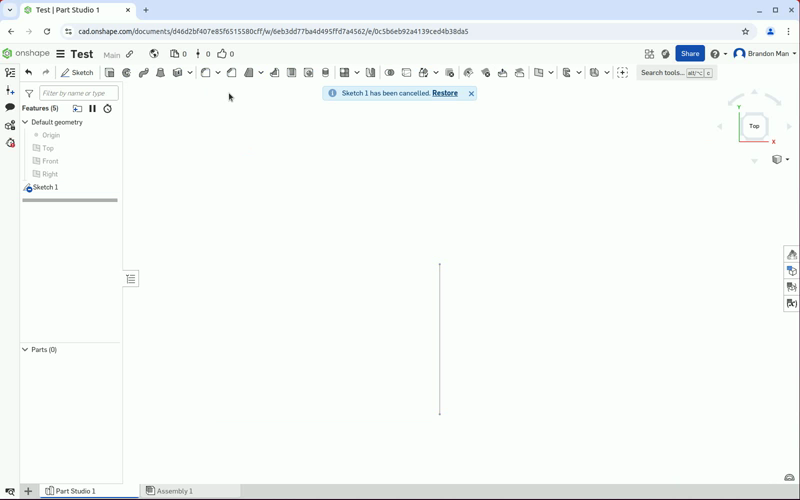
key(shift+s)
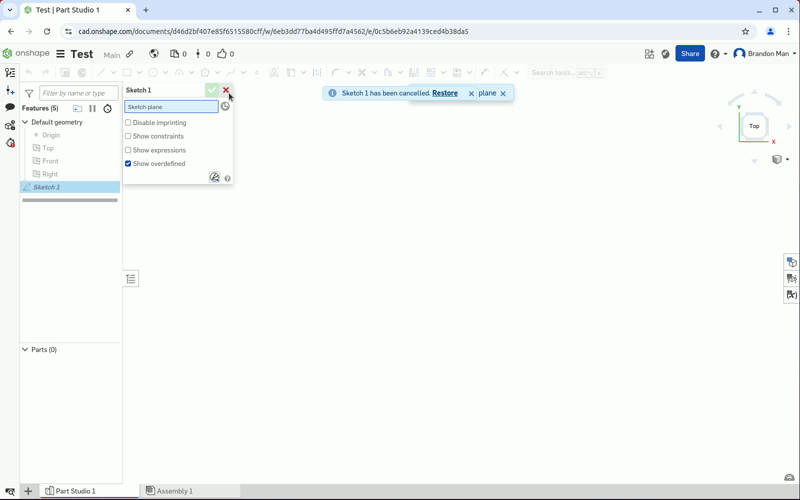
mouse_move(73, 150)
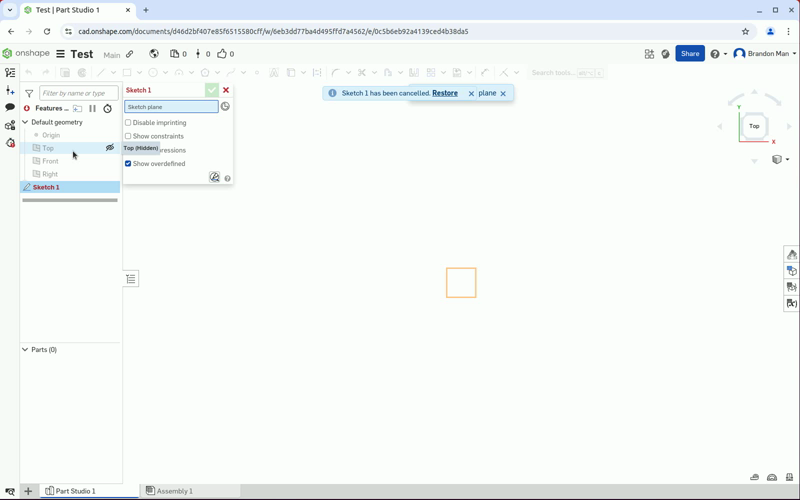
click(73, 150)
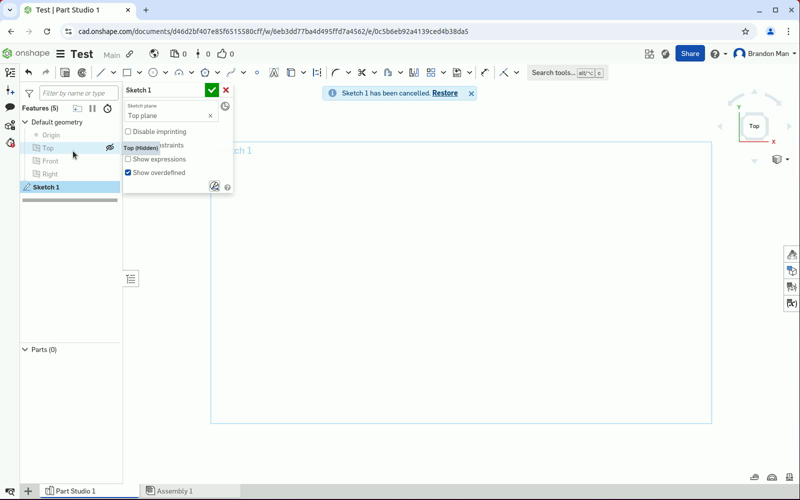
mouse_move(73, 352)
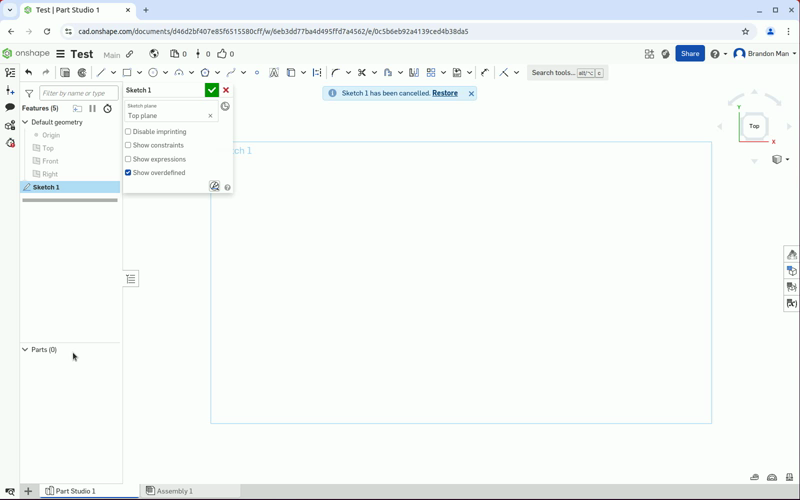
key(y)
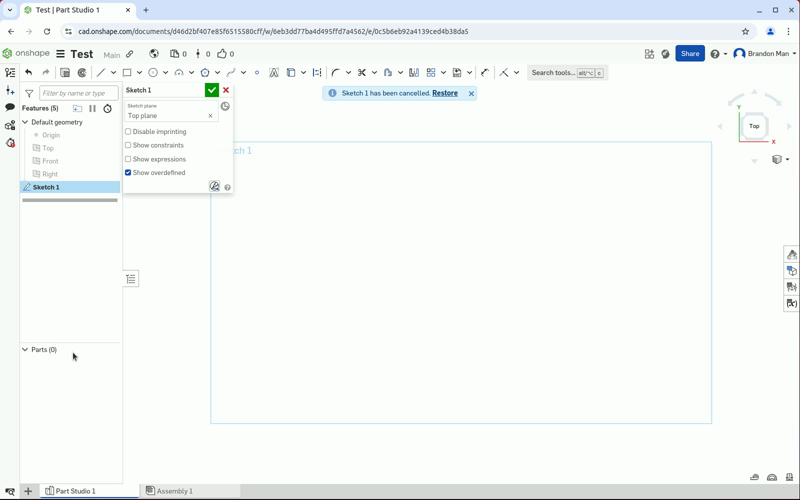
key(l)
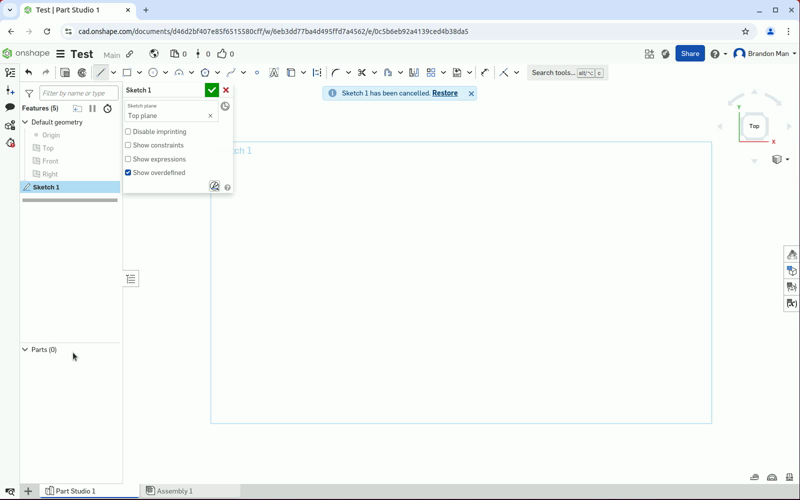
key_down(shift)
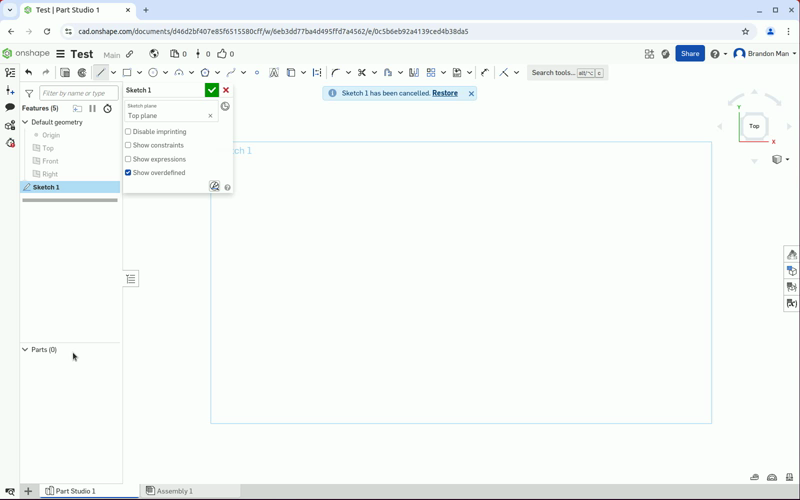
mouse_move(404, 314)
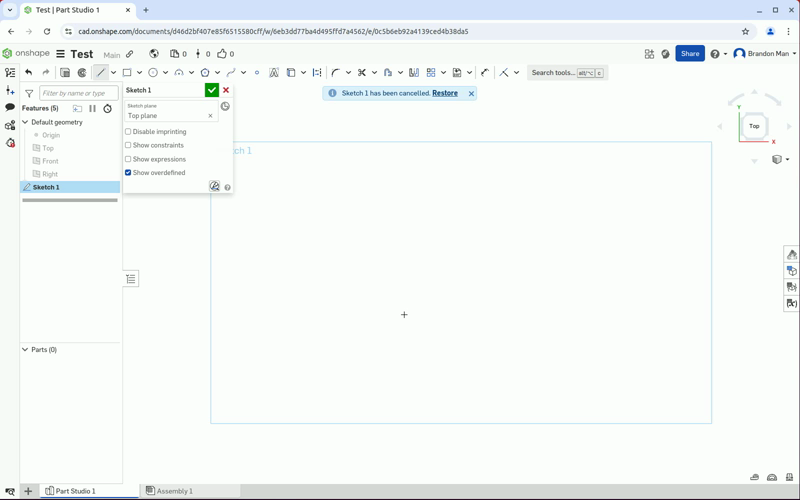
click(404, 314)
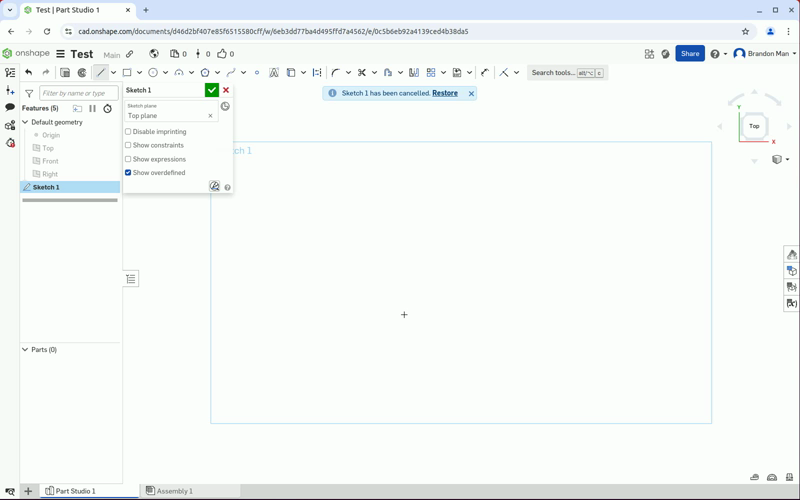
key_up(shift)
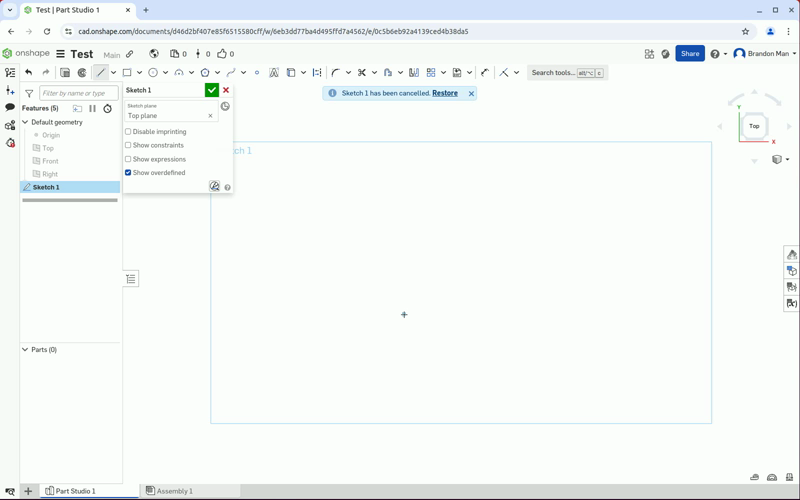
key_down(shift)
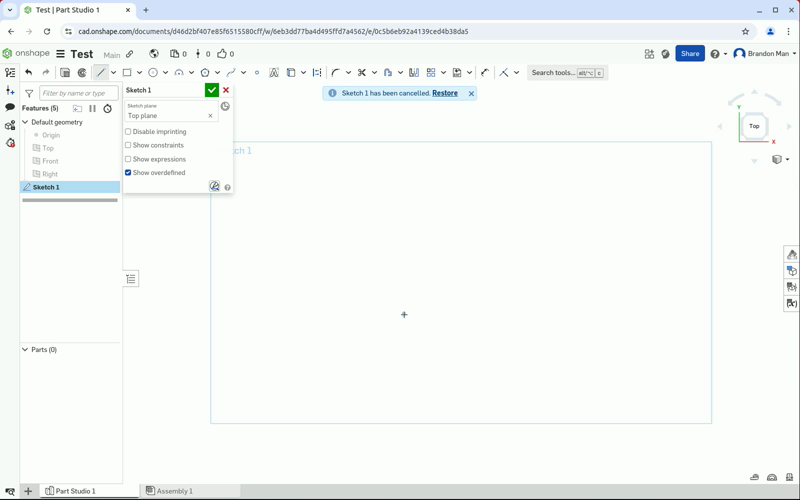
mouse_move(516, 314)
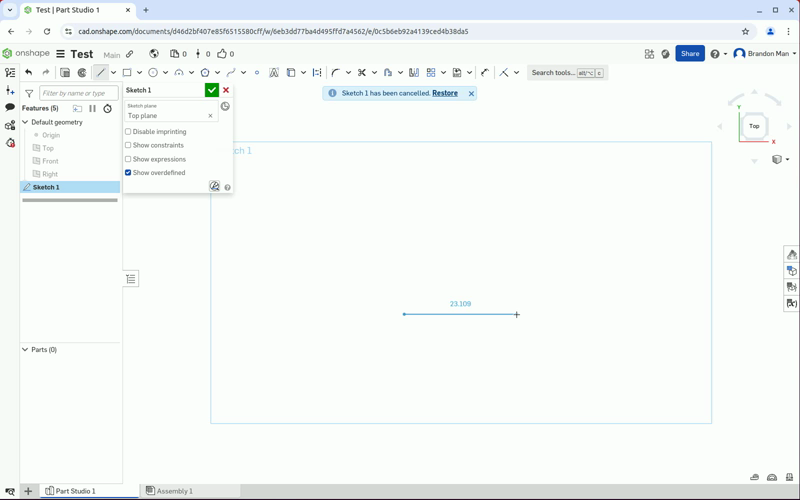
click(516, 314)
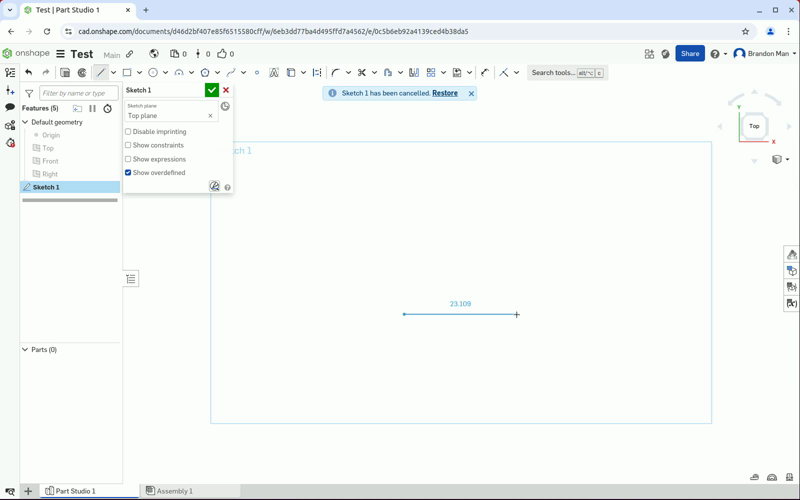
key_up(shift)
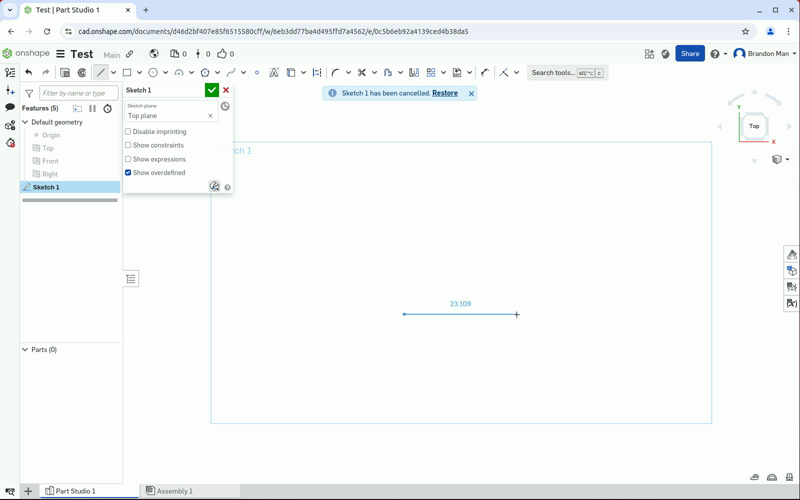
key_down(shift)
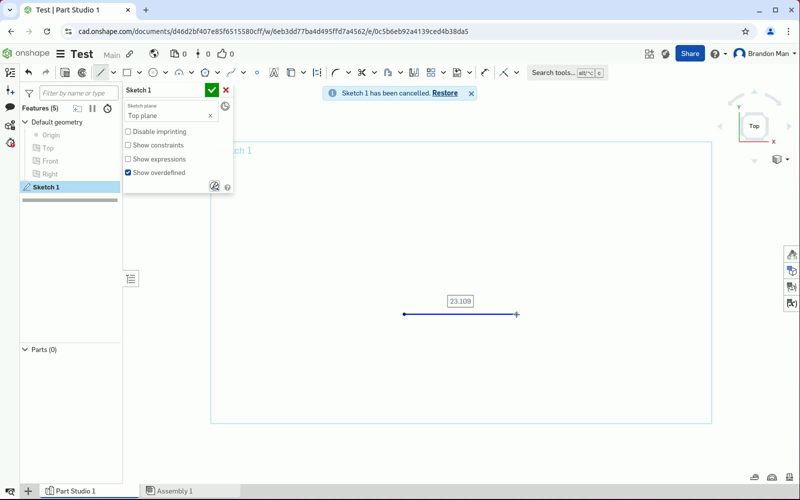
mouse_move(546, 314)
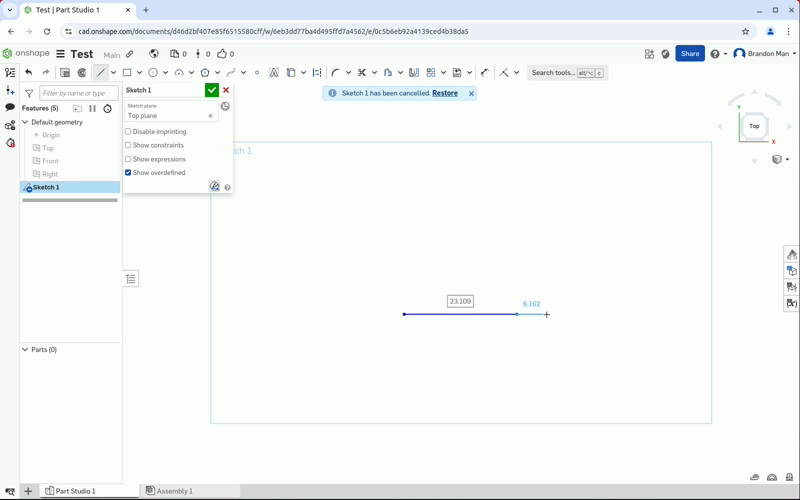
mouse_move(516, 271)
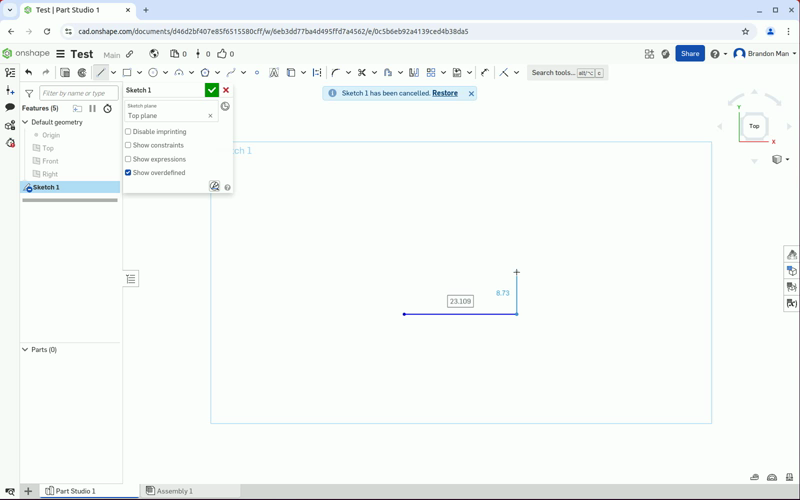
click(516, 271)
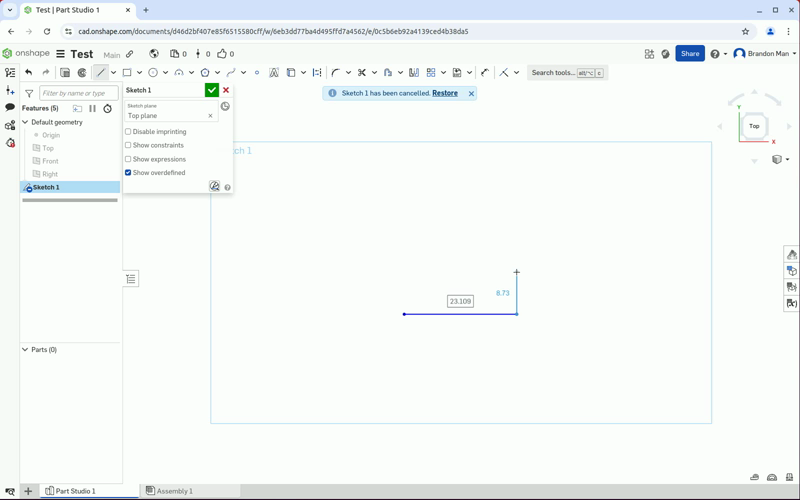
key_up(shift)
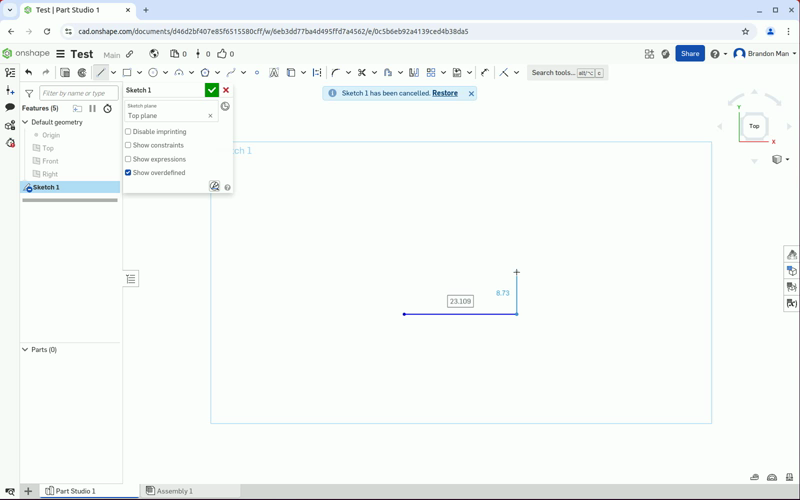
key_down(shift)
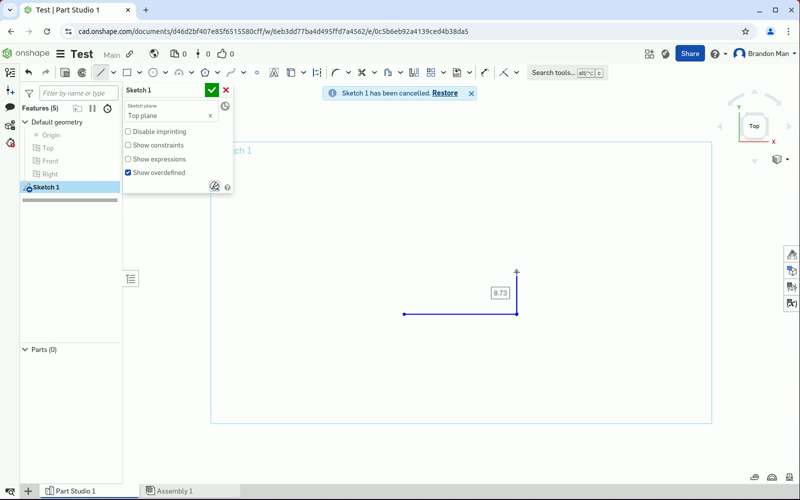
mouse_move(546, 271)
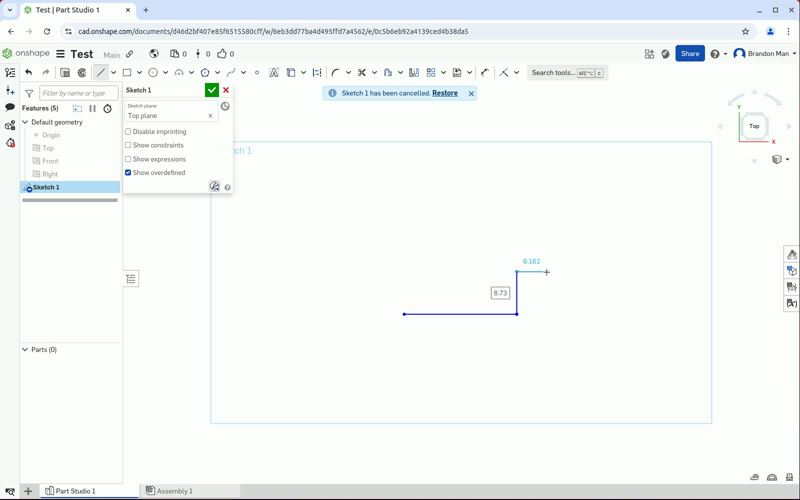
mouse_move(476, 271)
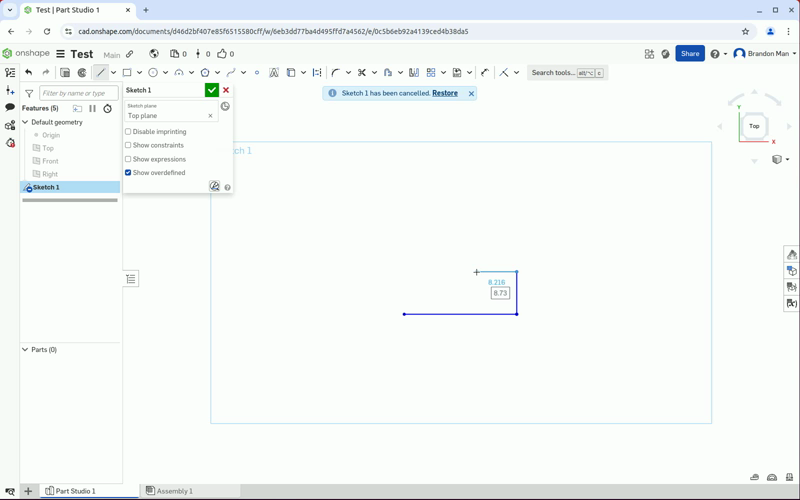
click(476, 271)
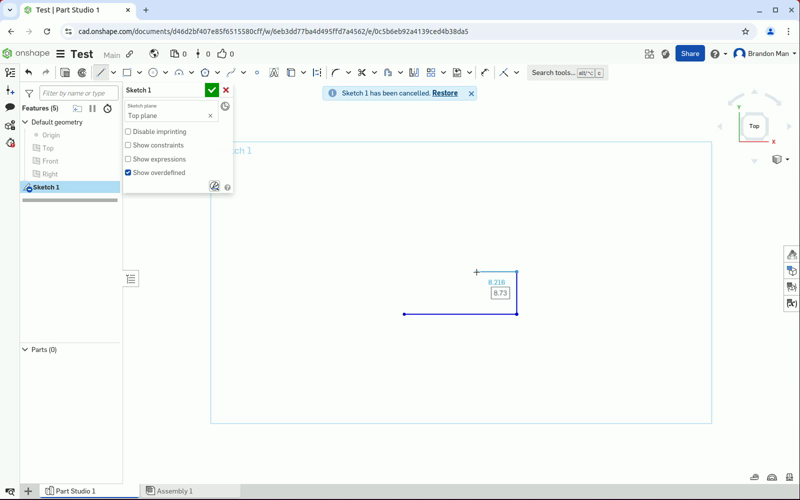
key_up(shift)
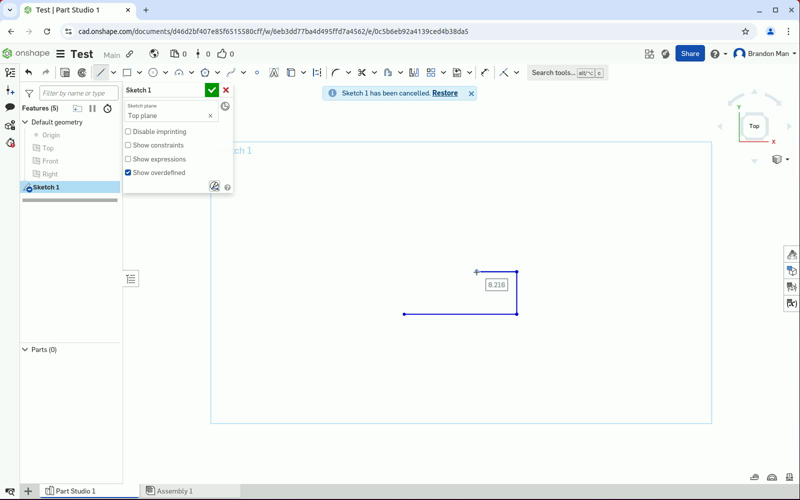
key(esc)
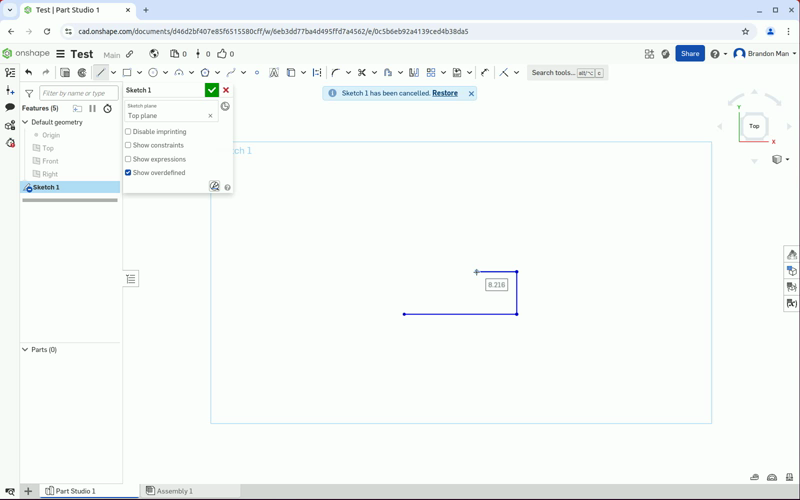
key(a)
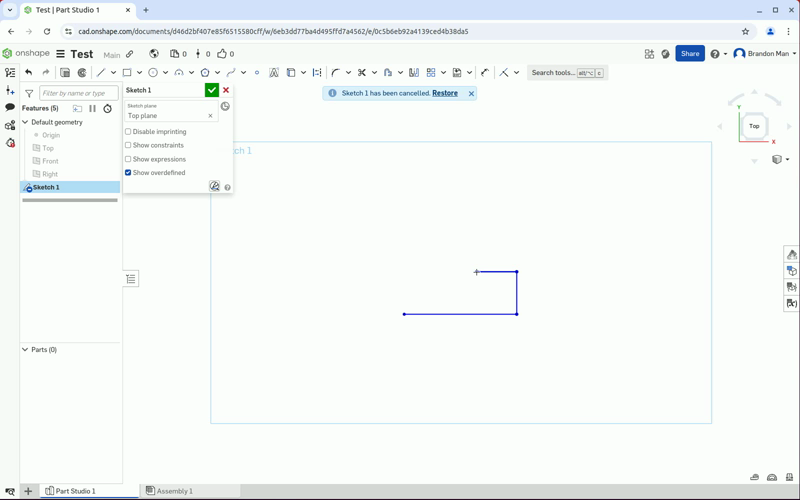
mouse_move(476, 271)
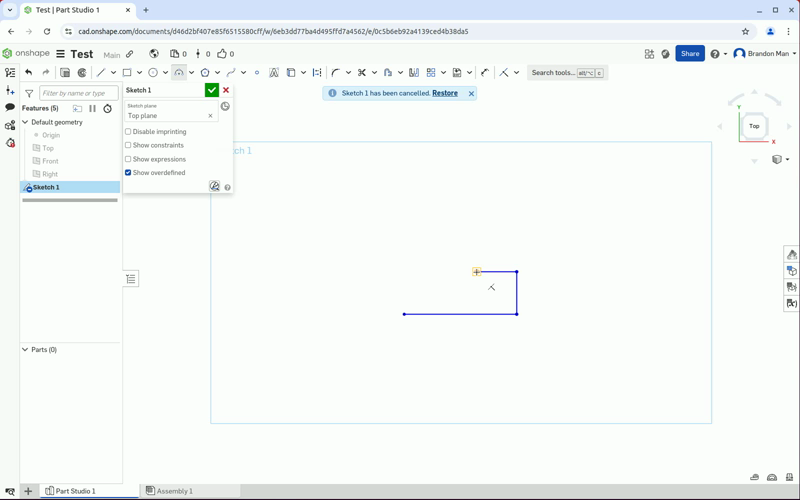
click(476, 271)
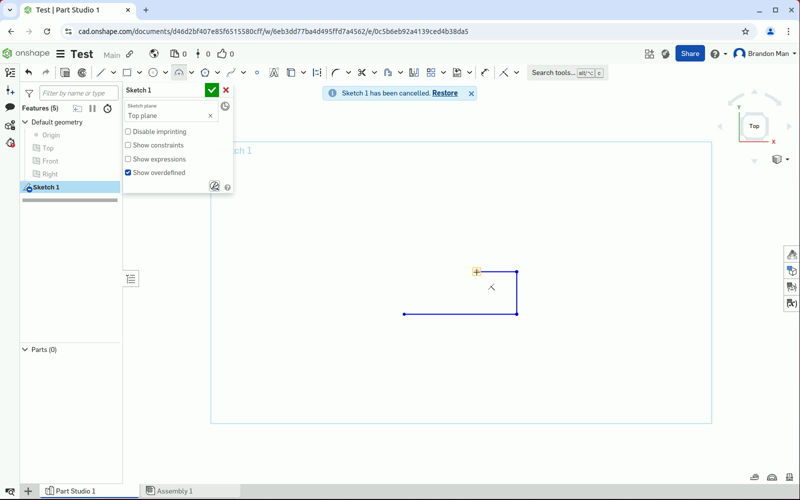
key_down(shift)
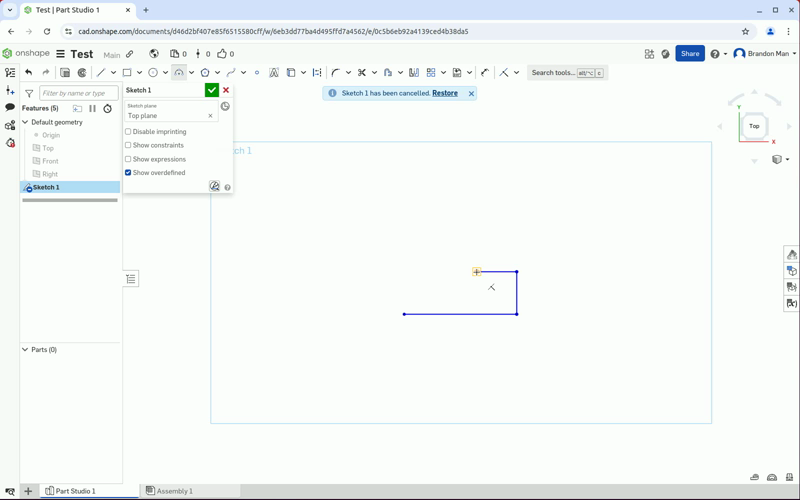
mouse_move(479, 274)
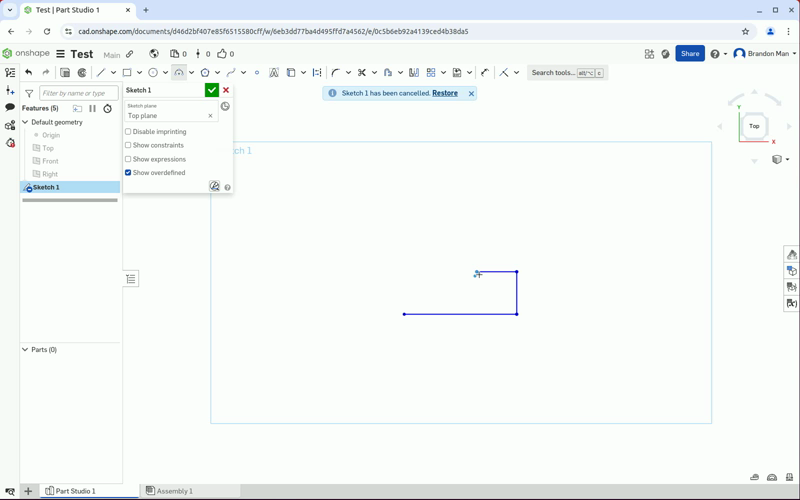
scroll(6)
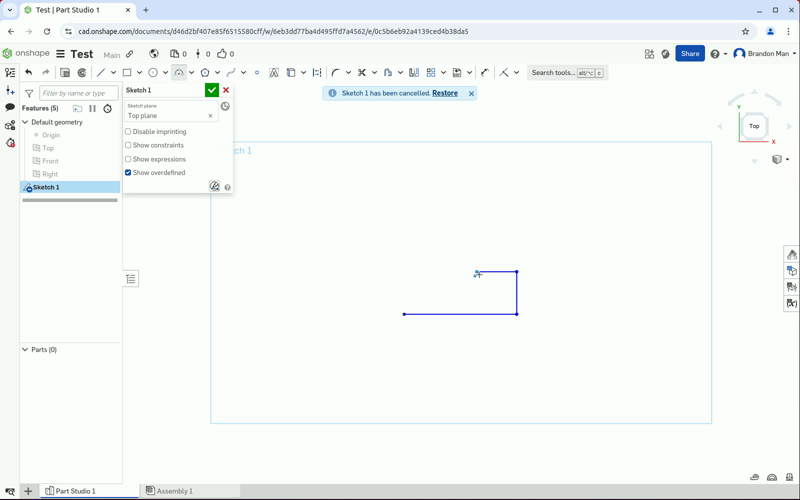
scroll(6)
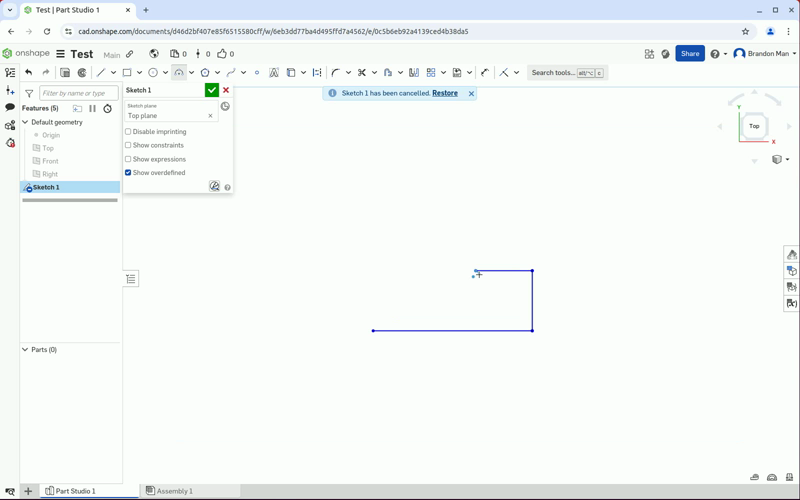
scroll(6)
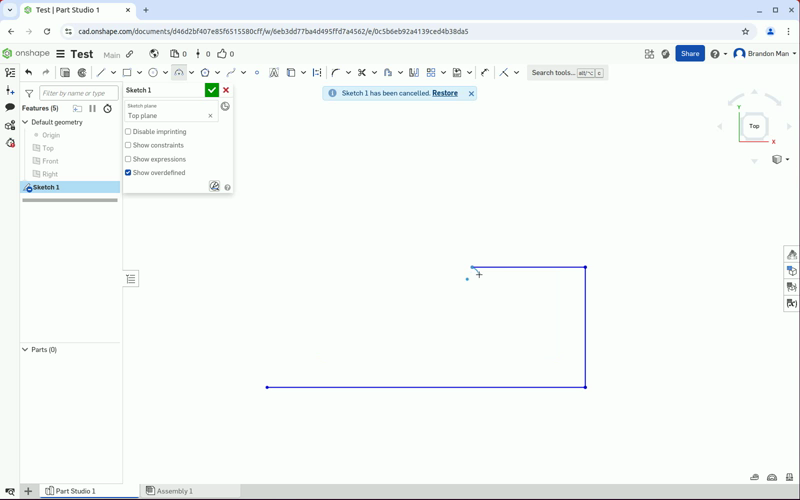
scroll(6)
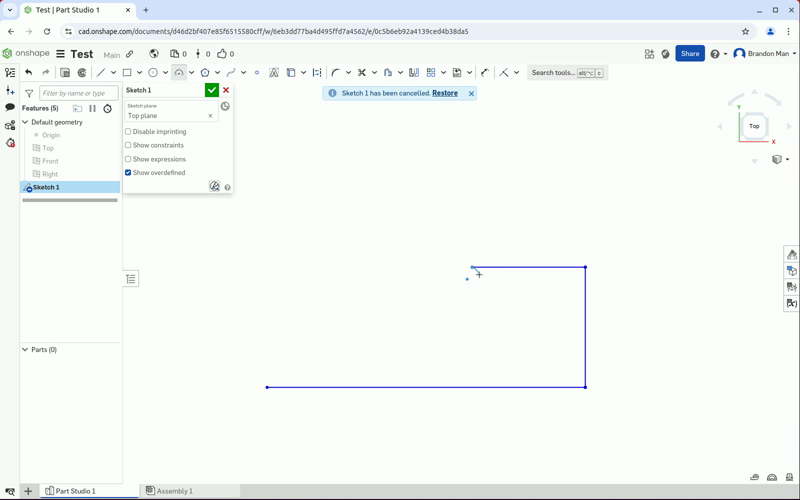
scroll(6)
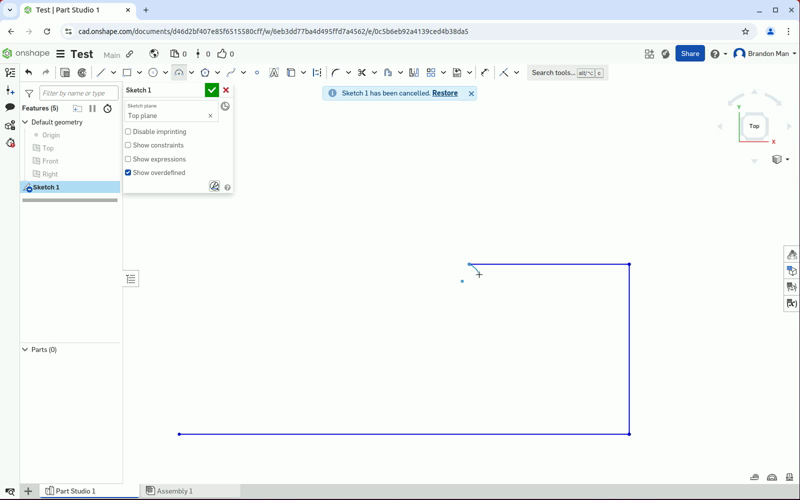
scroll(6)
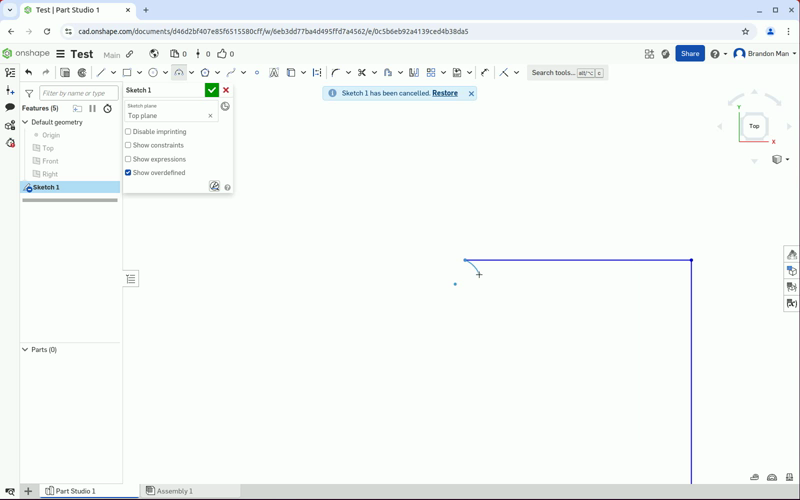
scroll(6)
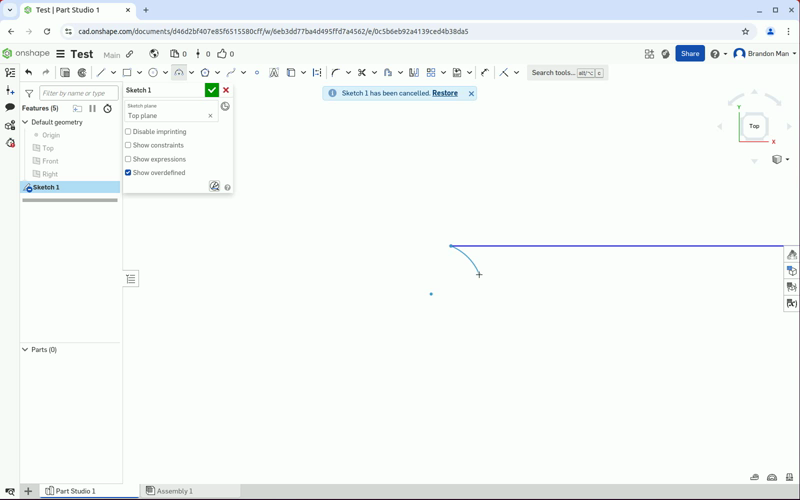
click(479, 274)
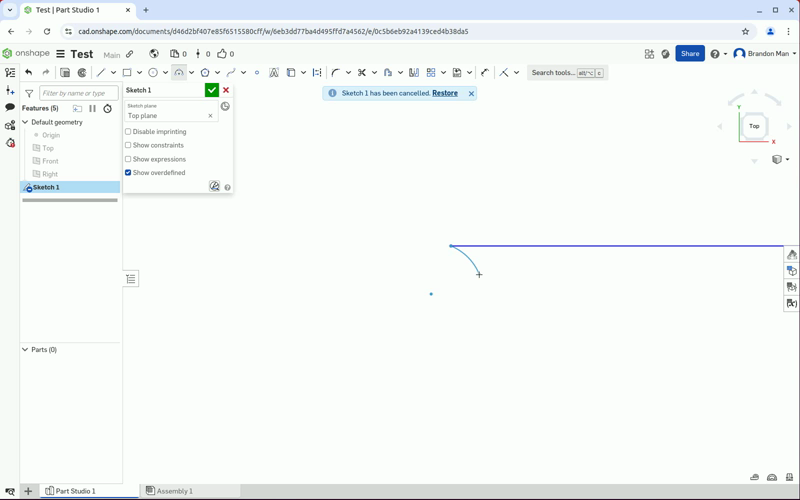
scroll(-6)
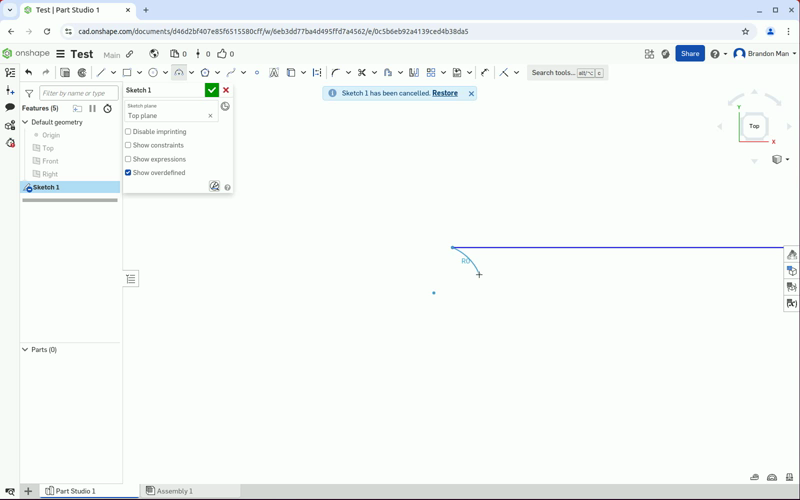
scroll(-6)
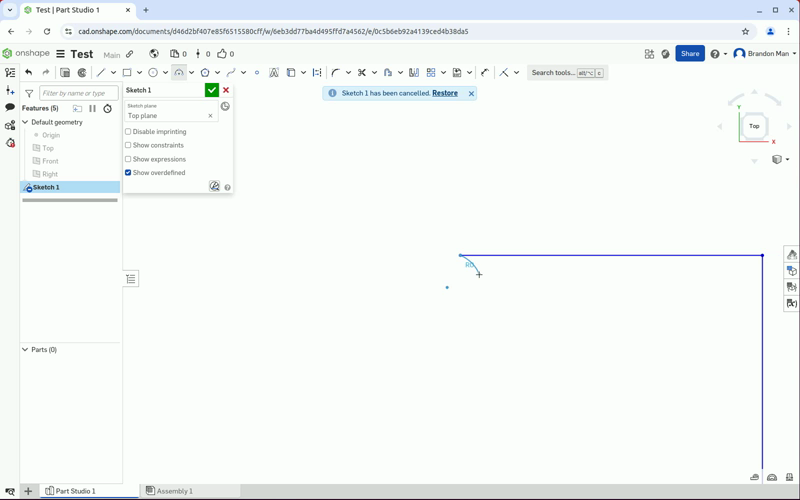
scroll(-6)
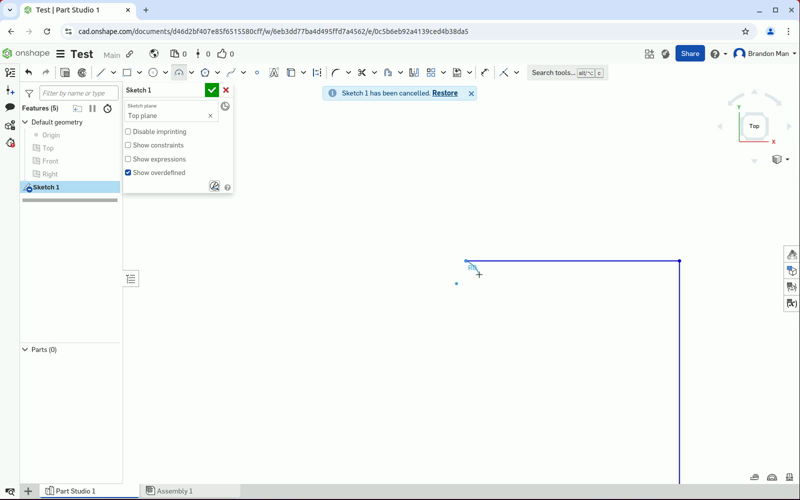
scroll(-6)
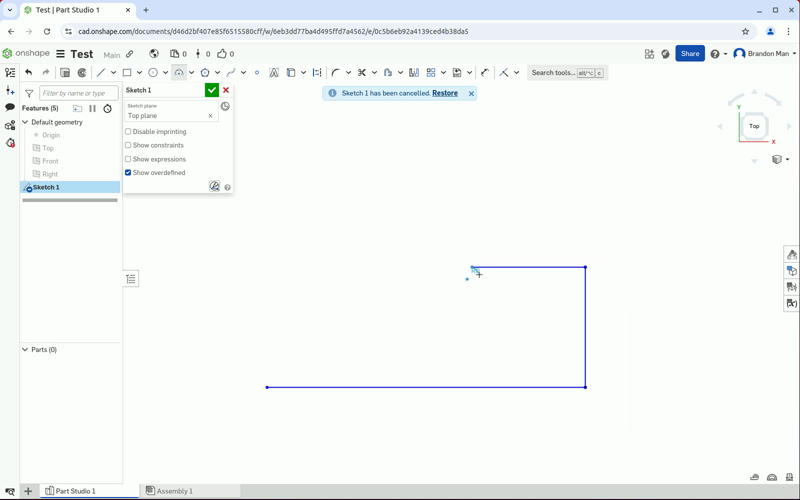
scroll(-6)
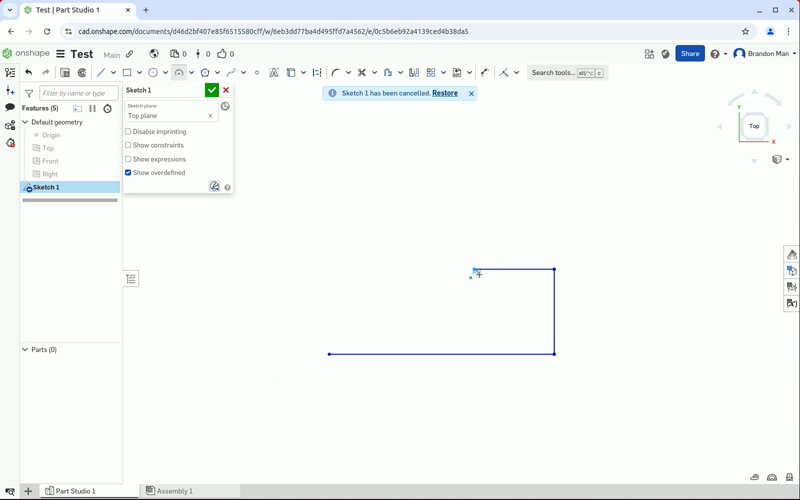
scroll(-6)
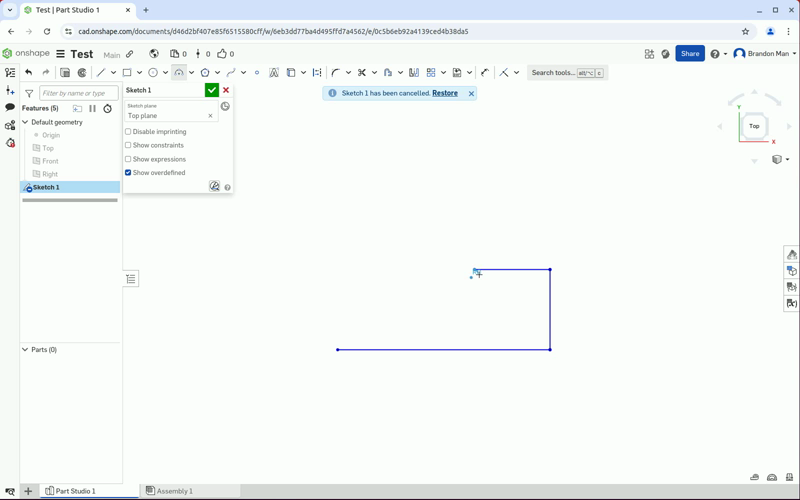
scroll(-6)
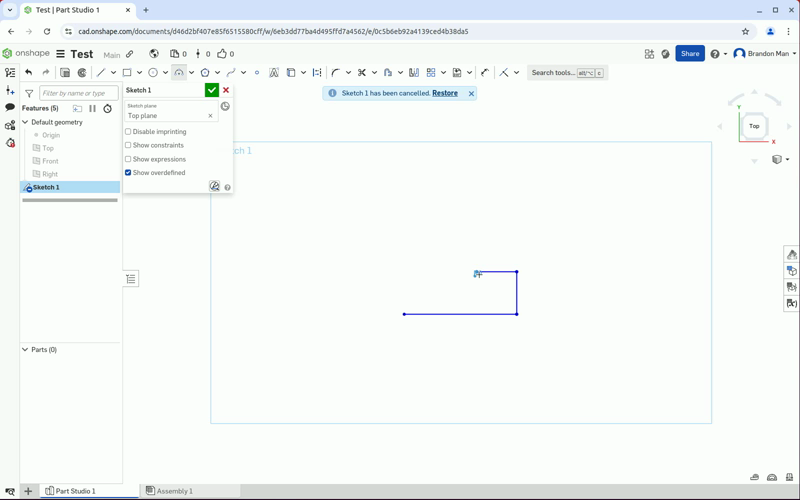
mouse_move(478, 272)
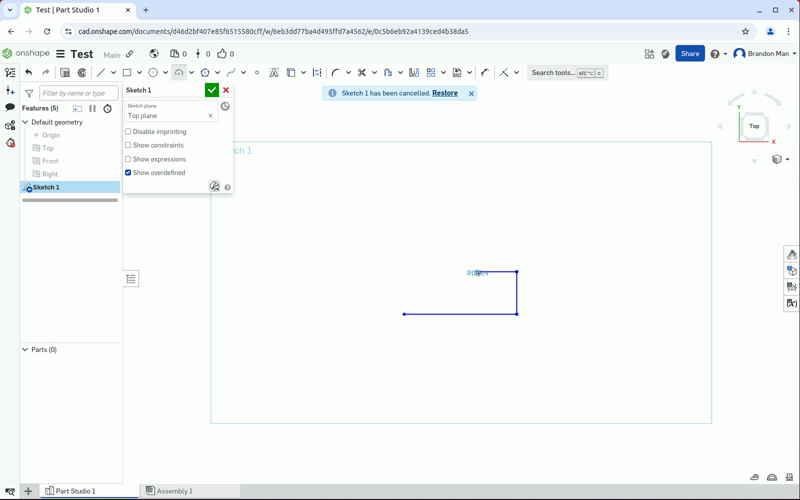
scroll(6)
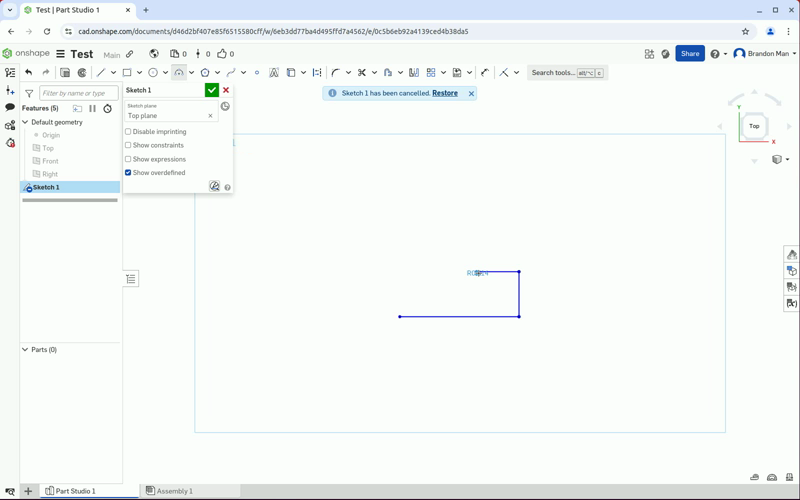
scroll(6)
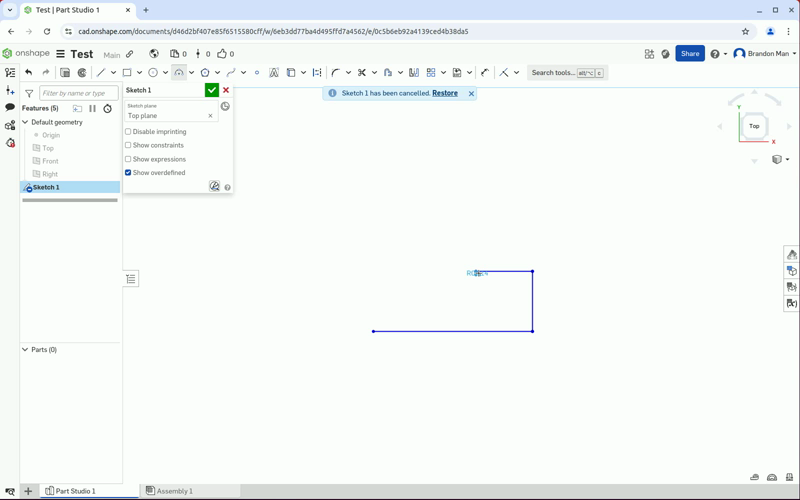
scroll(6)
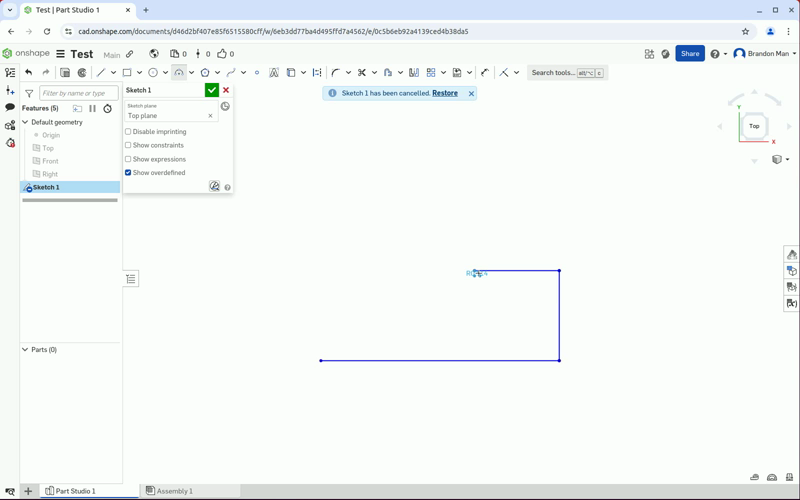
scroll(6)
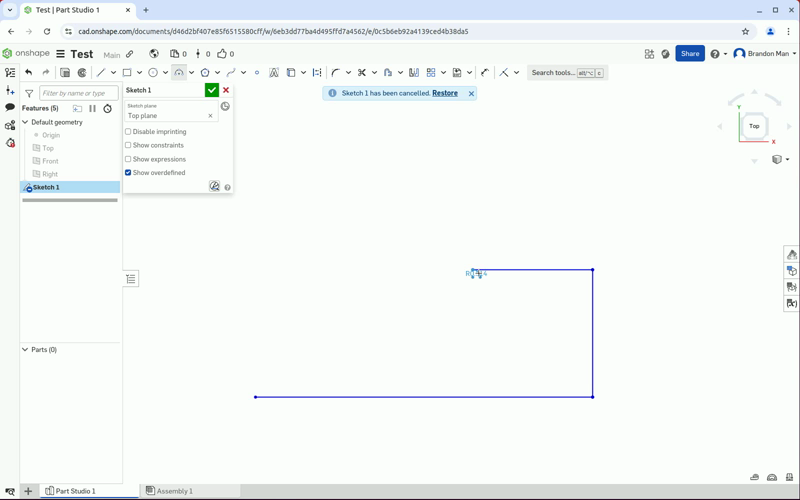
scroll(6)
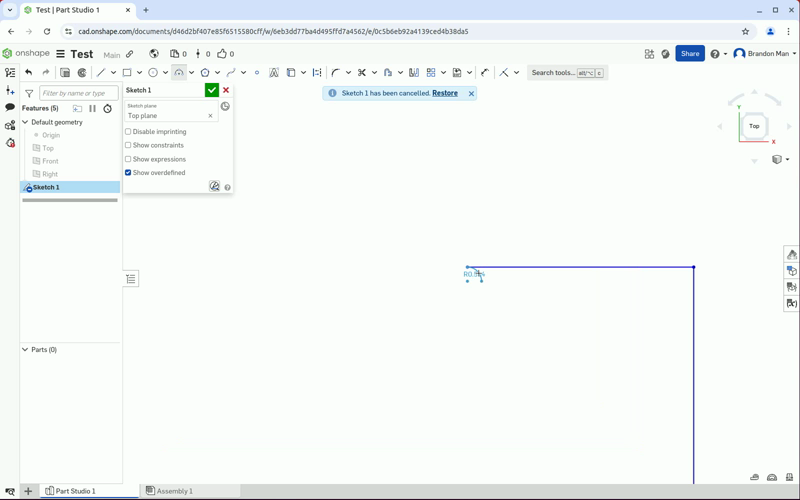
scroll(6)
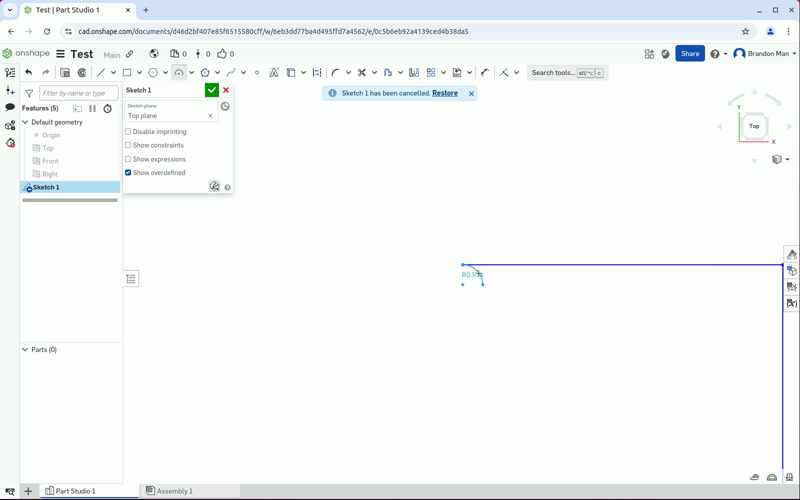
scroll(6)
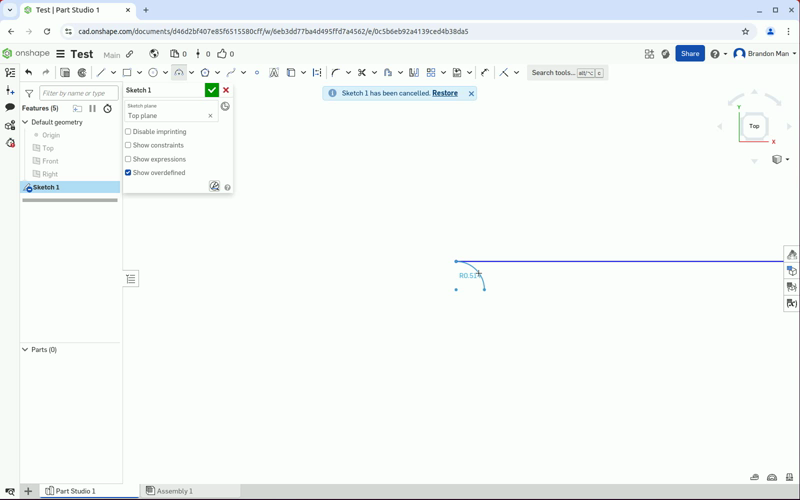
click(478, 272)
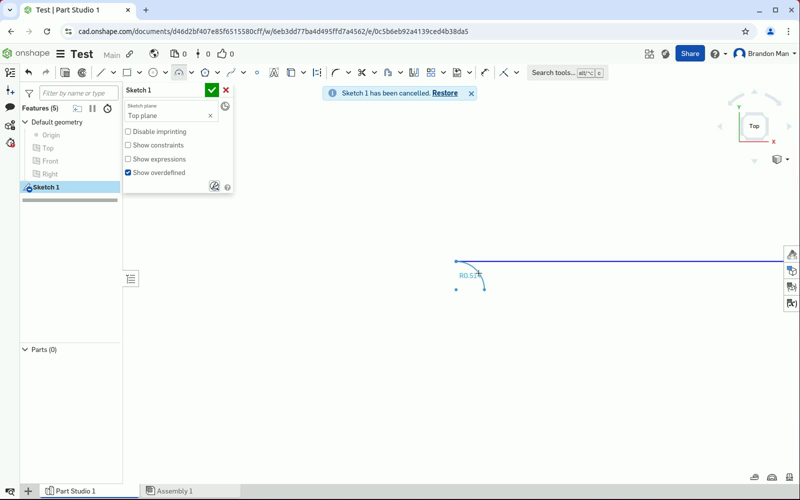
scroll(-6)
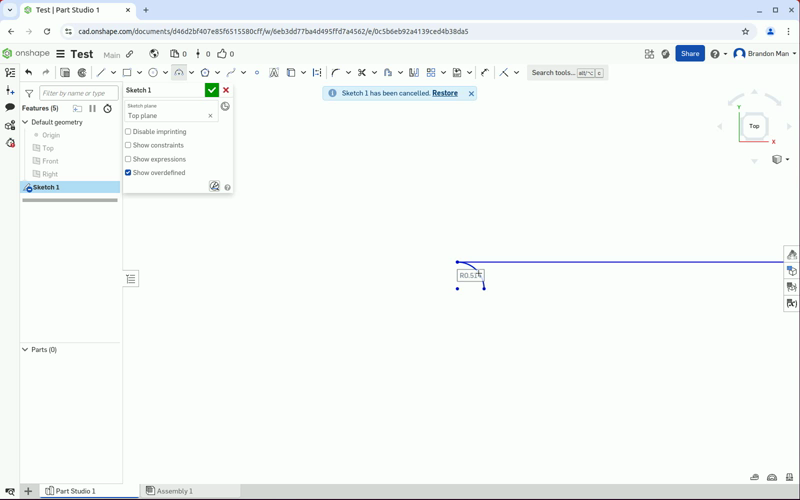
scroll(-6)
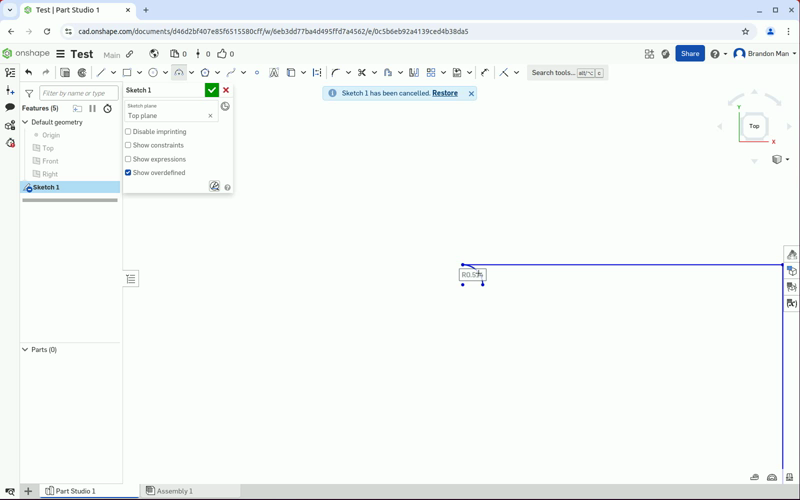
scroll(-6)
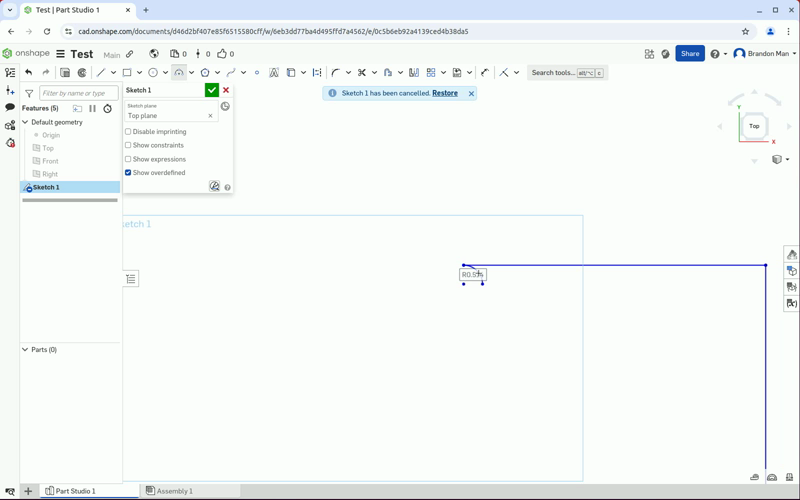
scroll(-6)
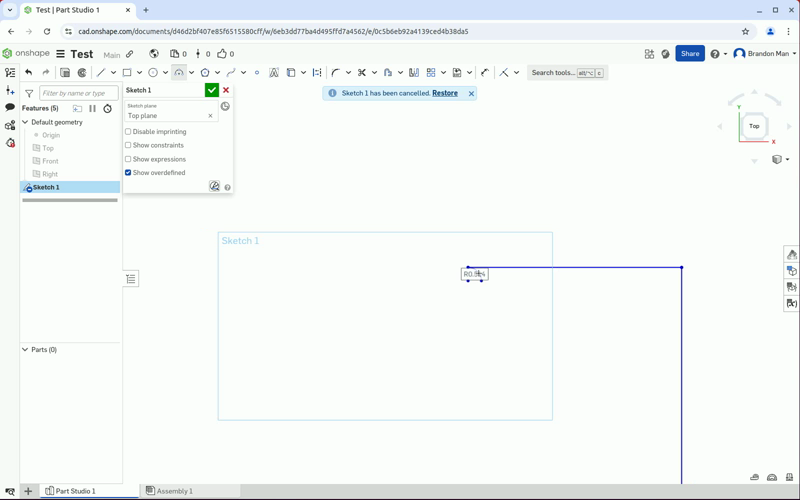
scroll(-6)
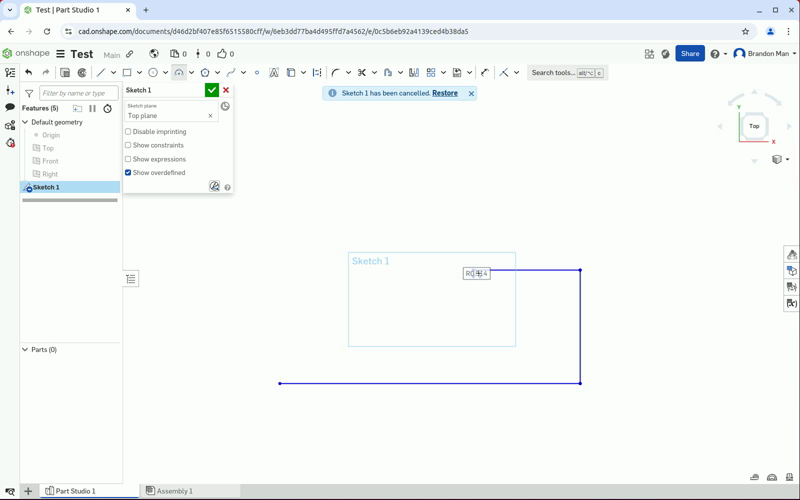
scroll(-6)
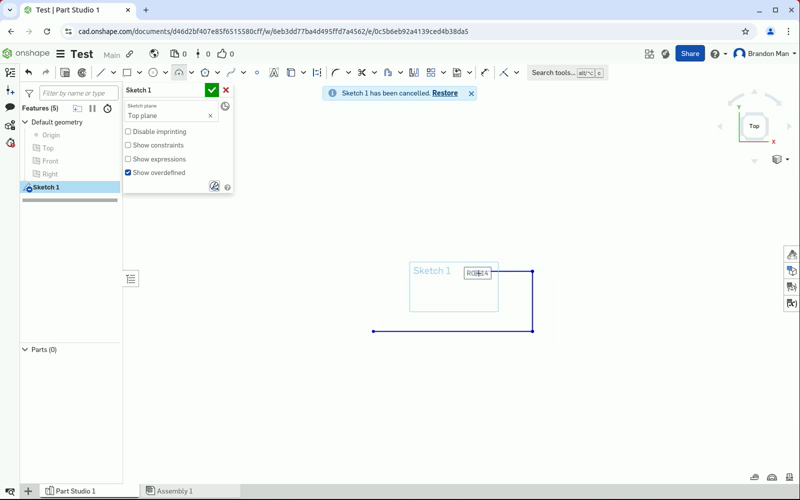
scroll(-6)
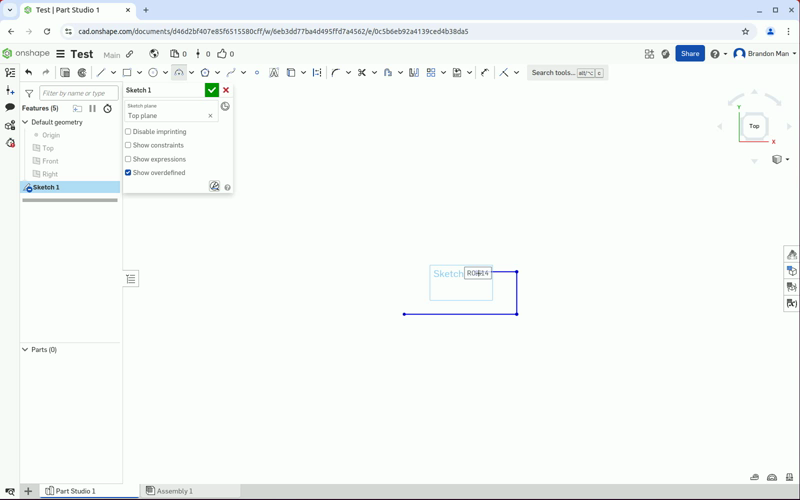
key_up(shift)
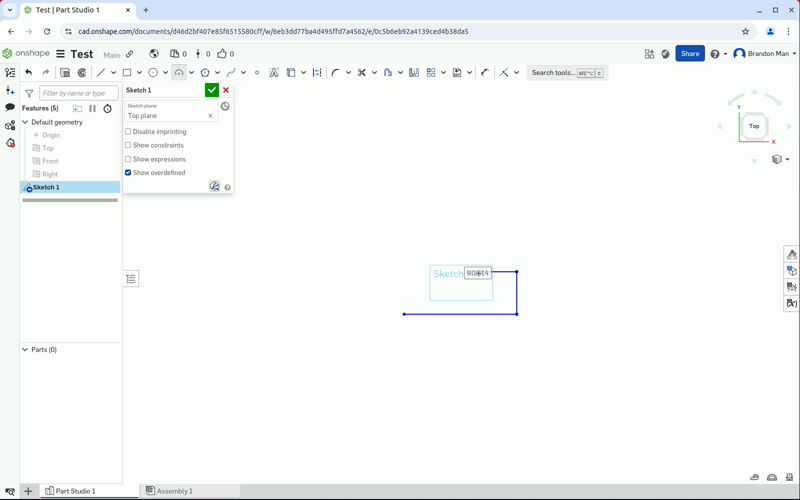
mouse_move(479, 274)
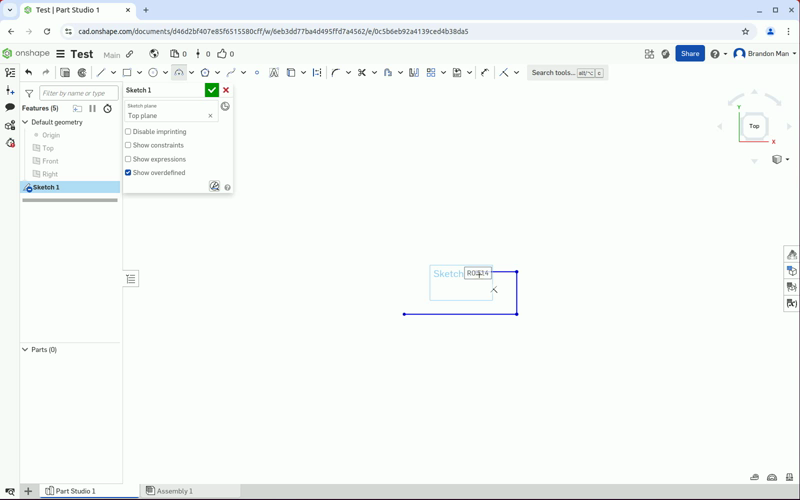
scroll(6)
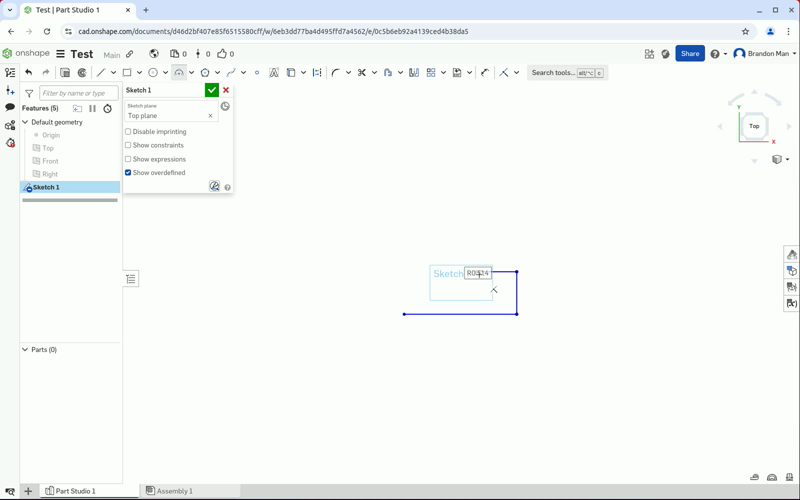
scroll(6)
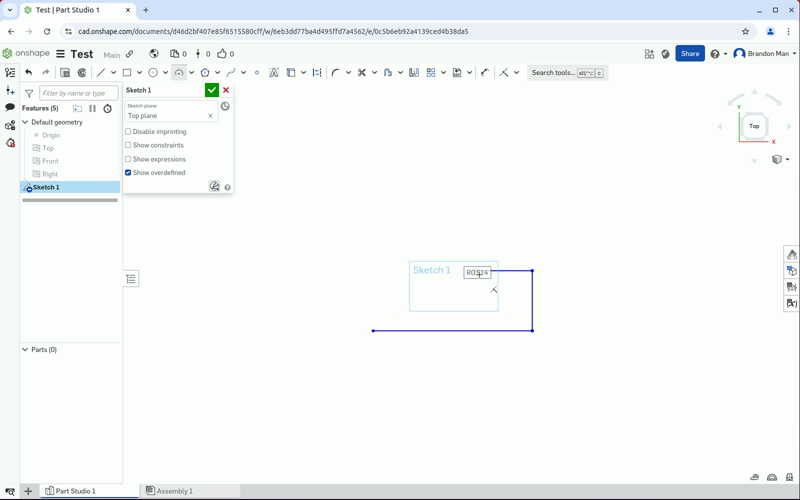
scroll(6)
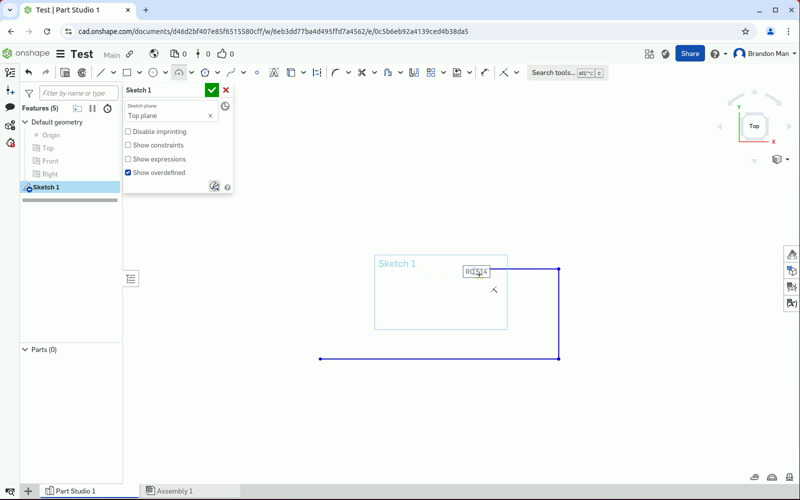
scroll(6)
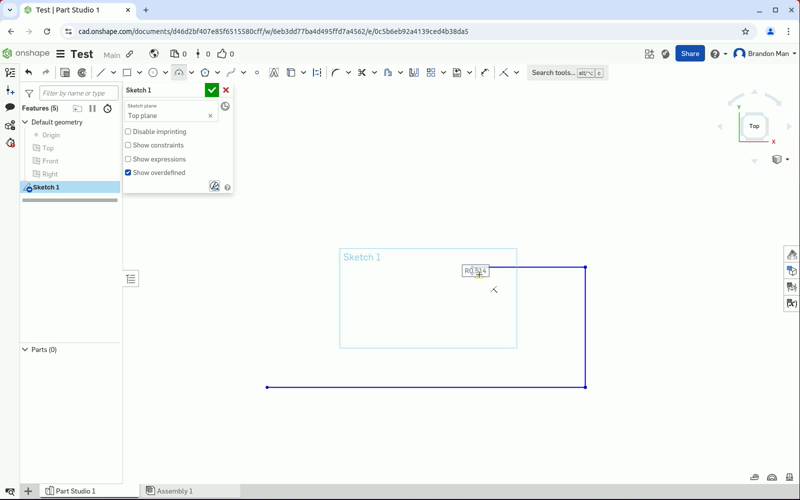
scroll(6)
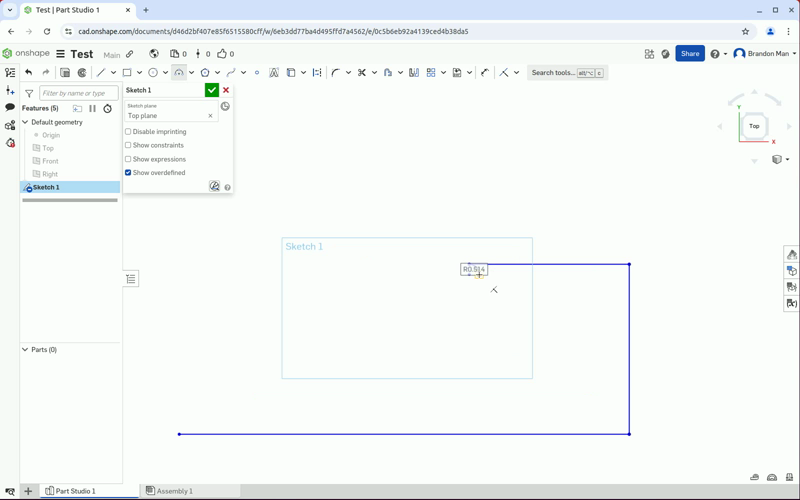
scroll(6)
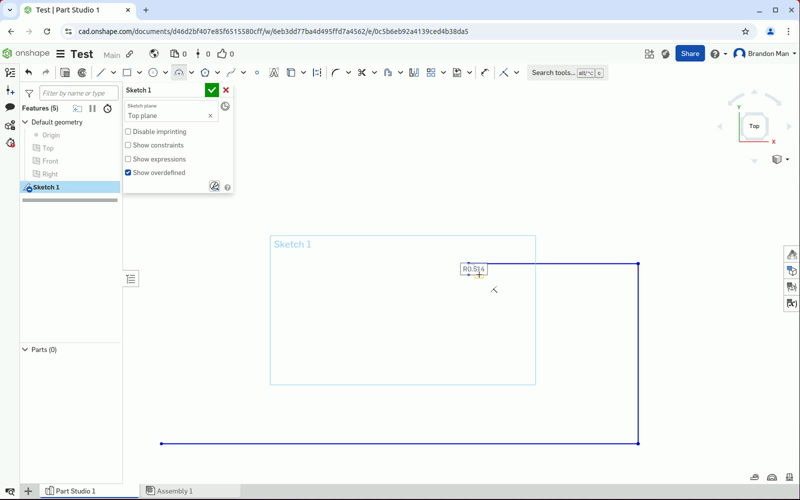
scroll(6)
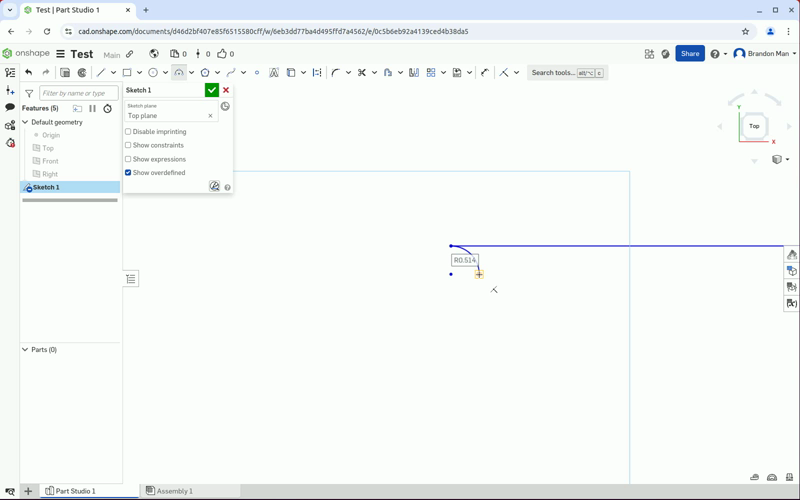
click(479, 274)
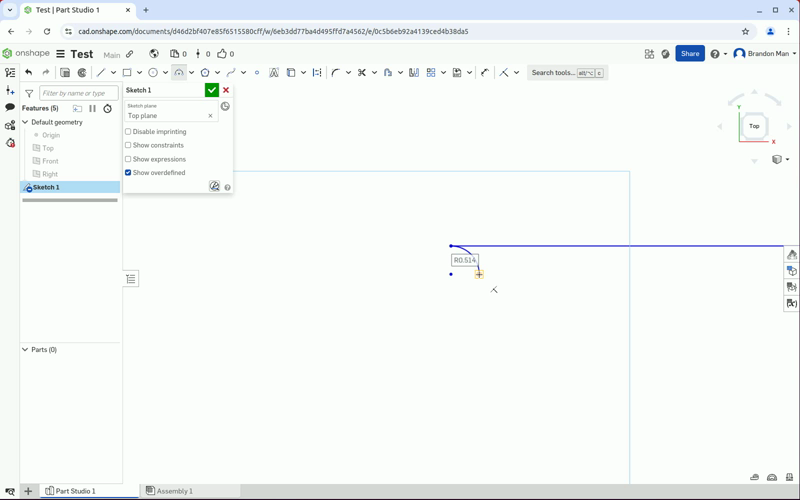
scroll(-6)
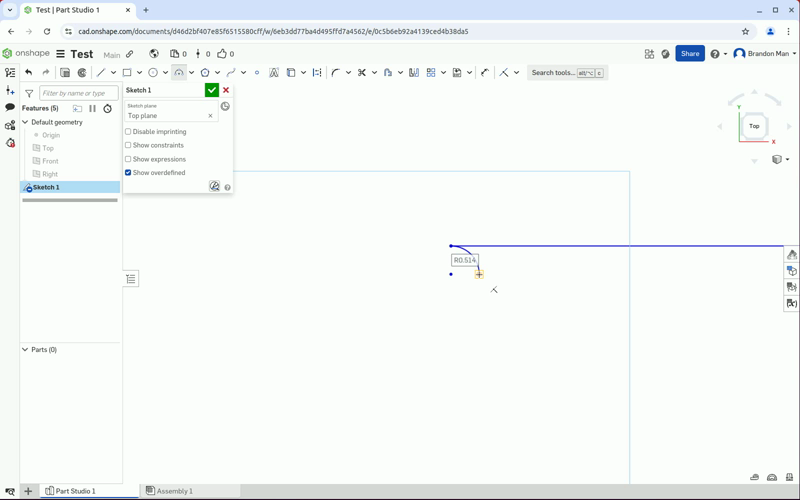
scroll(-6)
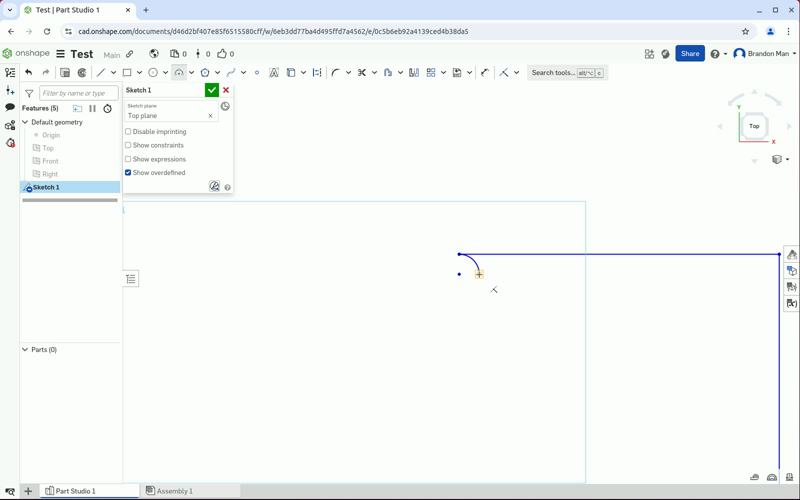
scroll(-6)
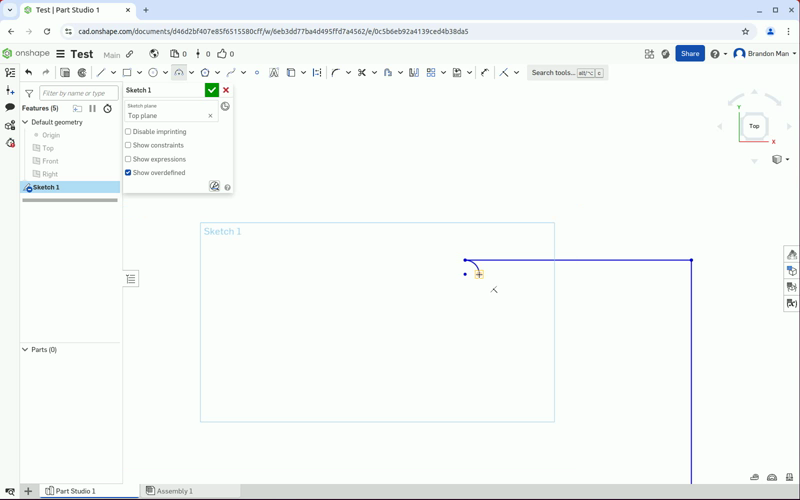
scroll(-6)
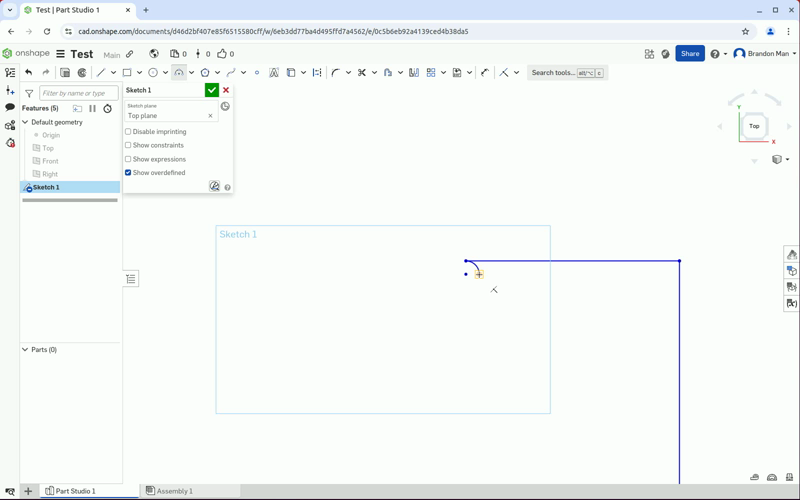
scroll(-6)
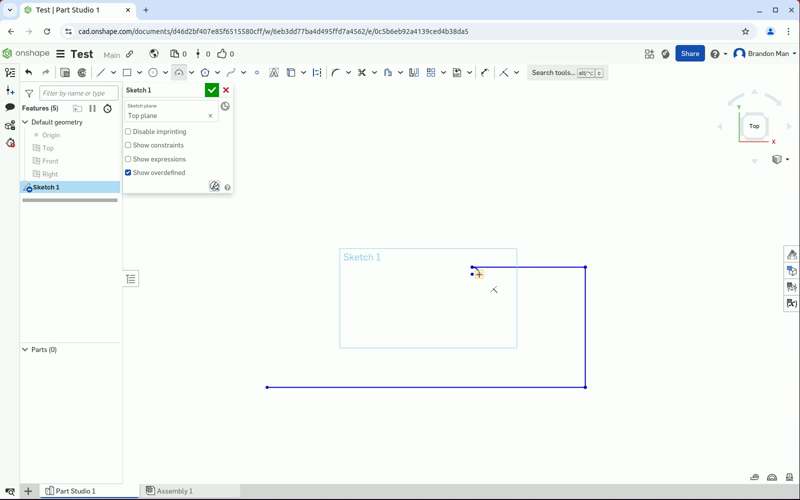
scroll(-6)
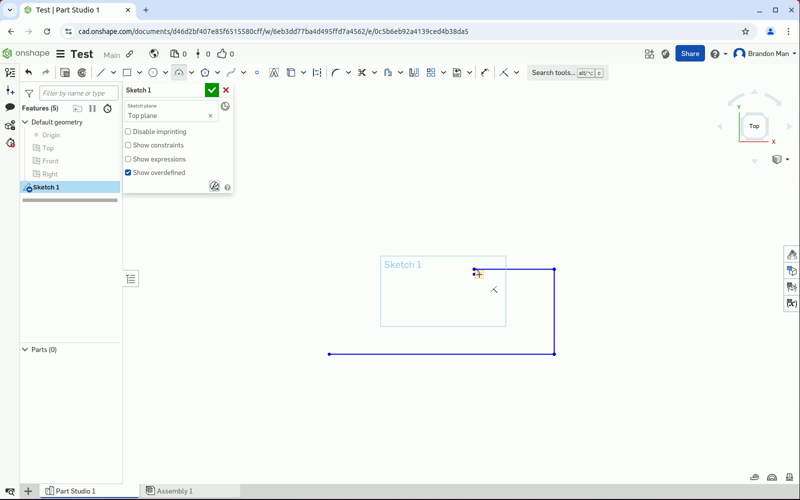
scroll(-6)
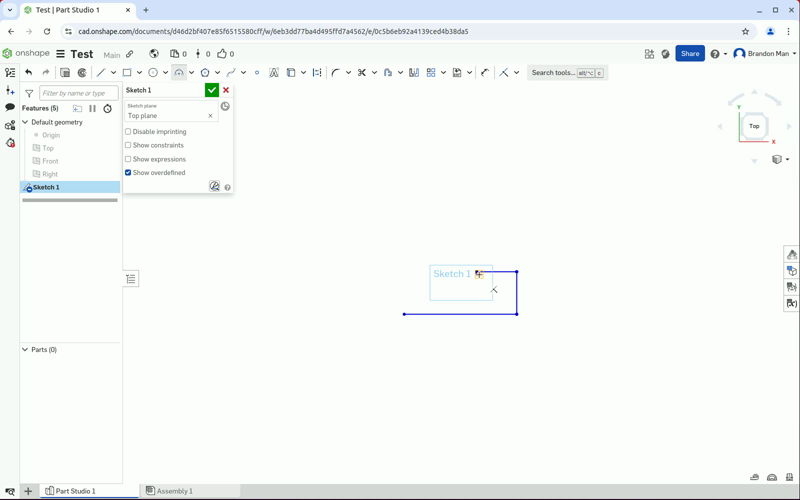
key_down(shift)
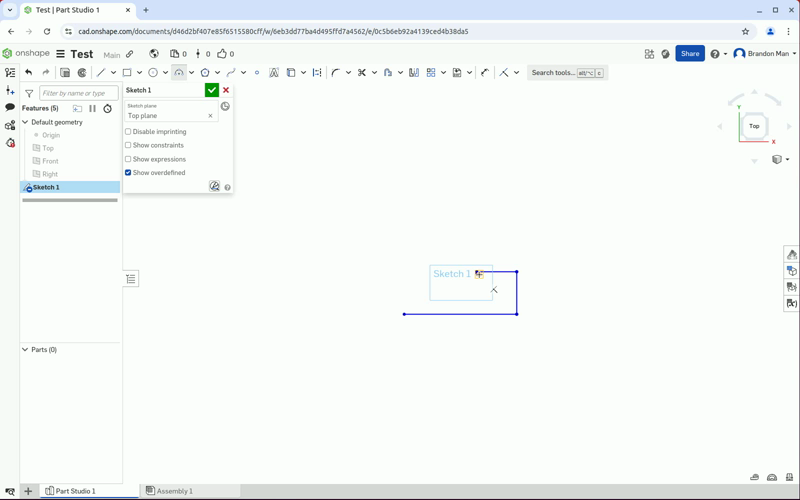
mouse_move(442, 274)
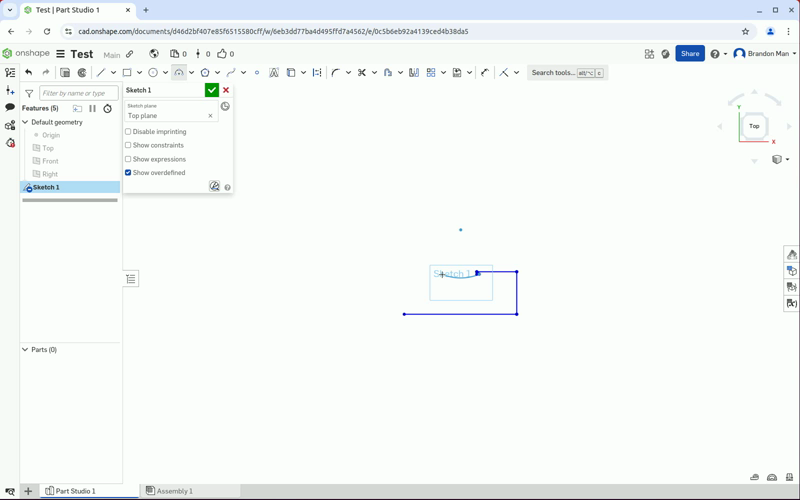
click(442, 274)
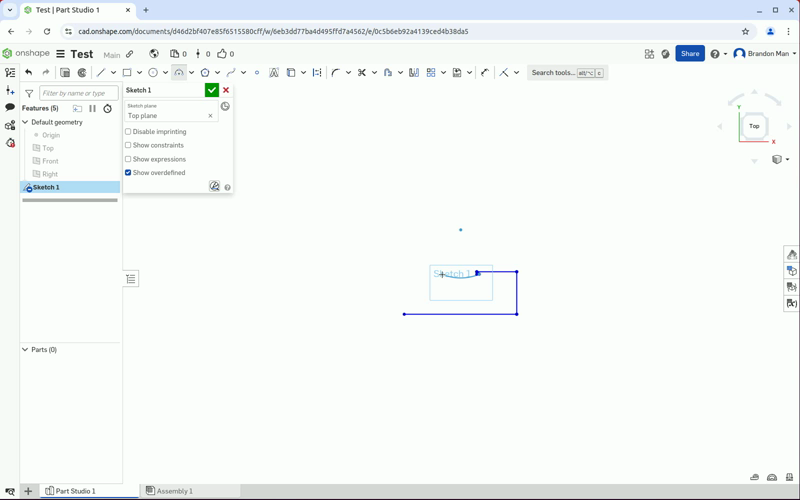
mouse_move(460, 292)
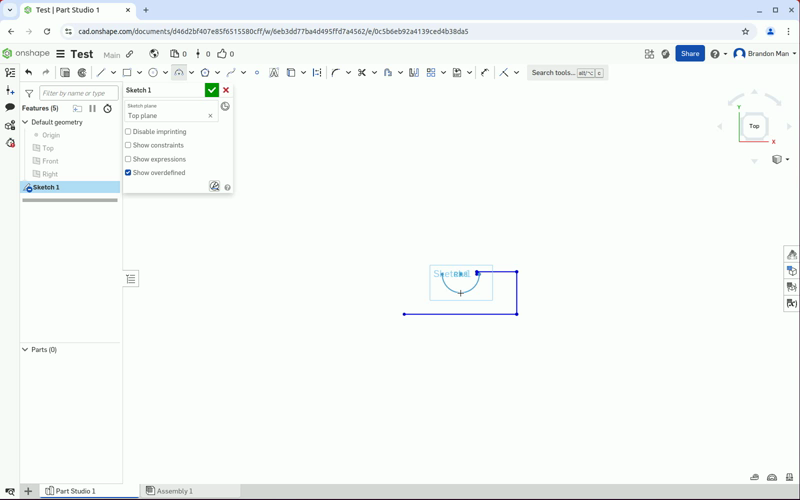
click(460, 292)
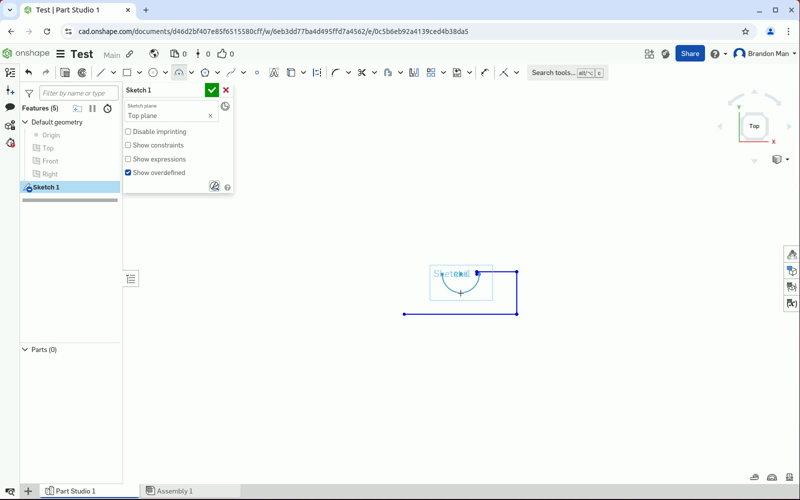
key_up(shift)
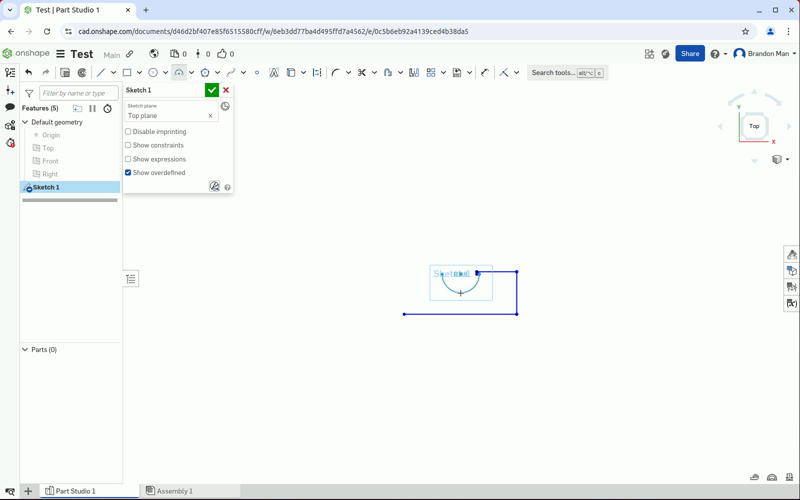
mouse_move(442, 274)
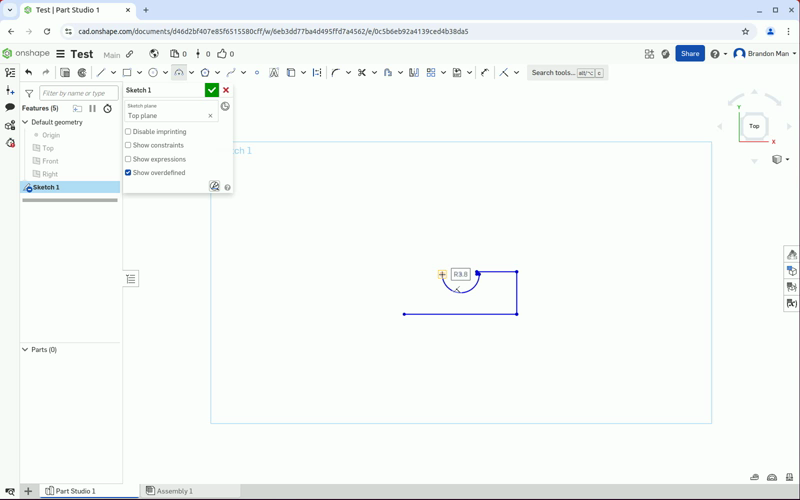
click(442, 274)
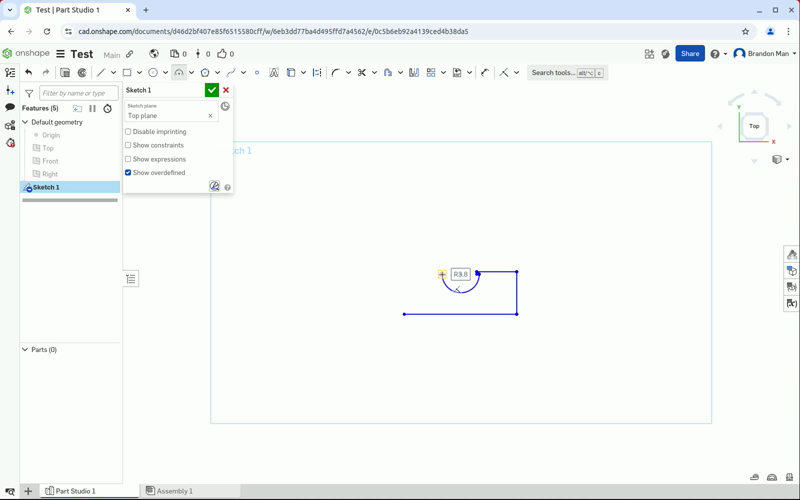
key_down(shift)
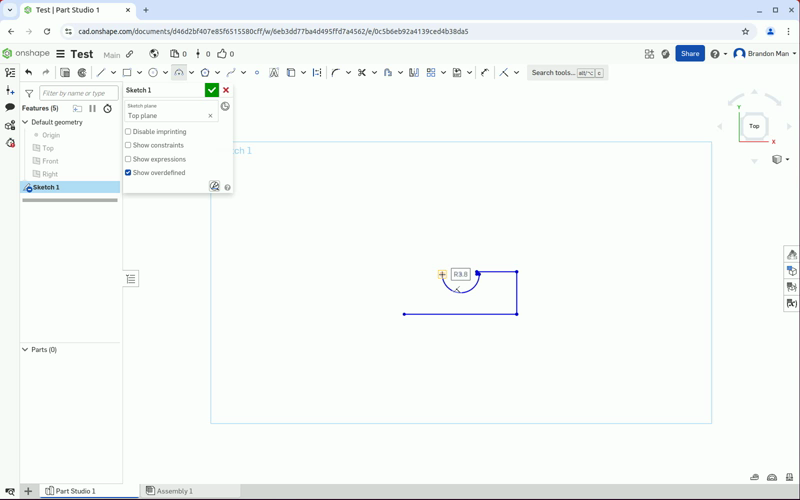
mouse_move(444, 271)
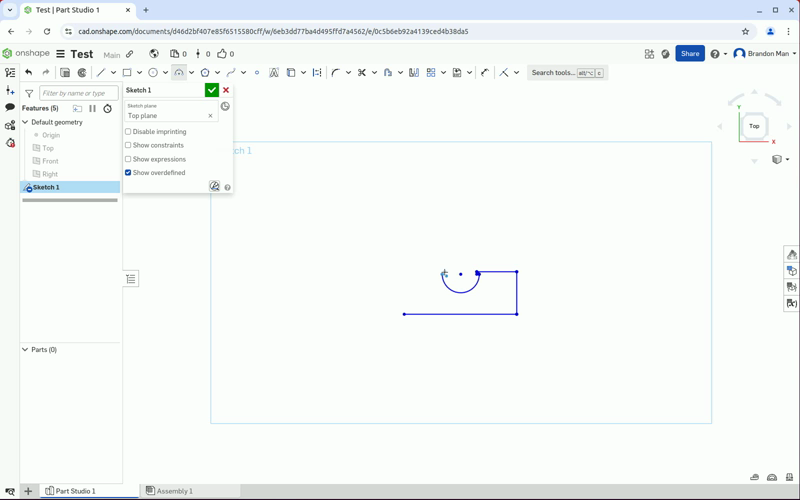
scroll(6)
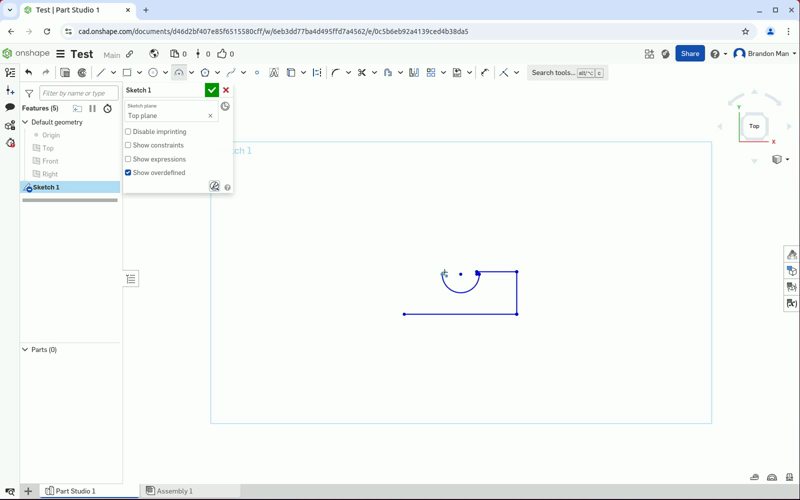
scroll(6)
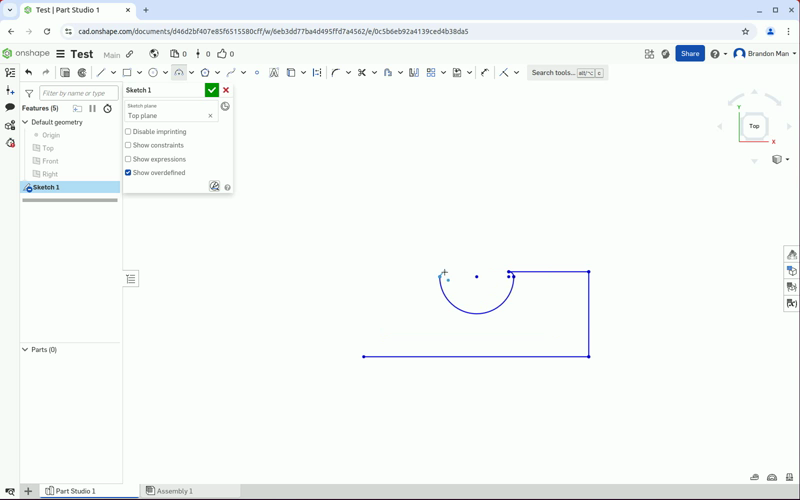
scroll(6)
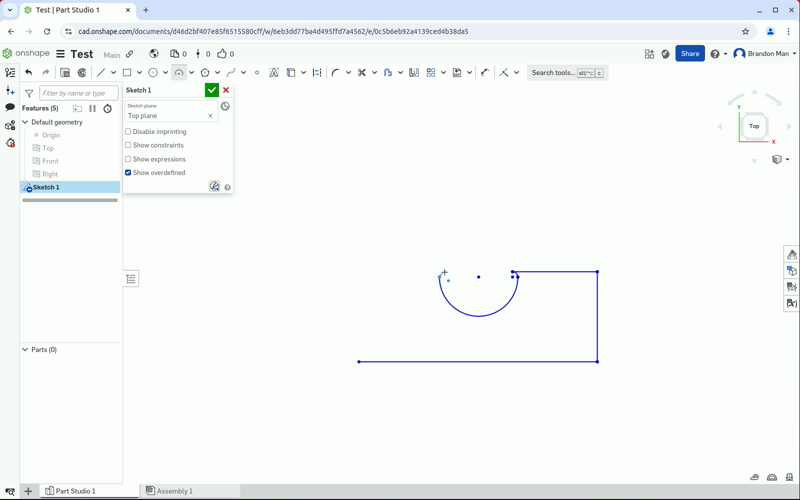
scroll(6)
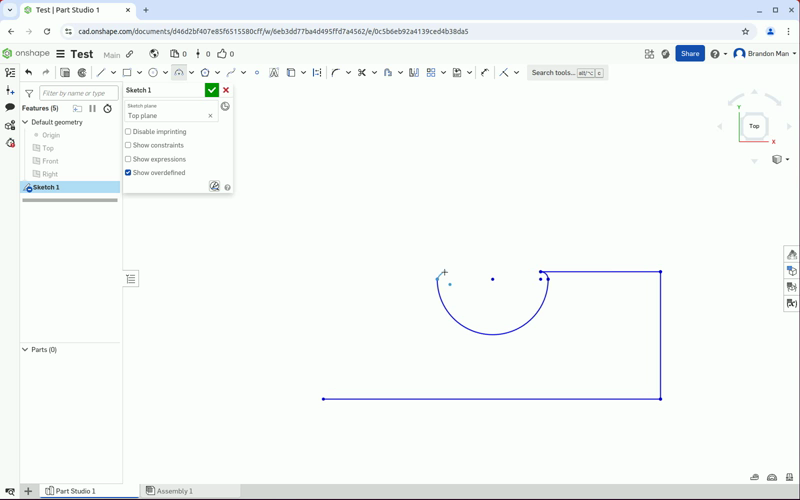
scroll(6)
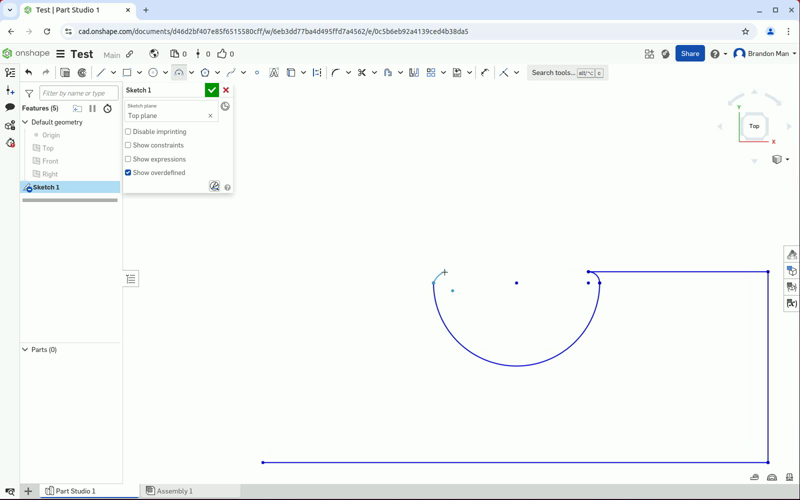
scroll(6)
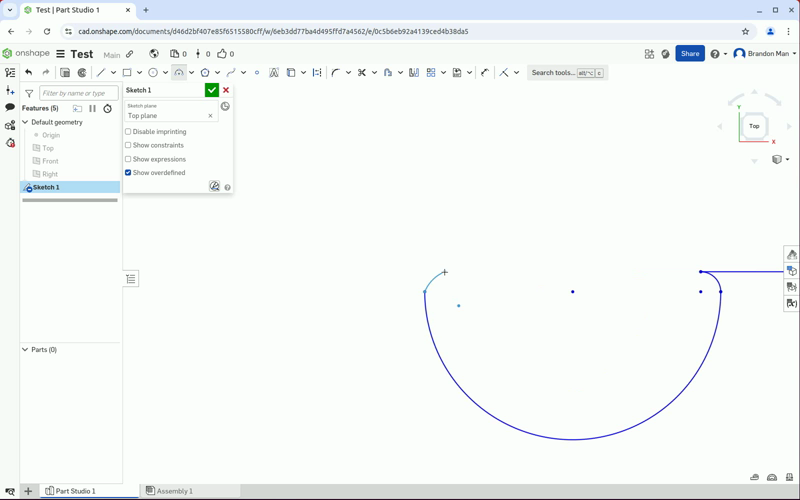
scroll(6)
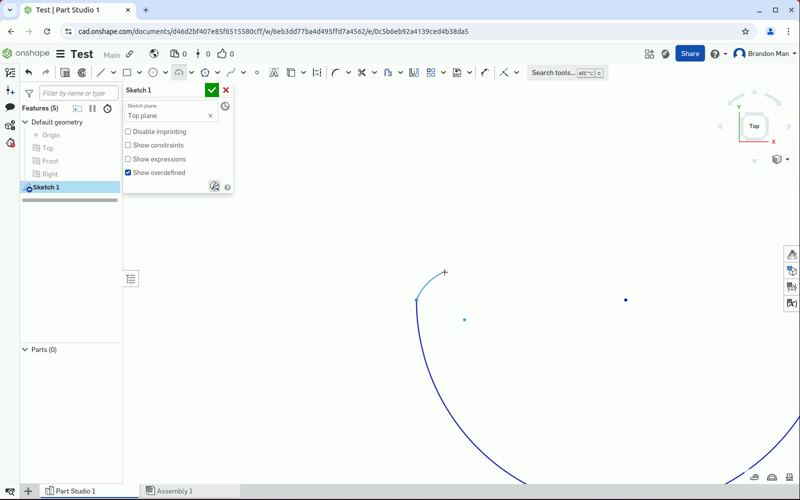
click(444, 271)
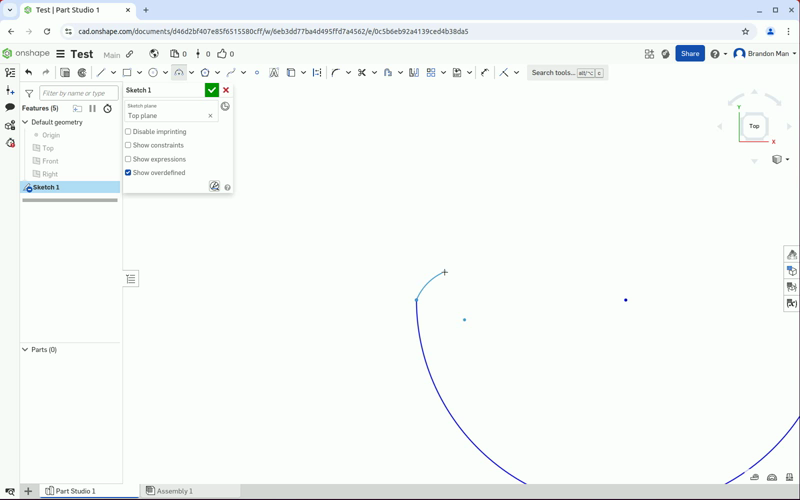
scroll(-6)
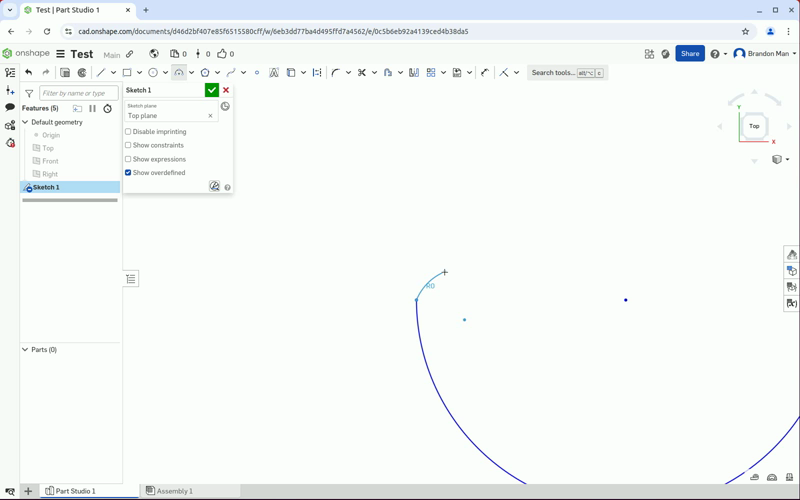
scroll(-6)
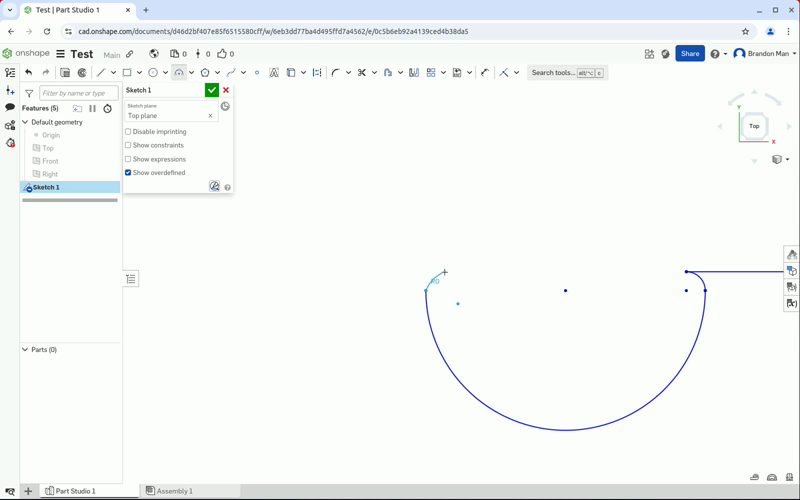
scroll(-6)
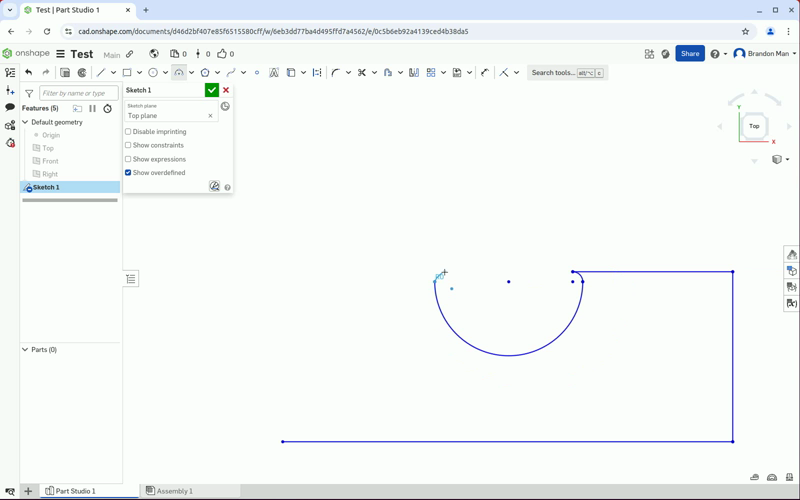
scroll(-6)
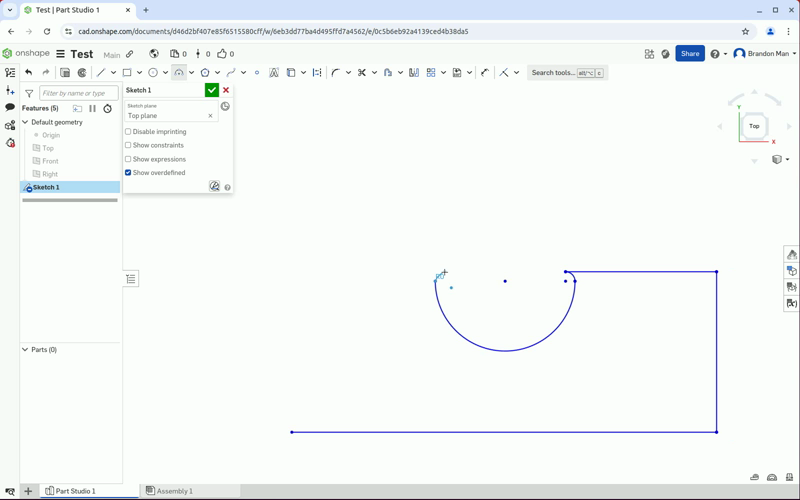
scroll(-6)
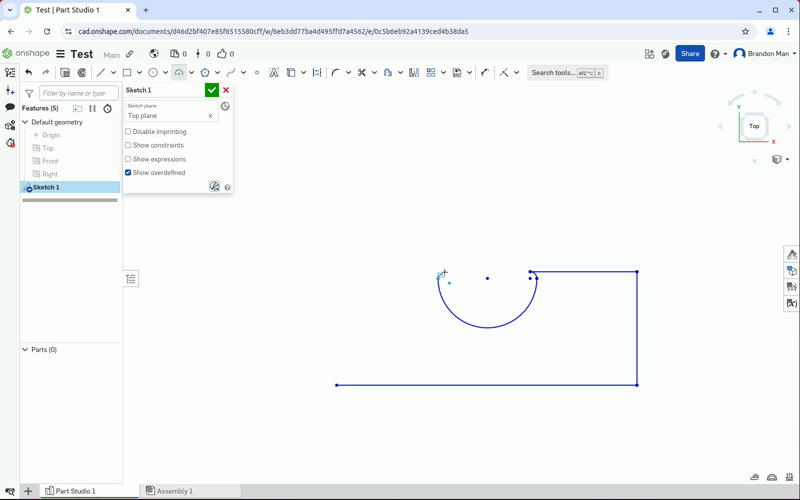
scroll(-6)
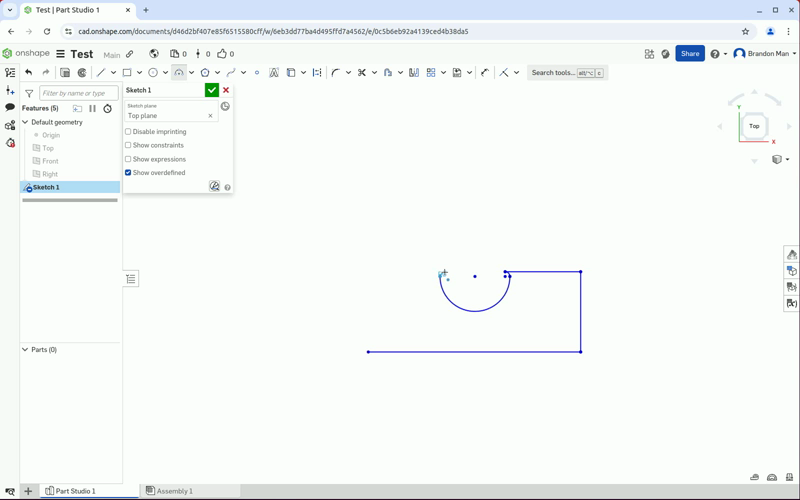
scroll(-6)
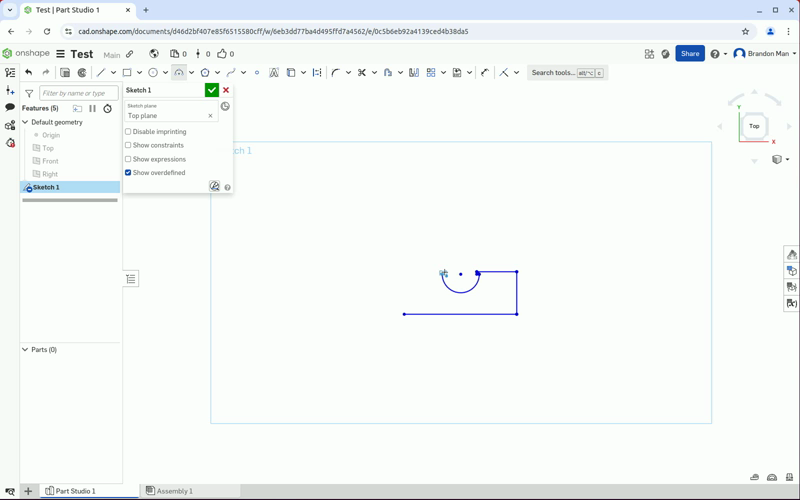
mouse_move(443, 272)
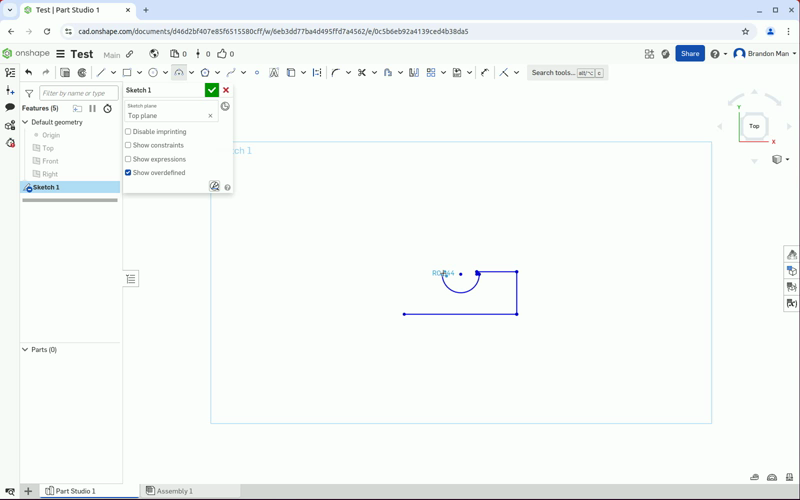
scroll(6)
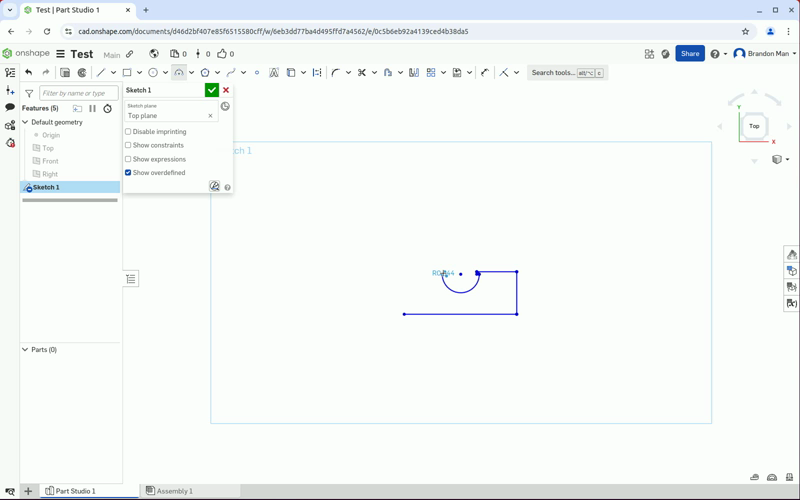
scroll(6)
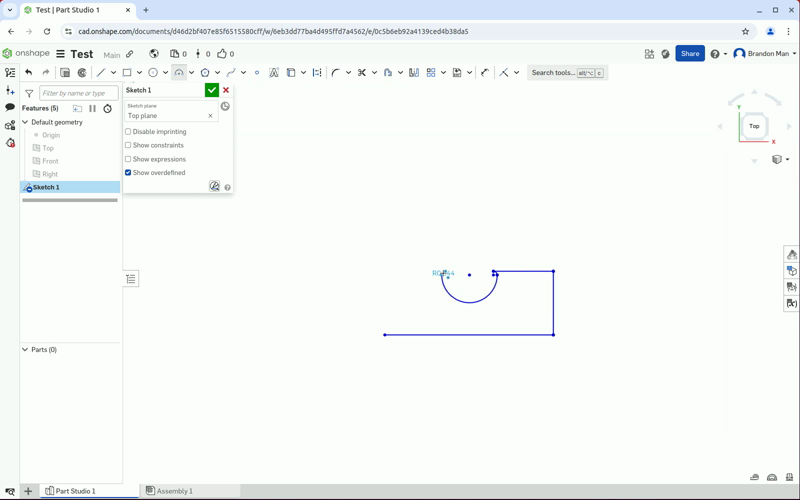
scroll(6)
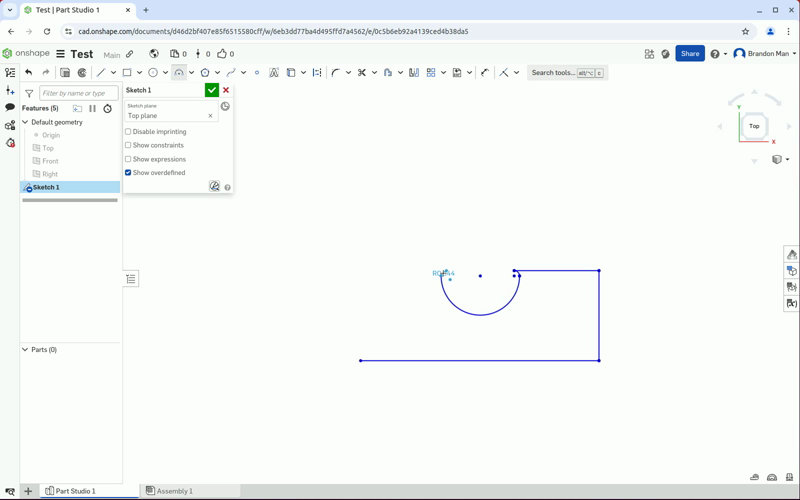
scroll(6)
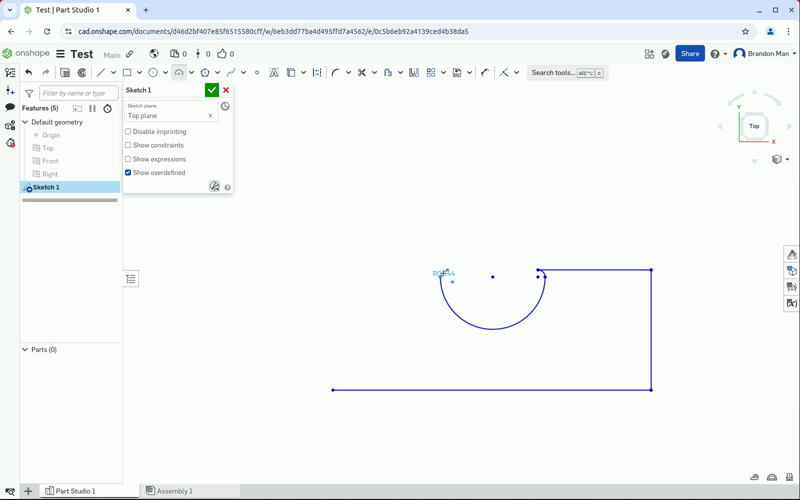
scroll(6)
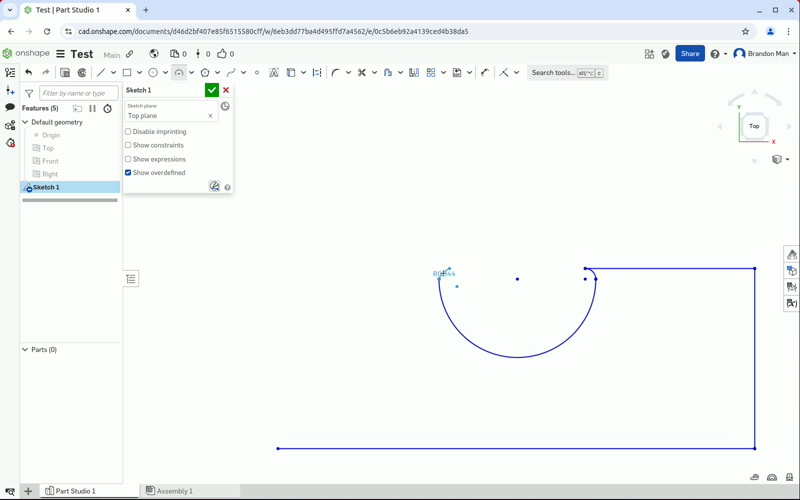
scroll(6)
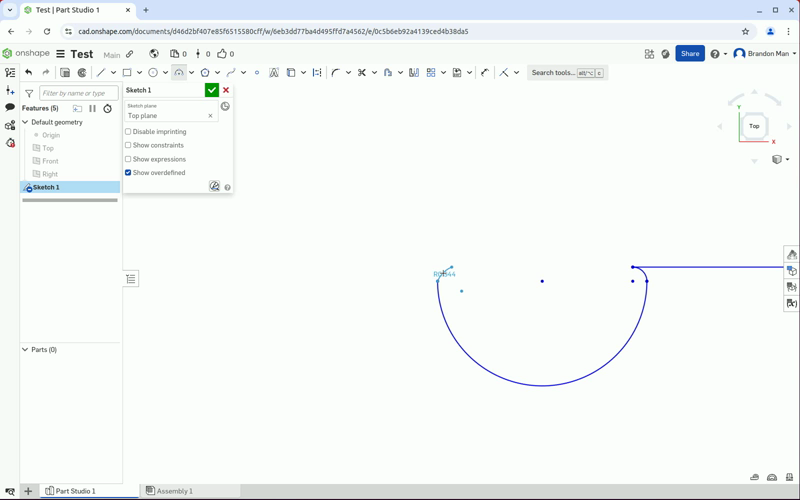
scroll(6)
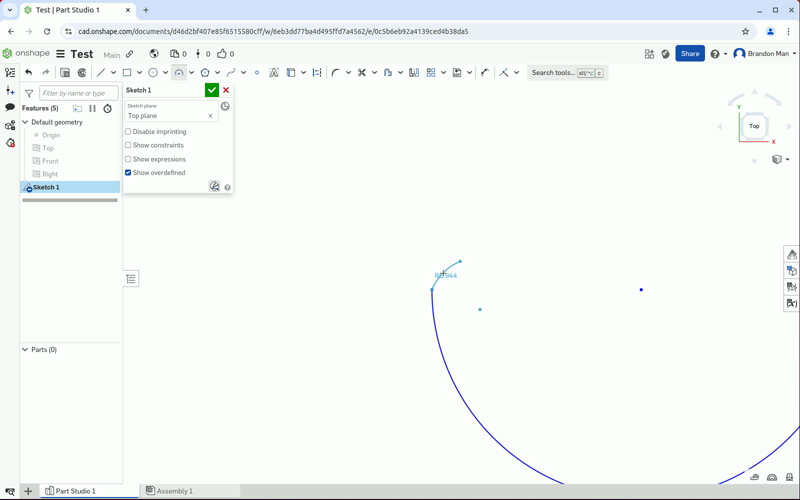
click(443, 272)
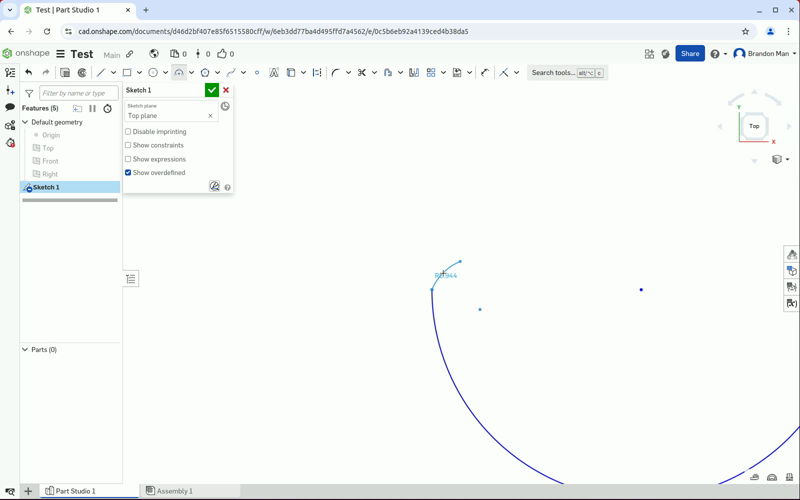
scroll(-6)
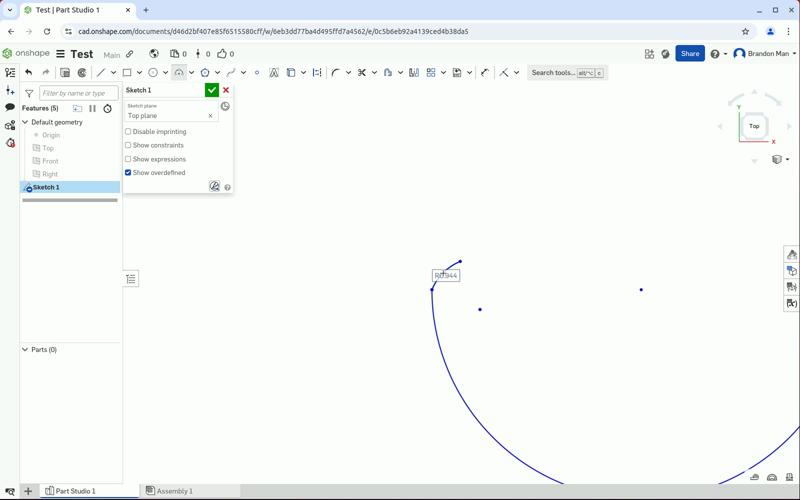
scroll(-6)
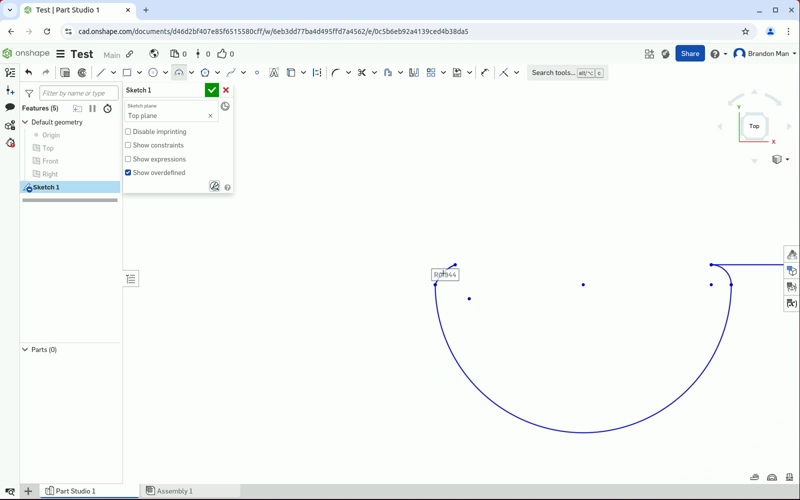
scroll(-6)
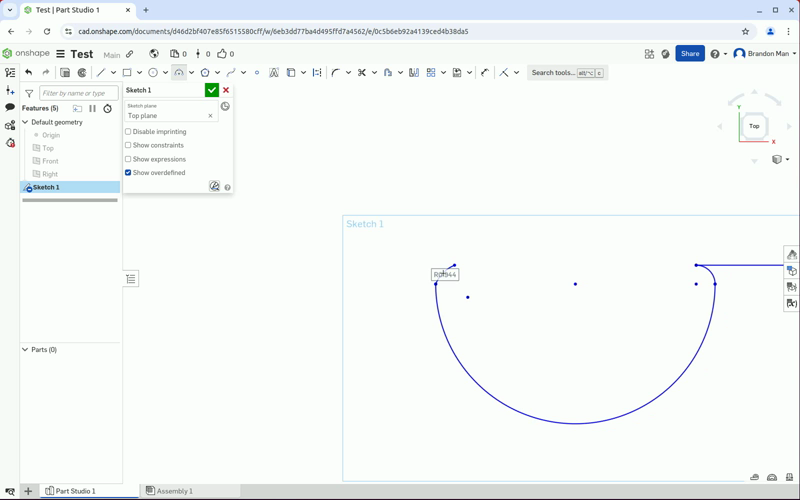
scroll(-6)
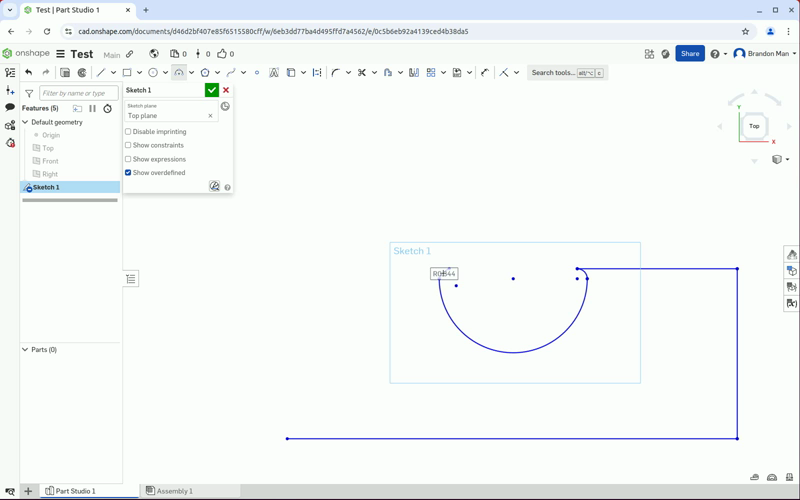
scroll(-6)
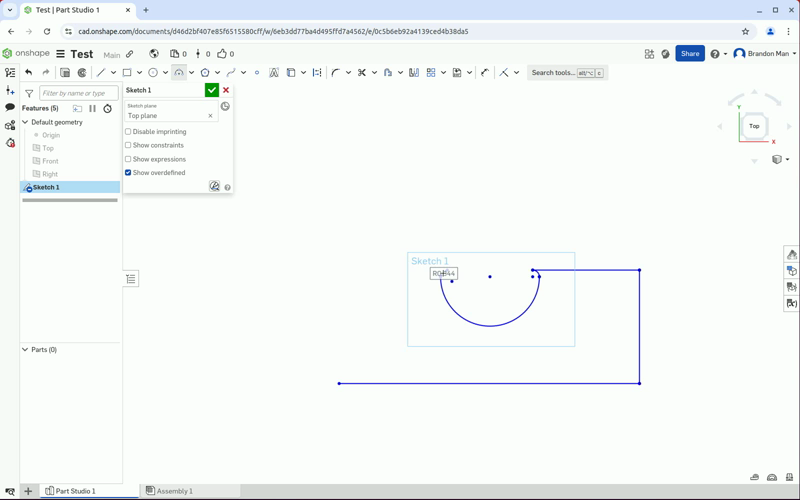
scroll(-6)
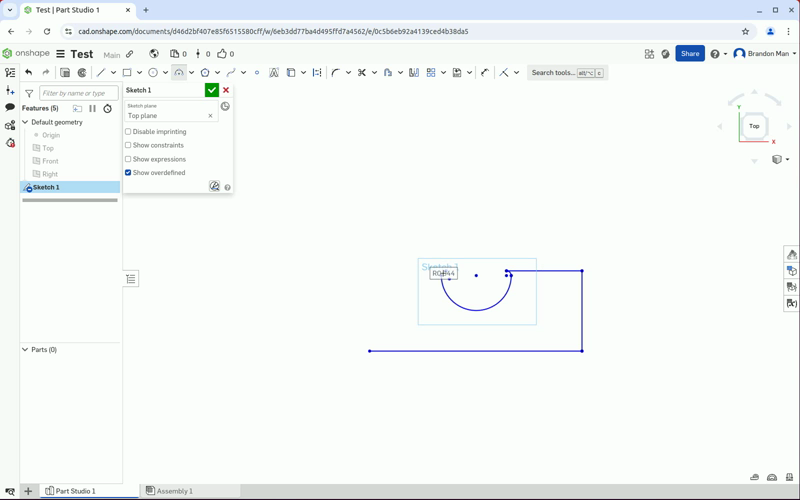
scroll(-6)
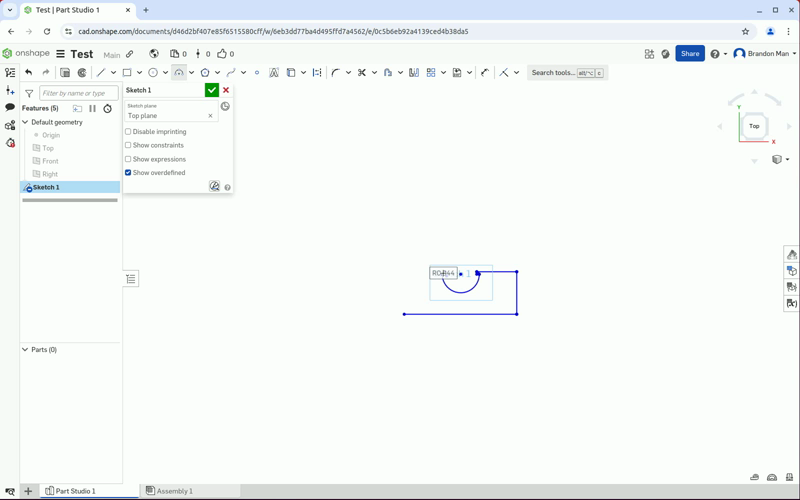
key_up(shift)
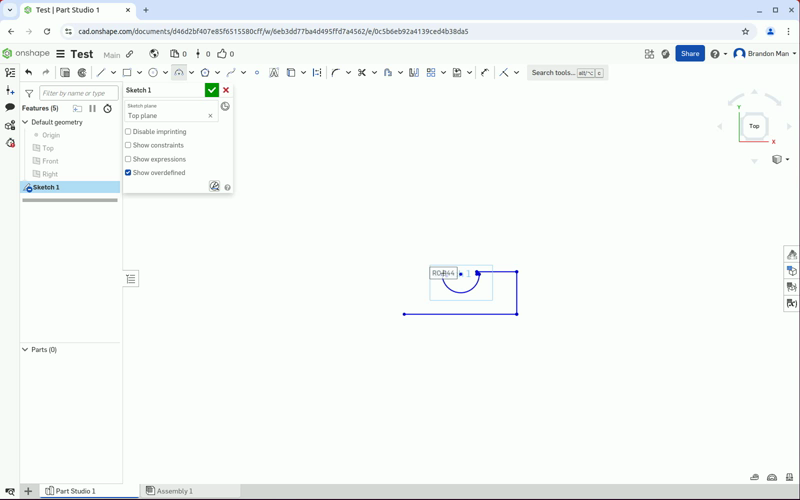
key(esc)
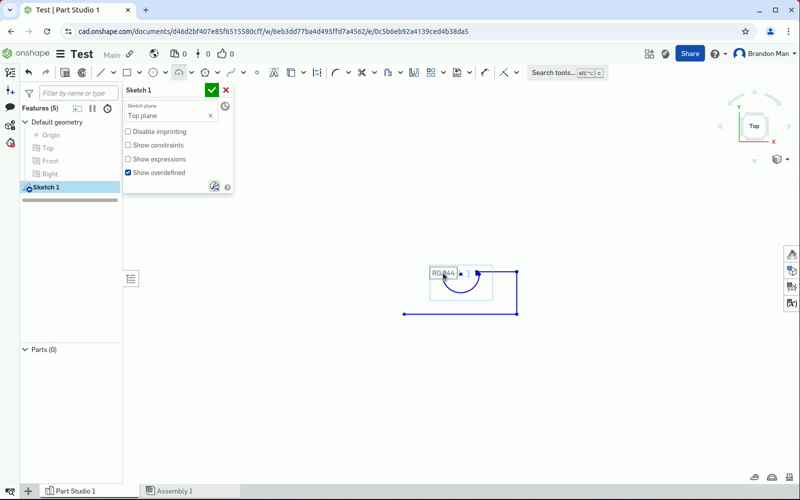
key(l)
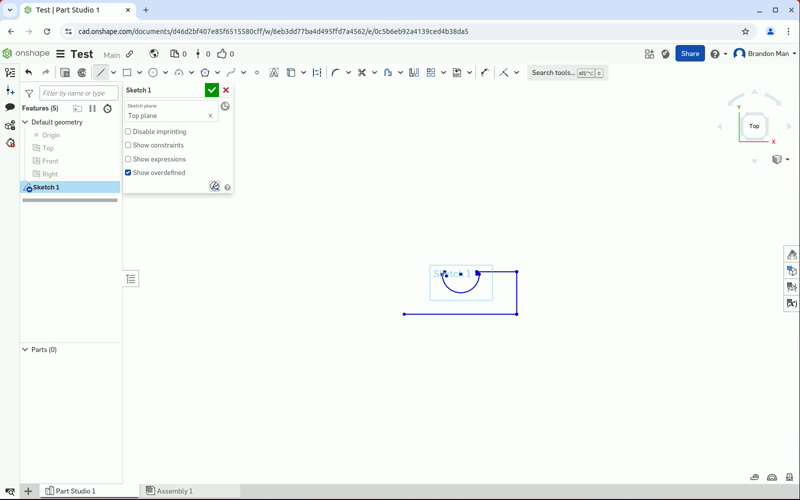
mouse_move(444, 271)
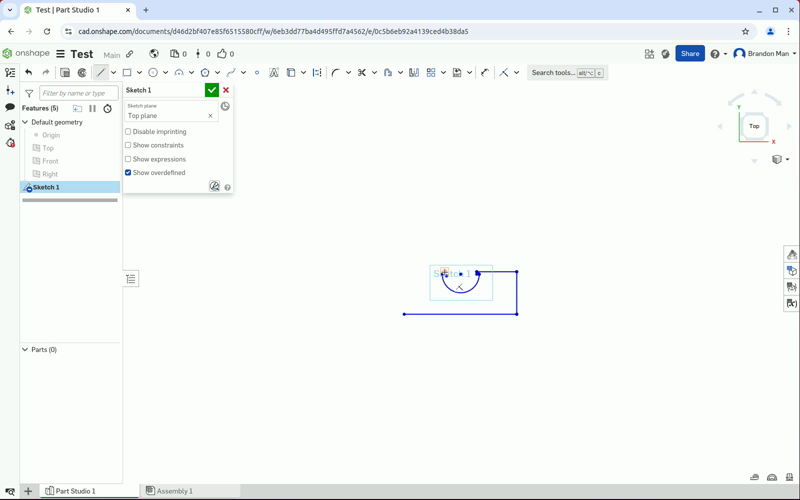
scroll(6)
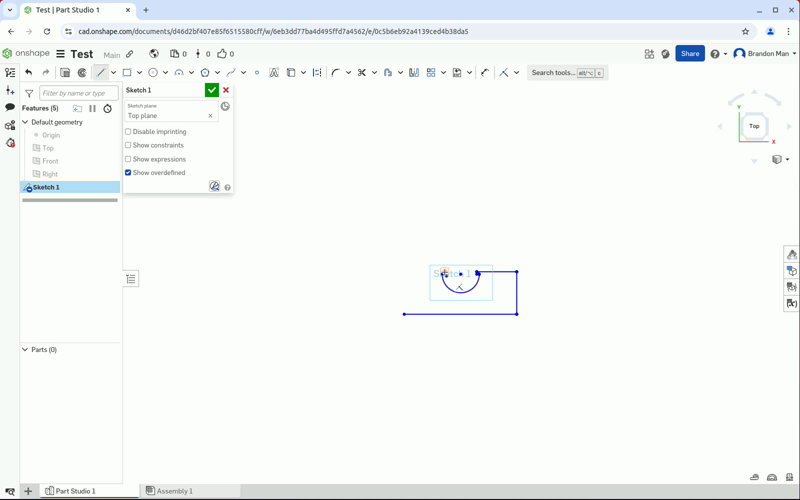
scroll(6)
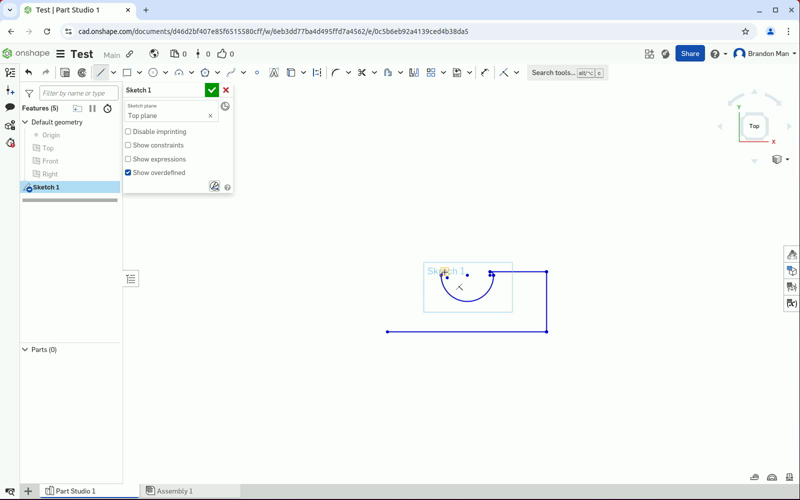
scroll(6)
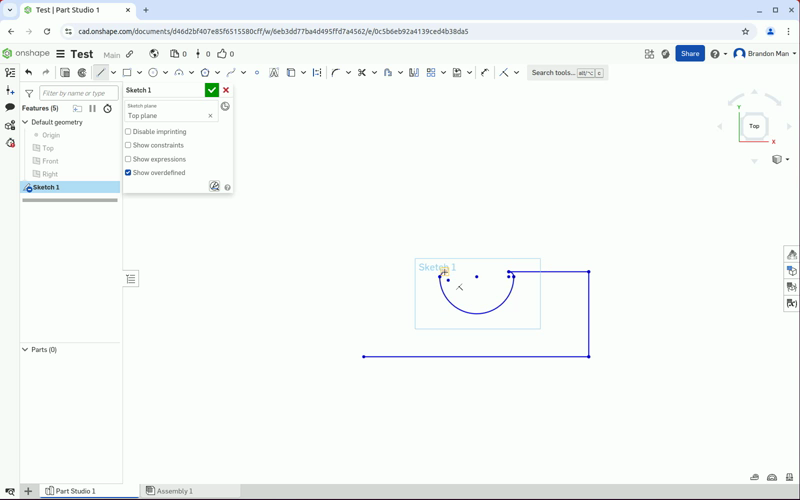
scroll(6)
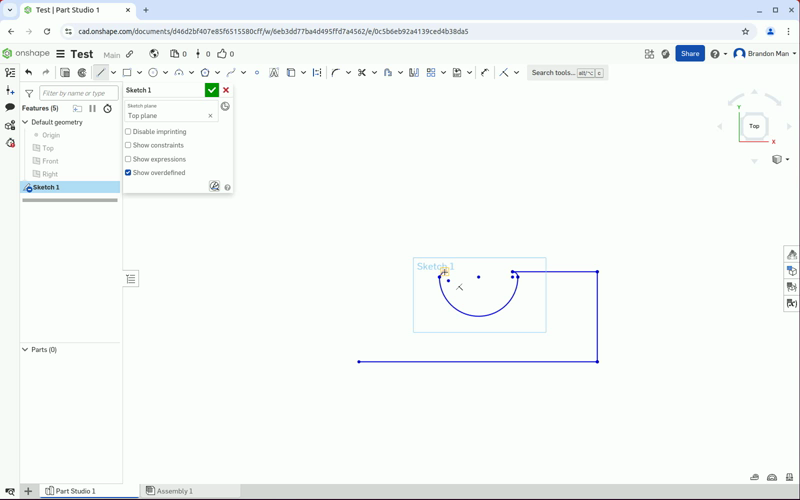
scroll(6)
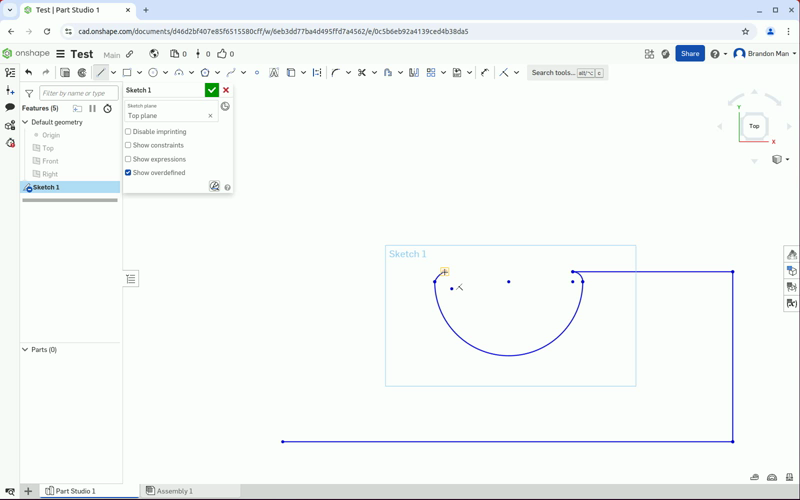
scroll(6)
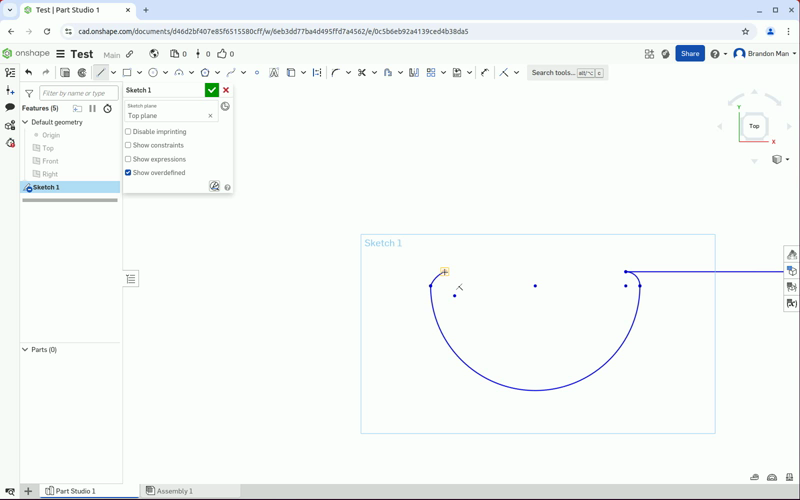
scroll(6)
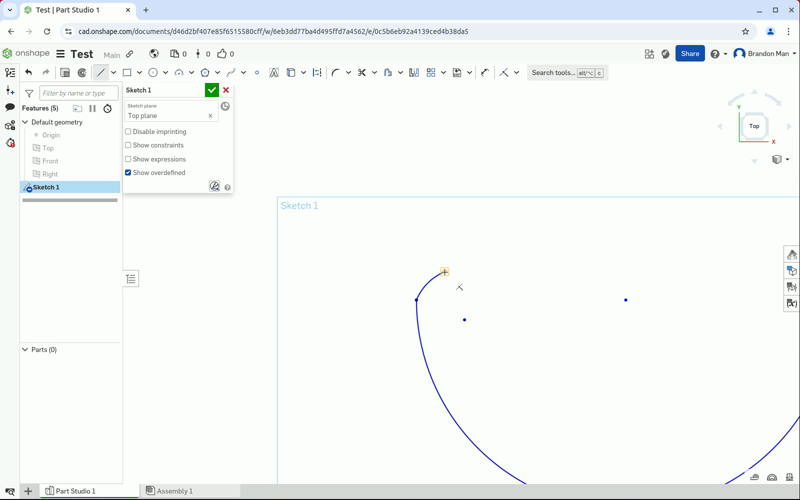
click(444, 271)
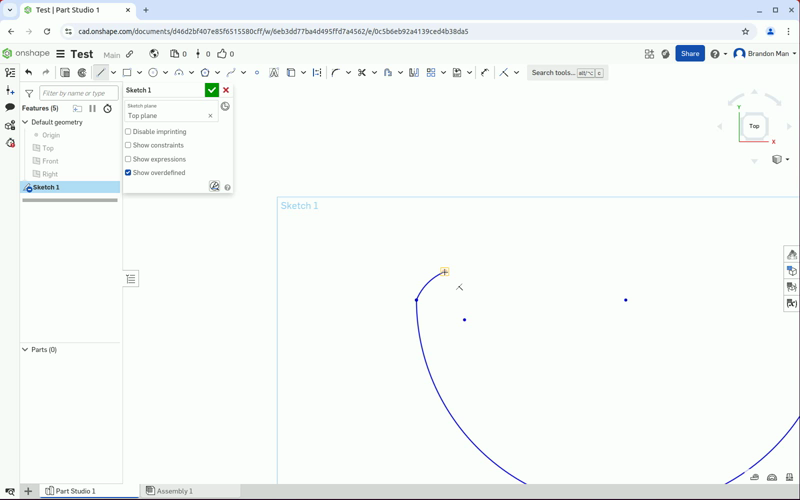
scroll(-6)
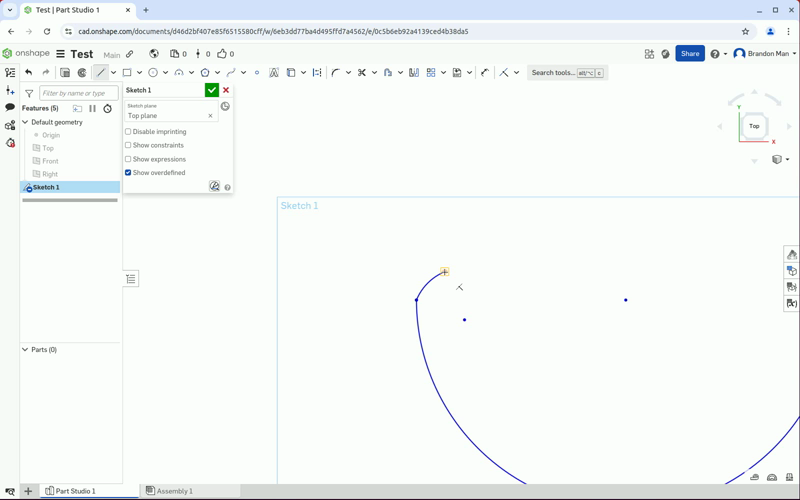
scroll(-6)
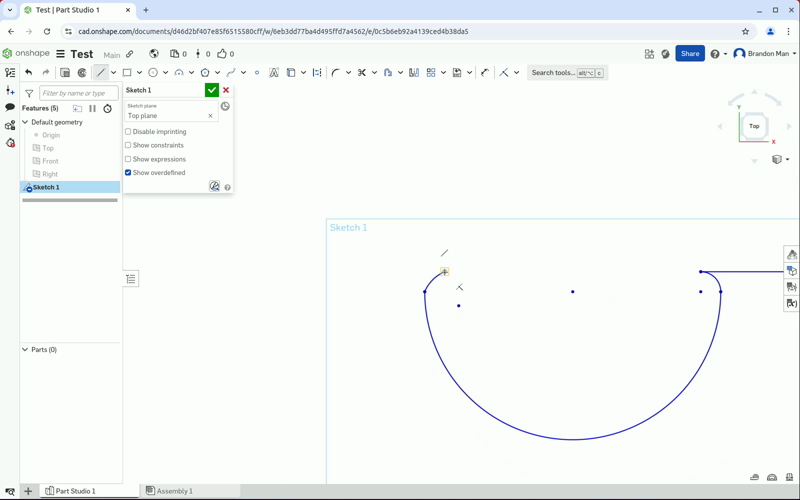
scroll(-6)
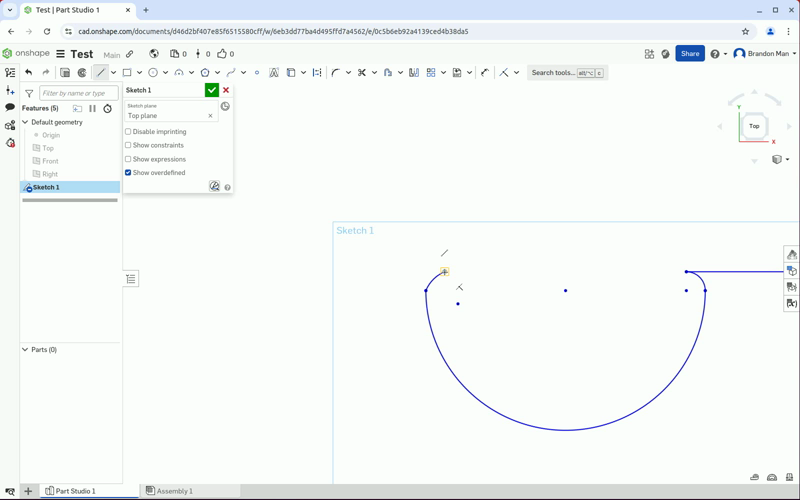
scroll(-6)
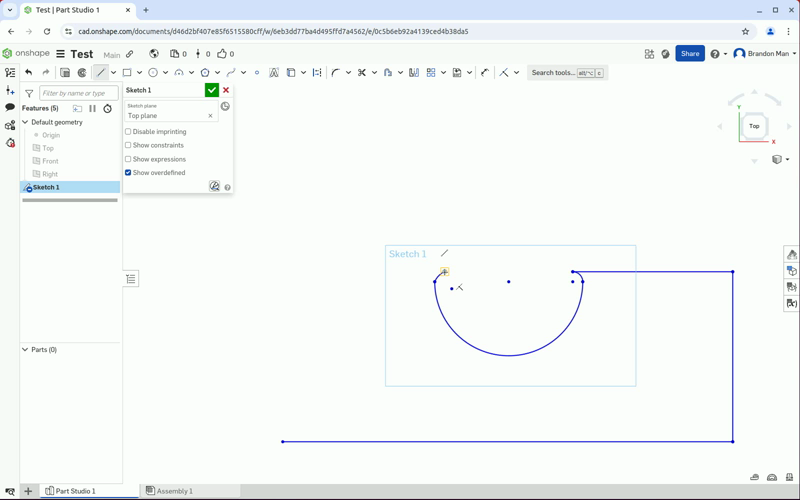
scroll(-6)
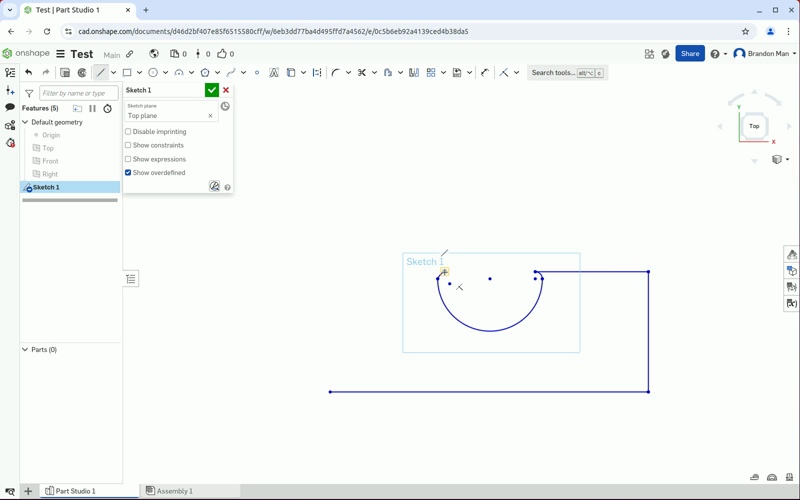
scroll(-6)
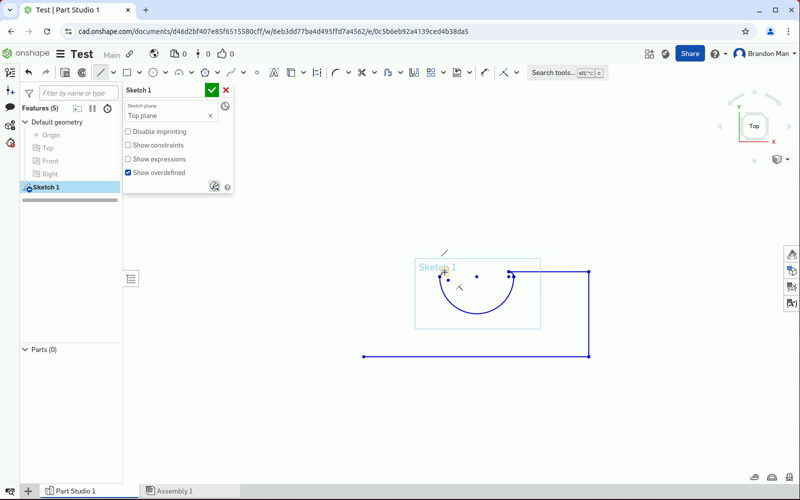
scroll(-6)
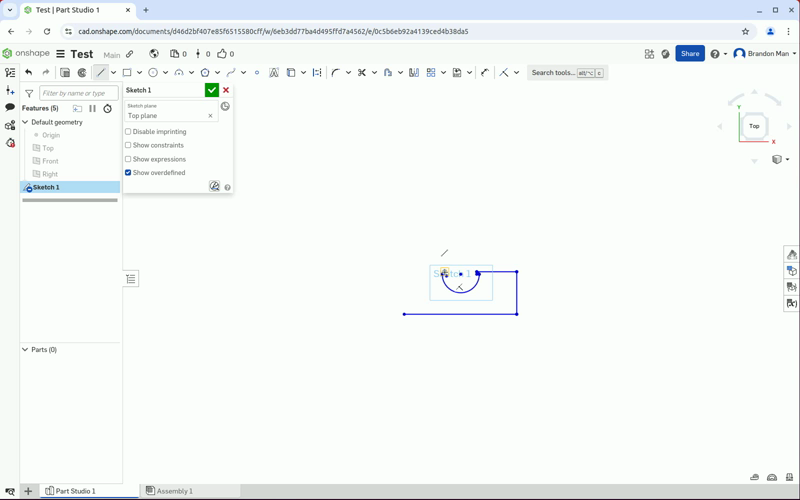
key_down(shift)
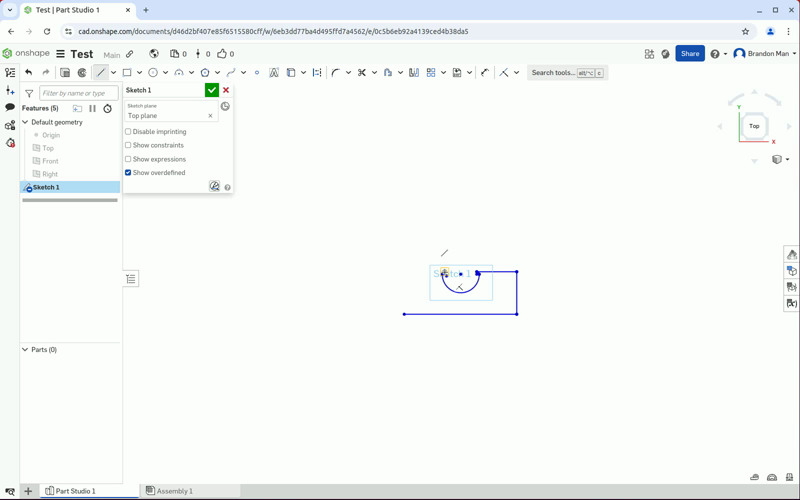
mouse_move(474, 271)
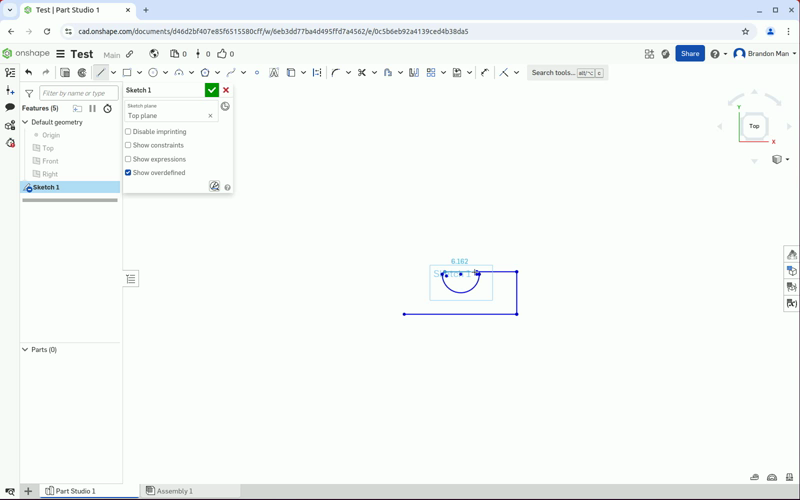
mouse_move(404, 271)
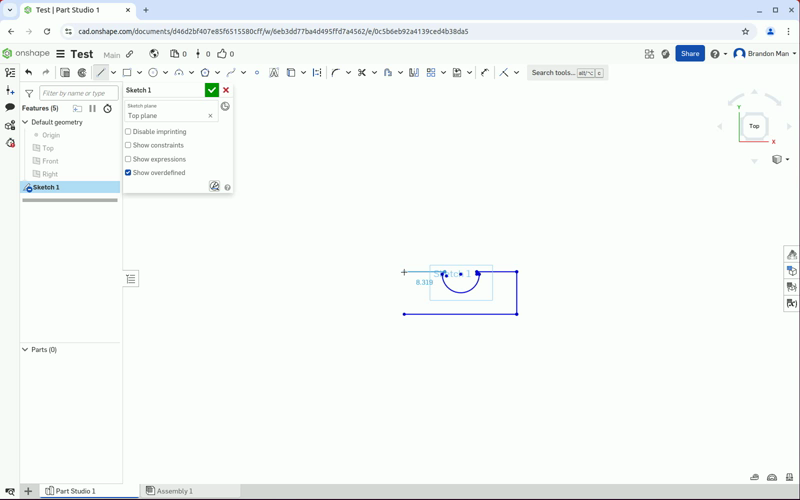
click(404, 271)
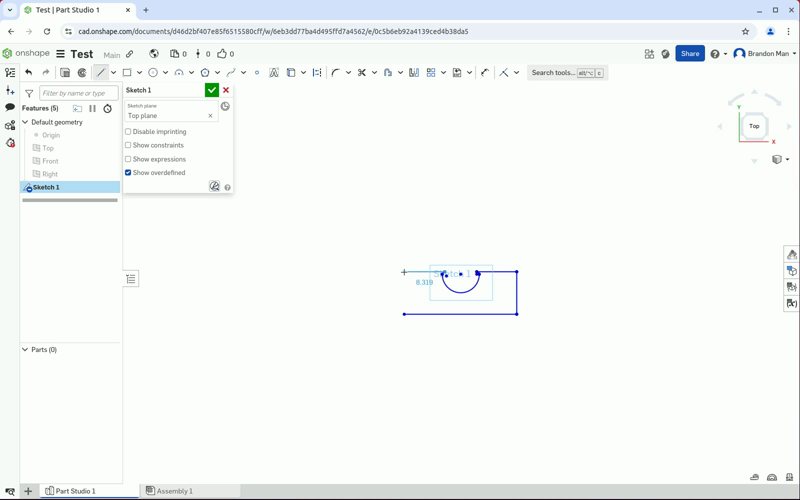
key_up(shift)
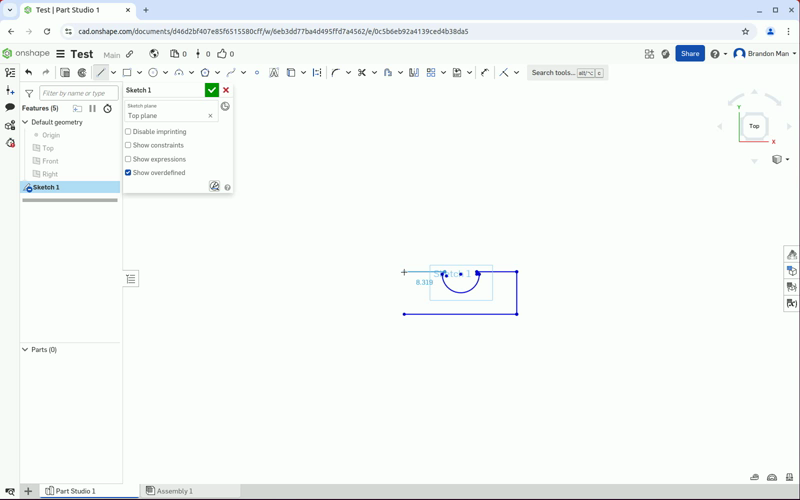
mouse_move(434, 271)
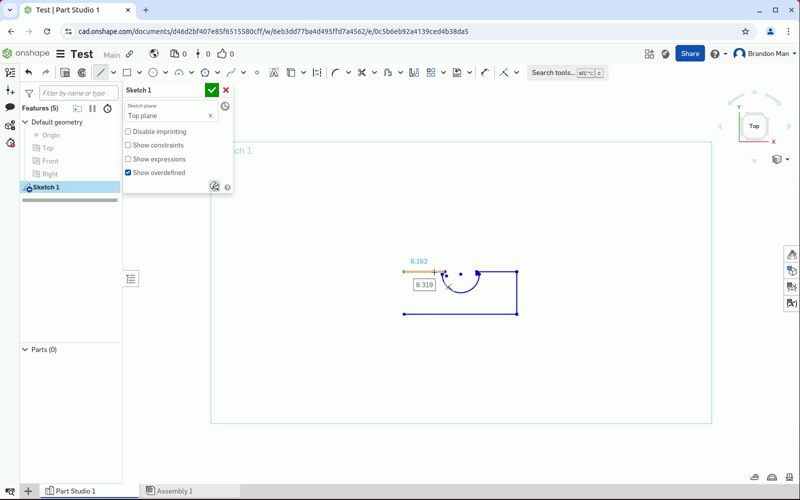
key_down(shift)
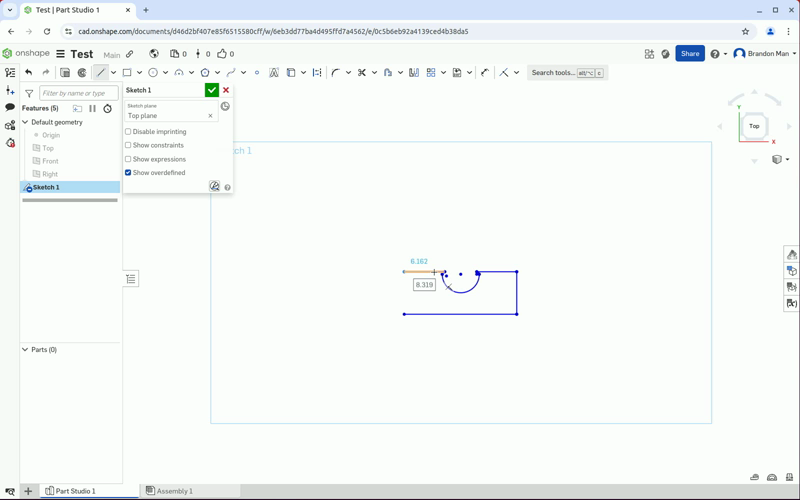
mouse_move(404, 314)
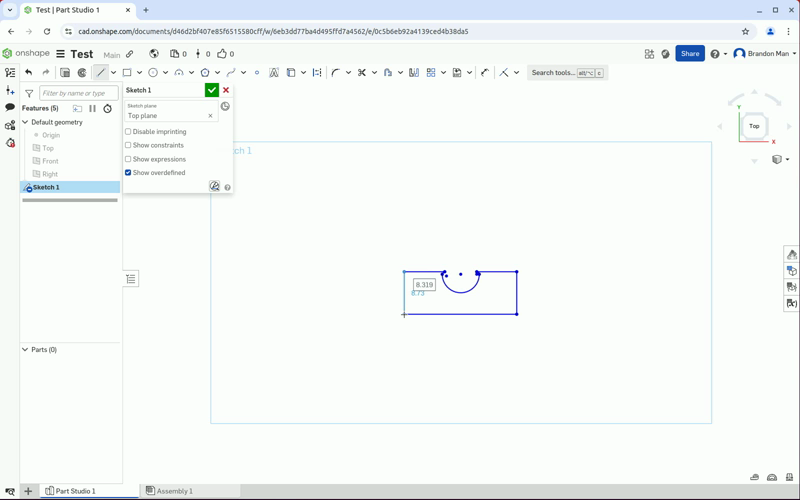
key_up(shift)
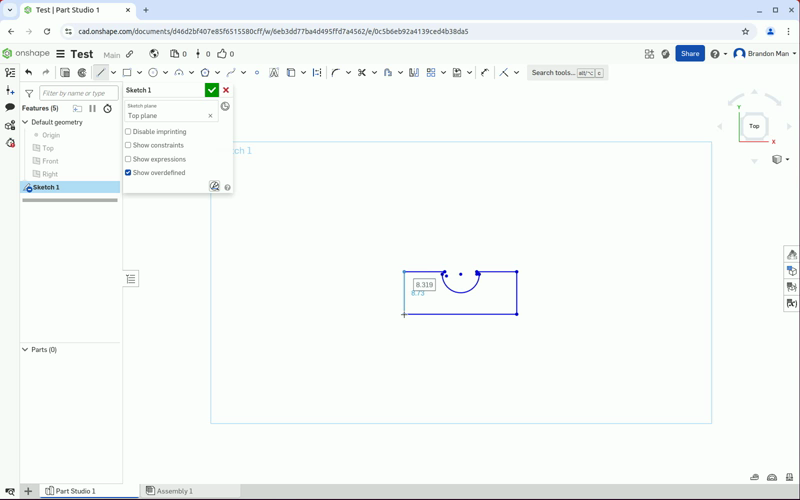
click(404, 314)
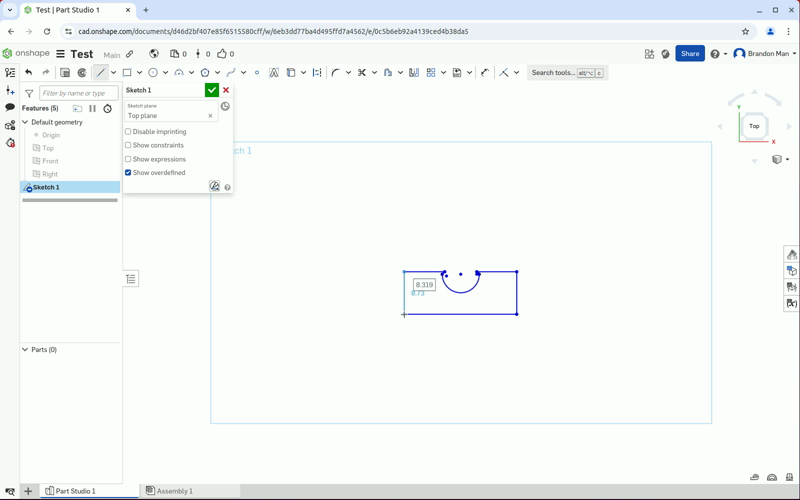
key(esc)
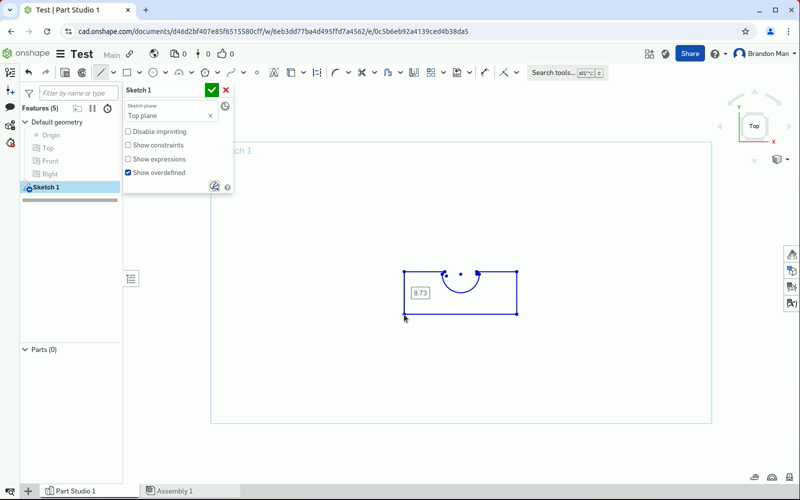
key(c)
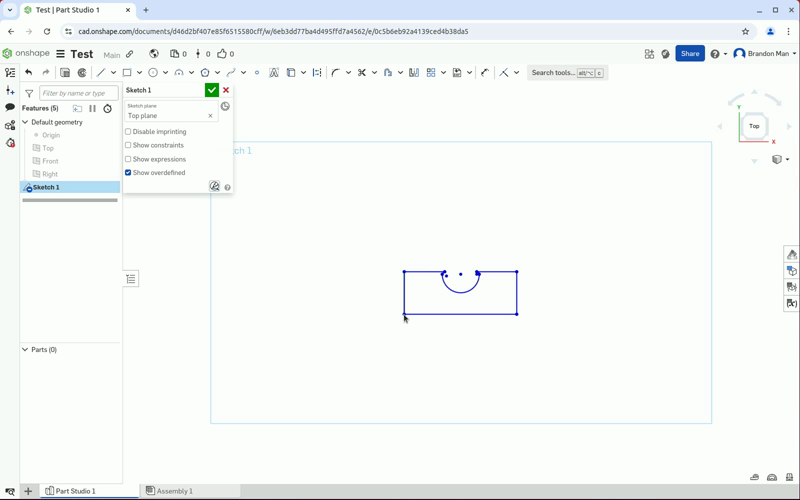
key_down(shift)
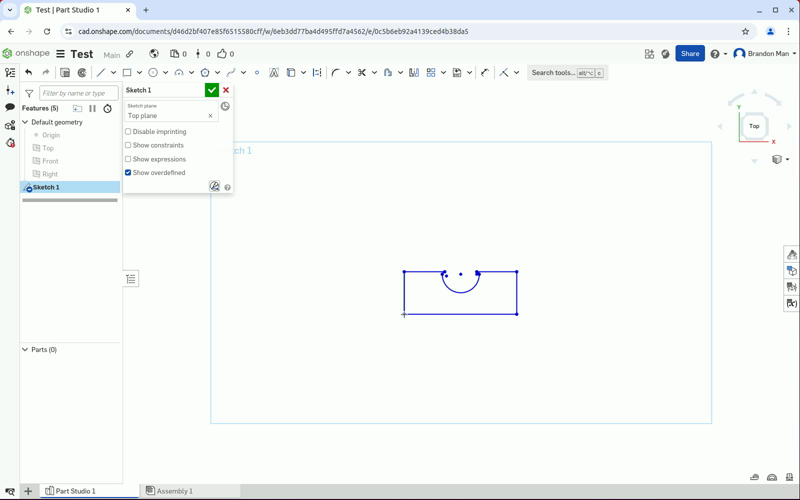
mouse_move(421, 293)
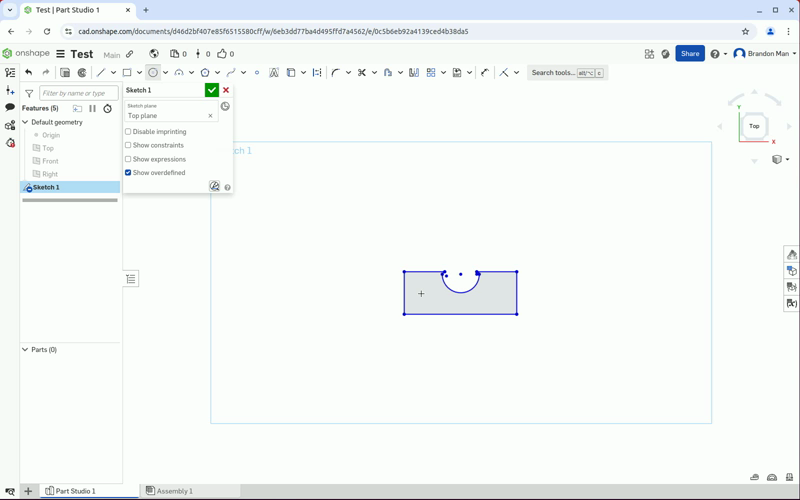
click(421, 293)
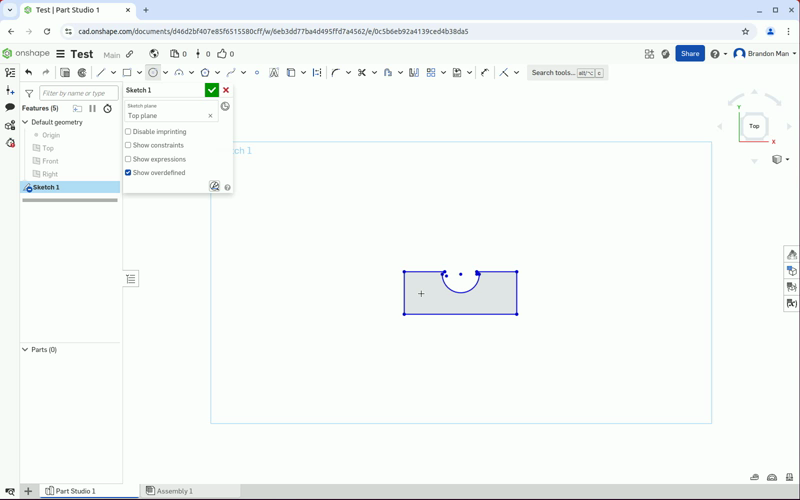
key_up(shift)
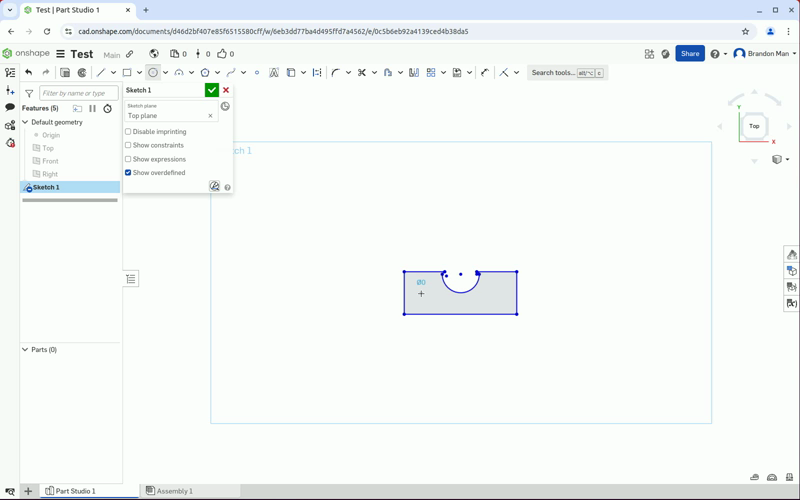
mouse_move(424, 293)
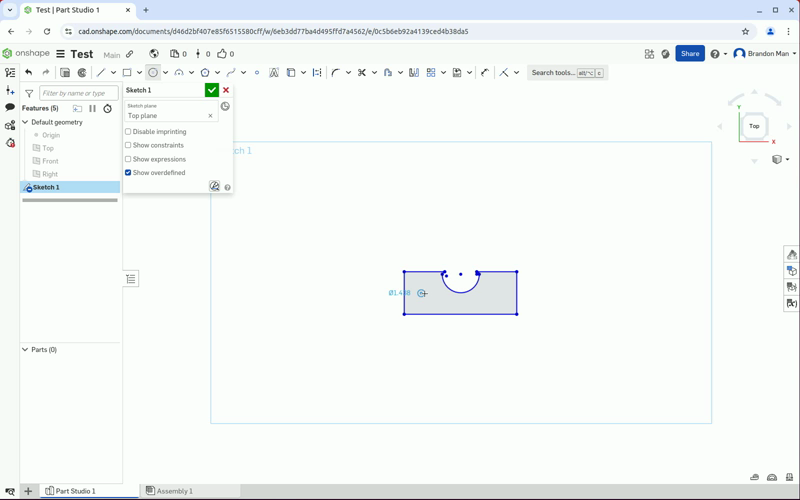
click(424, 293)
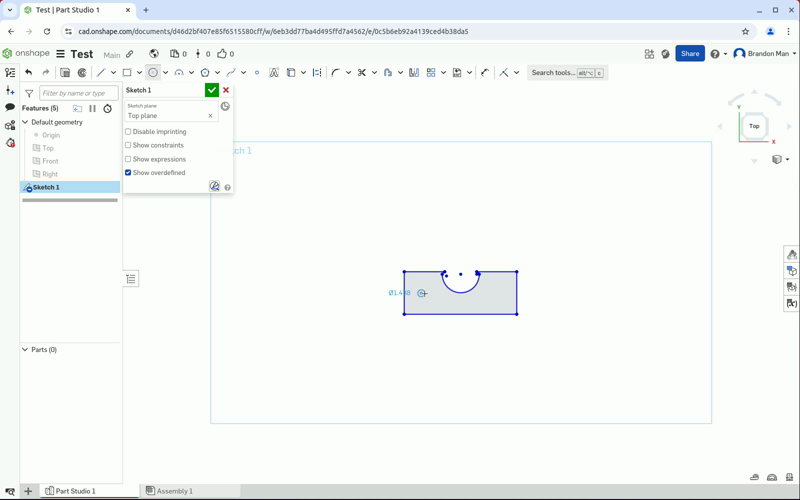
key(esc)
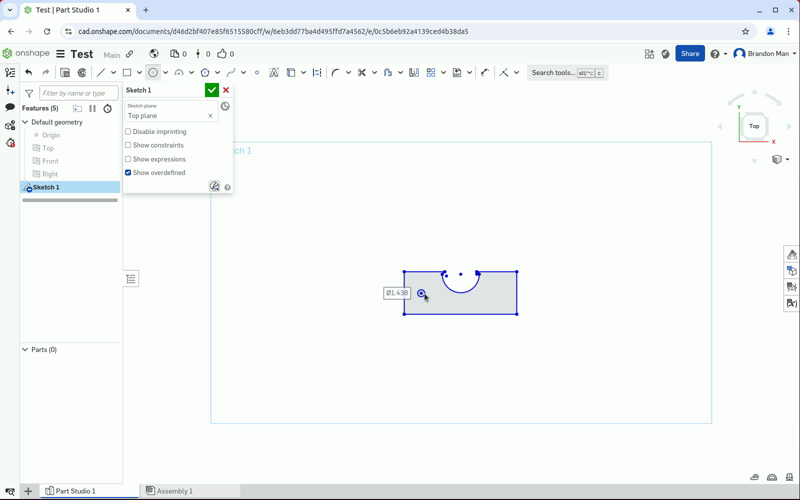
key(c)
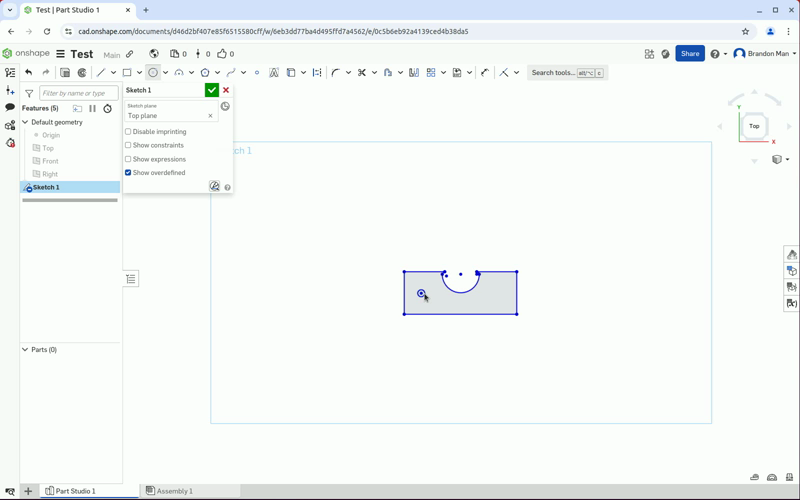
key_down(shift)
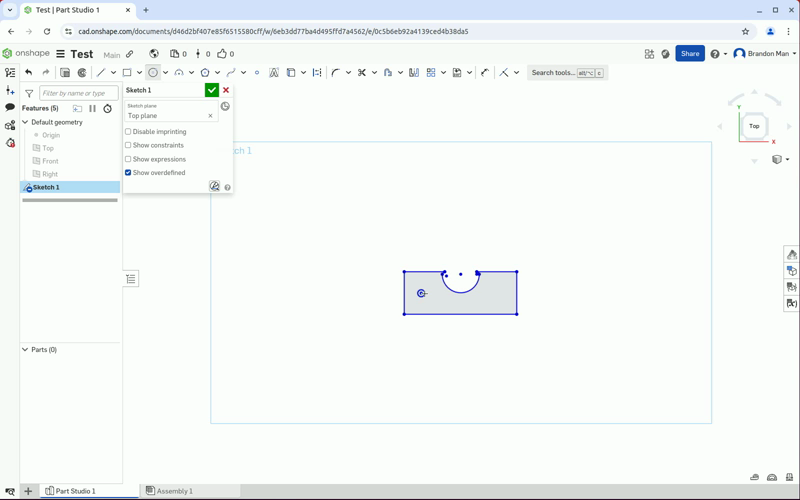
mouse_move(500, 293)
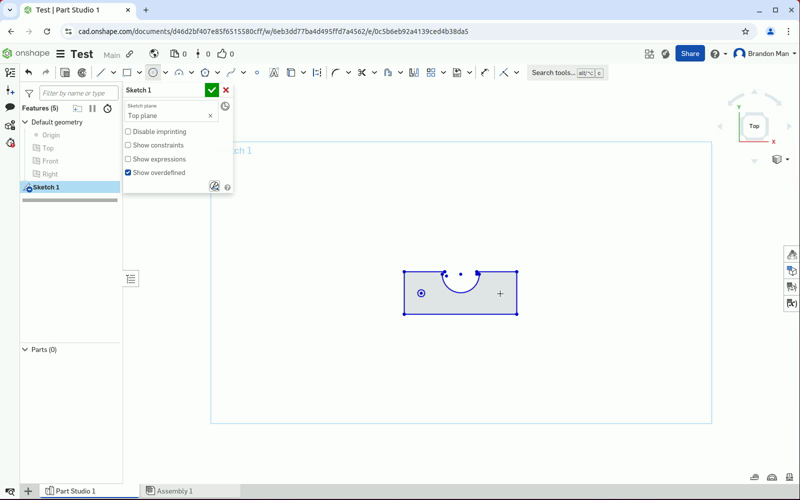
click(500, 293)
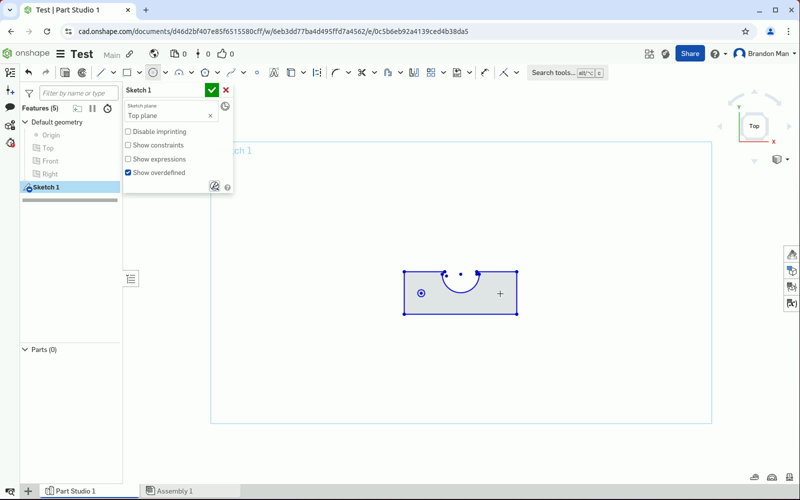
key_up(shift)
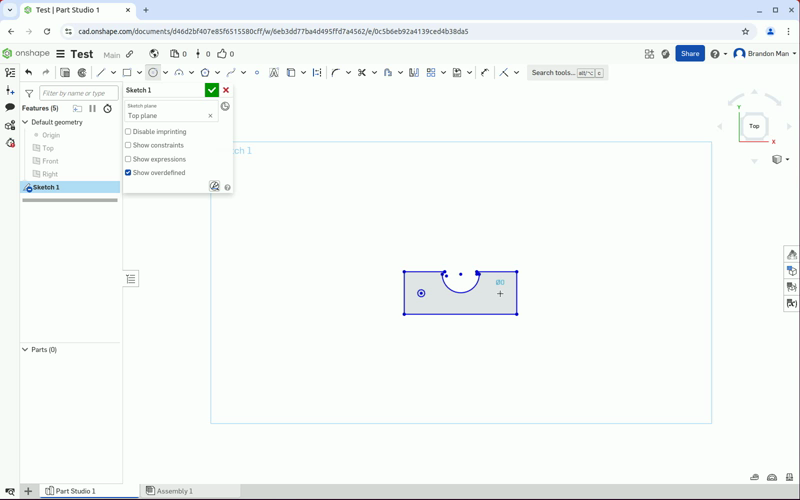
mouse_move(504, 293)
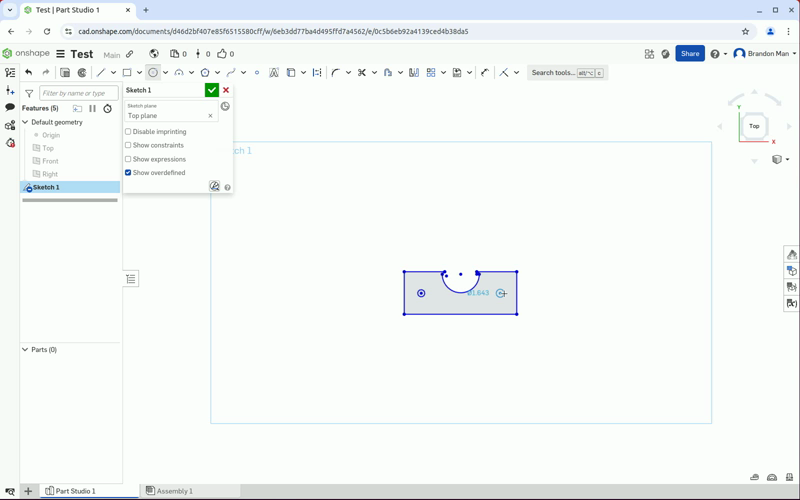
click(504, 293)
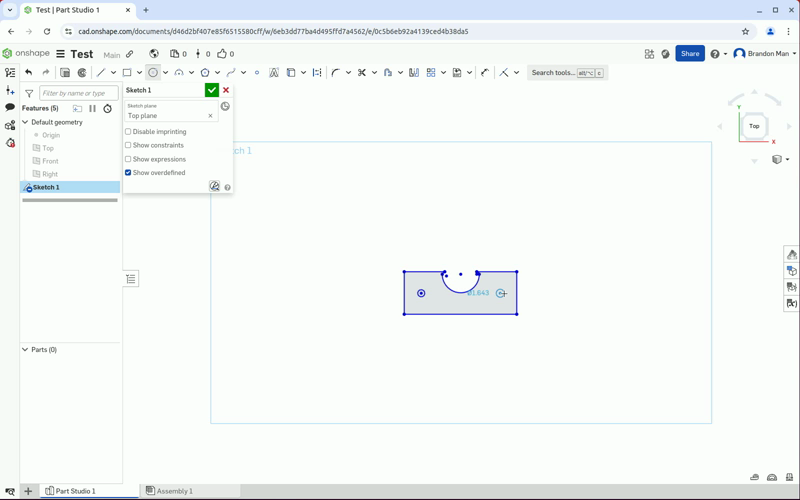
key(esc)
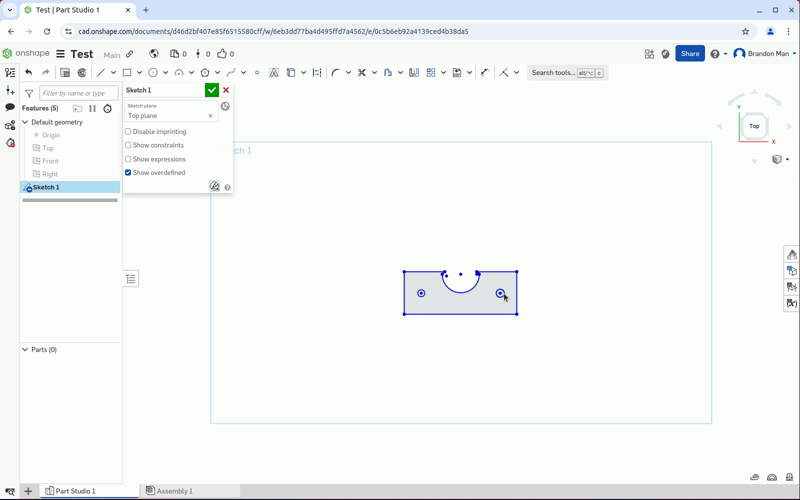
mouse_move(428, 285)
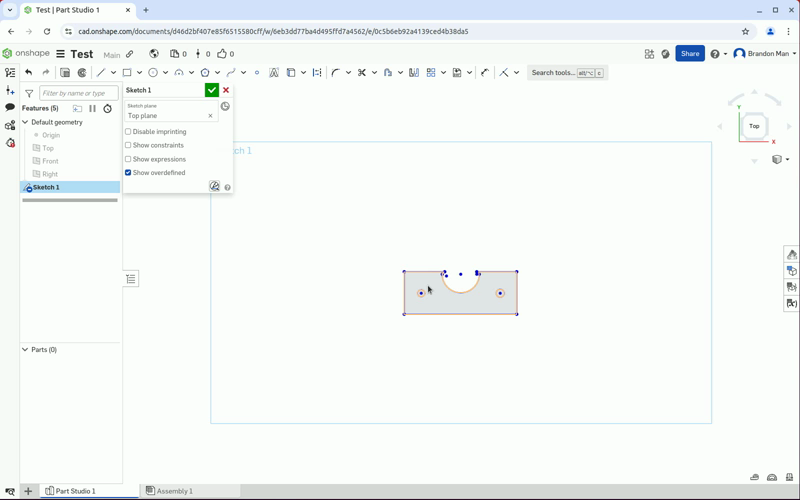
click(428, 285)
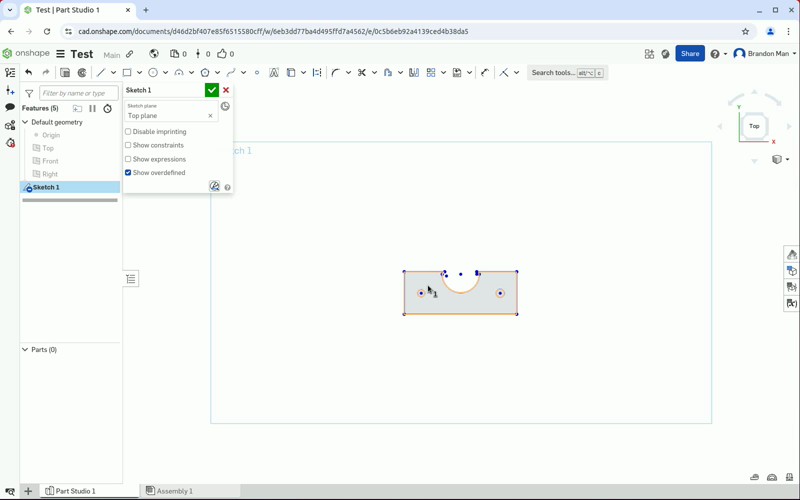
mouse_move(73, 352)
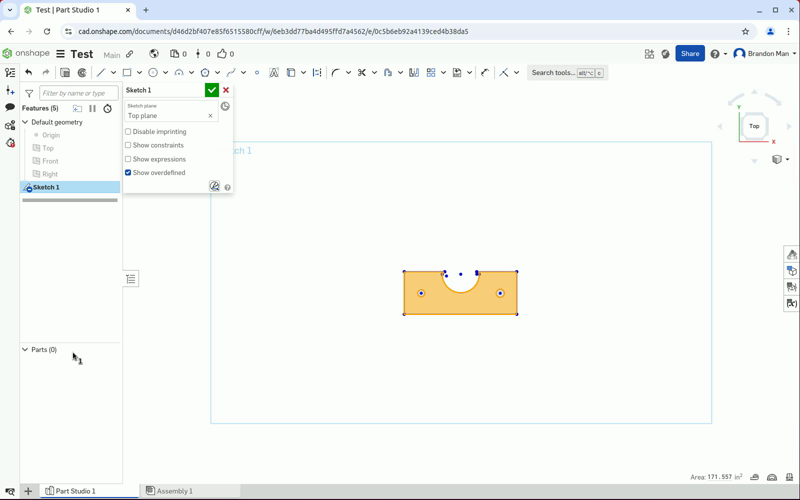
key(shift+y)
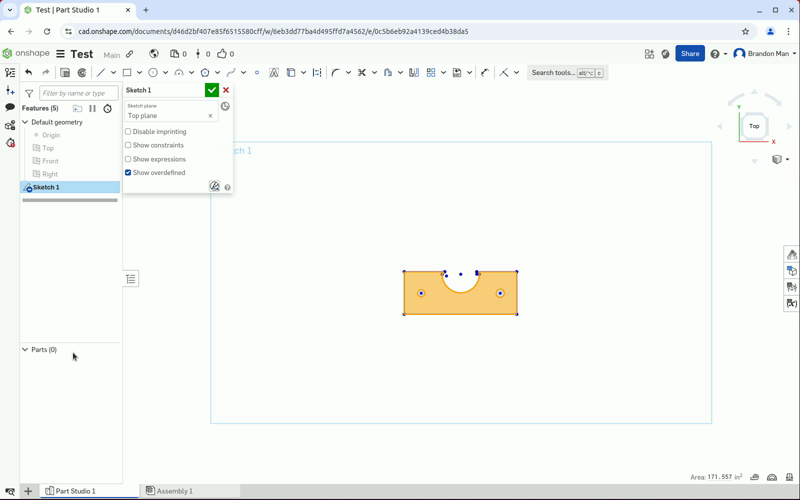
key(shift+e)
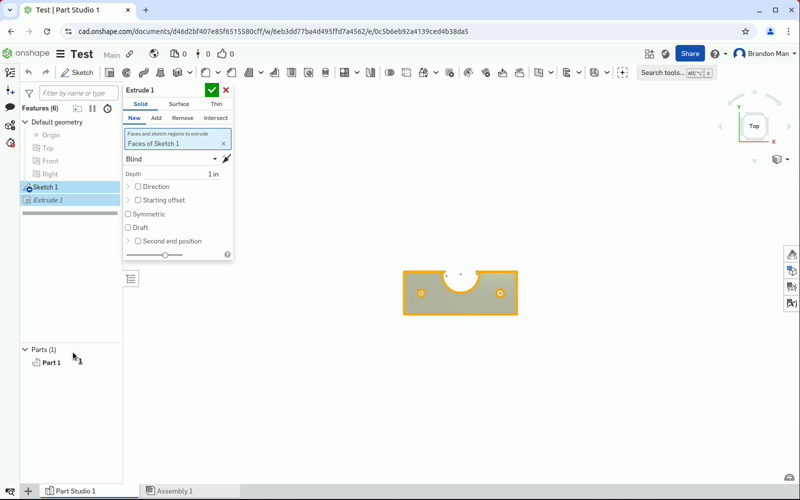
mouse_move(143, 106)
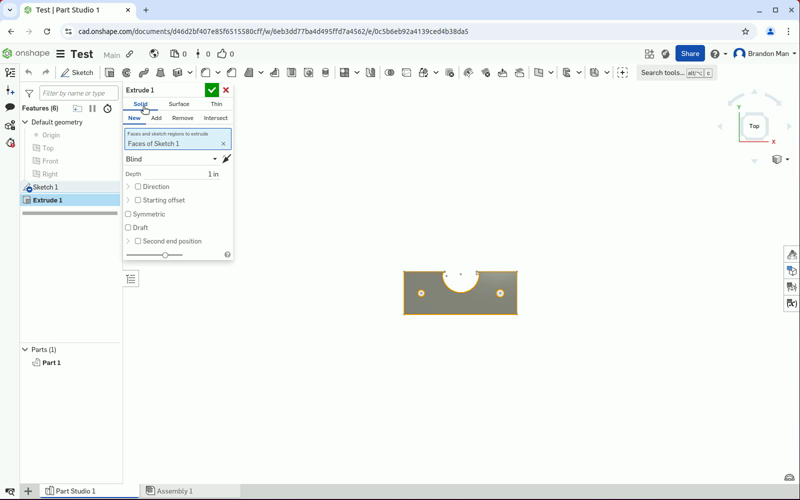
click(143, 106)
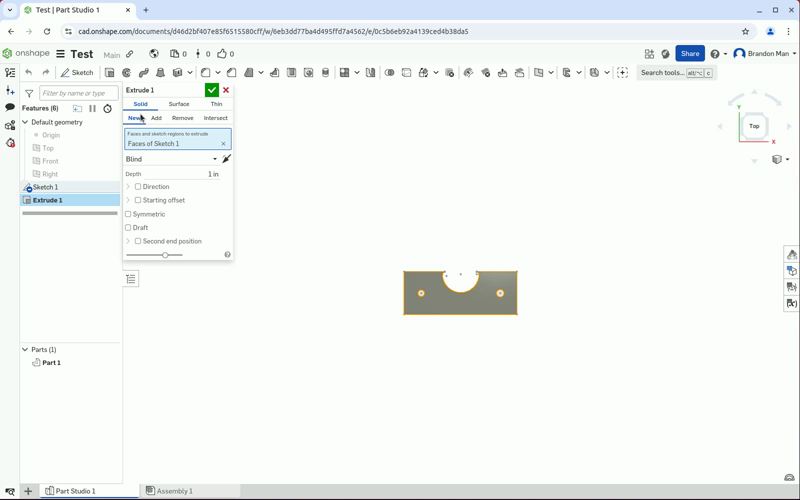
mouse_move(137, 120)
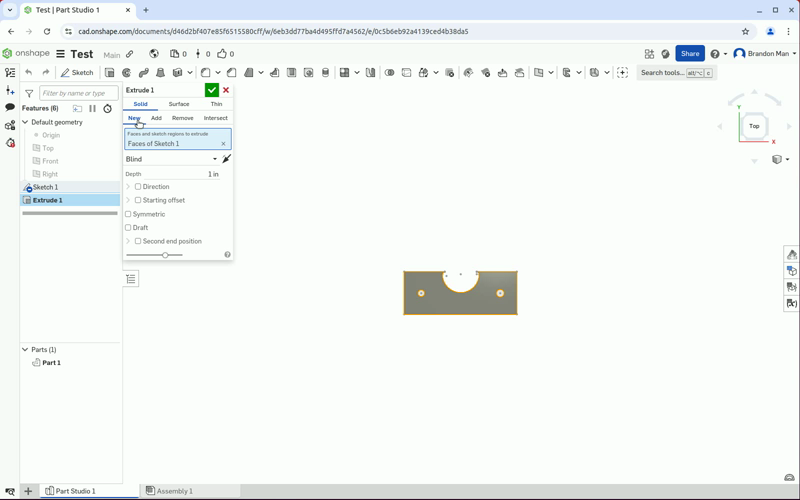
click(137, 120)
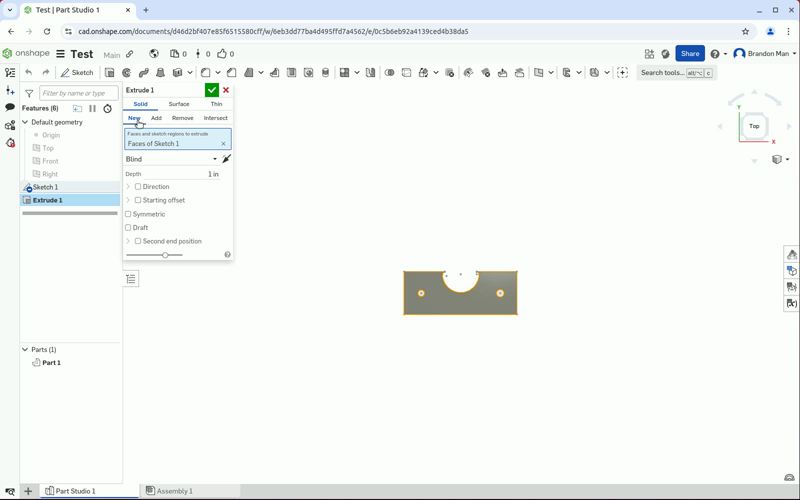
key(tab, 4)
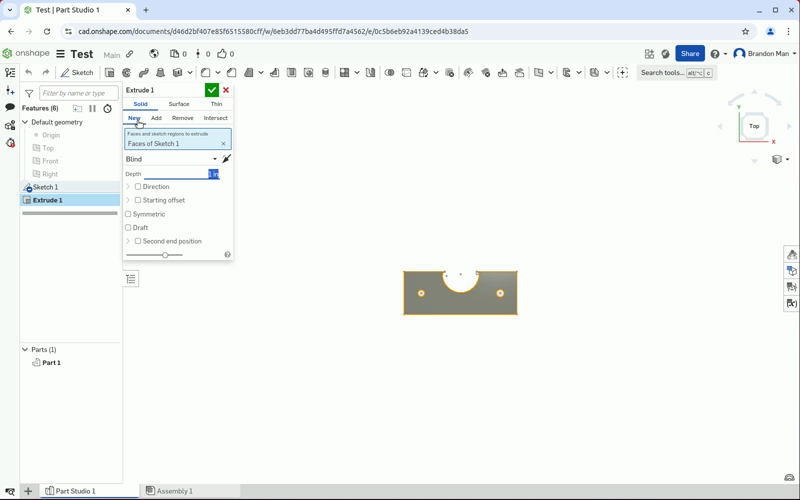
text(1.926)
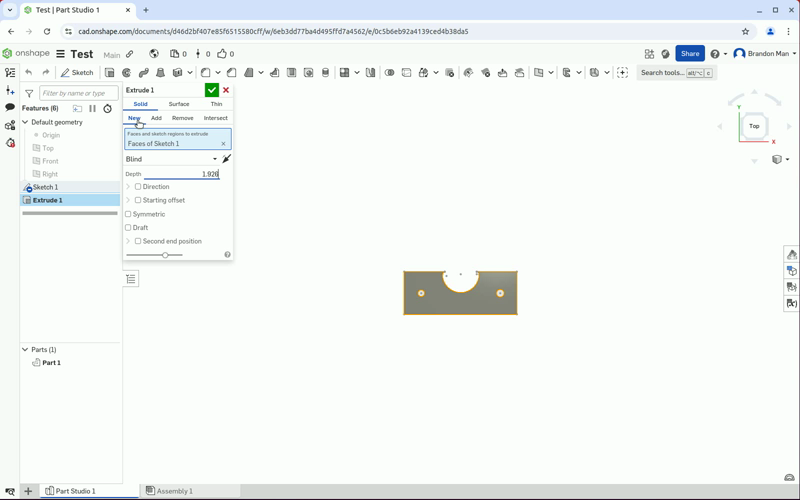
key(enter)
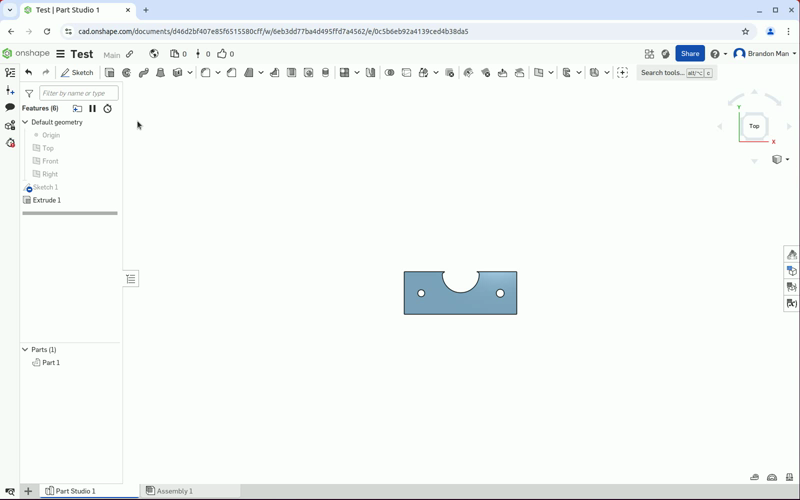
key(shift+h)
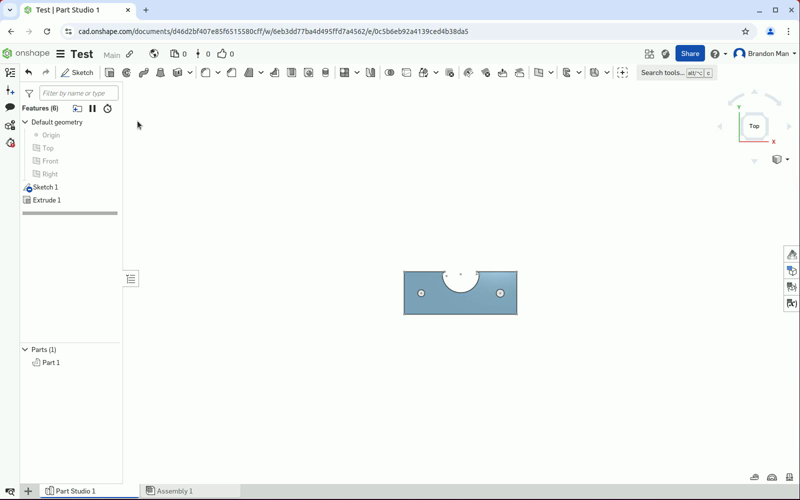
key(shift+h)
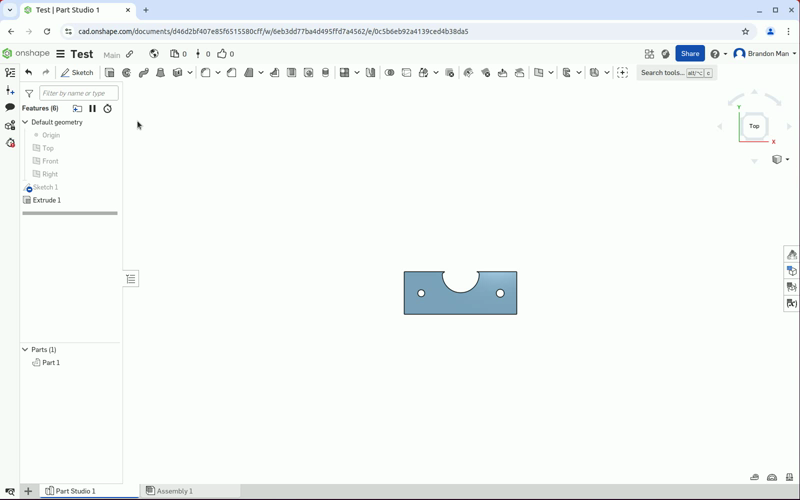
mouse_move(73, 189)
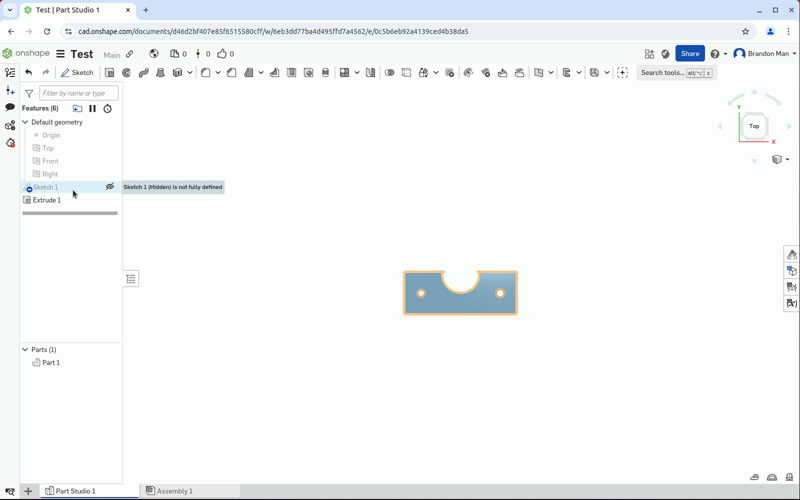
click(73, 189)
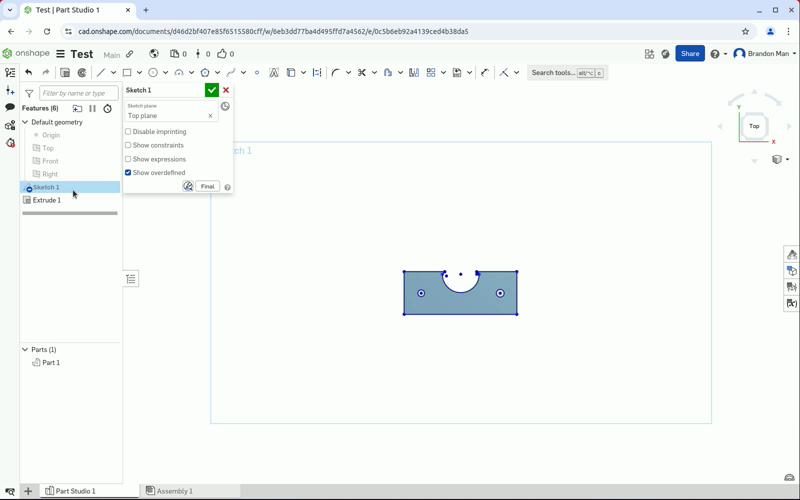
mouse_move(229, 92)
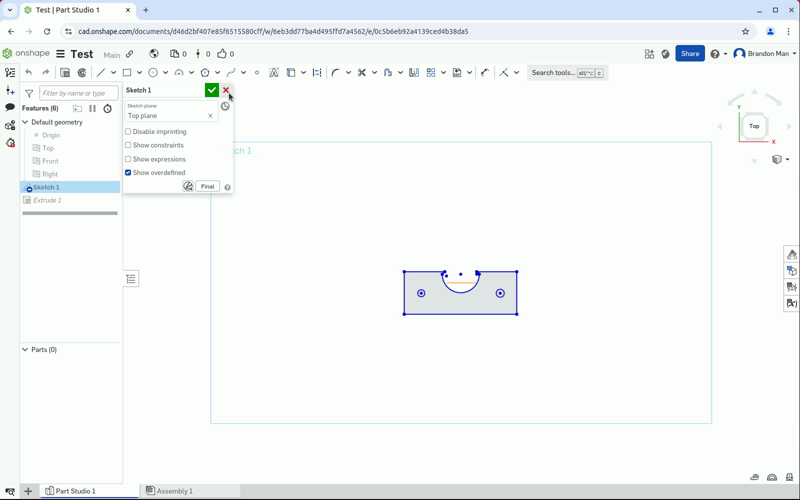
click(229, 92)
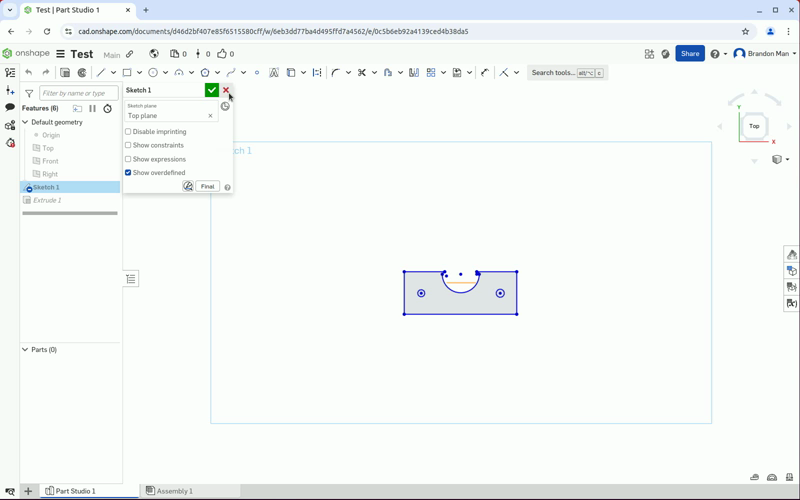
key(shift+s)
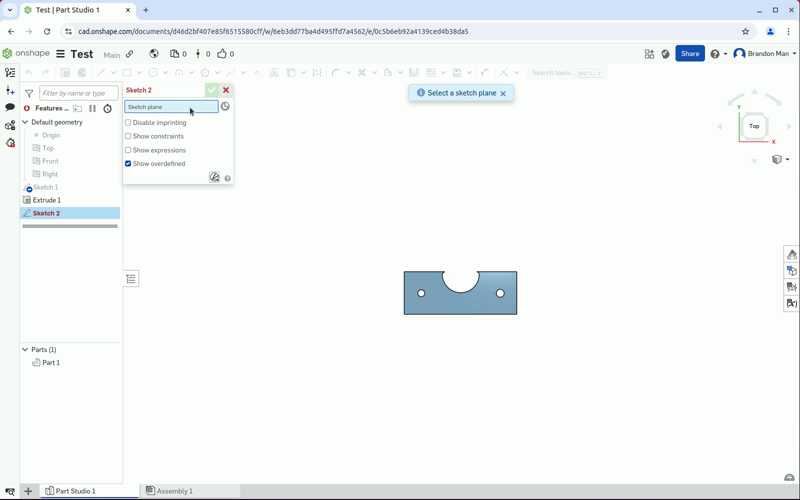
mouse_move(73, 150)
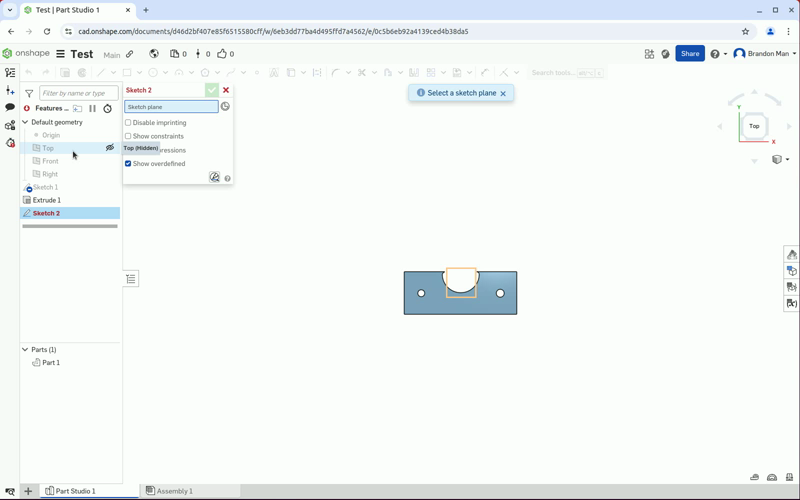
click(73, 150)
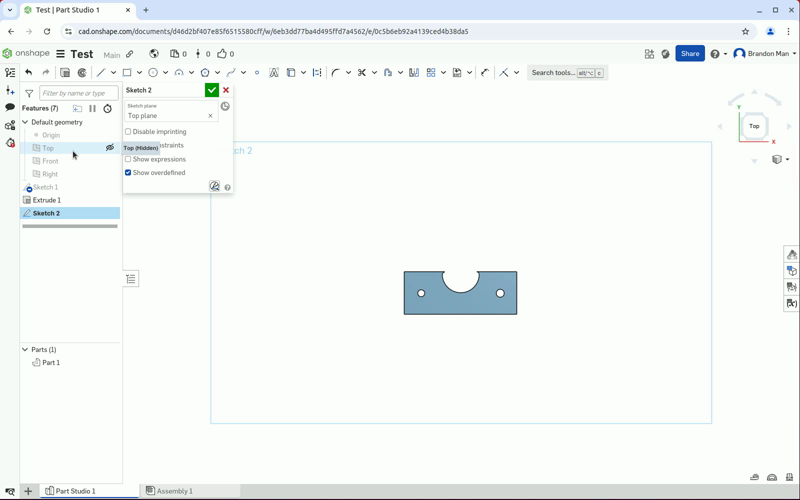
mouse_move(73, 352)
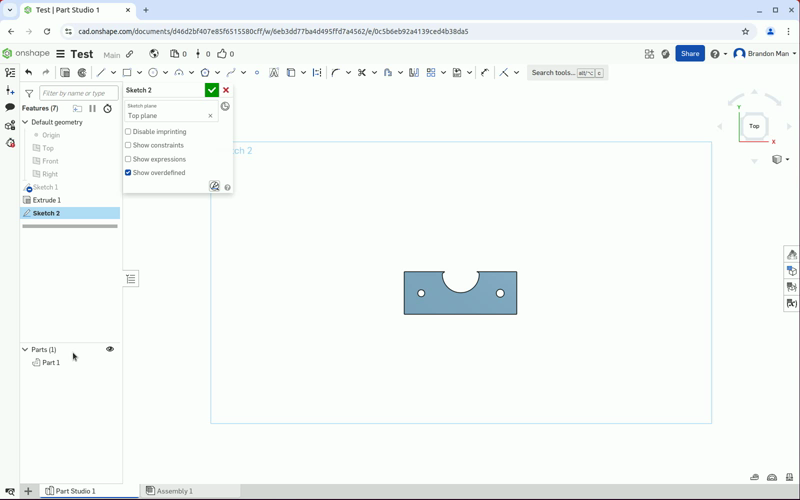
key(y)
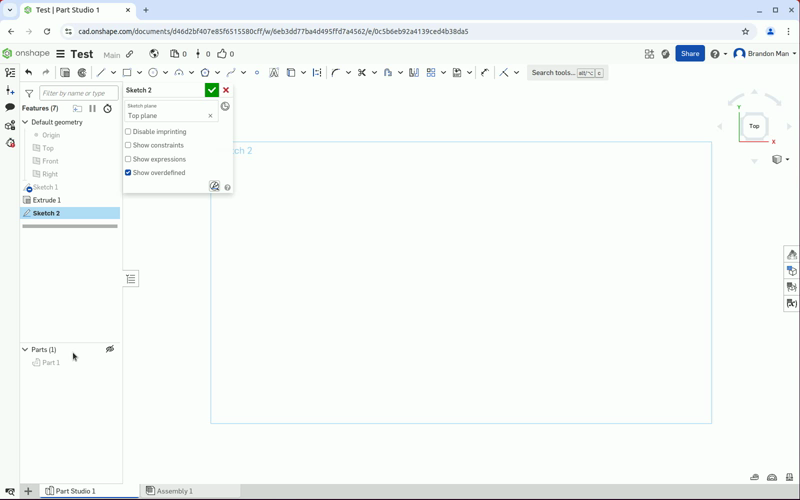
key(a)
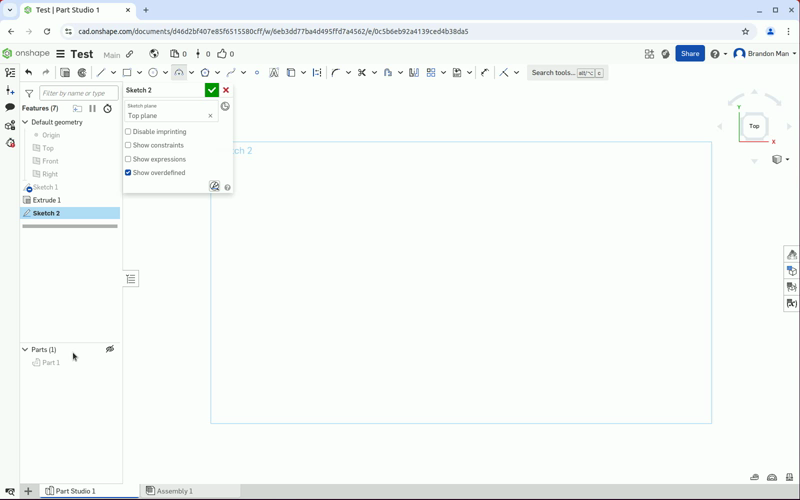
key_down(shift)
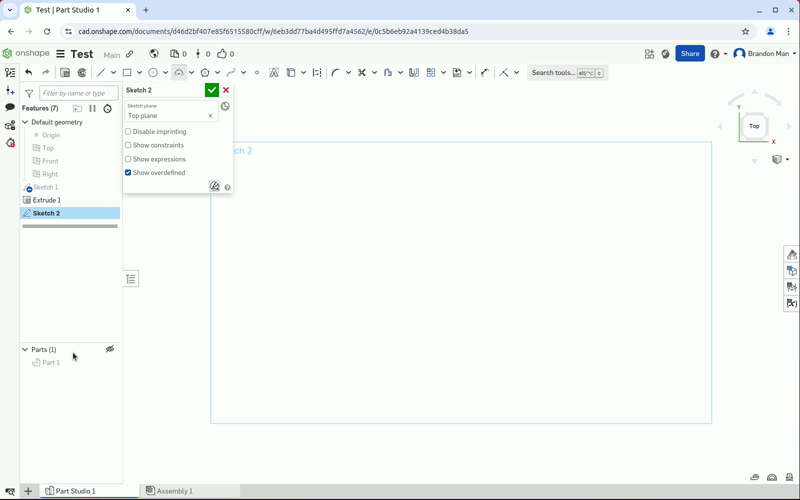
mouse_move(441, 274)
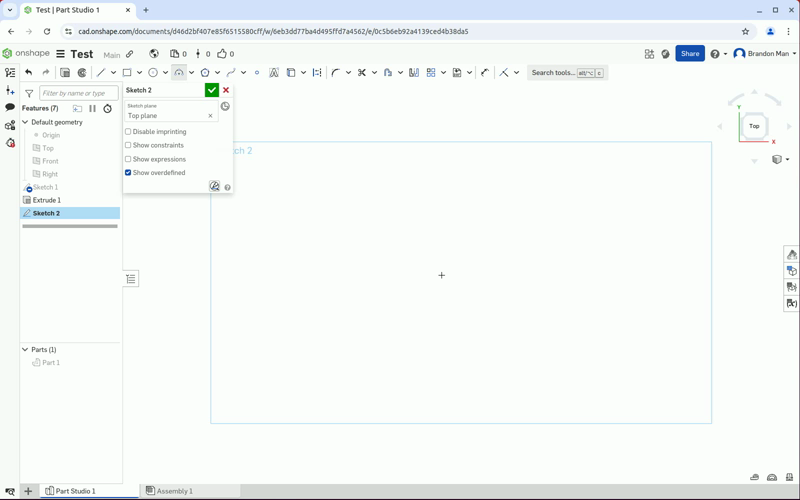
click(441, 274)
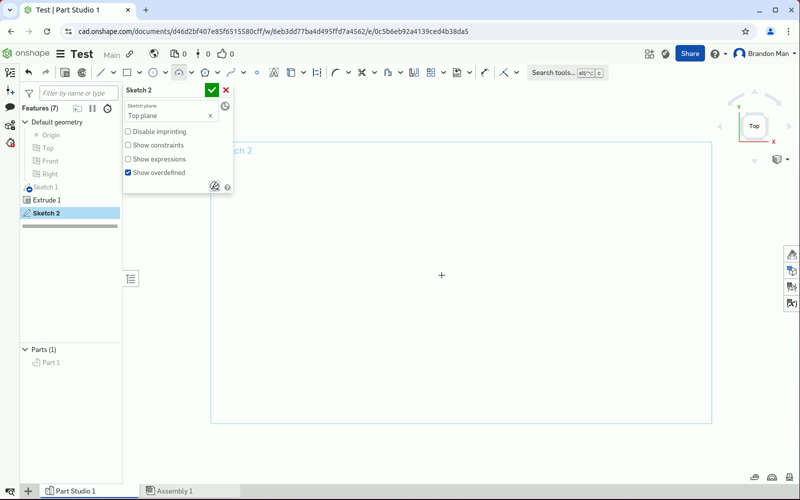
key_up(shift)
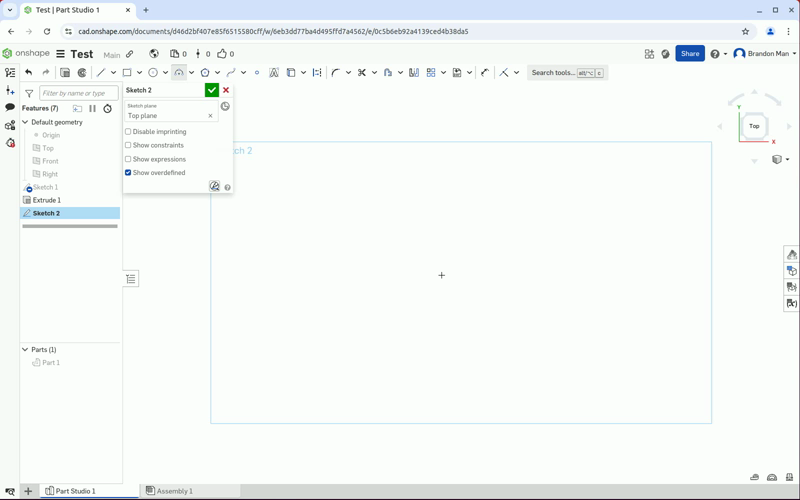
key_down(shift)
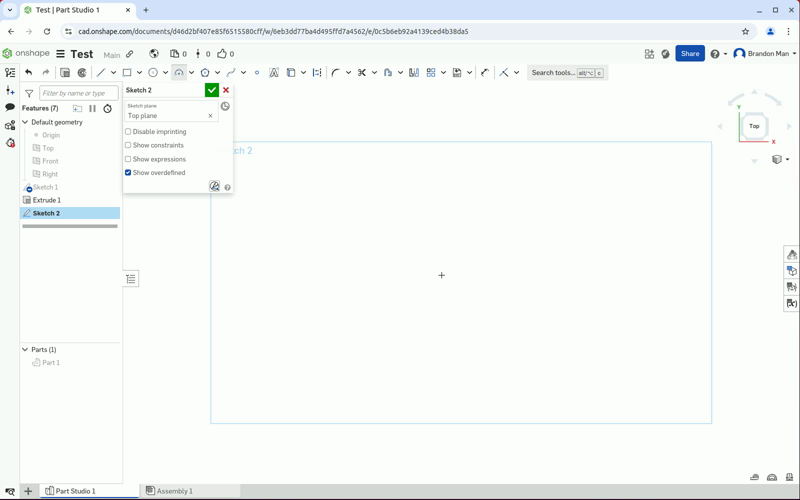
mouse_move(480, 274)
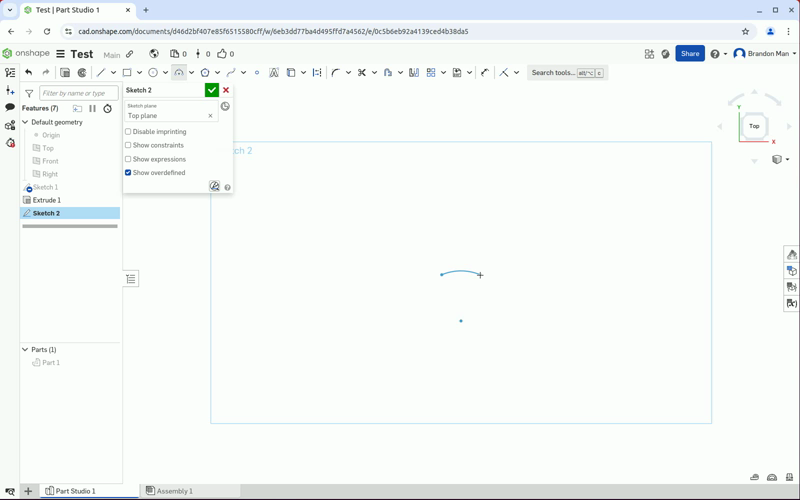
click(480, 274)
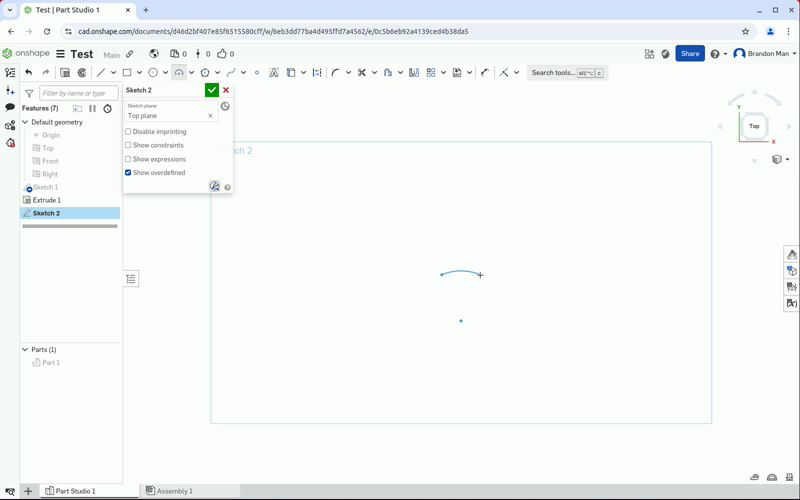
mouse_move(461, 293)
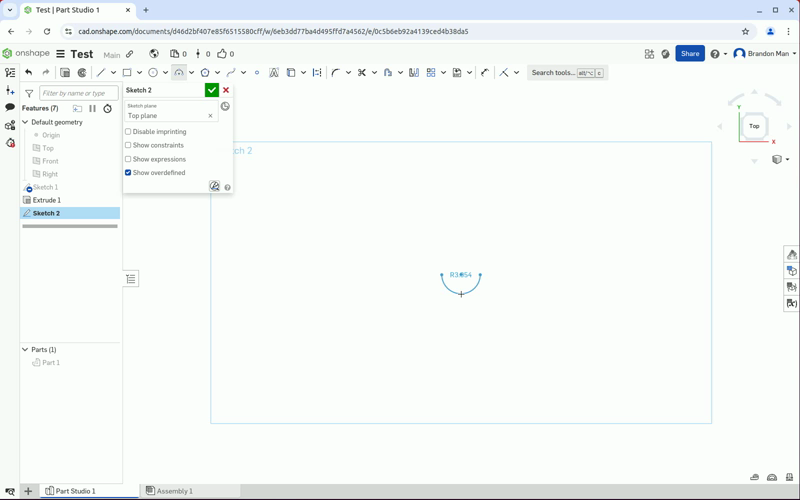
click(461, 293)
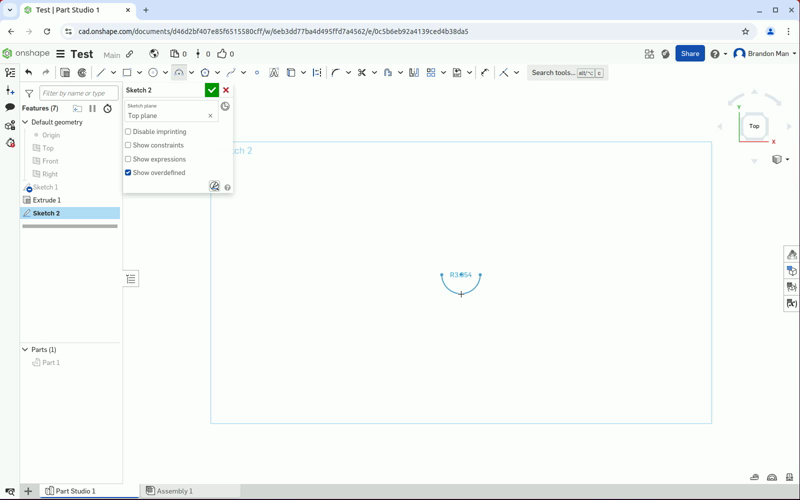
key_up(shift)
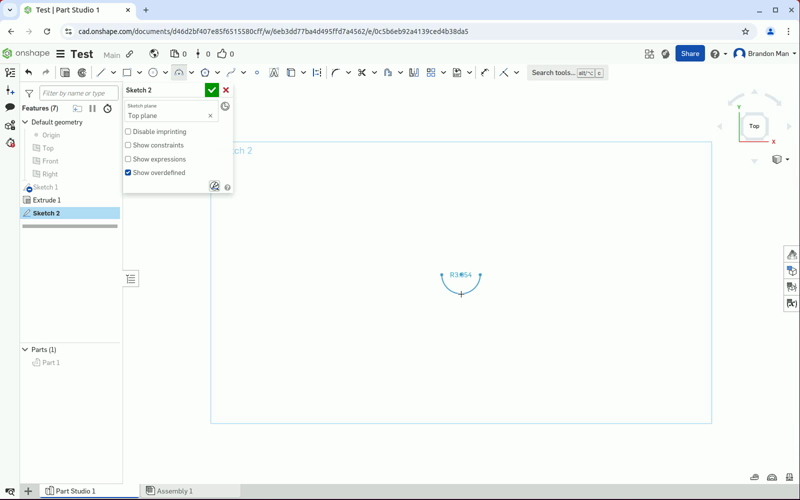
mouse_move(480, 274)
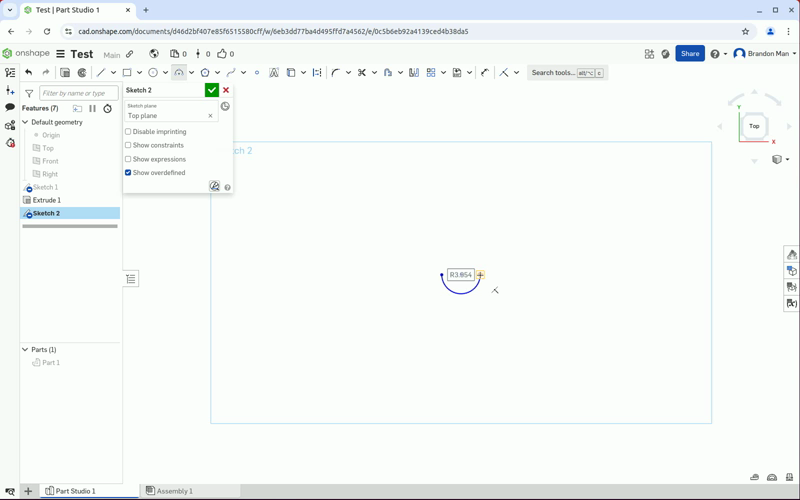
click(480, 274)
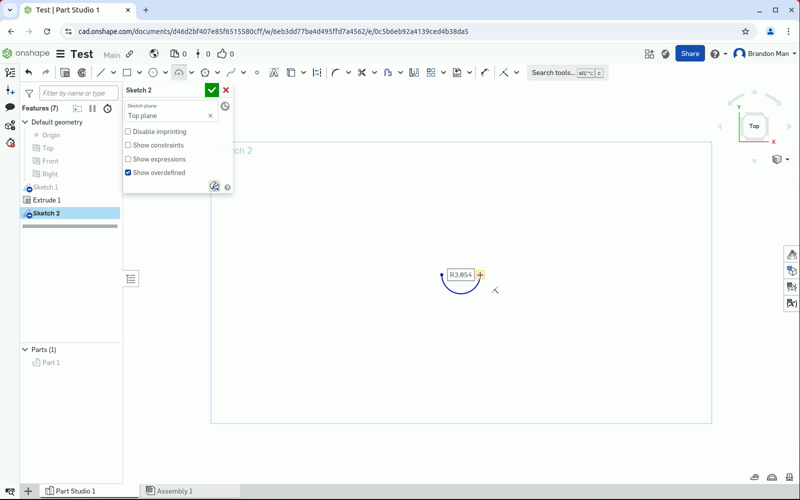
key_down(shift)
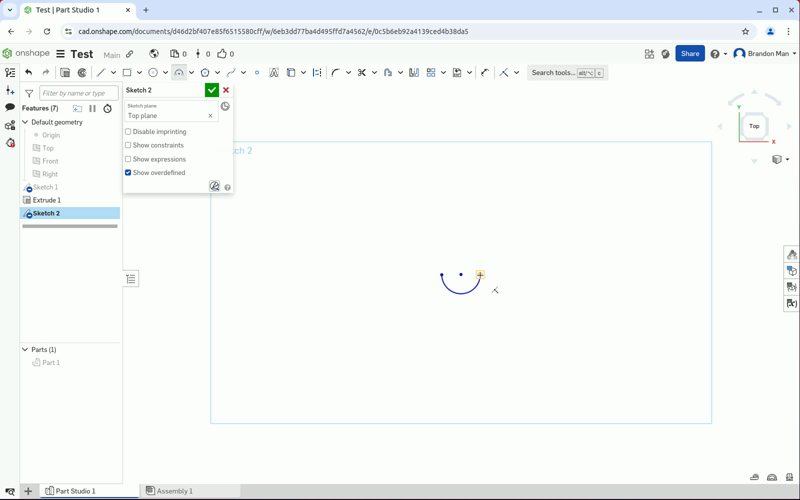
mouse_move(474, 274)
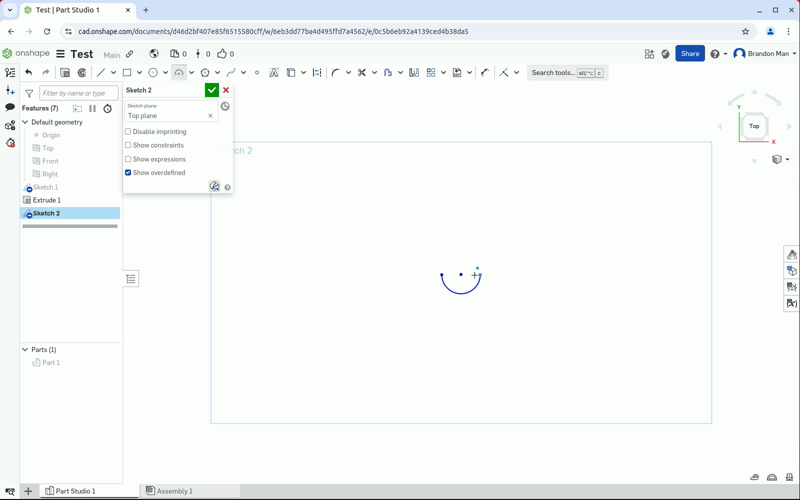
scroll(6)
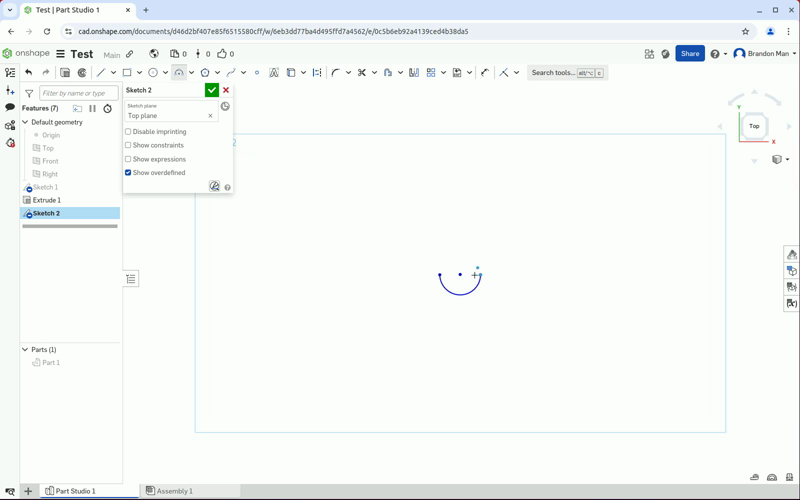
scroll(6)
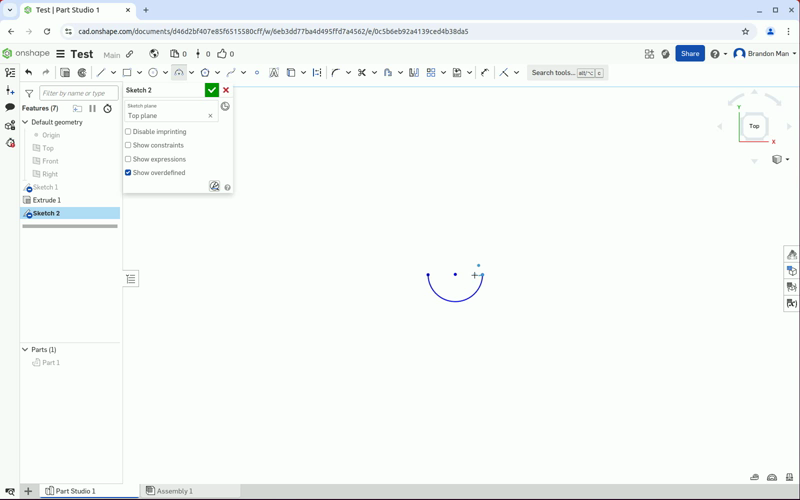
scroll(6)
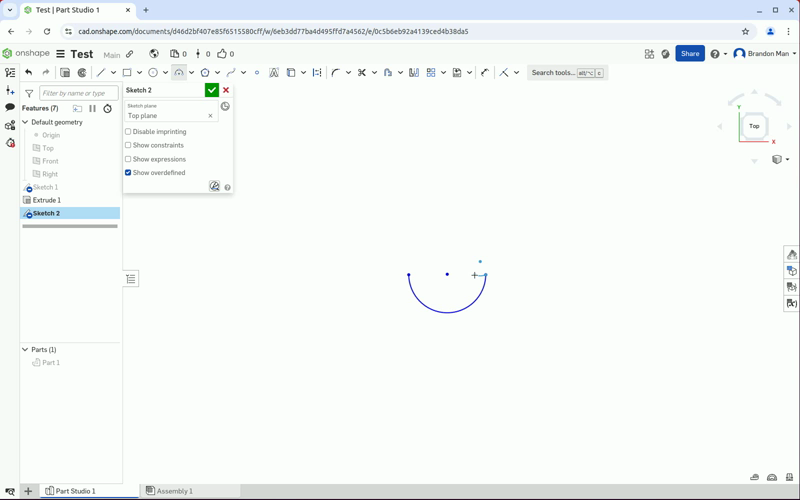
scroll(6)
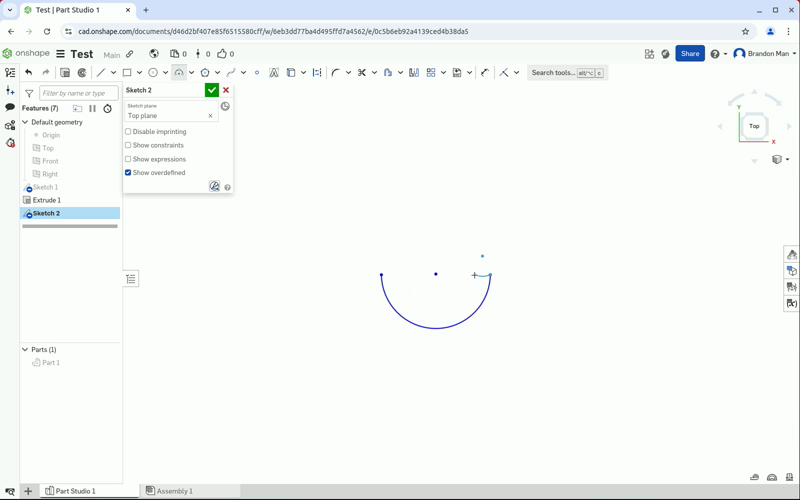
scroll(6)
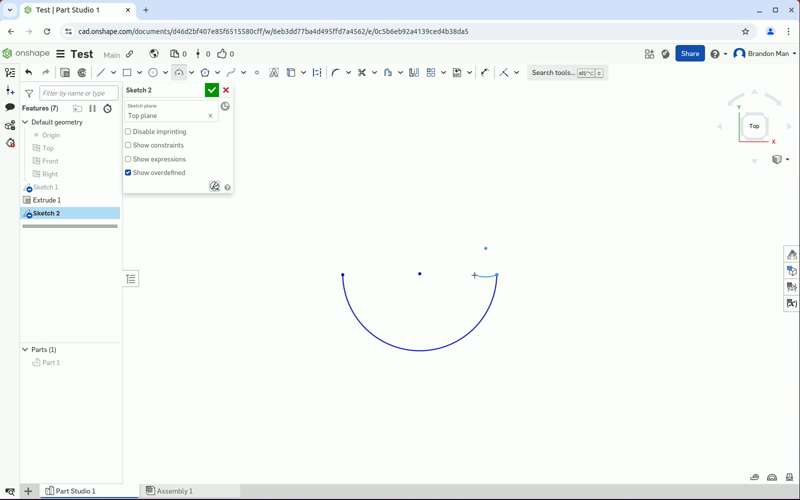
scroll(6)
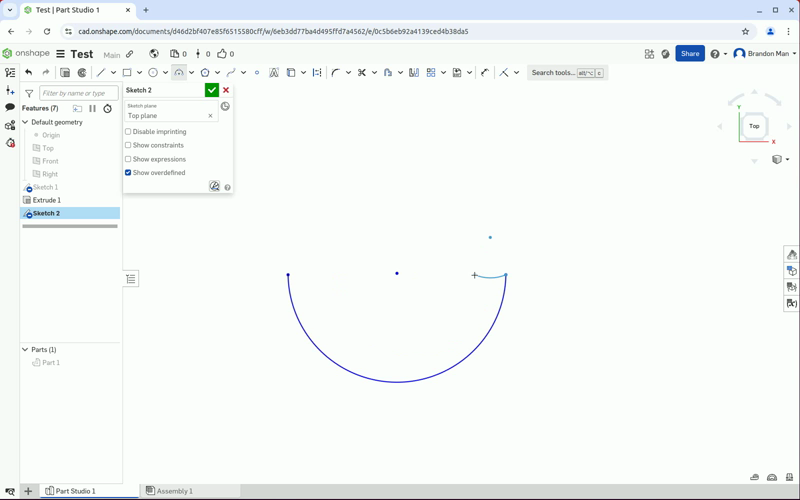
scroll(6)
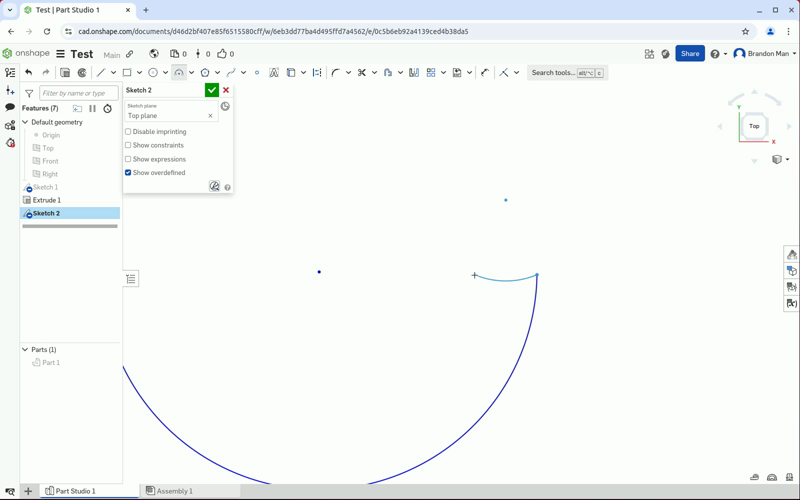
click(474, 274)
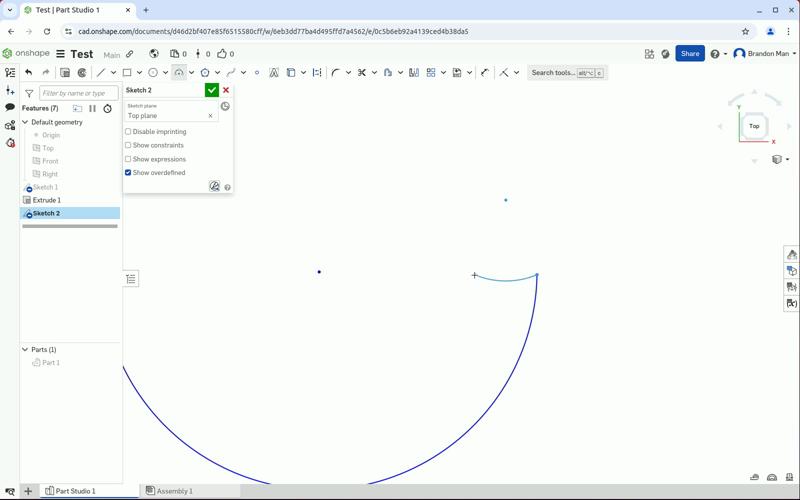
scroll(-6)
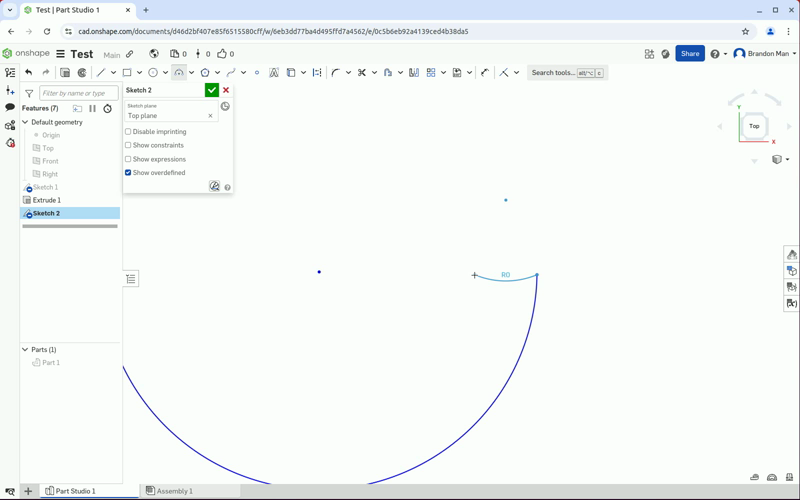
scroll(-6)
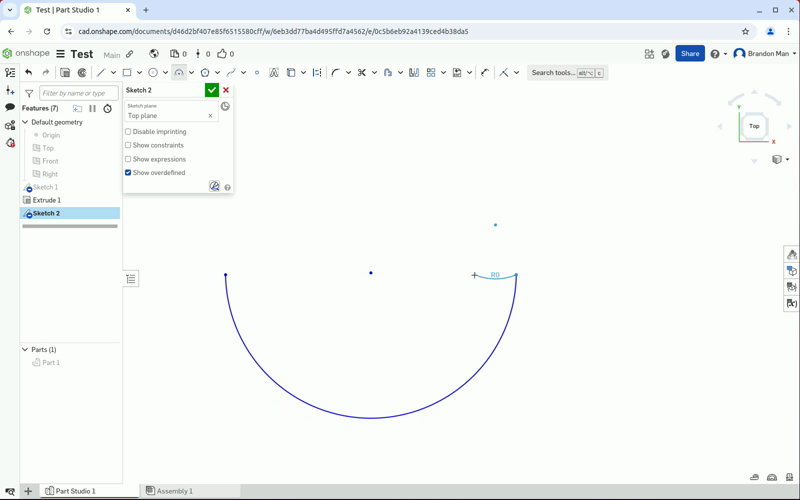
scroll(-6)
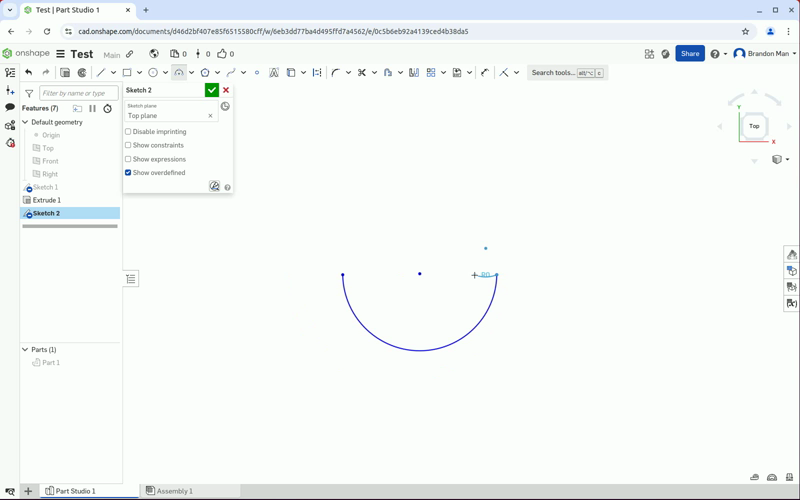
scroll(-6)
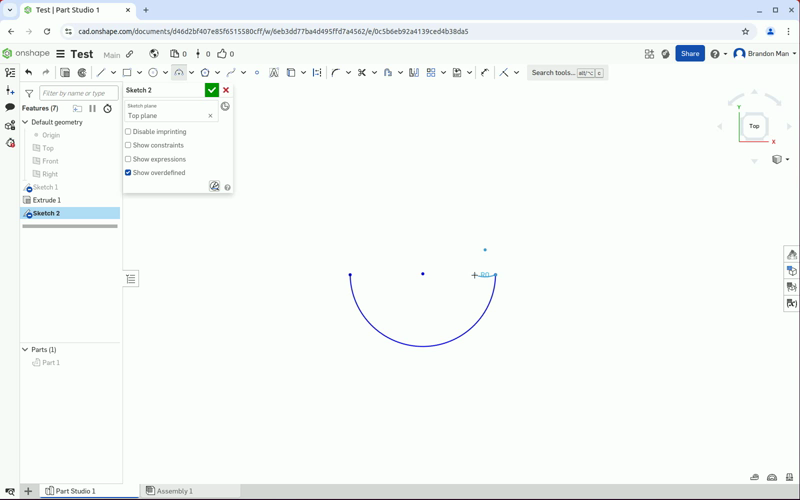
scroll(-6)
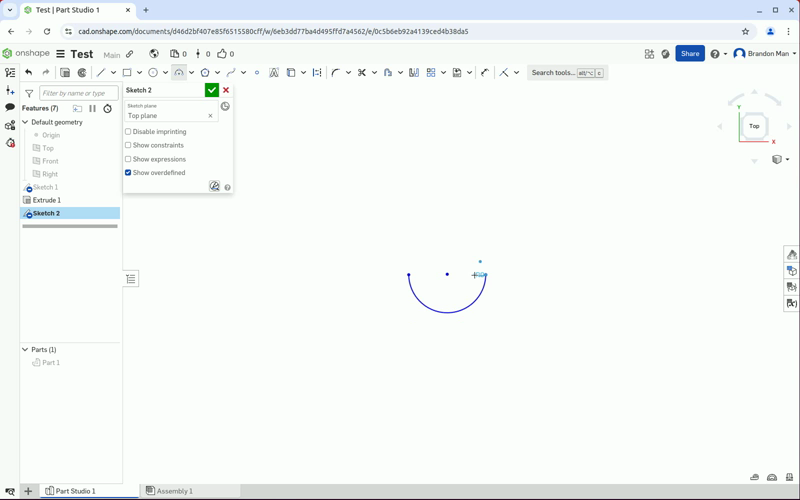
scroll(-6)
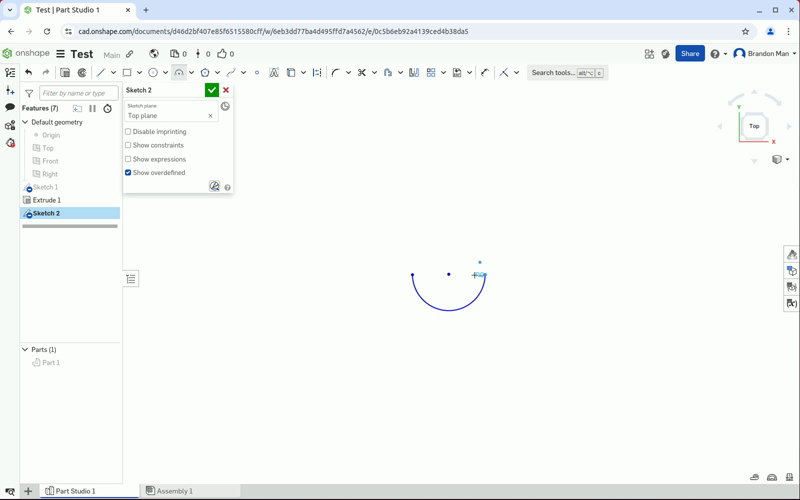
scroll(-6)
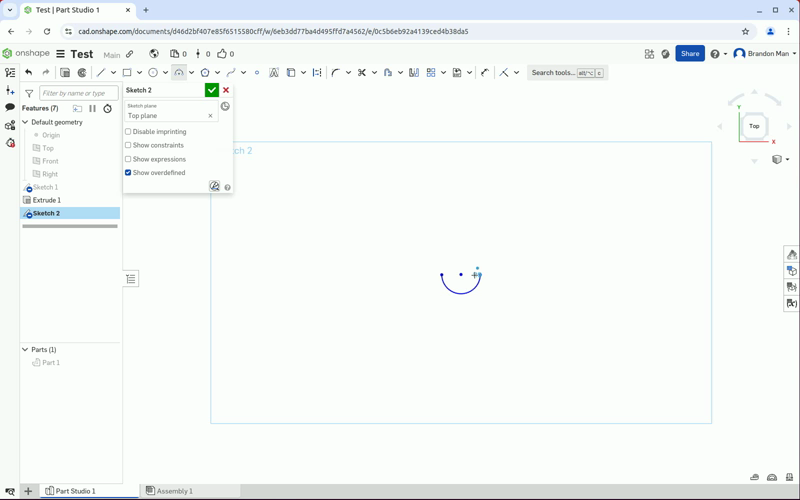
mouse_move(477, 271)
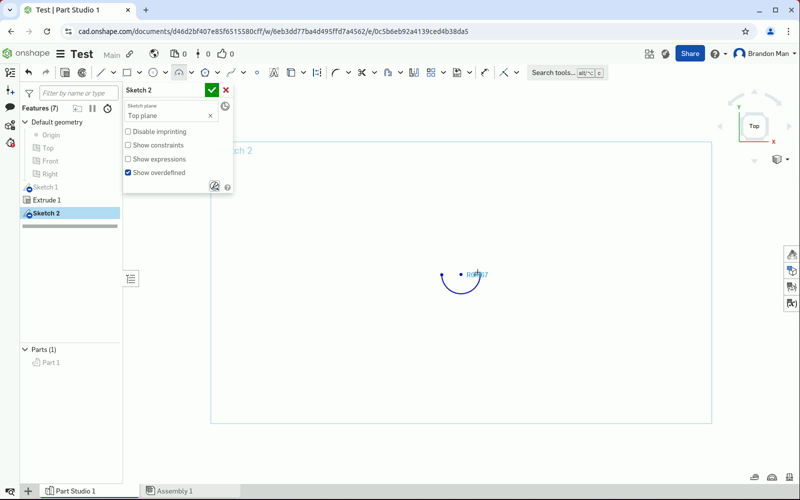
scroll(6)
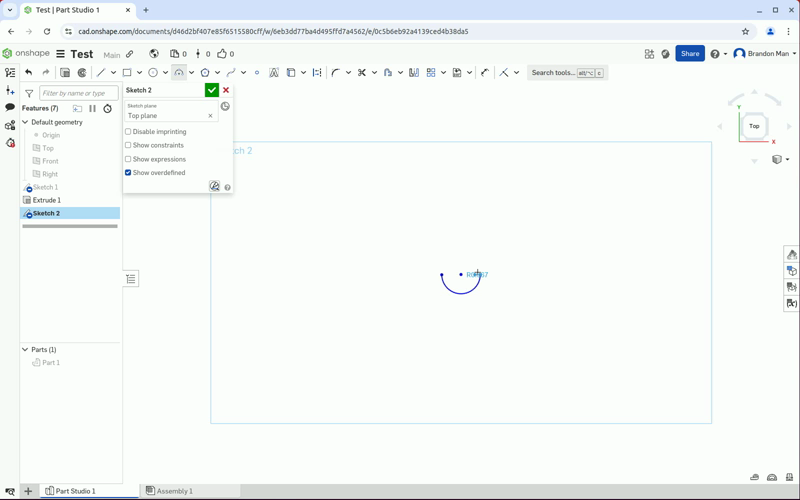
scroll(6)
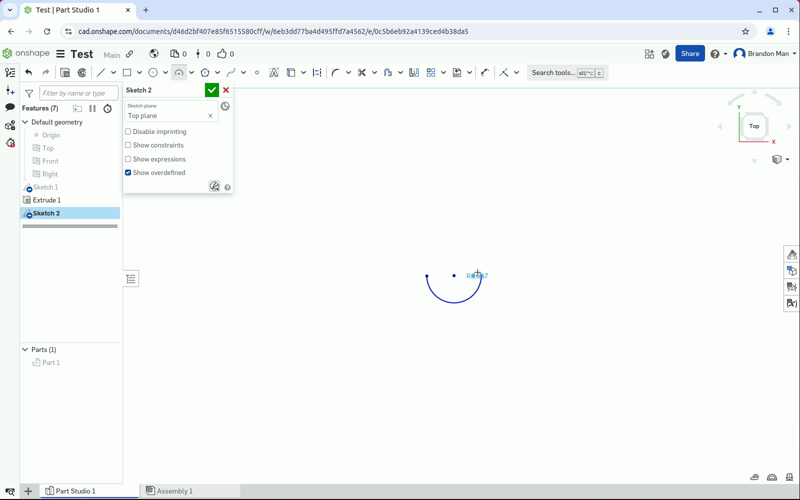
scroll(6)
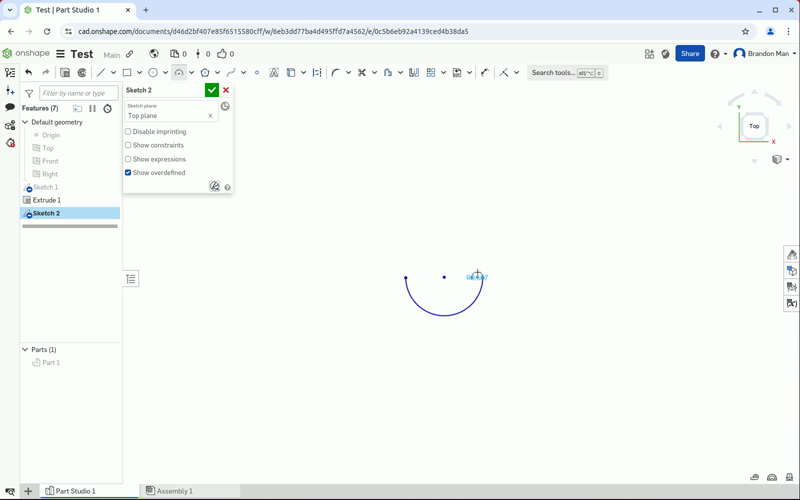
scroll(6)
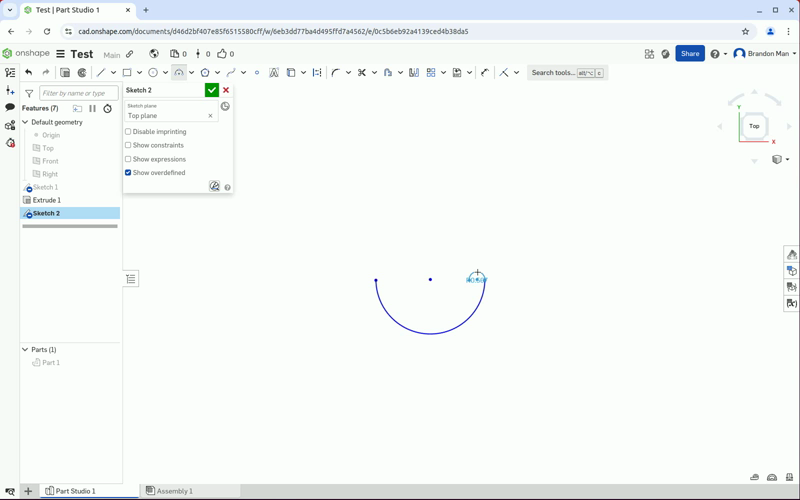
scroll(6)
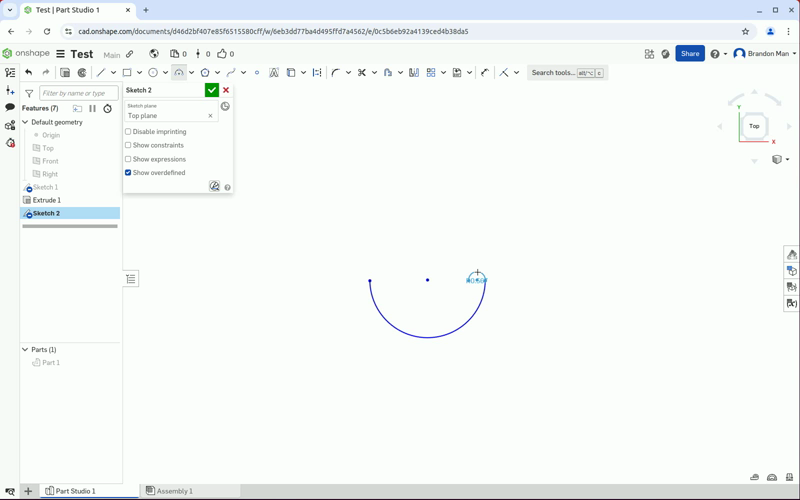
scroll(6)
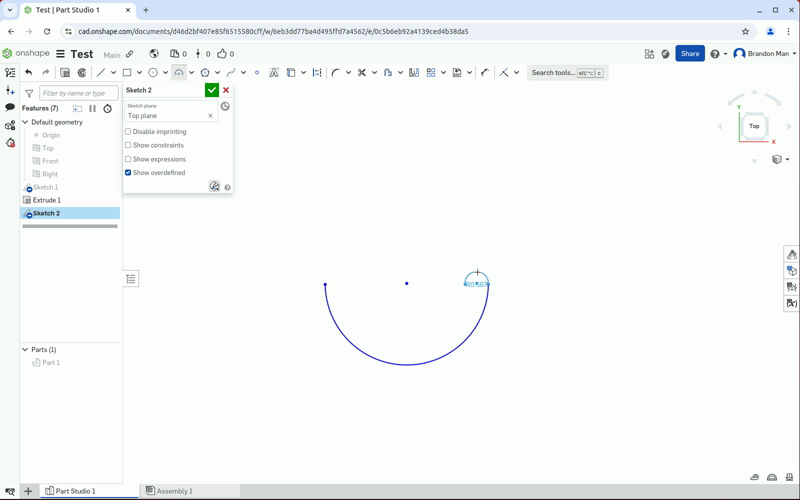
scroll(6)
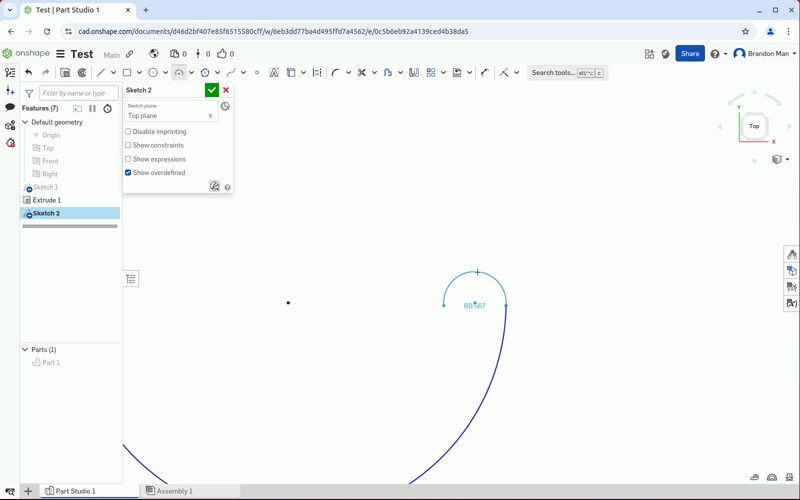
click(477, 271)
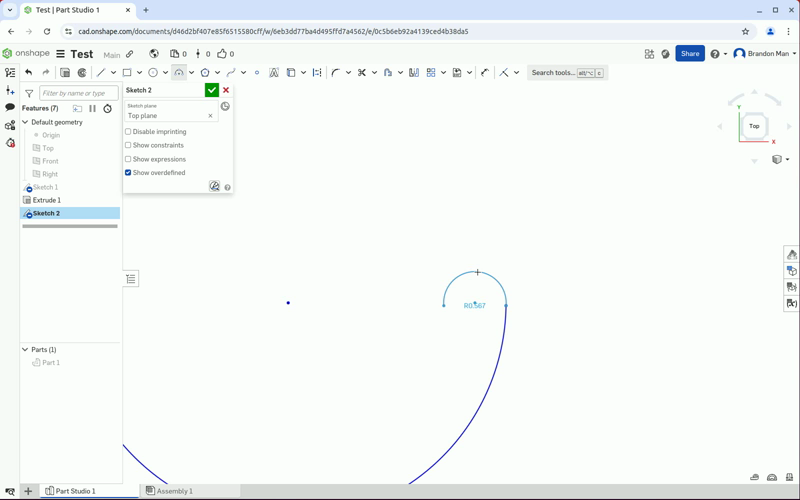
scroll(-6)
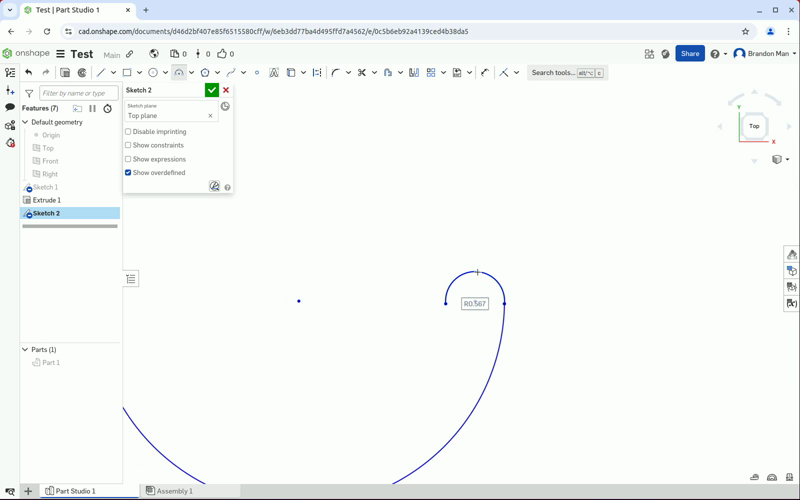
scroll(-6)
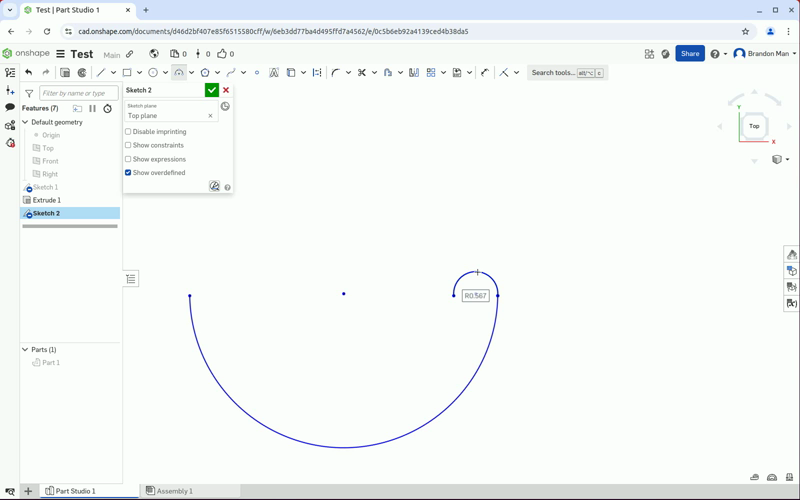
scroll(-6)
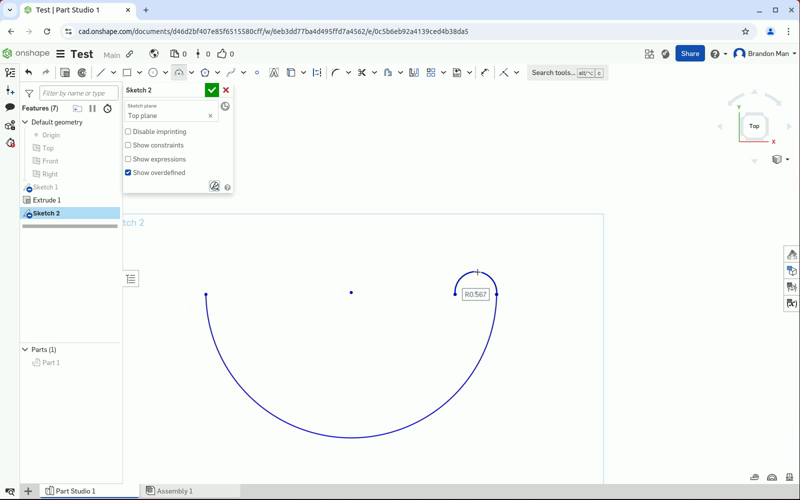
scroll(-6)
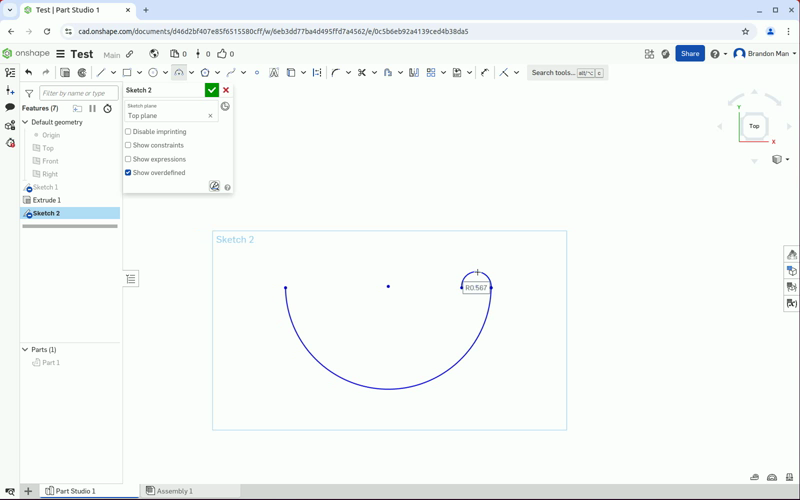
scroll(-6)
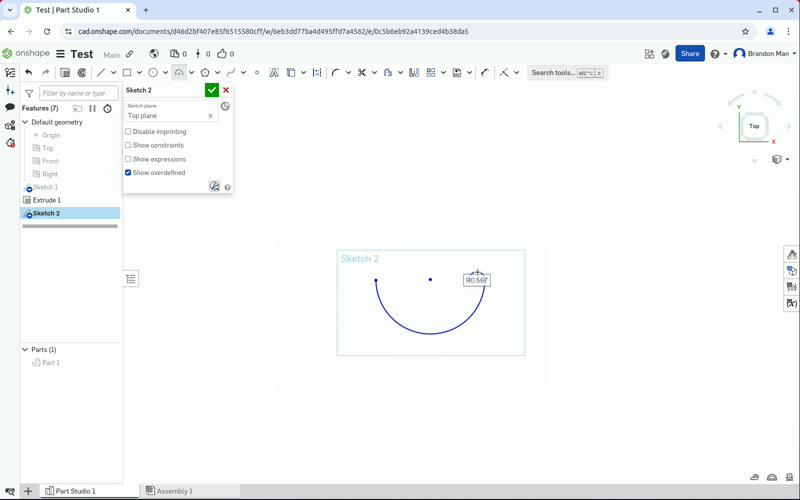
scroll(-6)
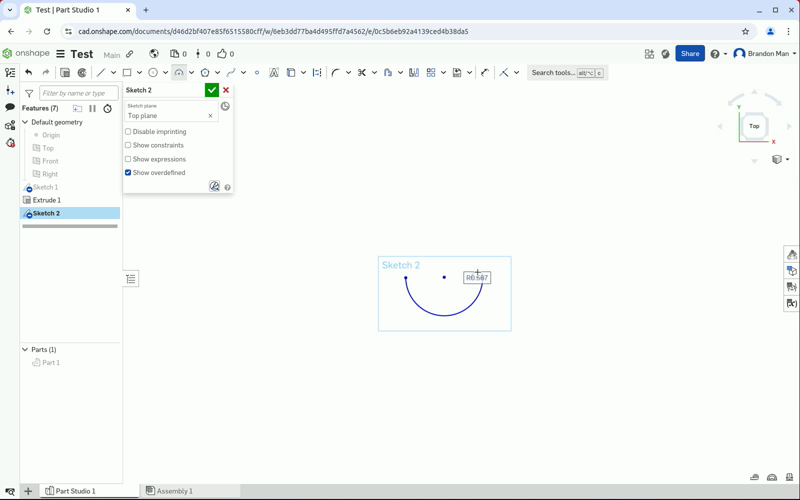
scroll(-6)
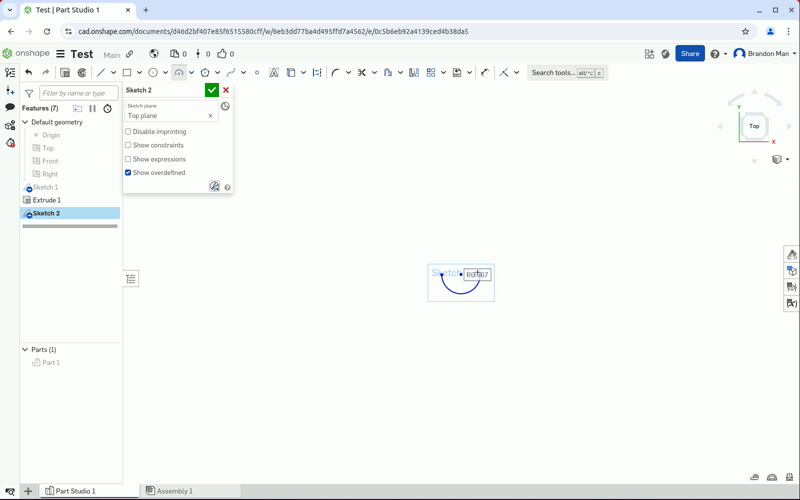
key_up(shift)
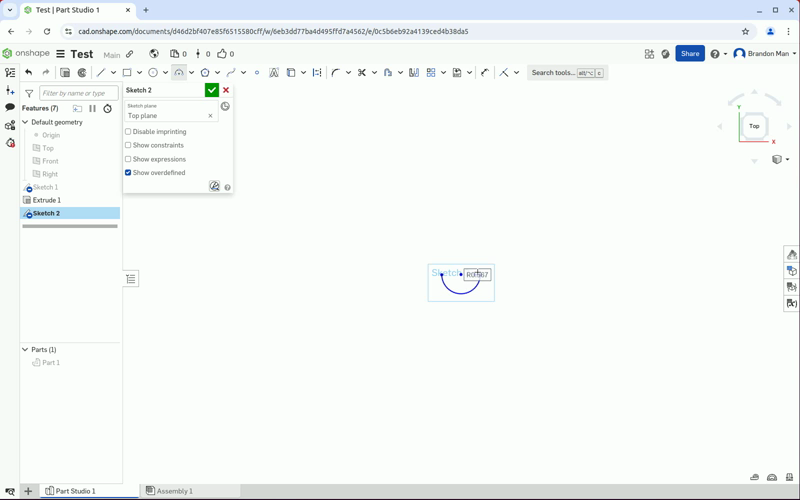
mouse_move(474, 274)
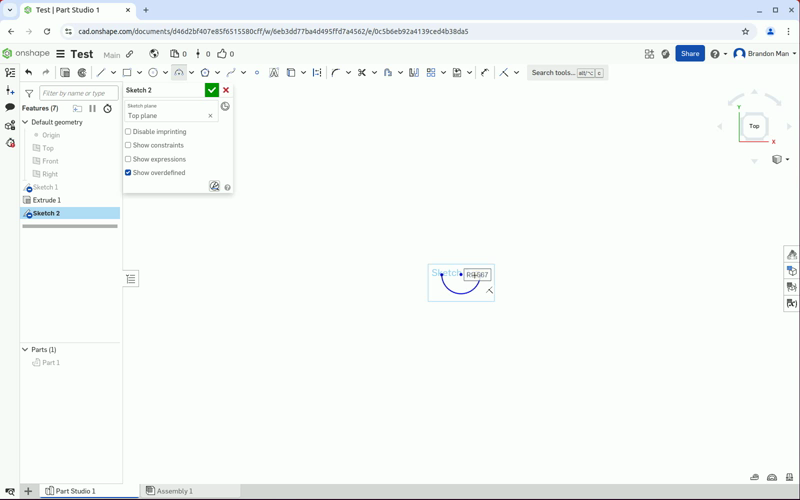
scroll(6)
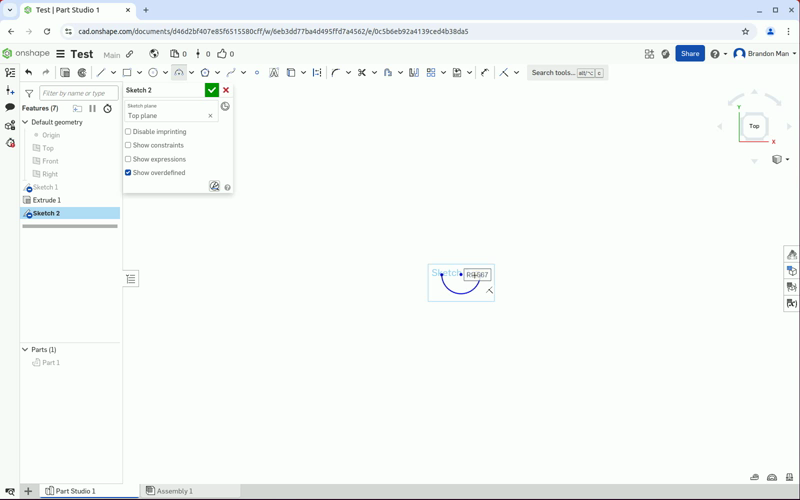
scroll(6)
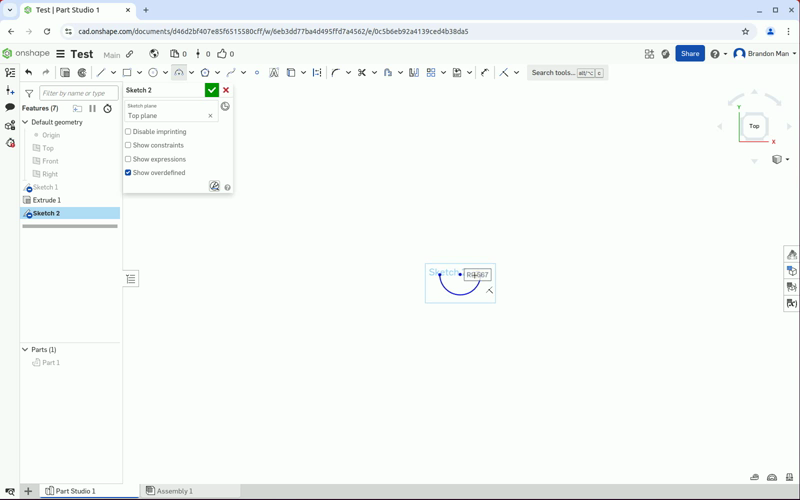
scroll(6)
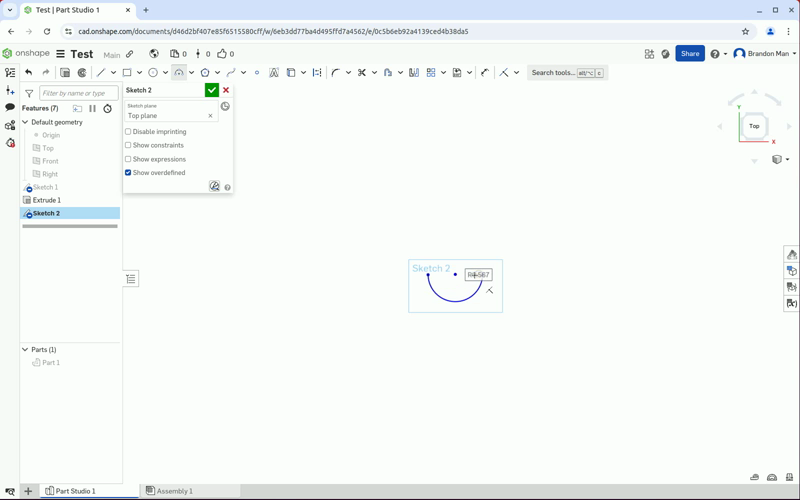
scroll(6)
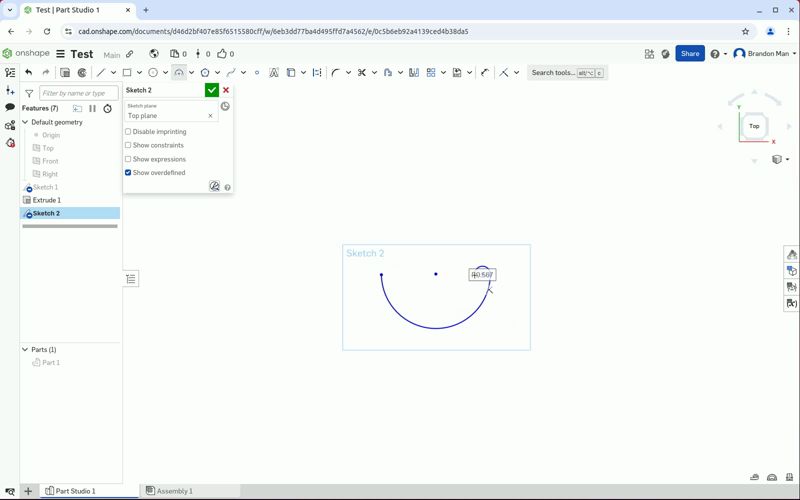
scroll(6)
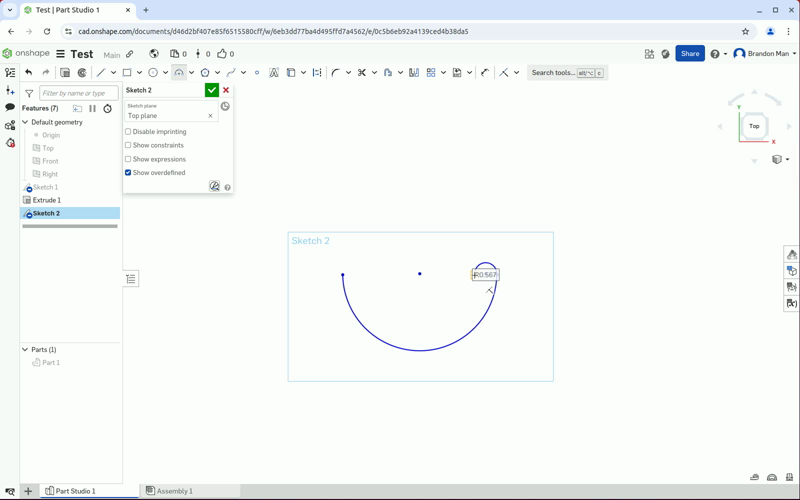
scroll(6)
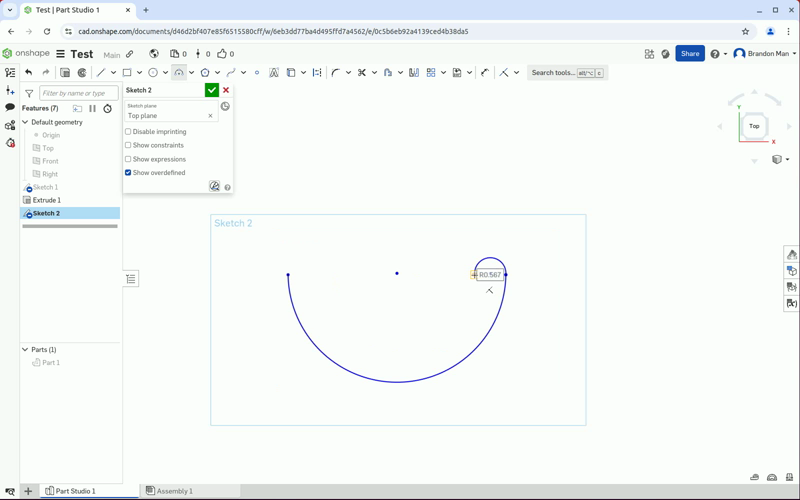
scroll(6)
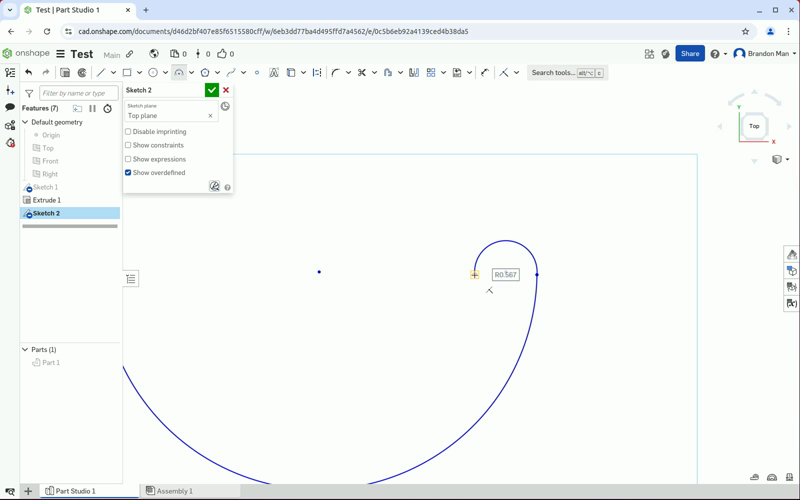
click(474, 274)
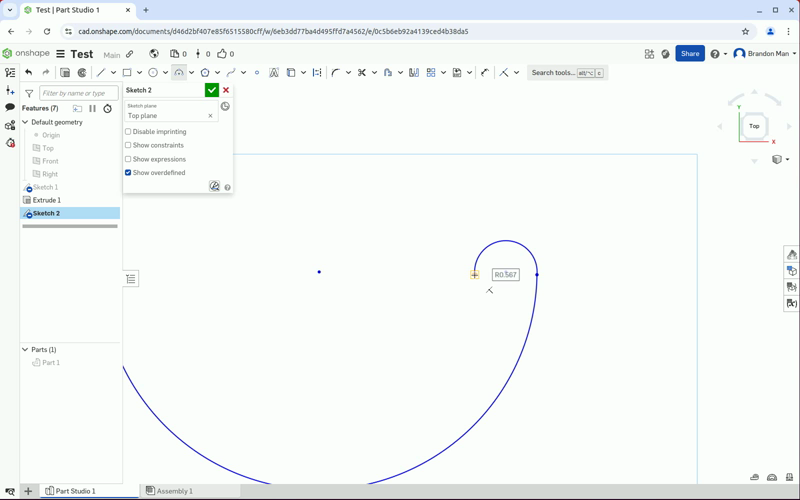
scroll(-6)
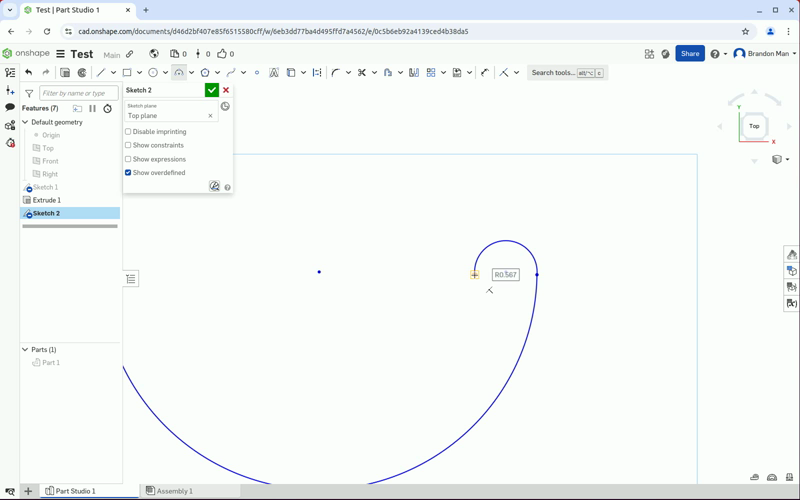
scroll(-6)
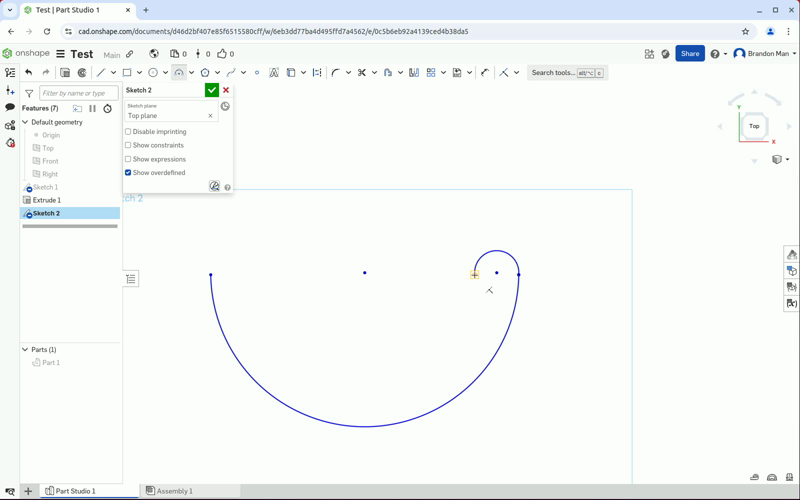
scroll(-6)
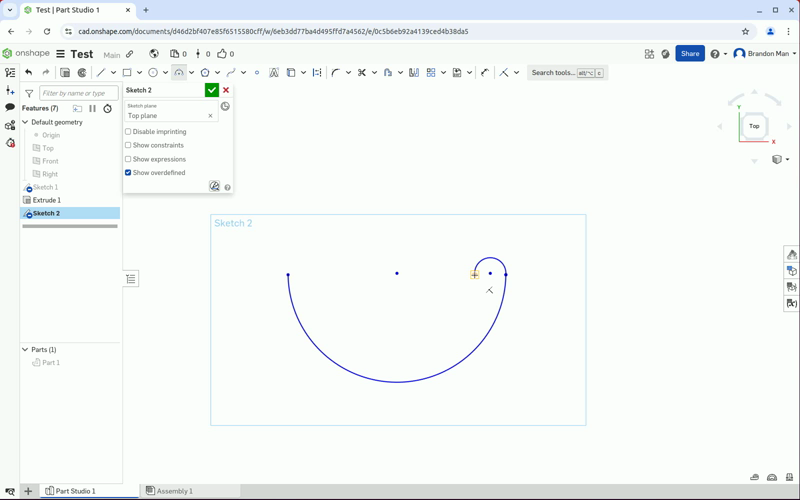
scroll(-6)
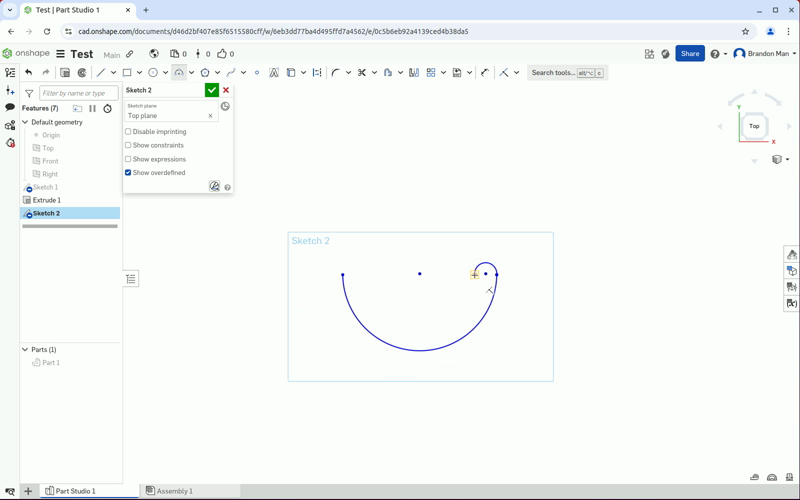
scroll(-6)
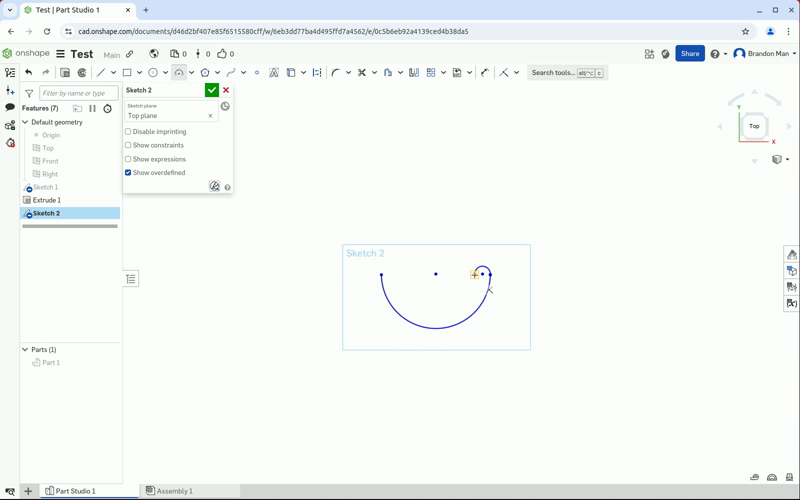
scroll(-6)
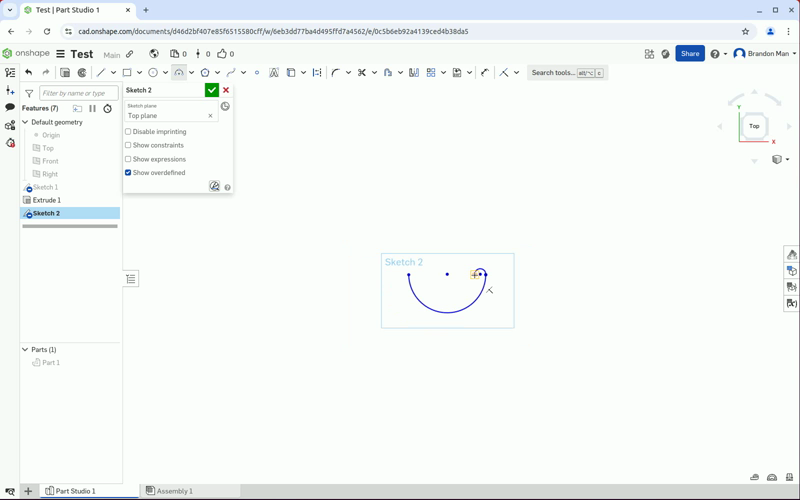
scroll(-6)
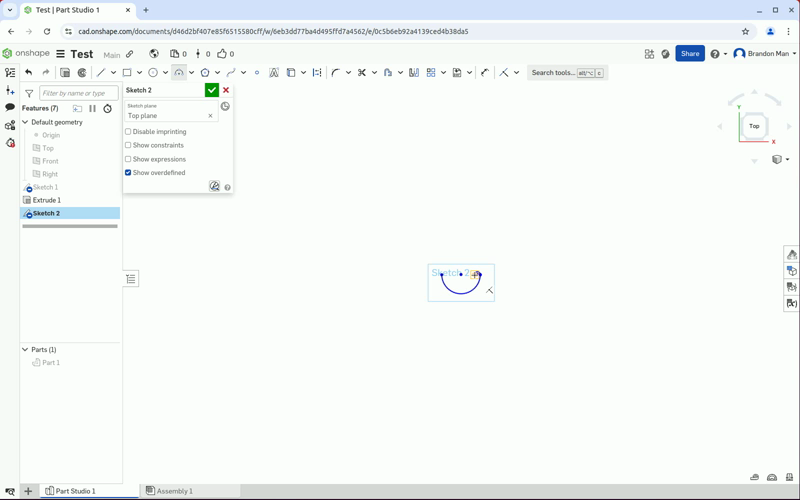
key_down(shift)
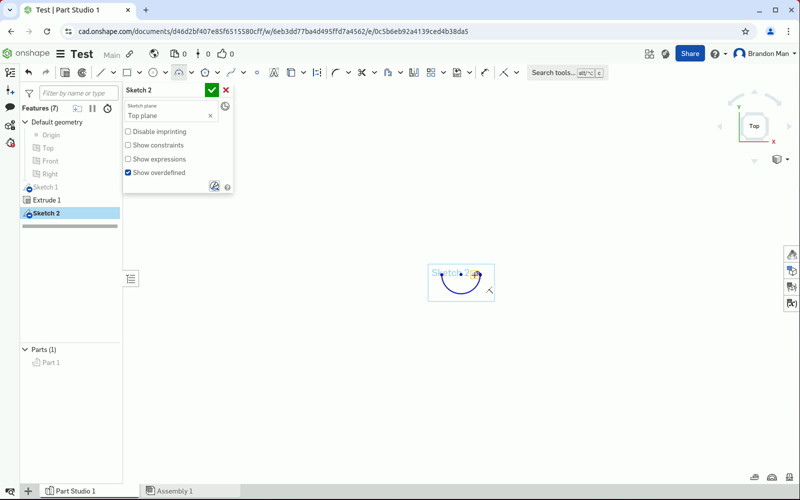
mouse_move(447, 274)
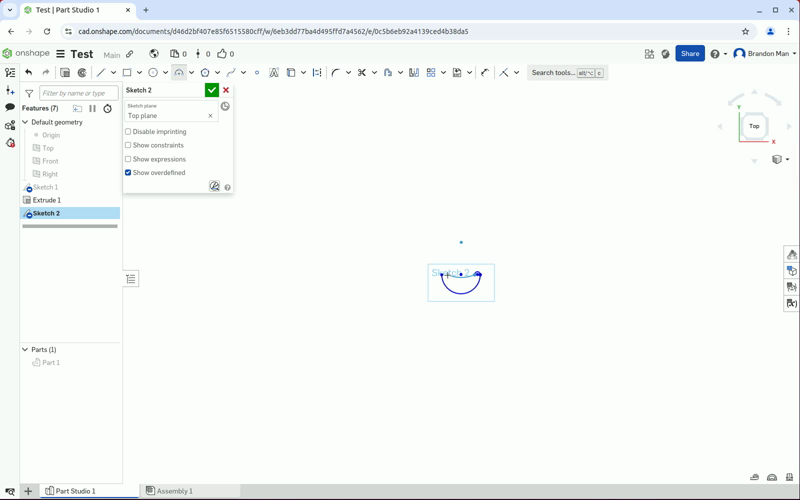
click(447, 274)
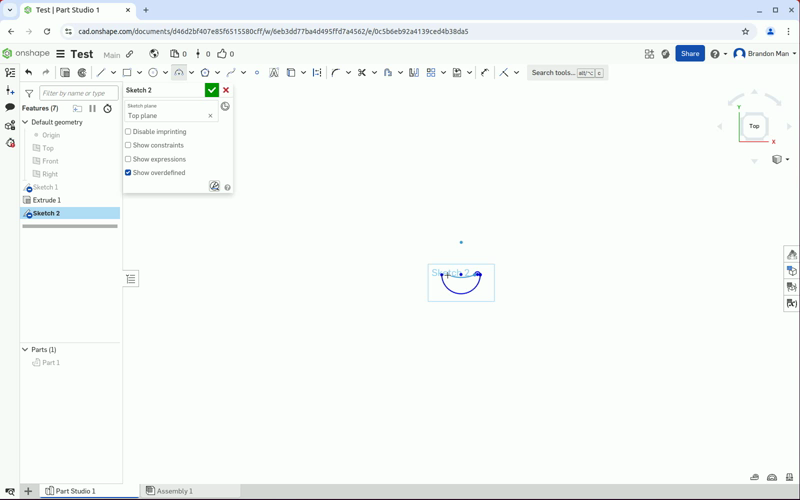
mouse_move(461, 288)
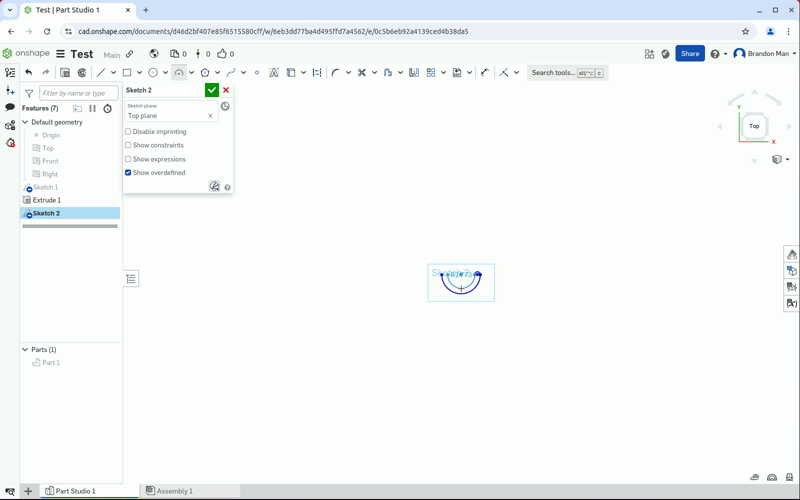
click(461, 288)
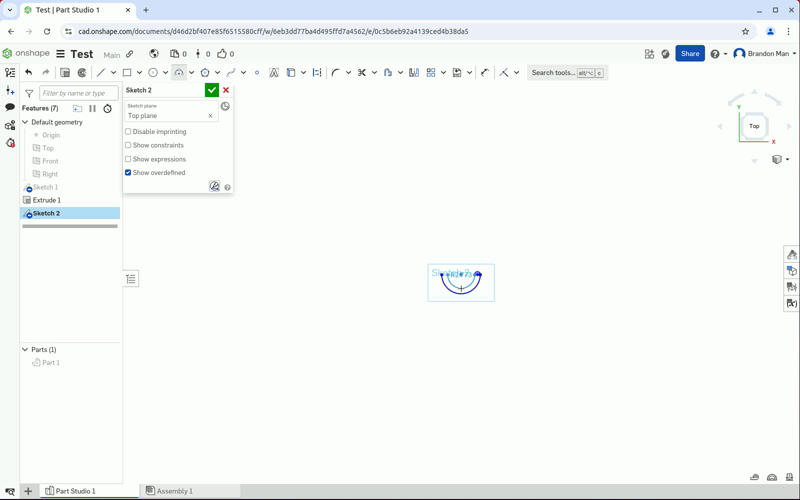
key_up(shift)
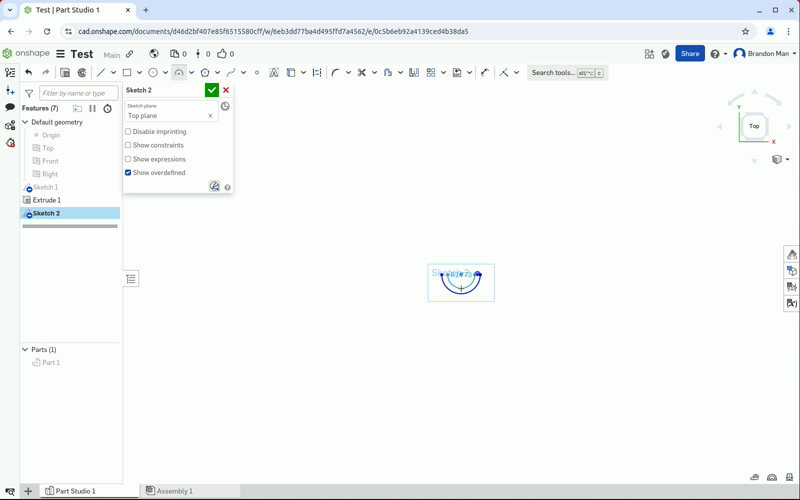
mouse_move(447, 274)
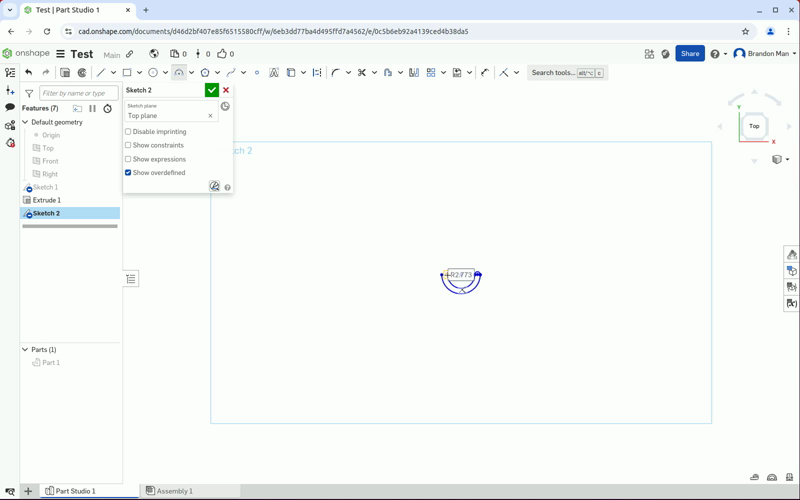
click(447, 274)
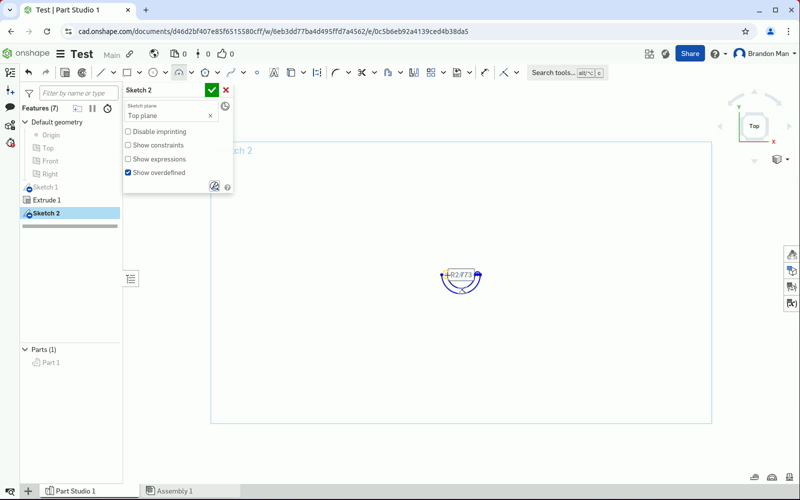
mouse_move(441, 274)
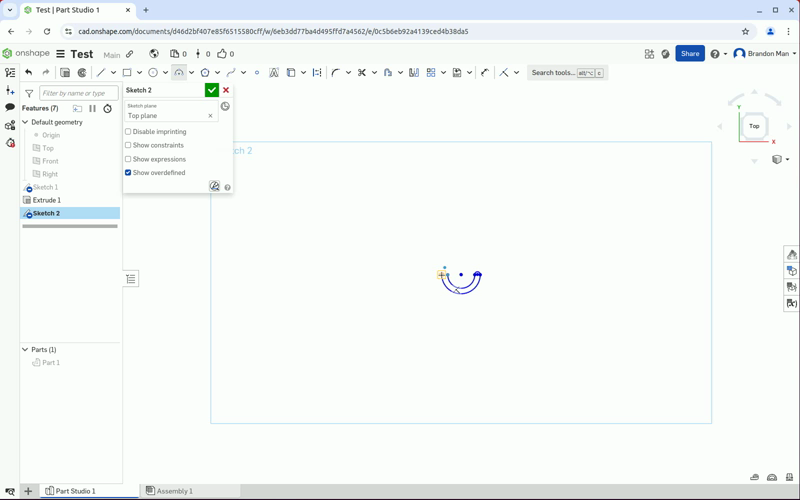
scroll(6)
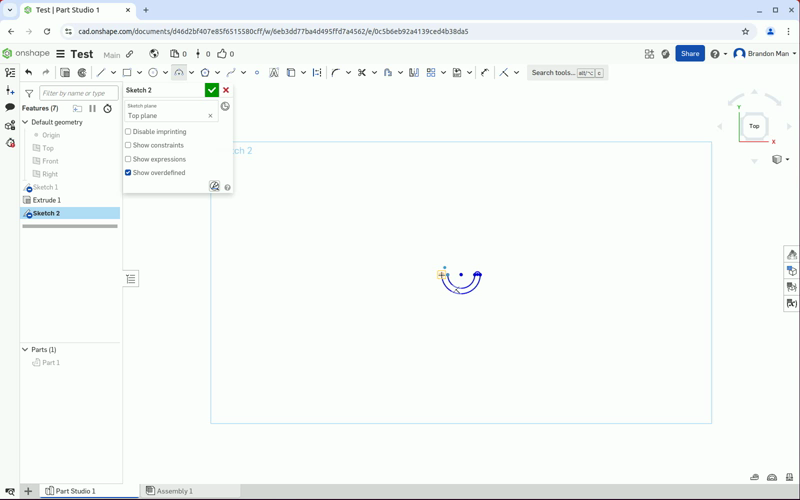
scroll(6)
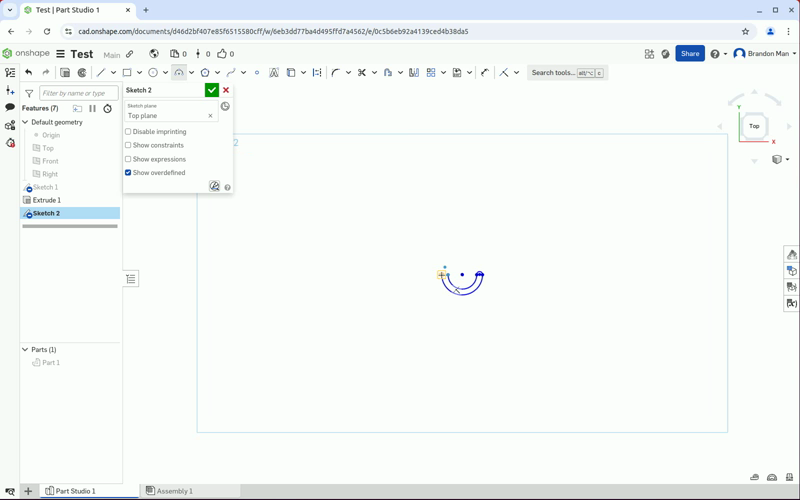
scroll(6)
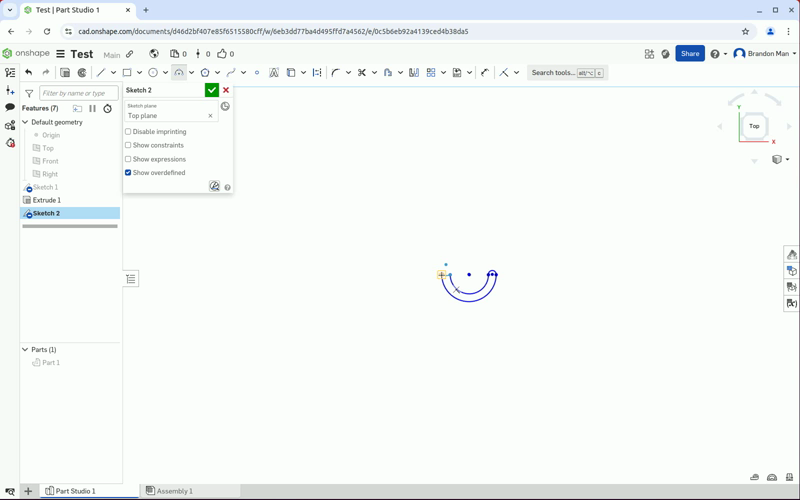
scroll(6)
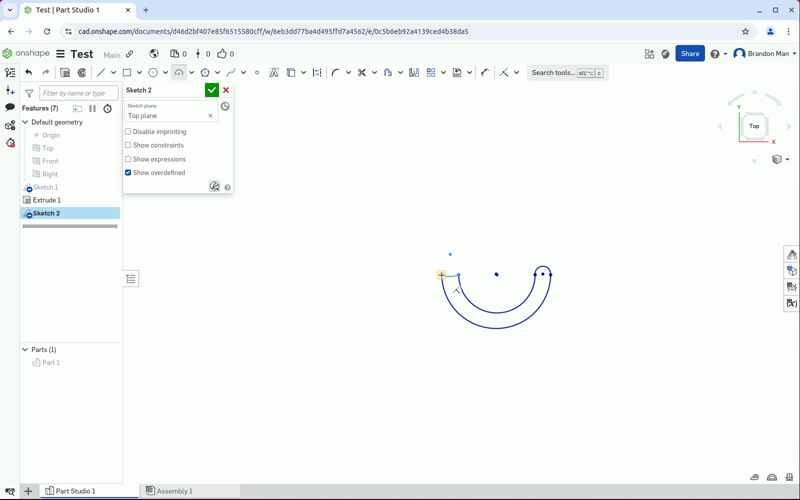
scroll(6)
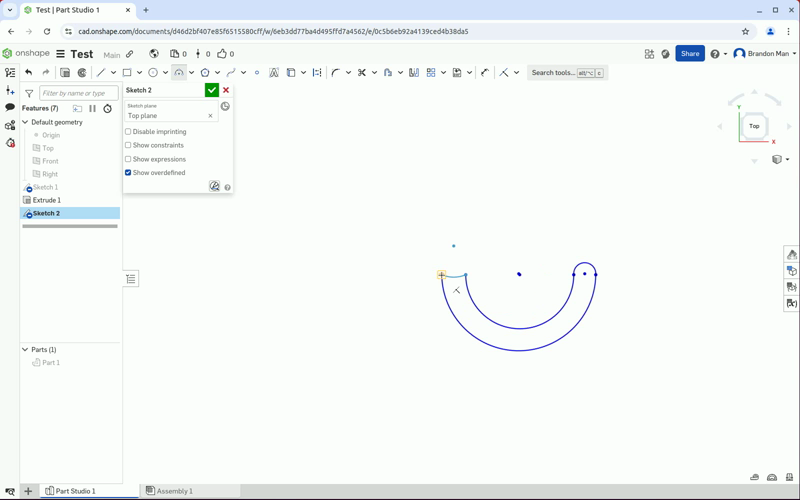
scroll(6)
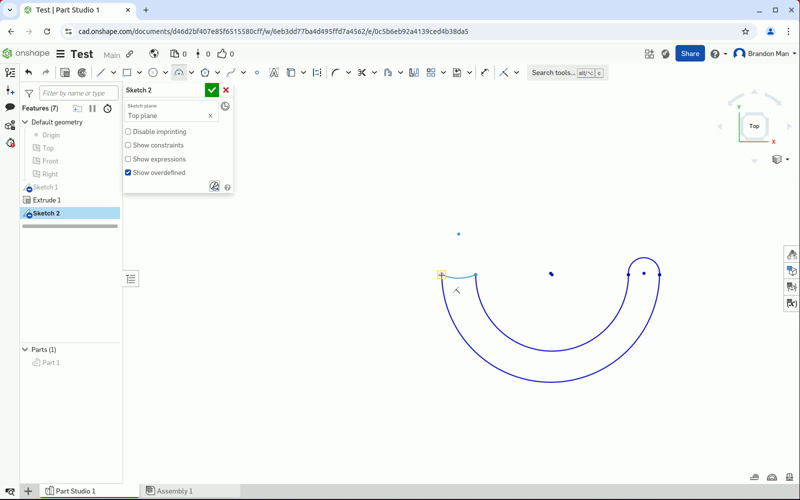
scroll(6)
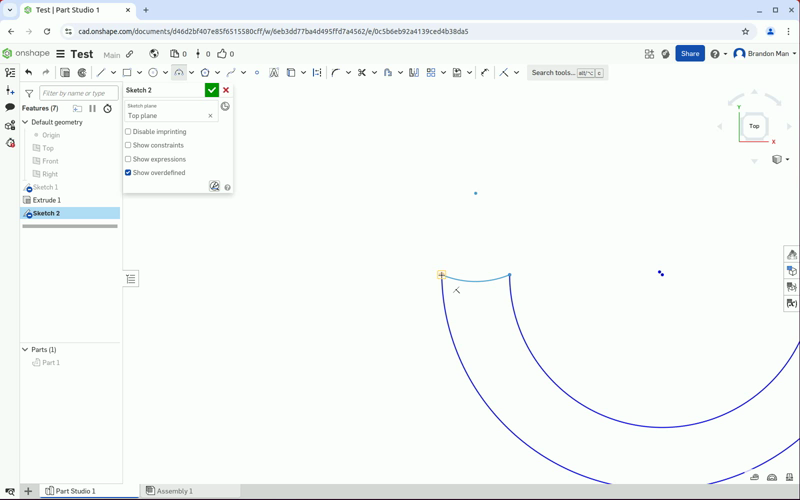
click(441, 274)
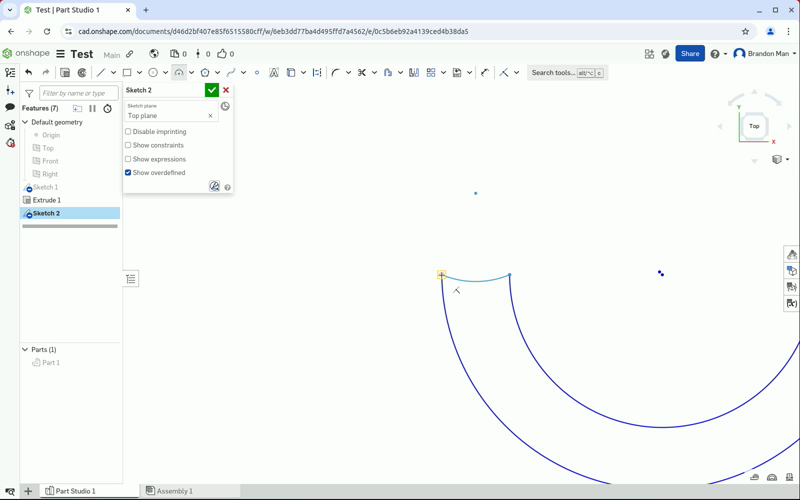
scroll(-6)
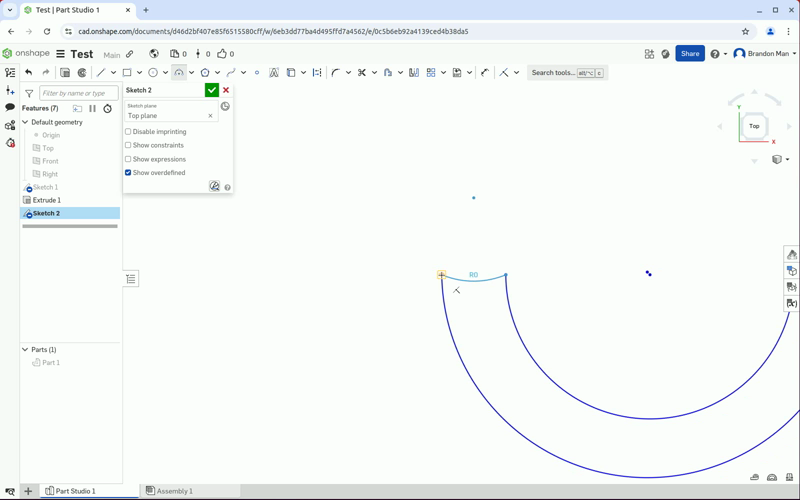
scroll(-6)
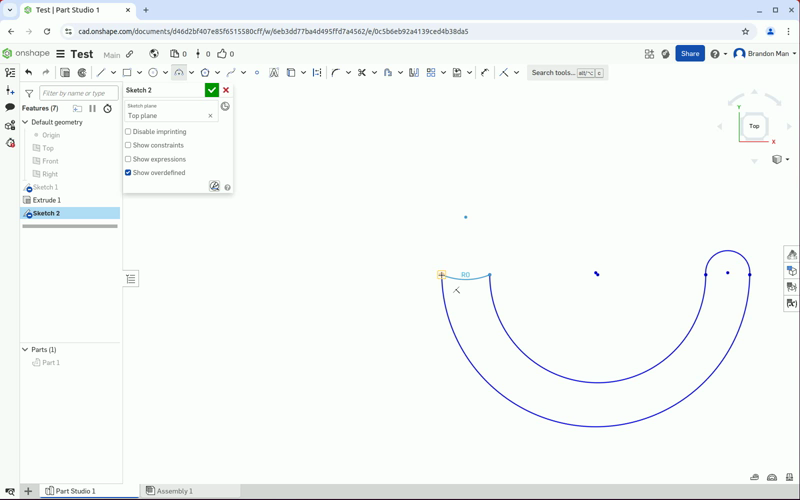
scroll(-6)
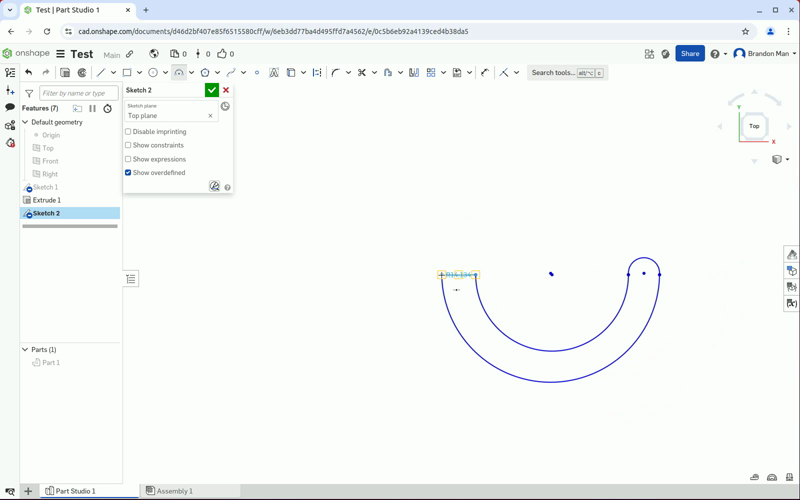
scroll(-6)
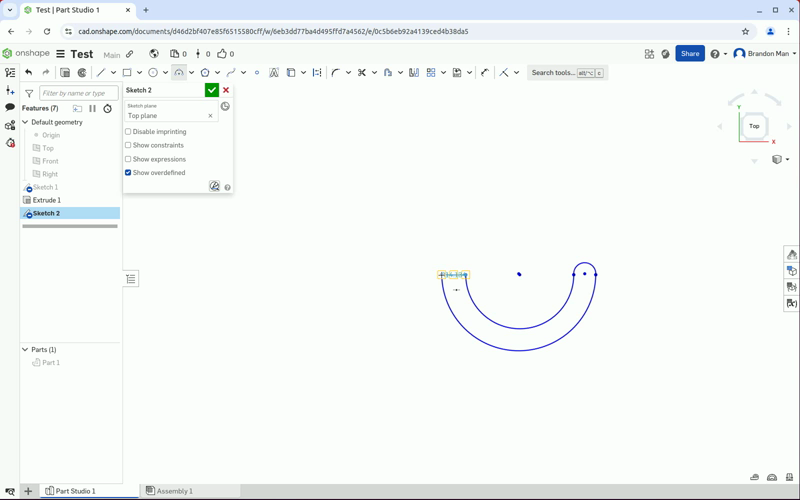
scroll(-6)
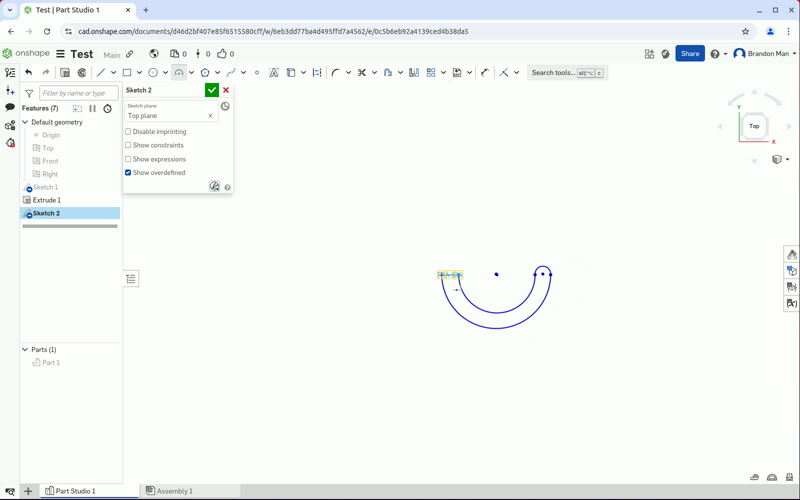
scroll(-6)
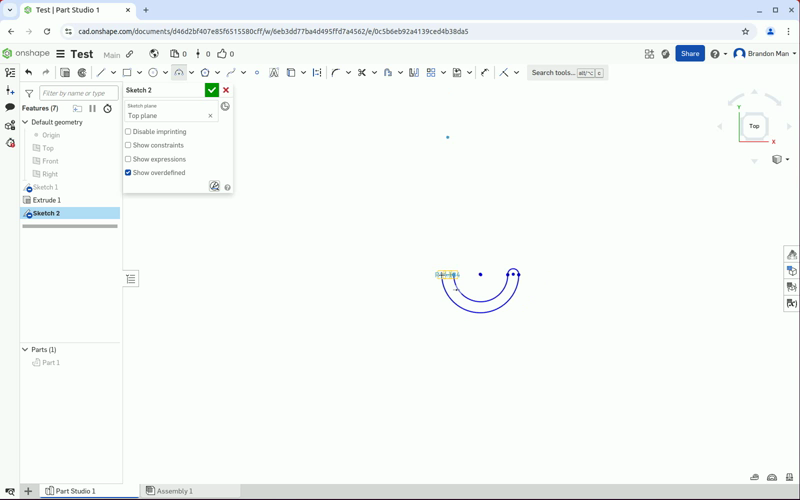
scroll(-6)
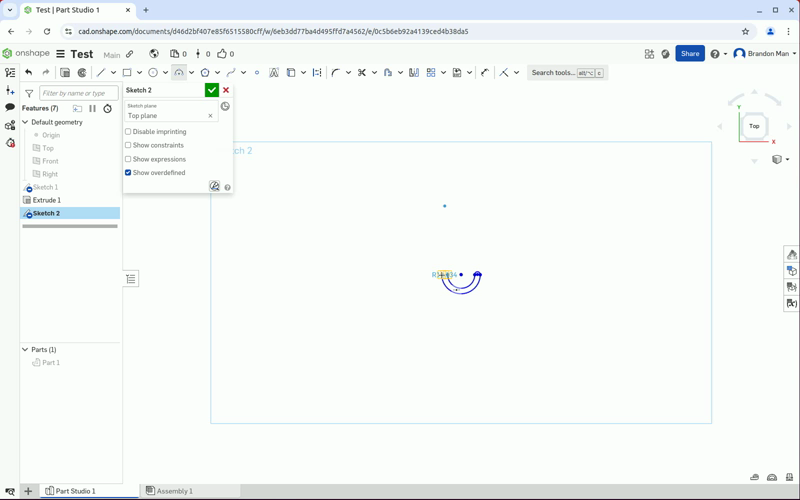
key_down(shift)
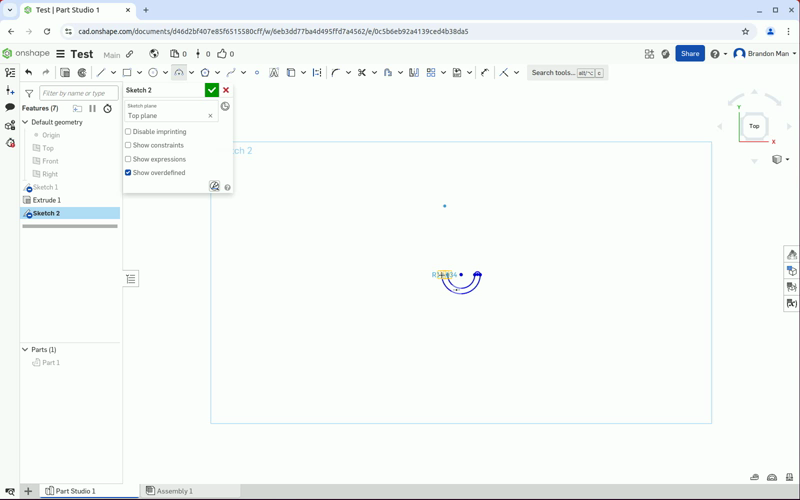
mouse_move(444, 271)
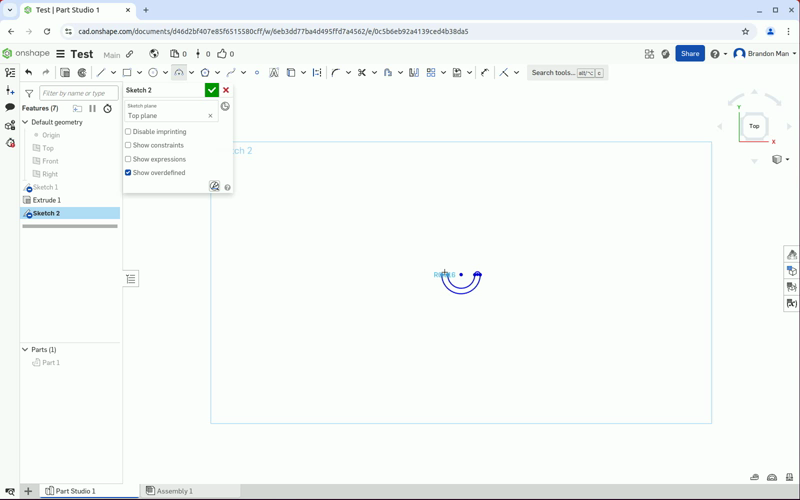
scroll(6)
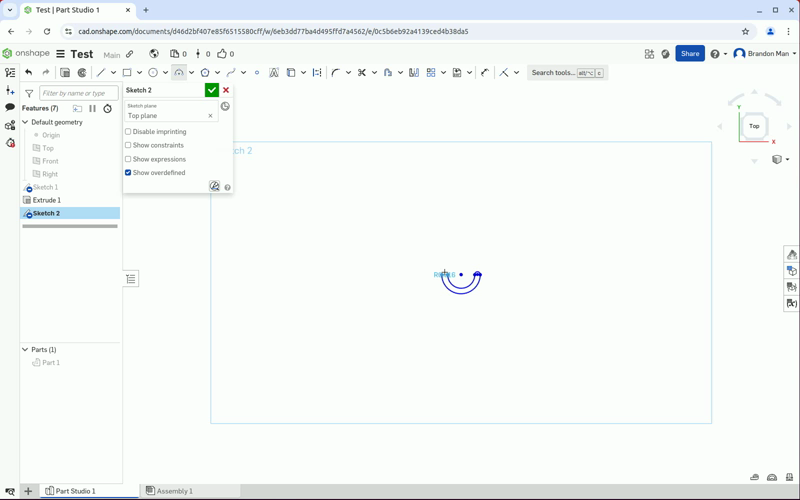
scroll(6)
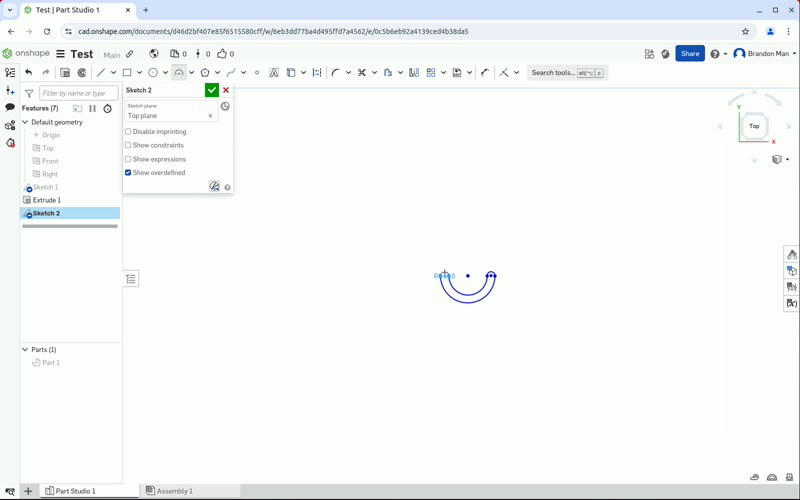
scroll(6)
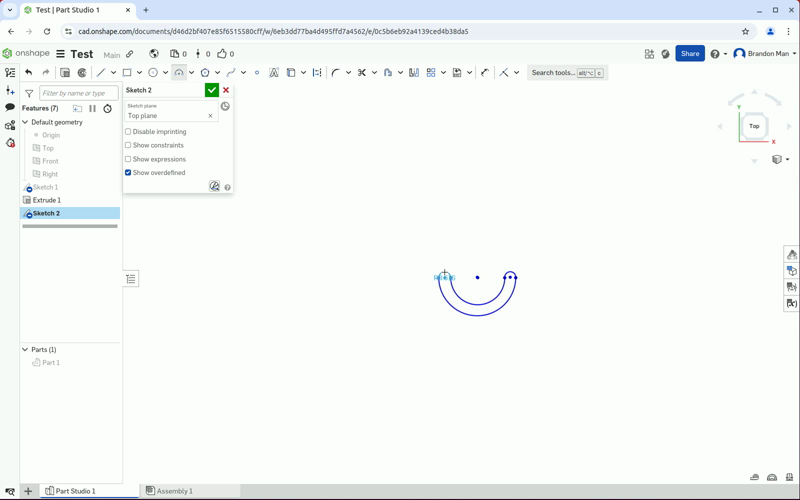
scroll(6)
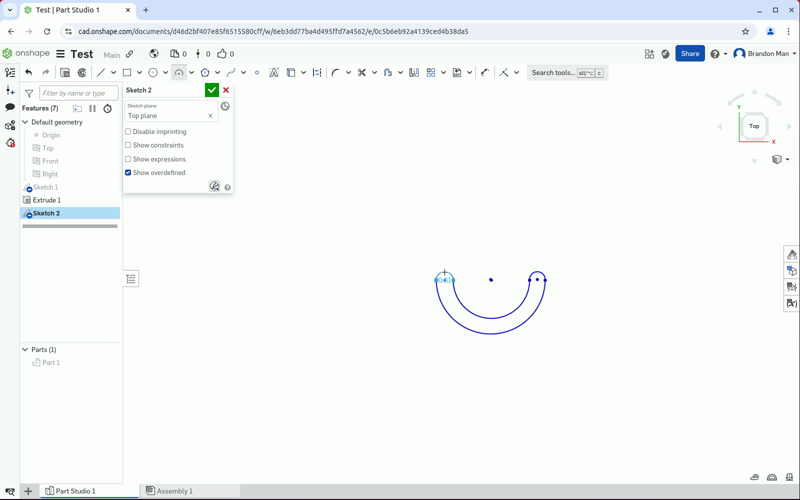
scroll(6)
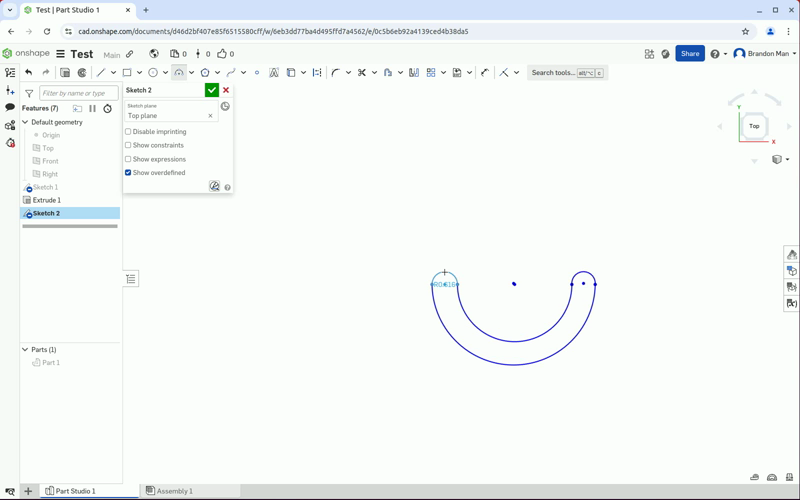
scroll(6)
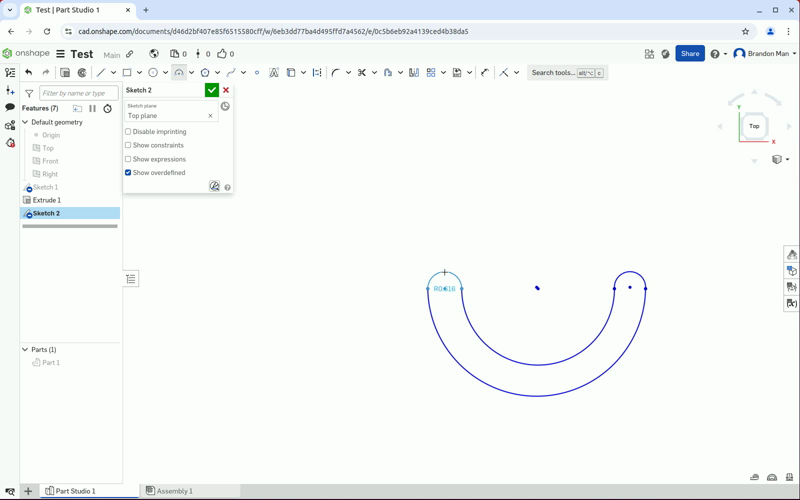
scroll(6)
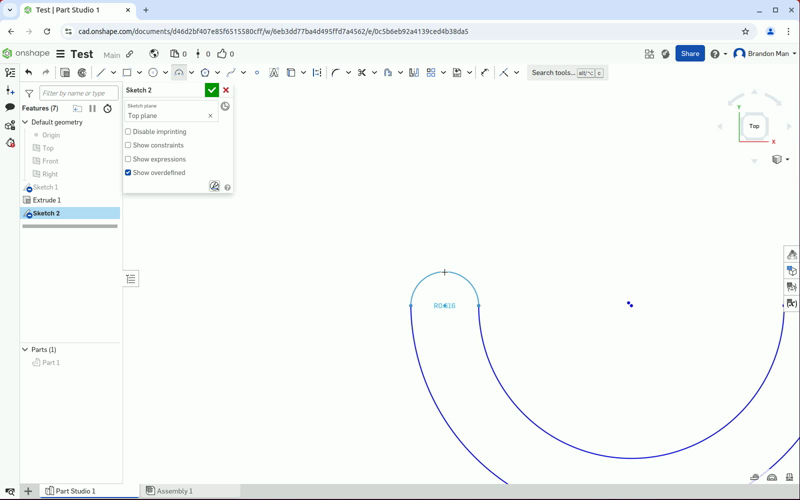
click(444, 271)
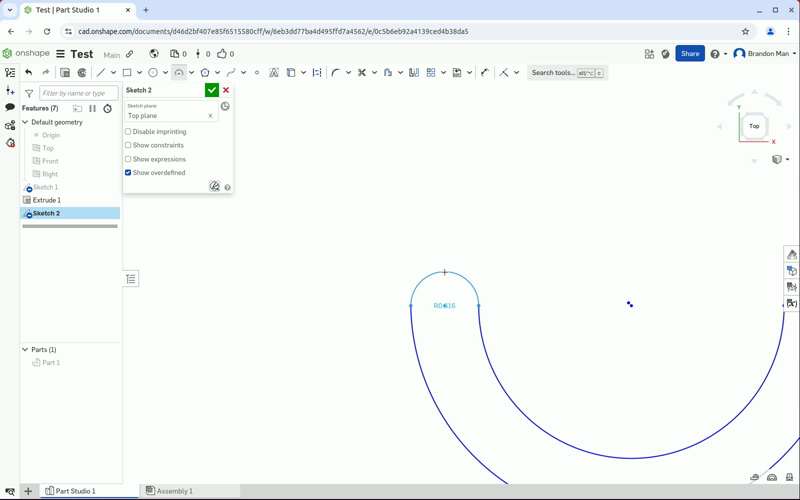
scroll(-6)
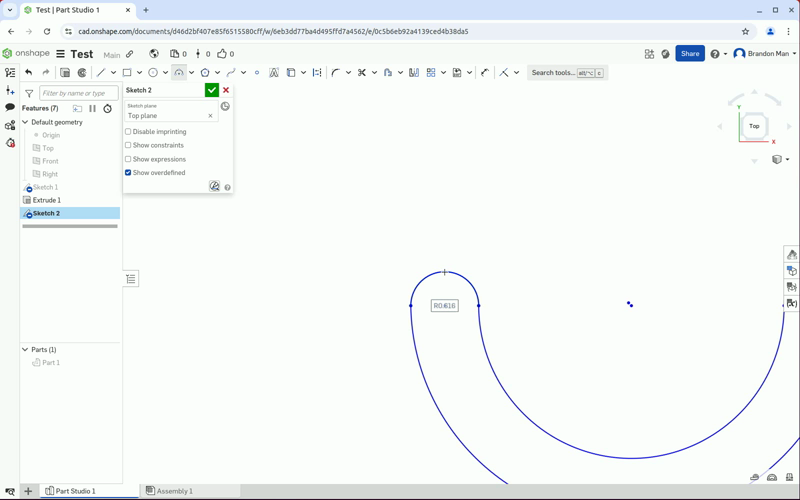
scroll(-6)
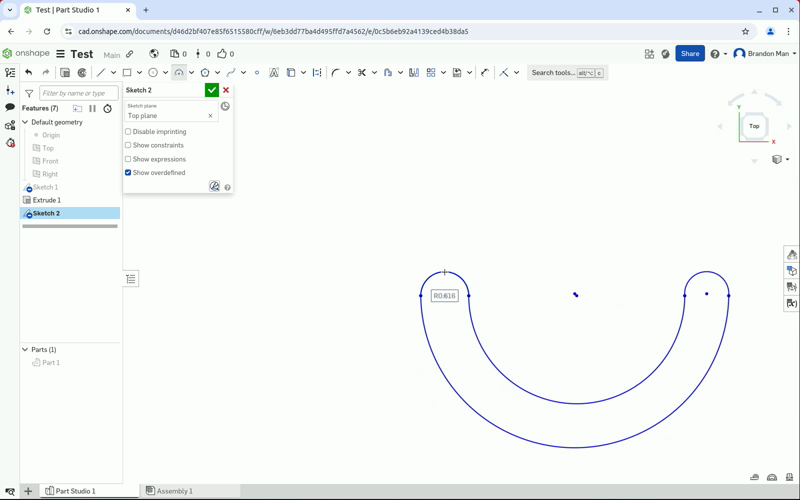
scroll(-6)
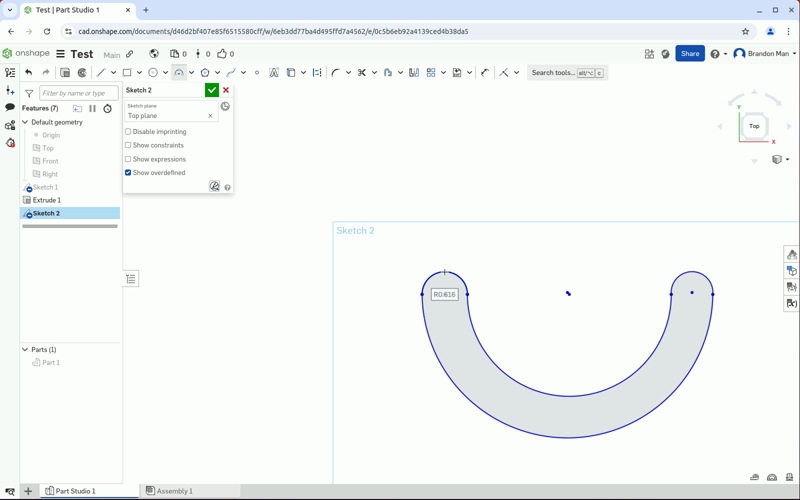
scroll(-6)
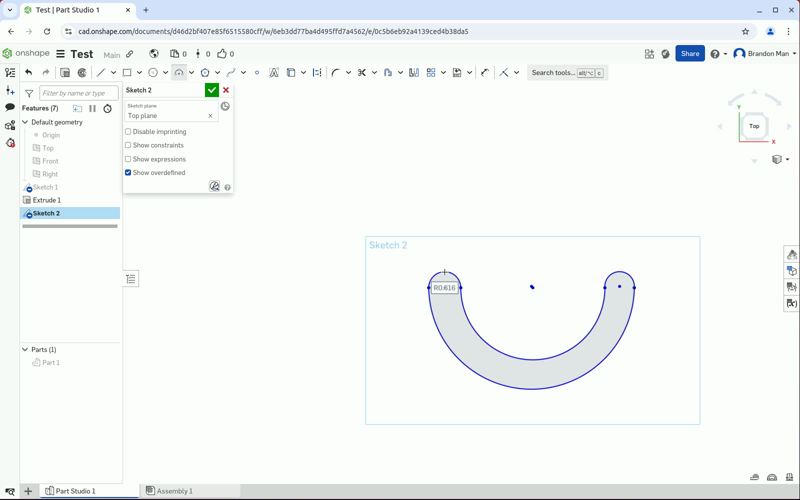
scroll(-6)
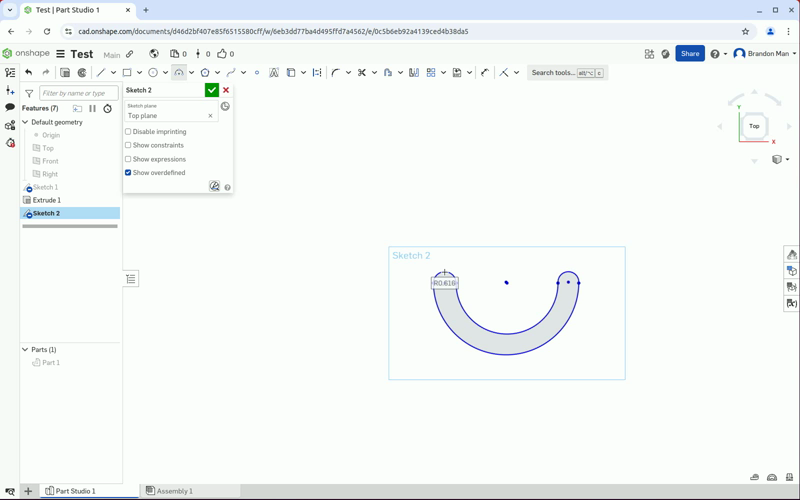
scroll(-6)
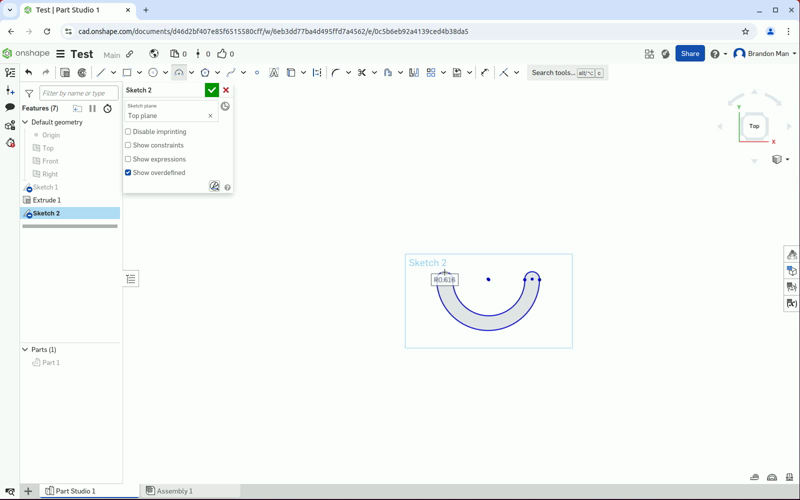
scroll(-6)
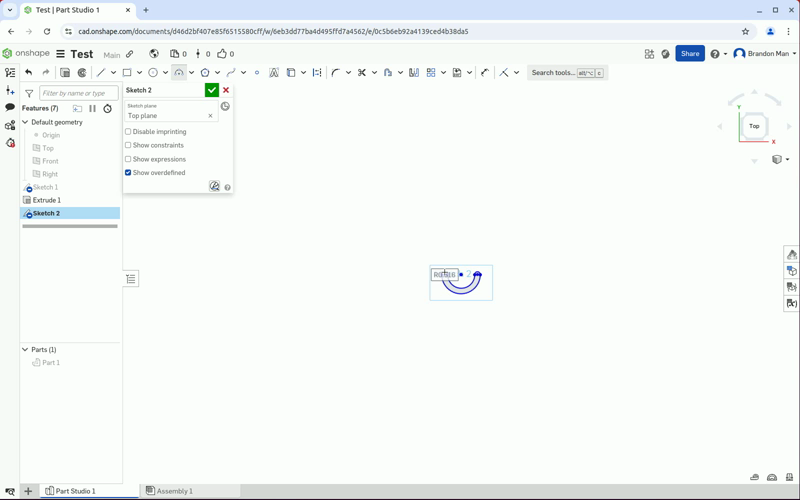
key_up(shift)
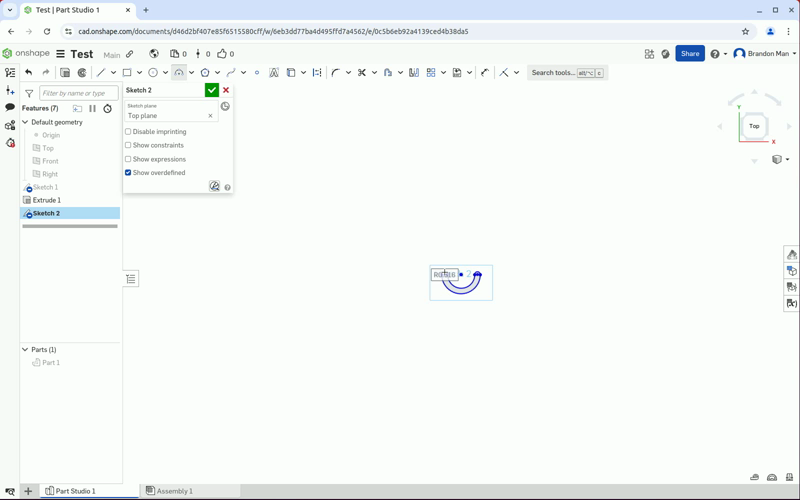
key(esc)
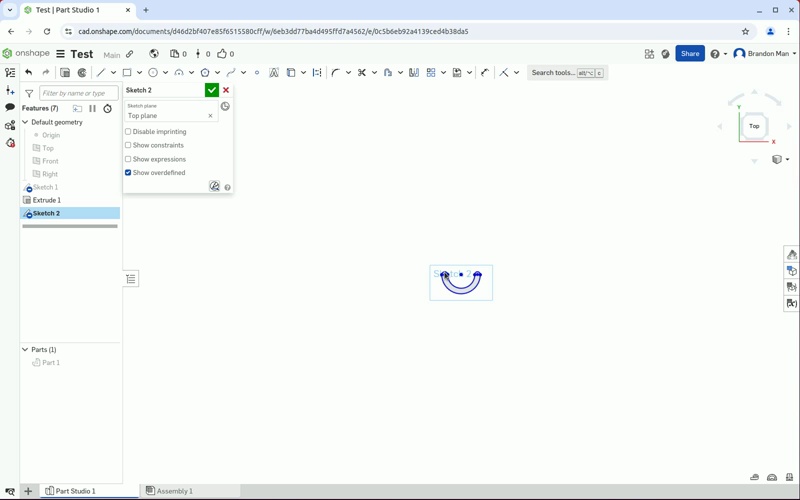
mouse_move(462, 288)
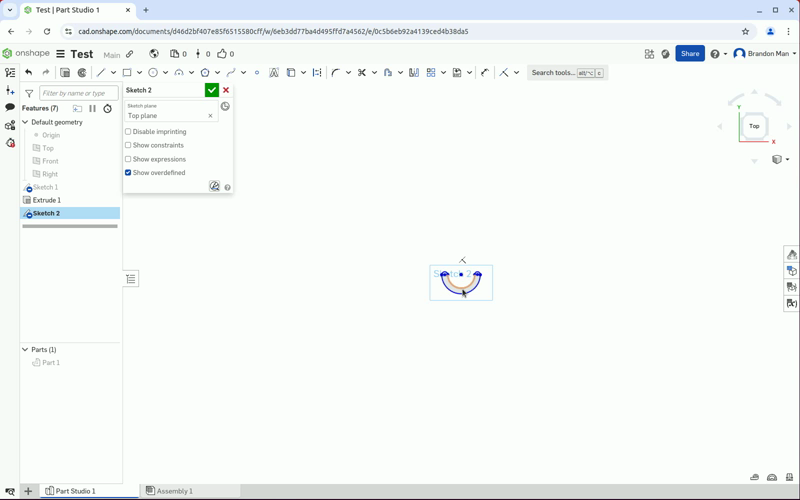
scroll(6)
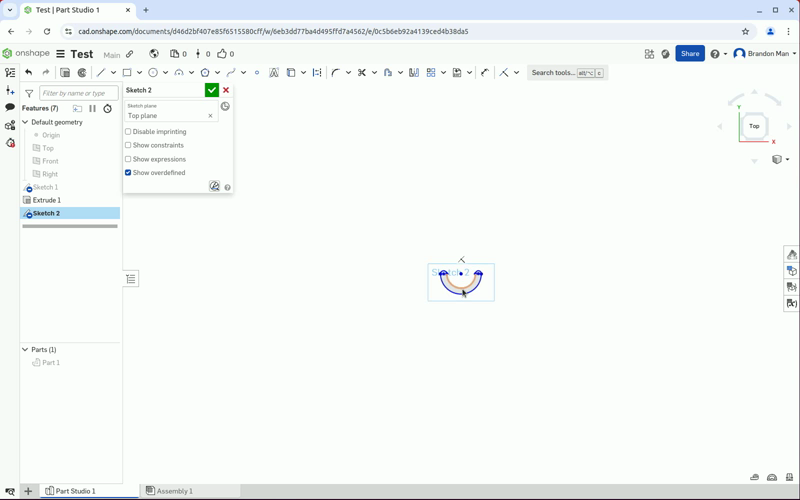
scroll(6)
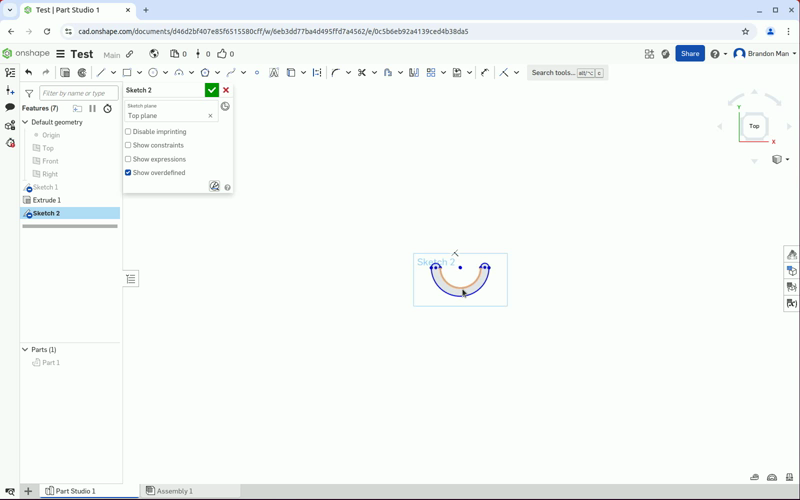
scroll(6)
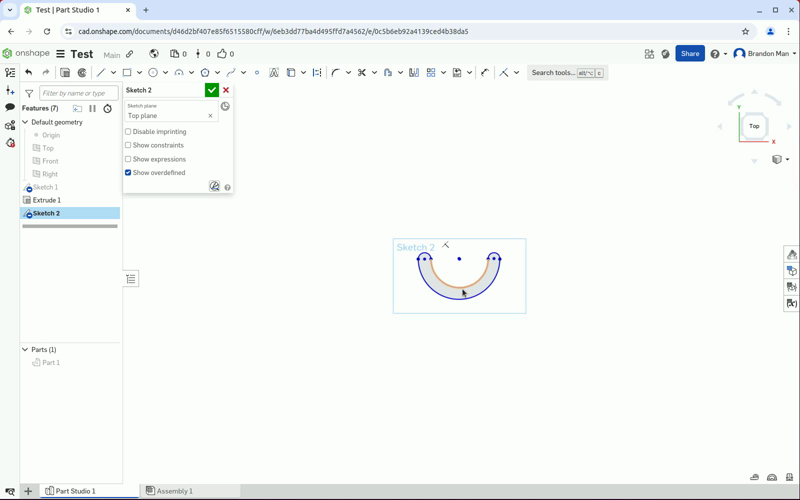
scroll(6)
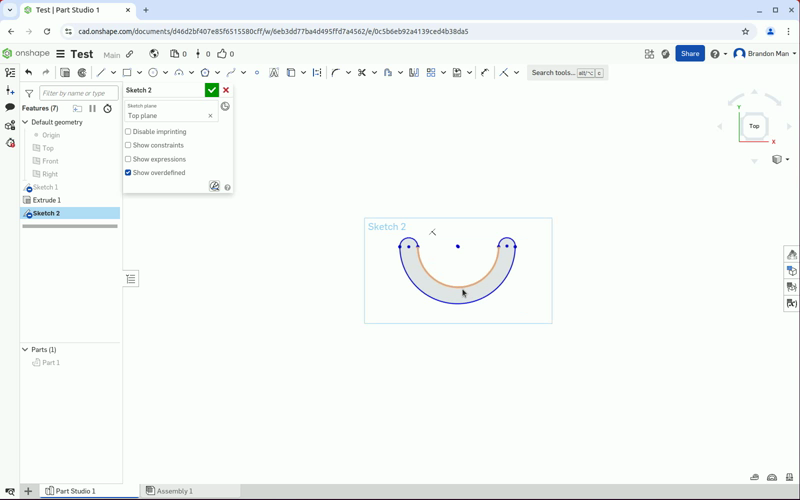
scroll(6)
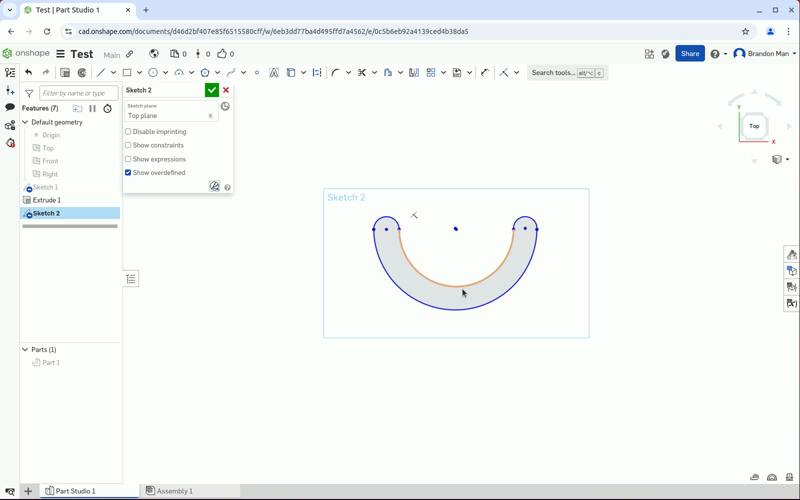
scroll(6)
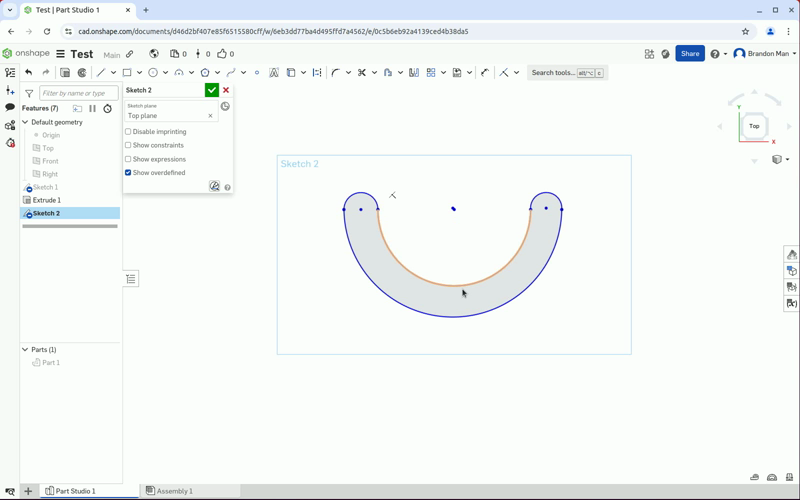
scroll(6)
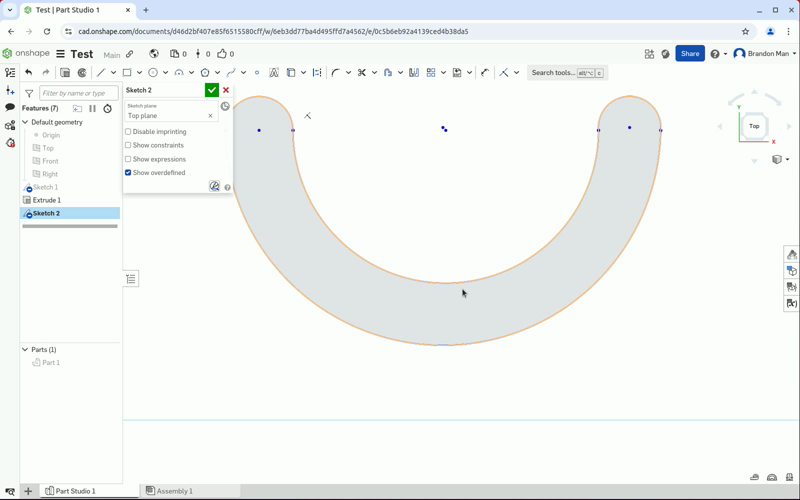
click(462, 288)
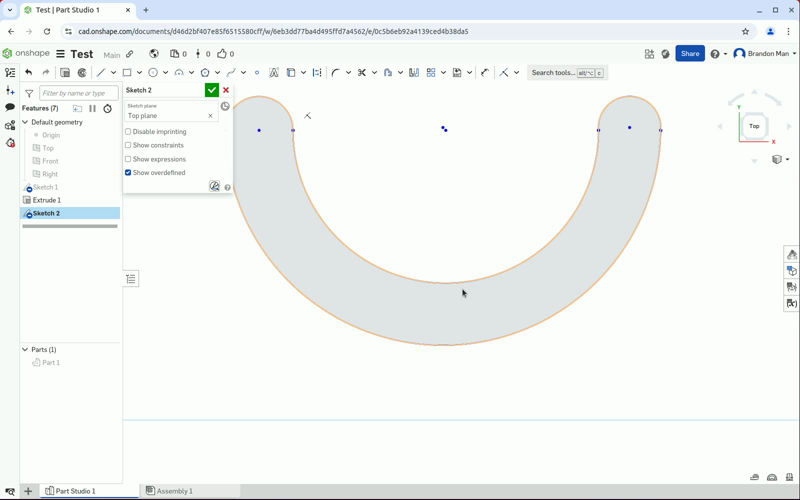
scroll(-6)
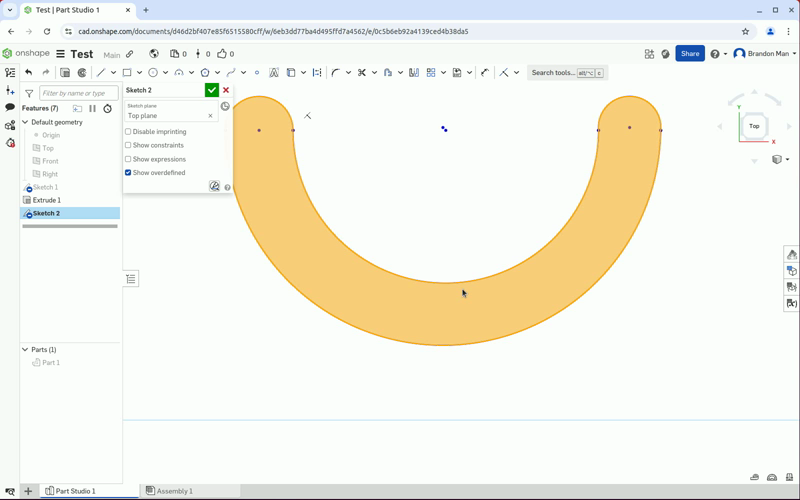
scroll(-6)
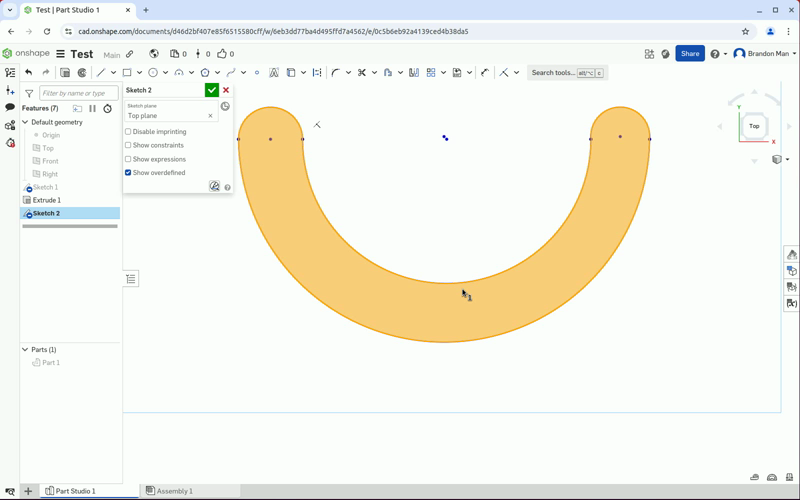
scroll(-6)
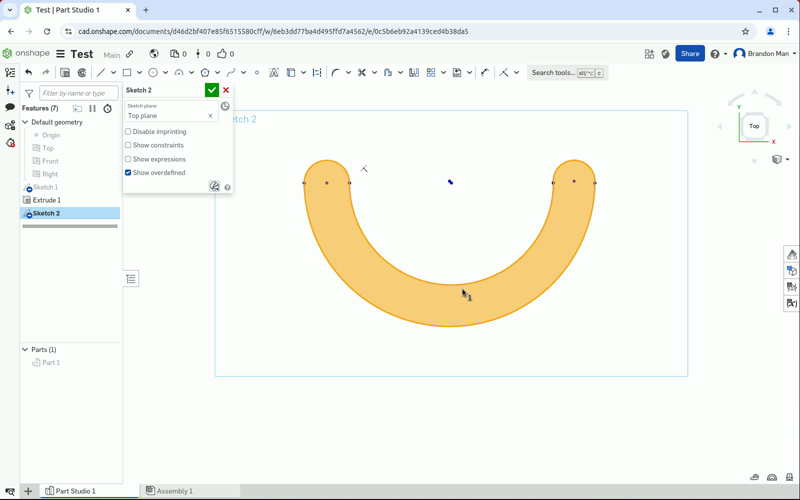
scroll(-6)
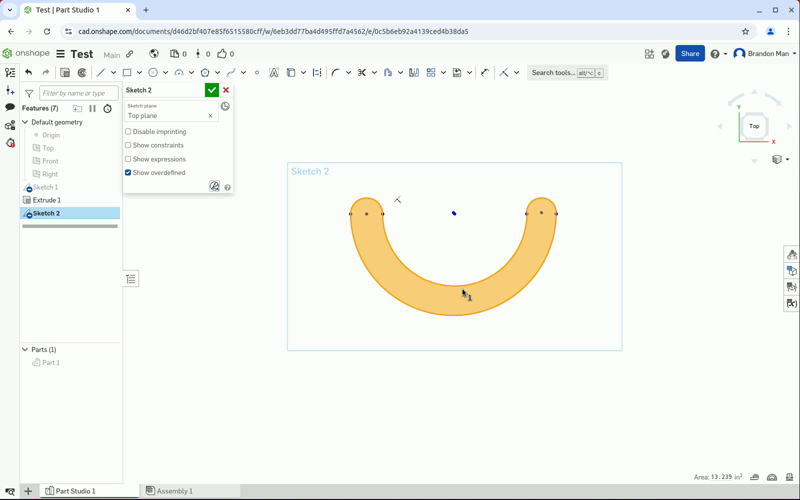
scroll(-6)
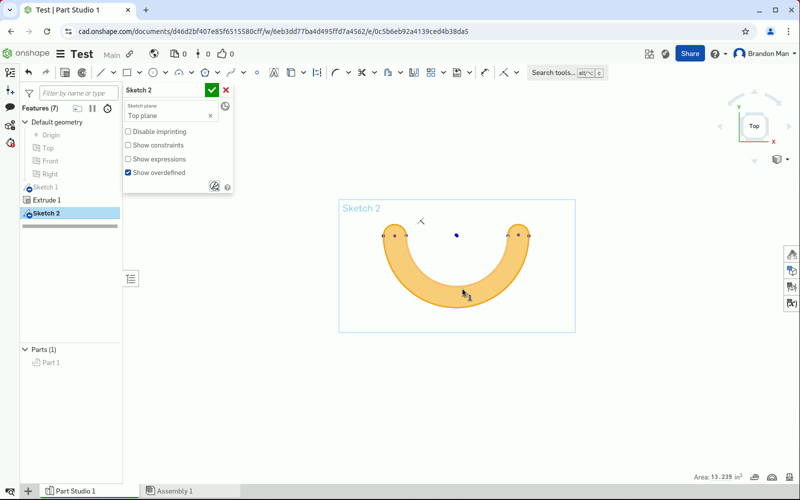
scroll(-6)
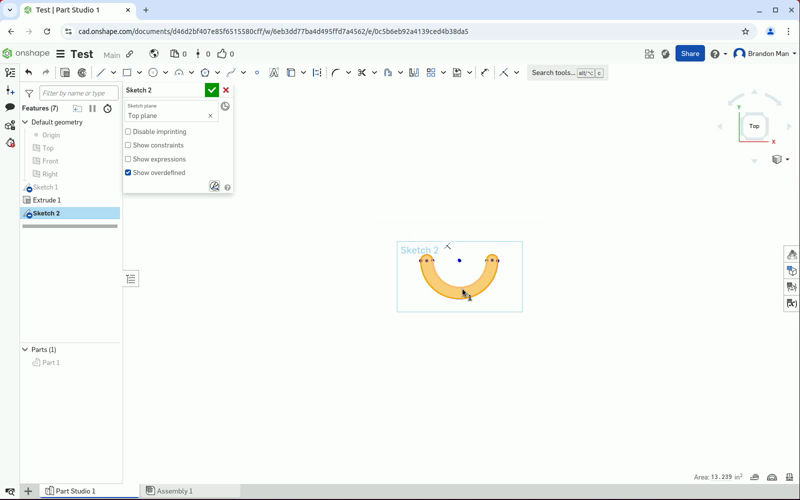
scroll(-6)
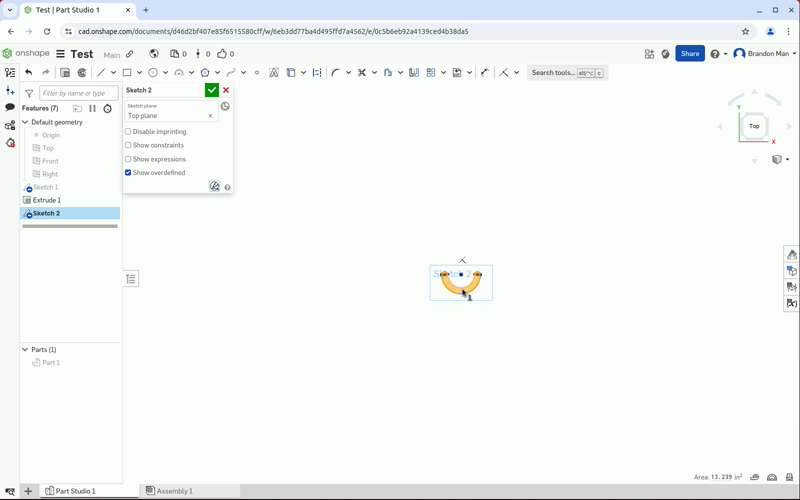
mouse_move(73, 352)
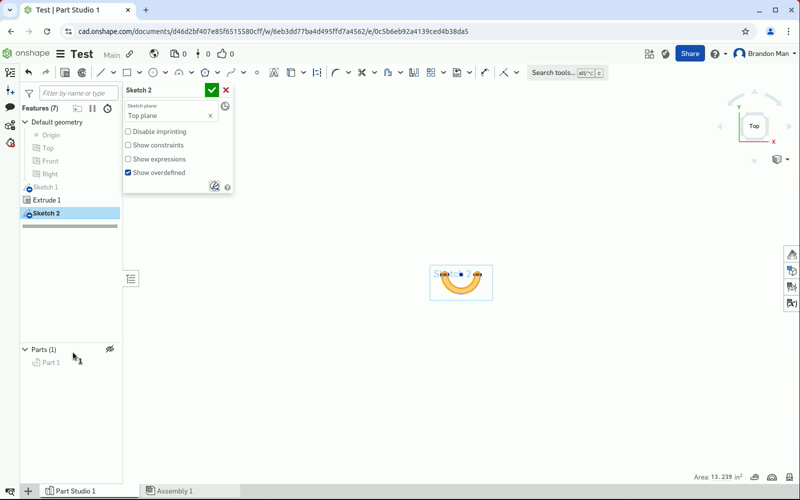
key(shift+y)
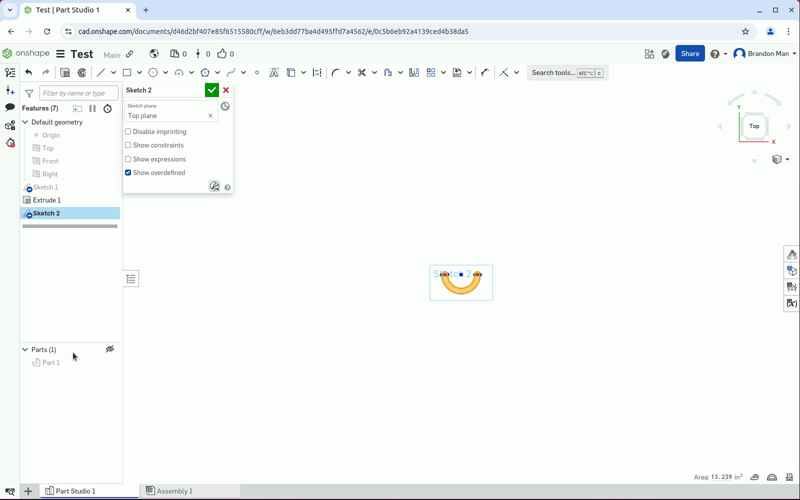
key(shift+e)
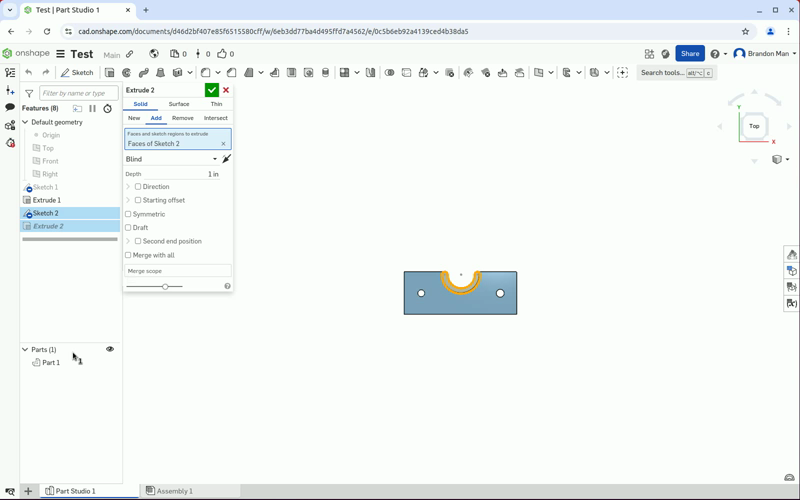
mouse_move(143, 106)
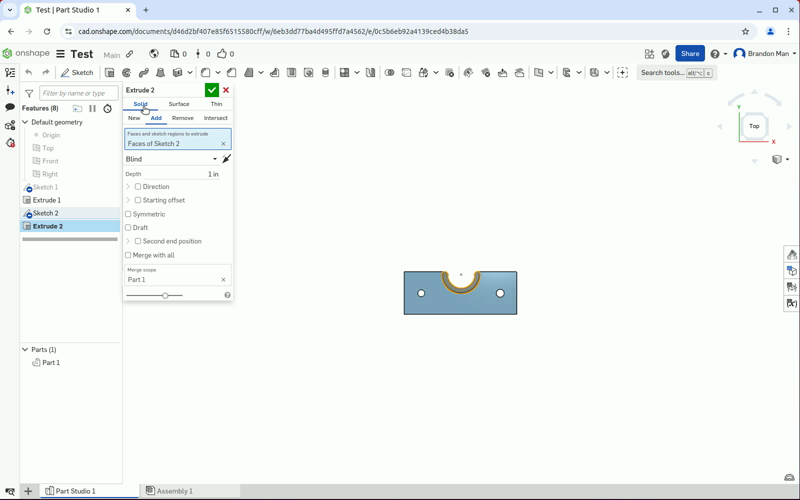
click(143, 106)
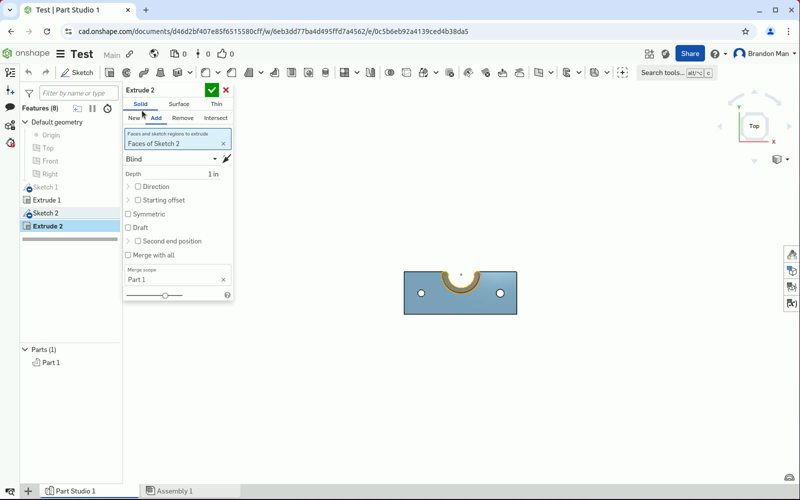
mouse_move(137, 120)
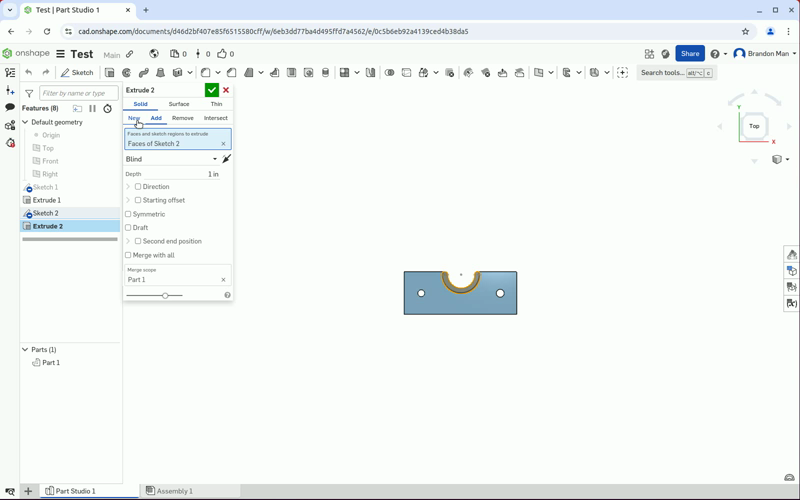
click(137, 120)
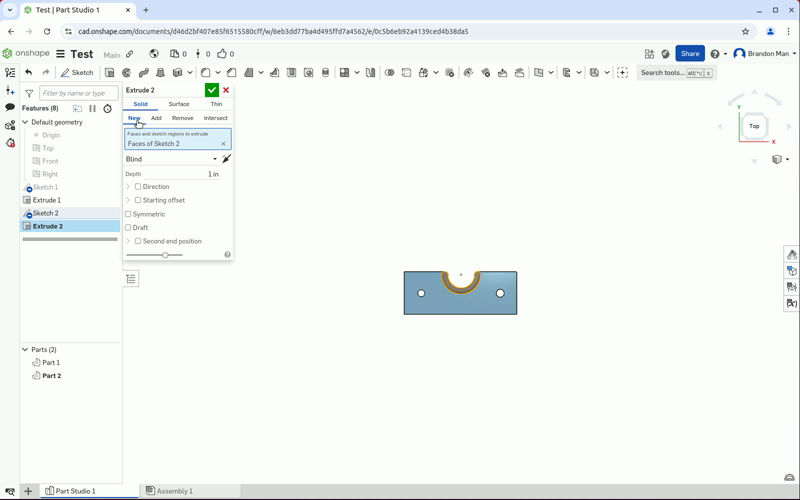
key(tab, 4)
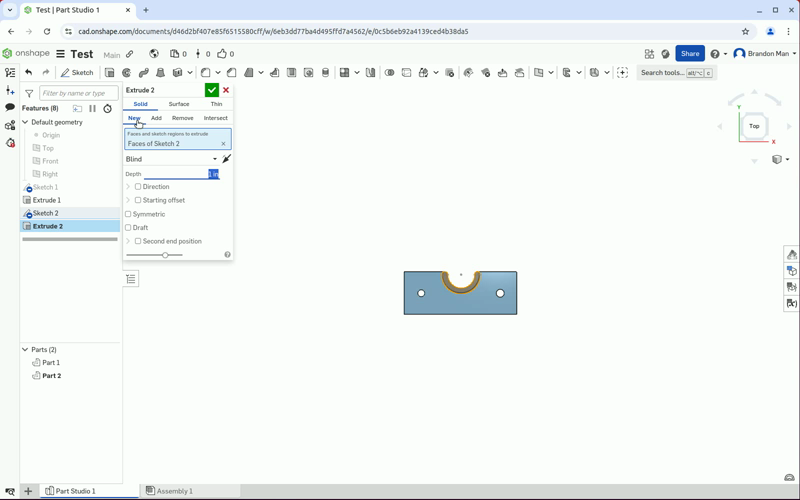
text(1.926)
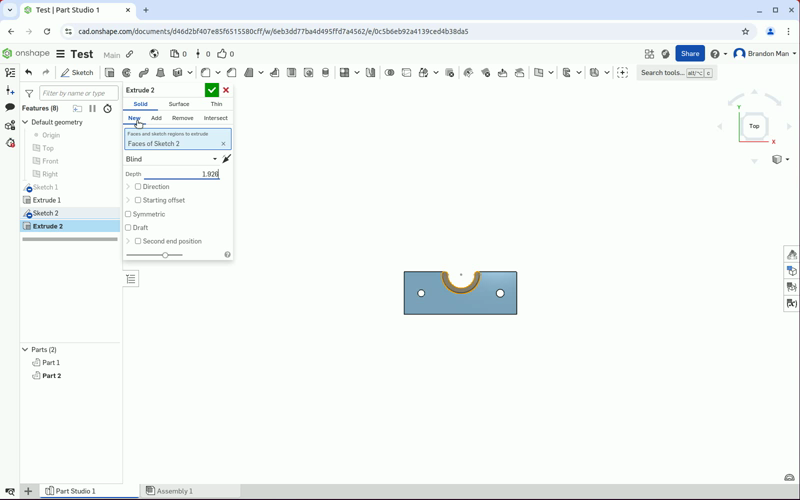
key(enter)
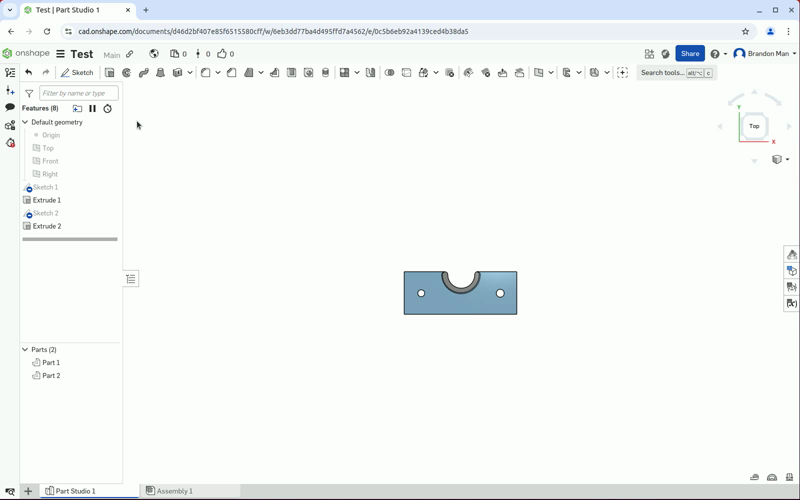
key(shift+h)
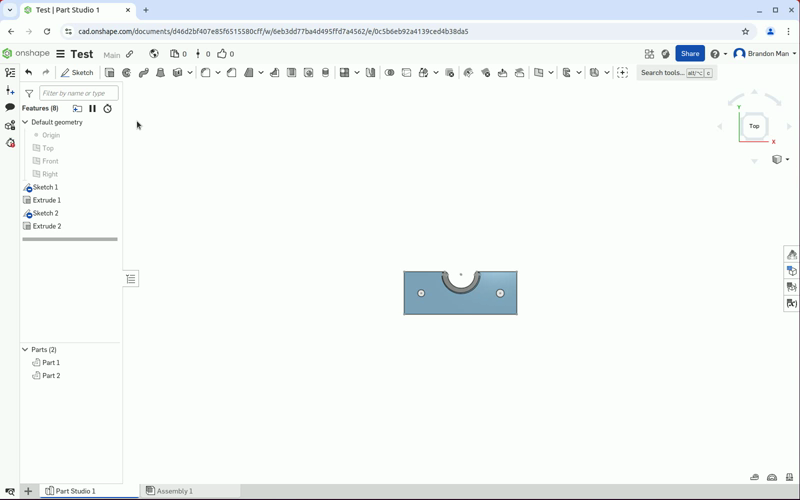
key(shift+h)
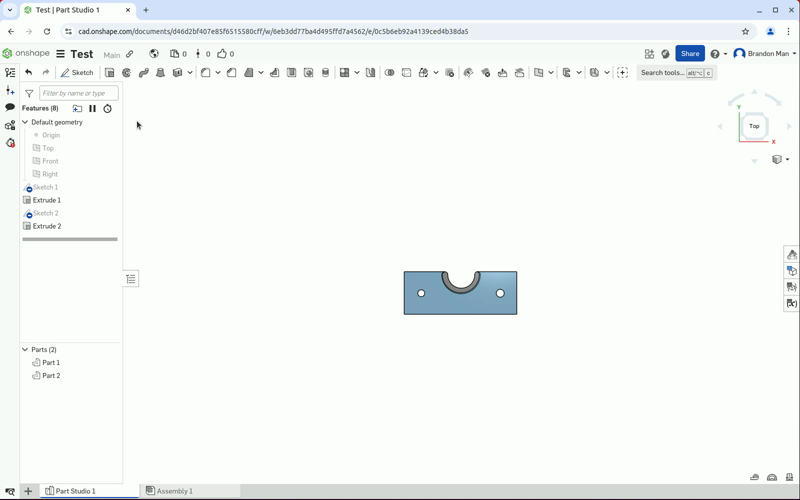
mouse_move(73, 189)
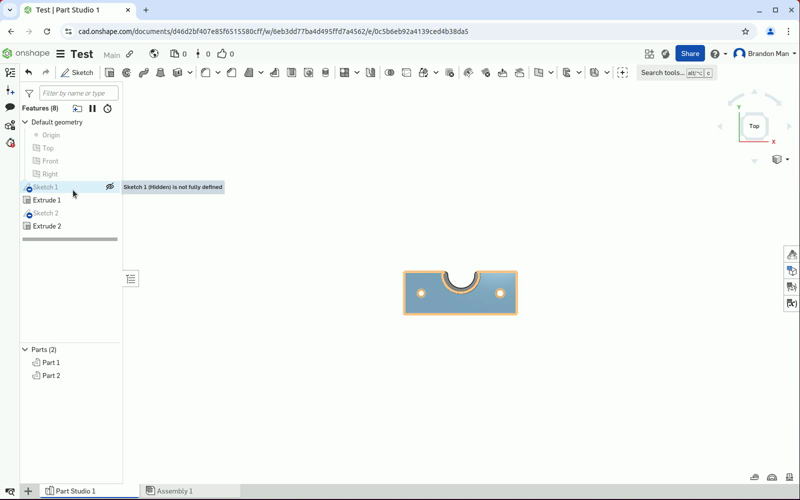
click(73, 189)
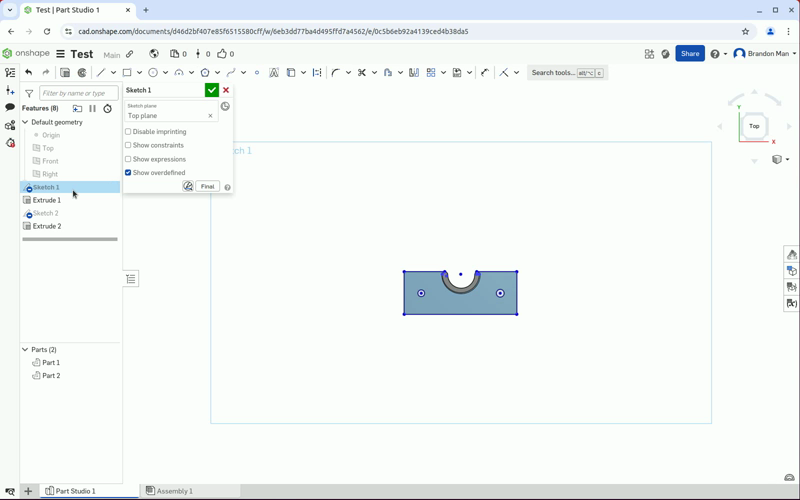
mouse_move(229, 92)
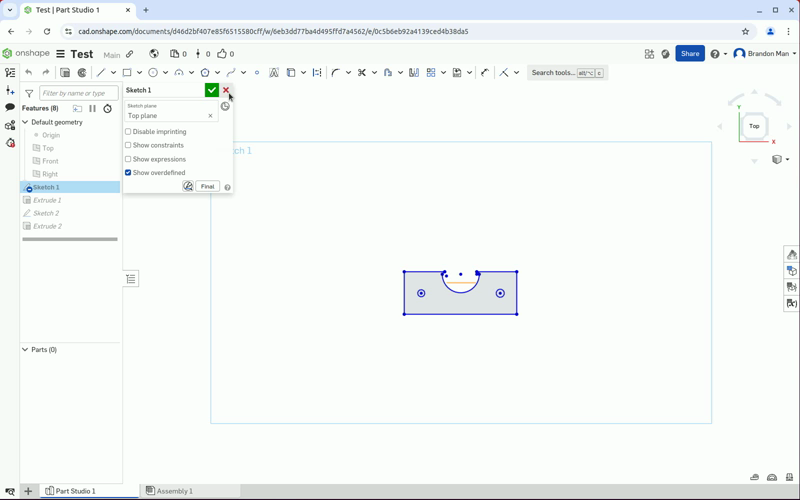
click(229, 92)
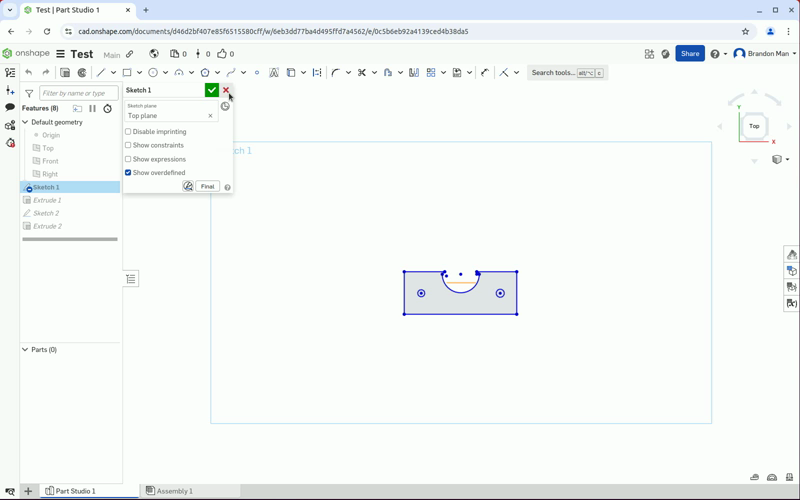
key(shift+s)
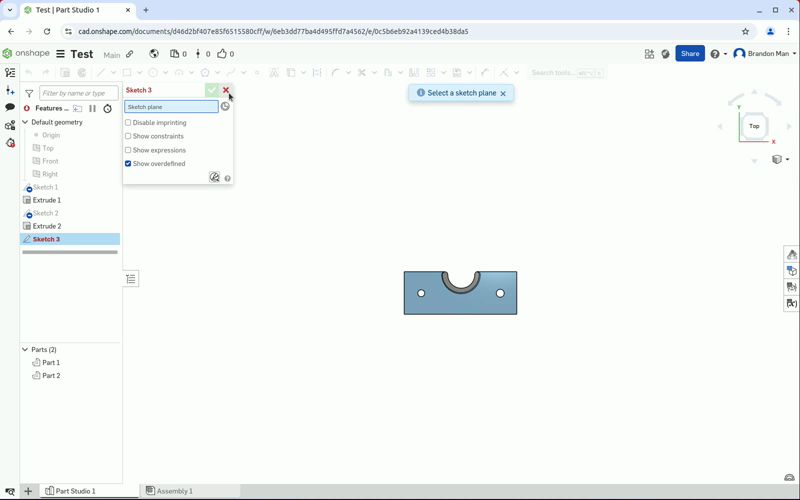
mouse_move(73, 150)
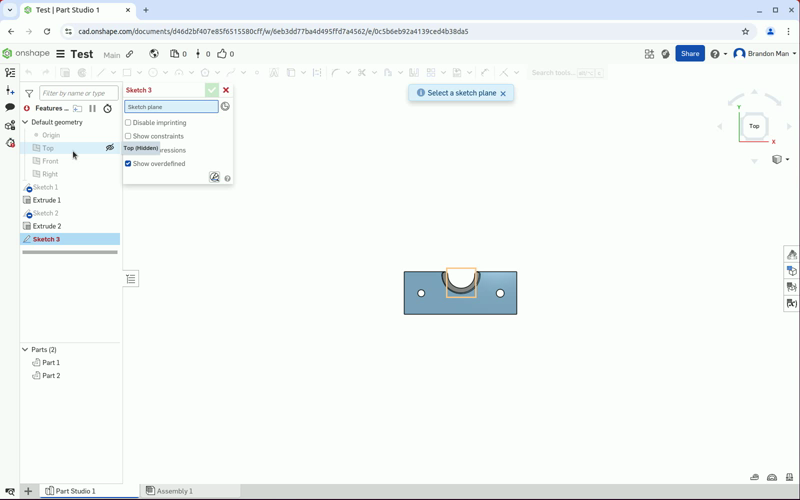
click(73, 150)
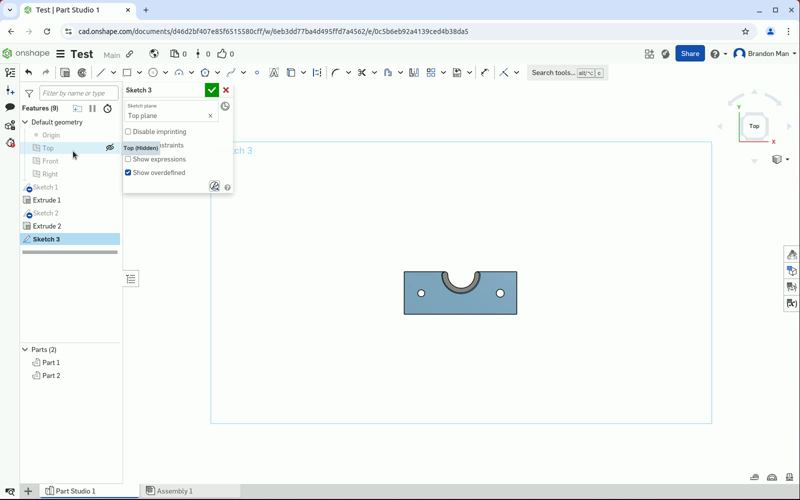
mouse_move(73, 352)
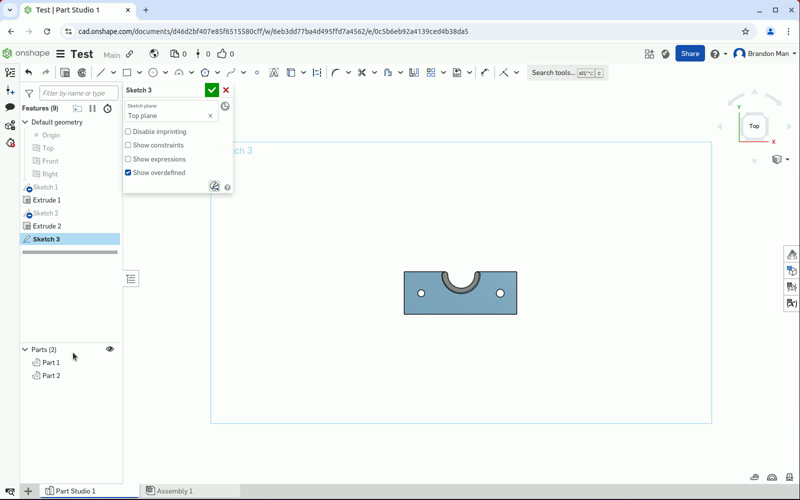
key(y)
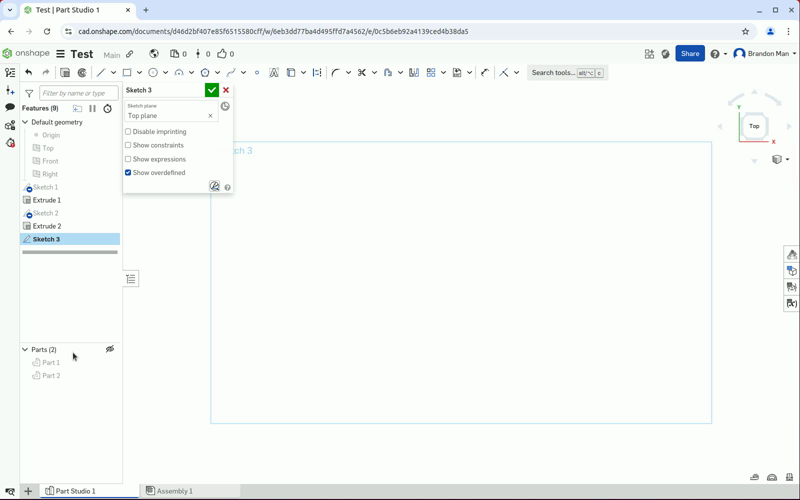
key(a)
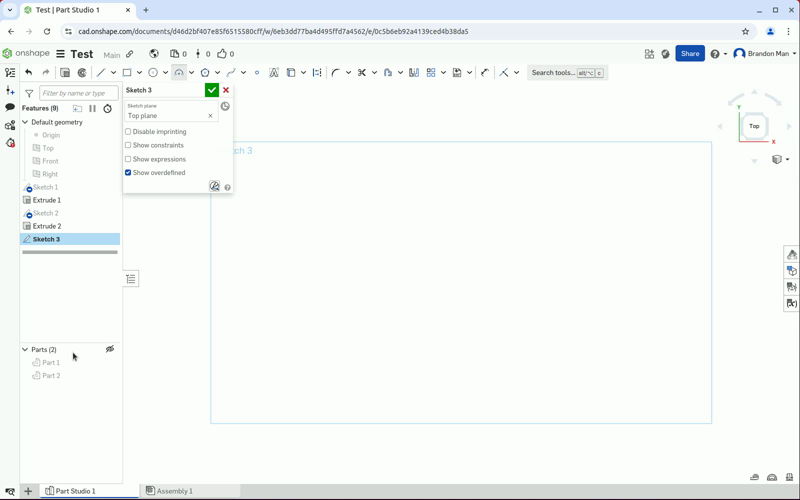
key_down(shift)
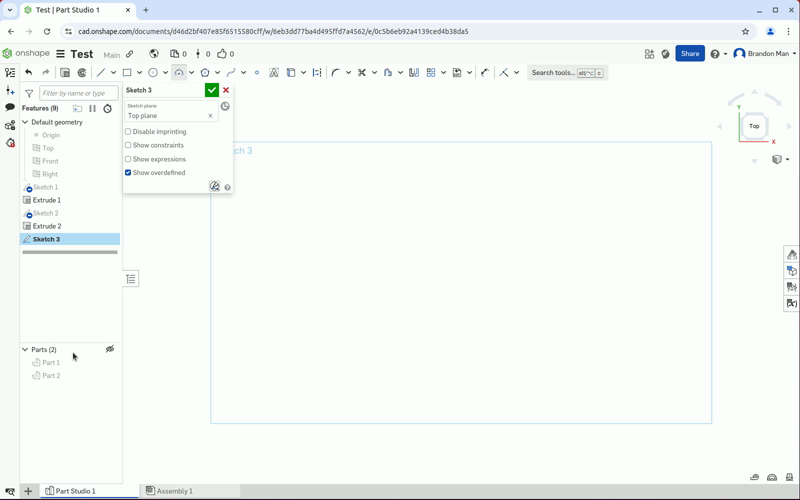
mouse_move(444, 271)
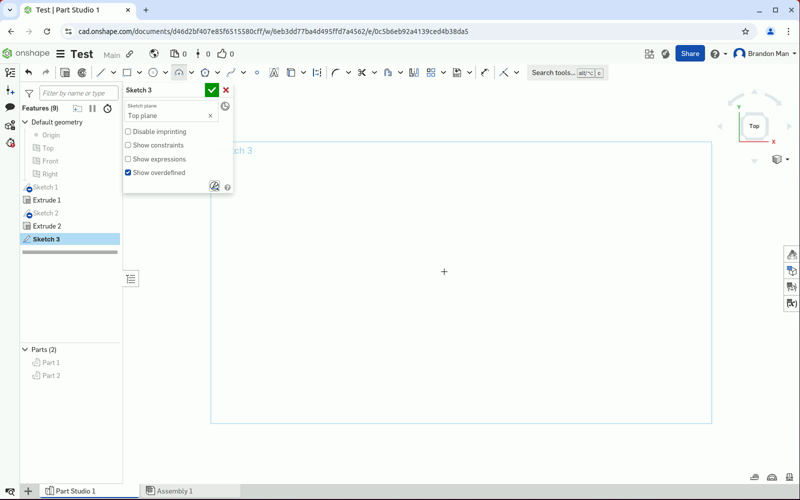
click(444, 271)
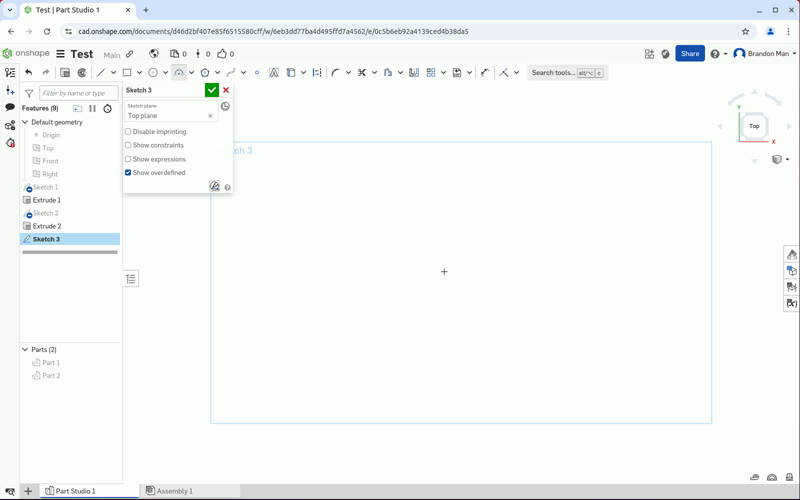
key_up(shift)
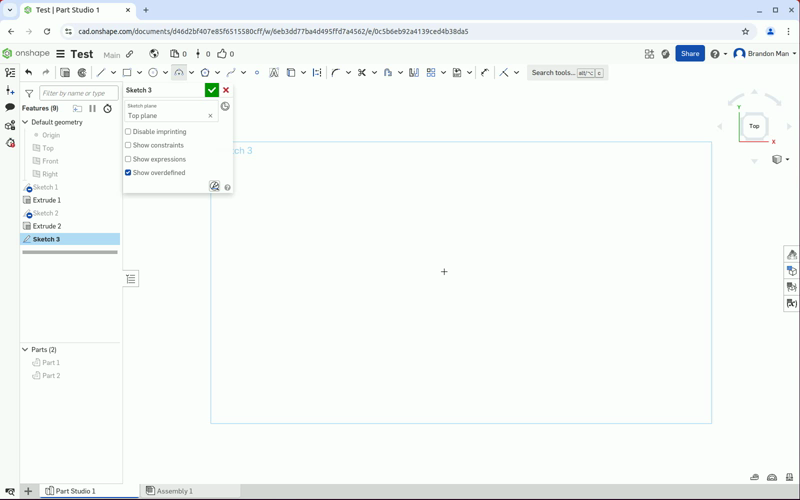
key_down(shift)
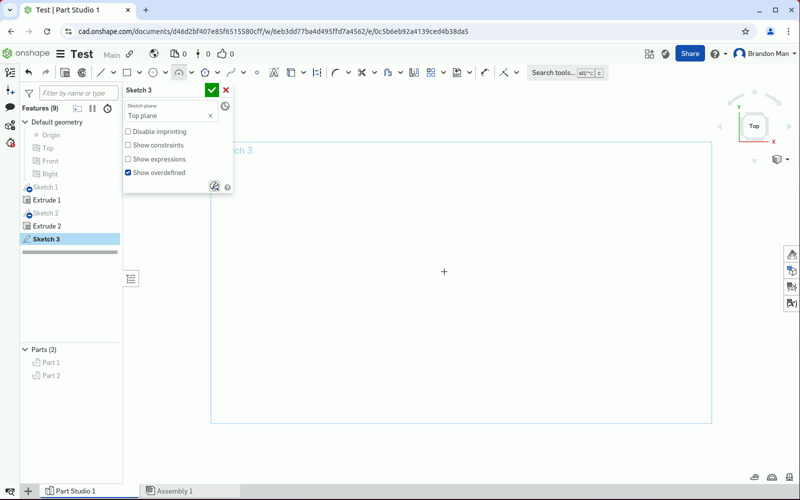
mouse_move(447, 273)
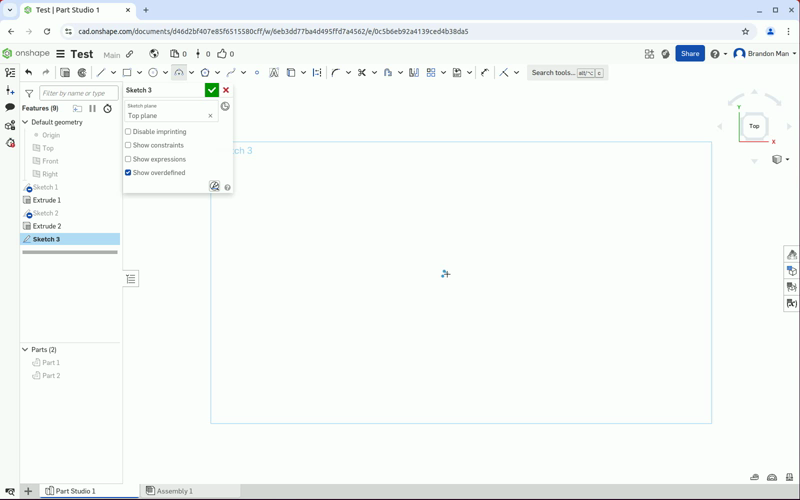
scroll(6)
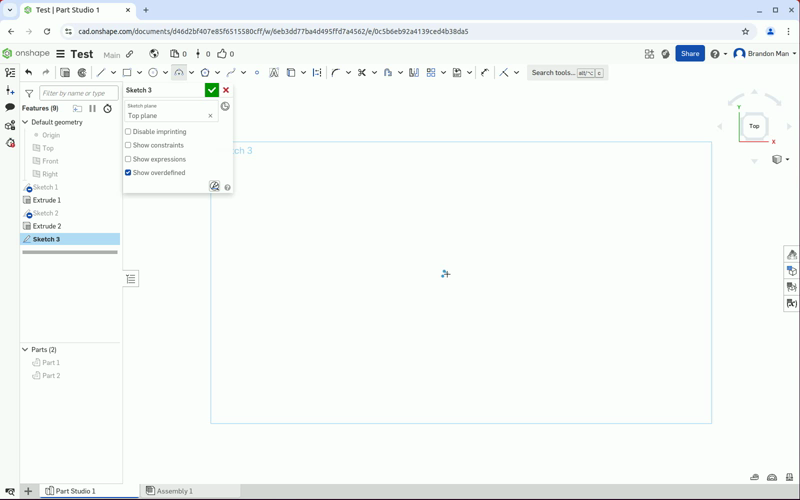
scroll(6)
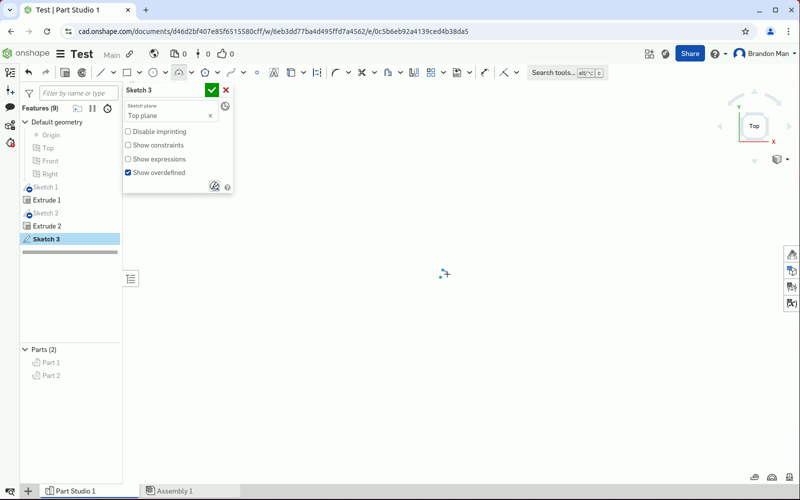
scroll(6)
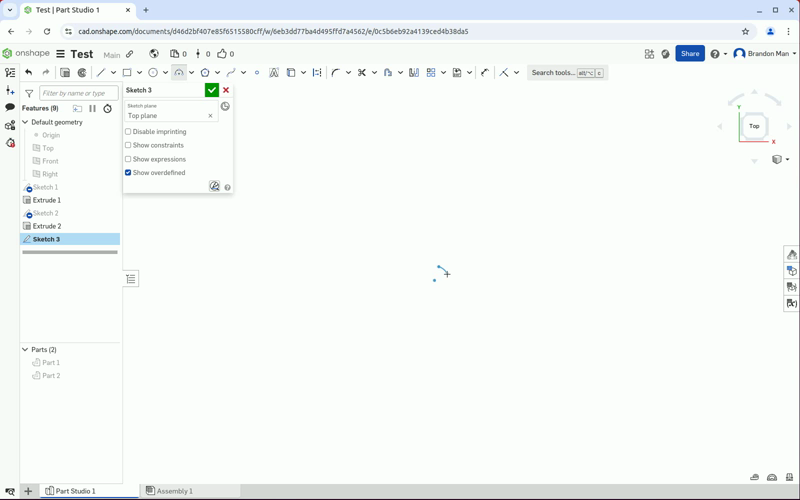
scroll(6)
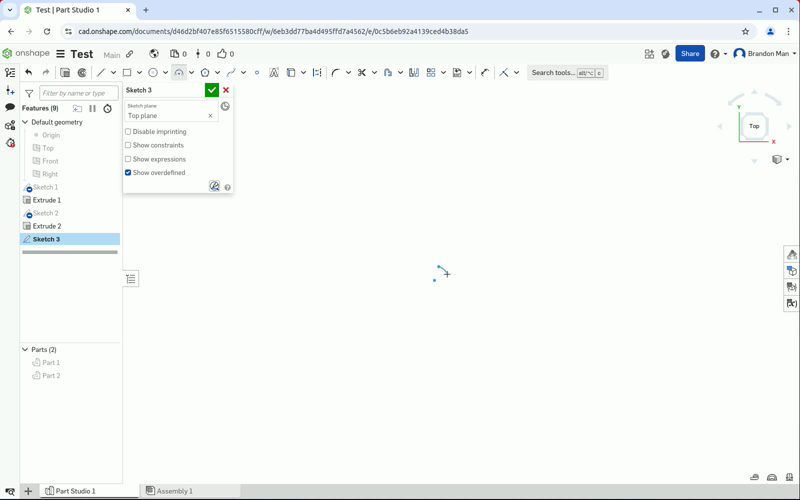
scroll(6)
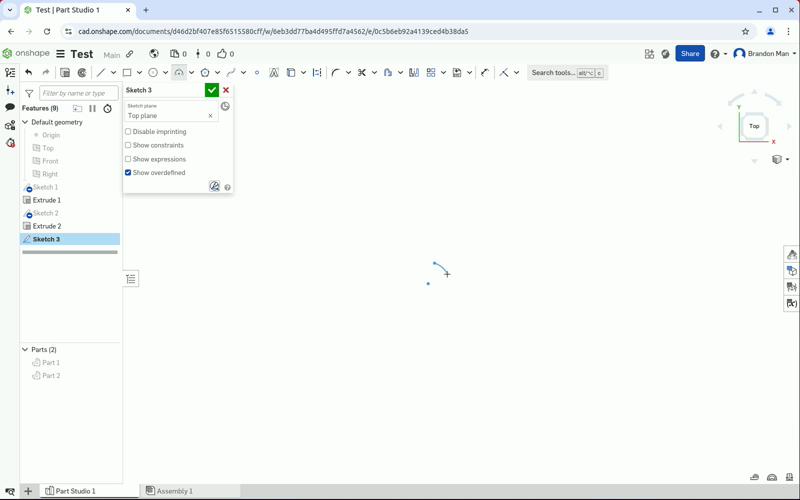
scroll(6)
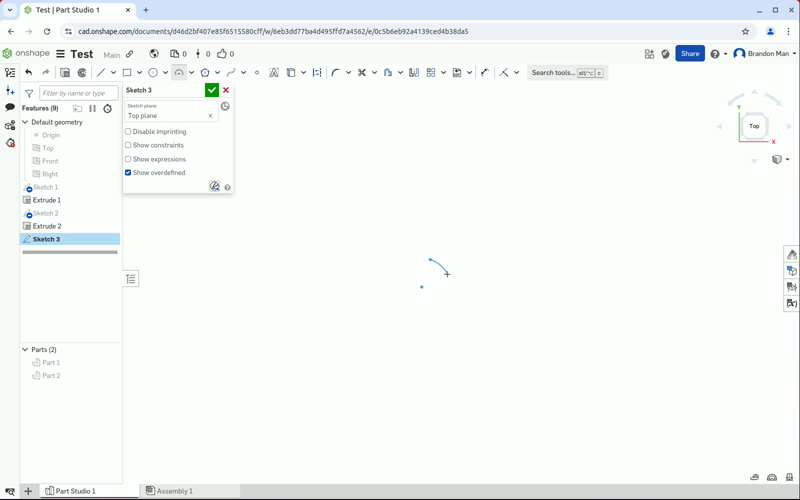
scroll(6)
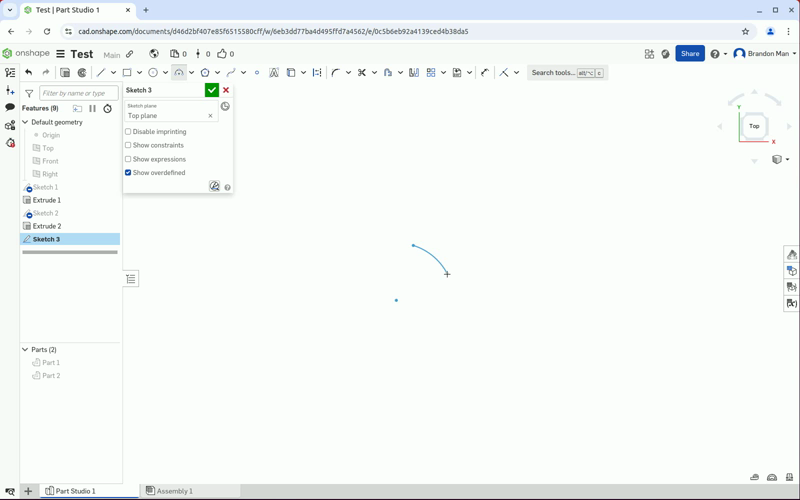
click(447, 273)
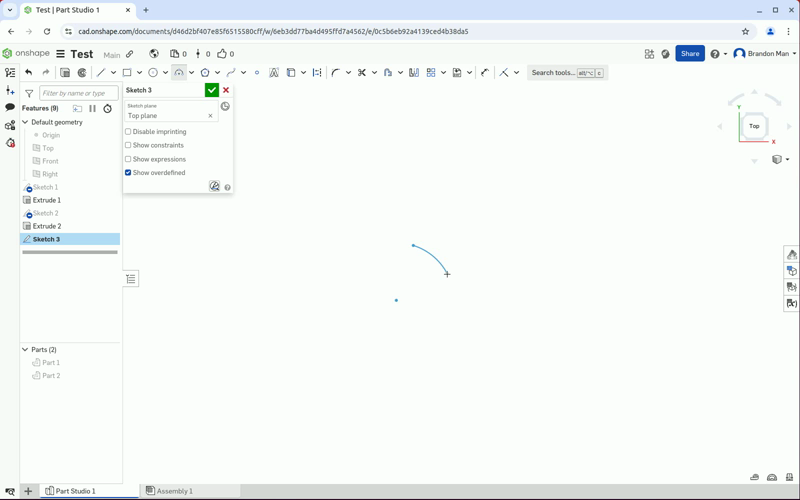
scroll(-6)
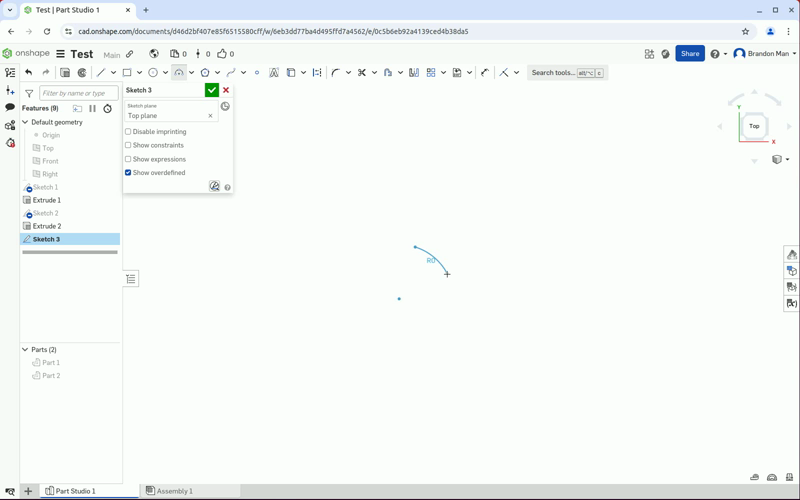
scroll(-6)
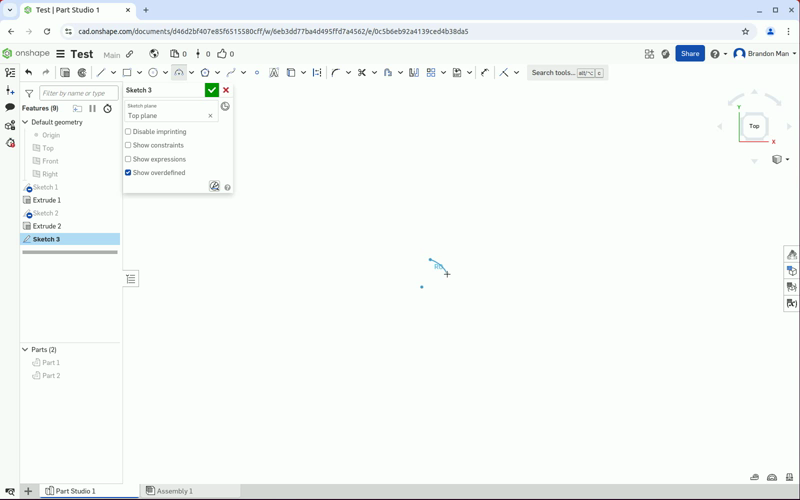
scroll(-6)
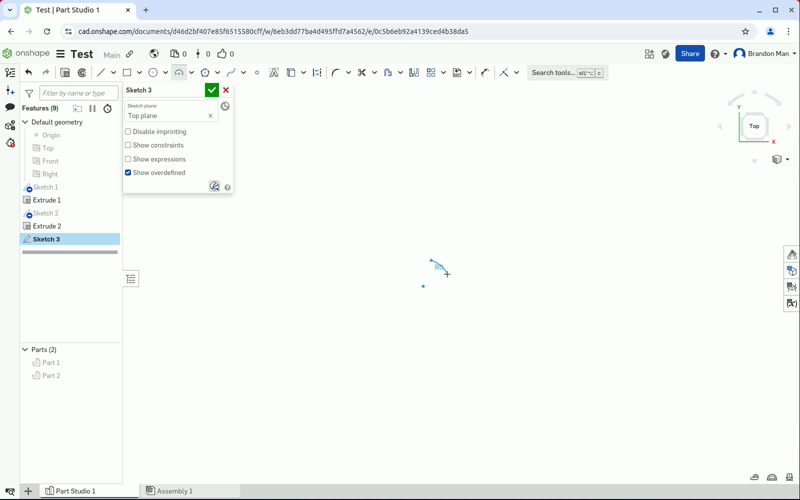
scroll(-6)
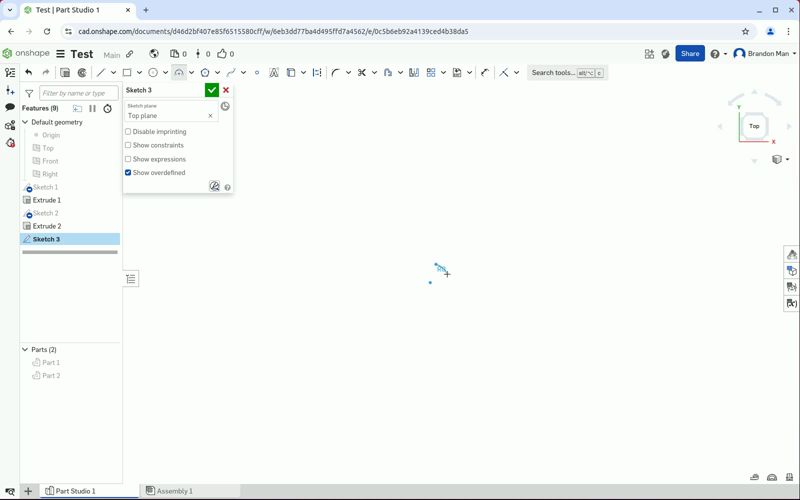
scroll(-6)
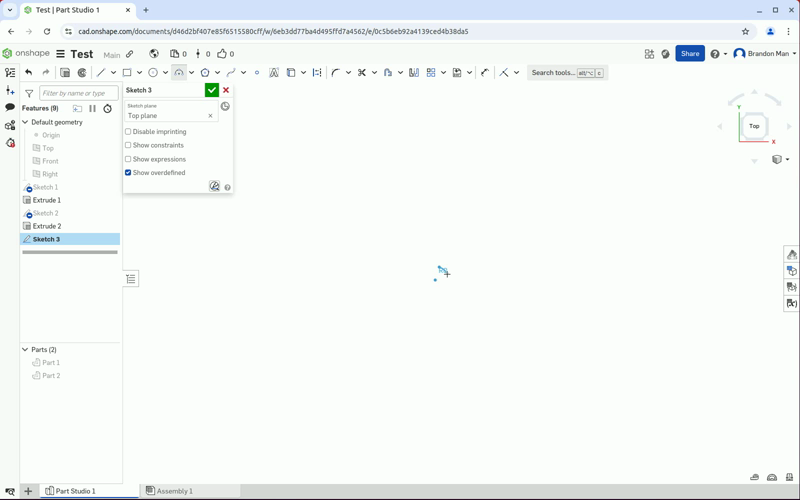
scroll(-6)
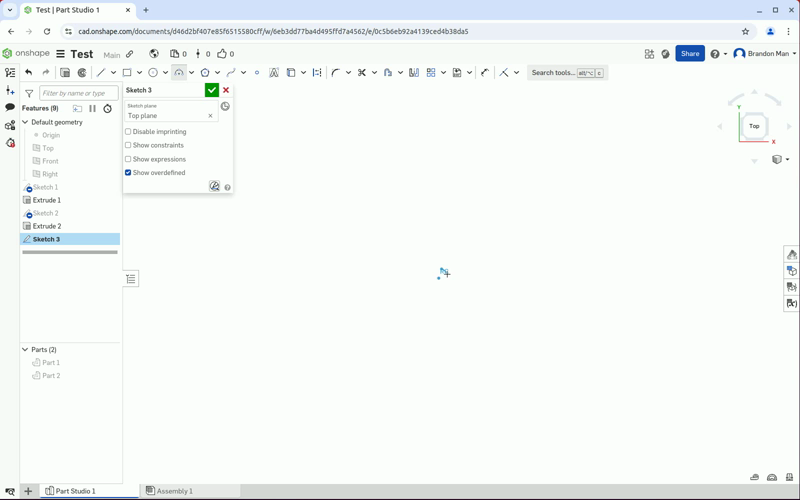
scroll(-6)
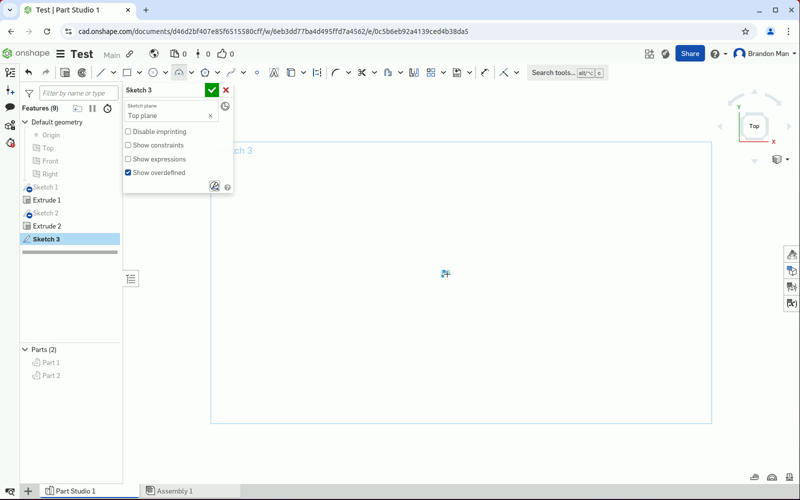
mouse_move(446, 272)
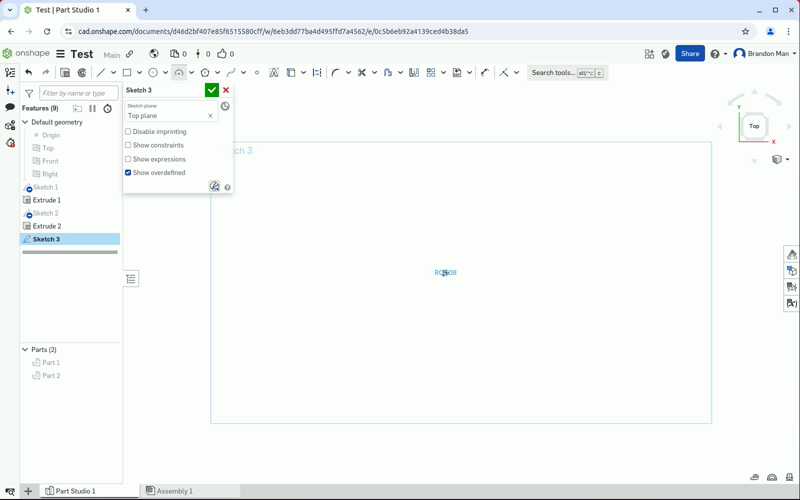
scroll(6)
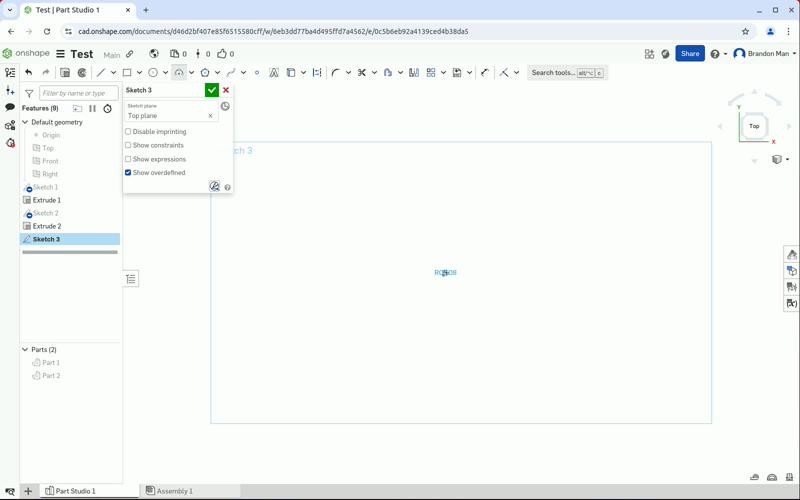
scroll(6)
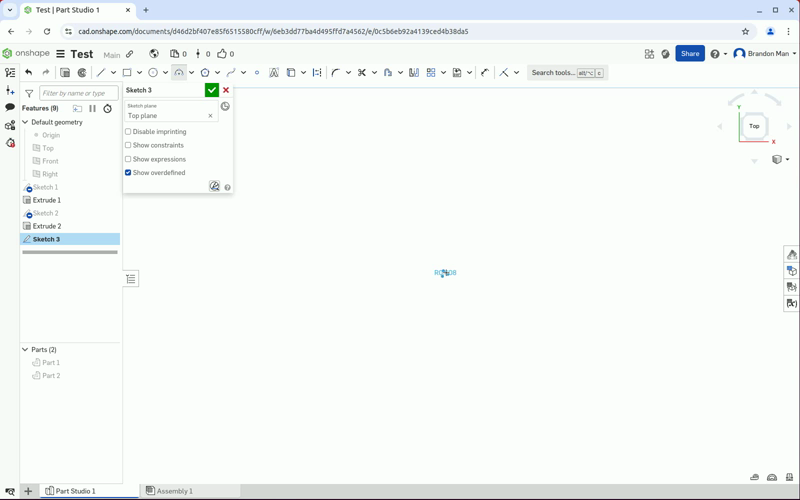
scroll(6)
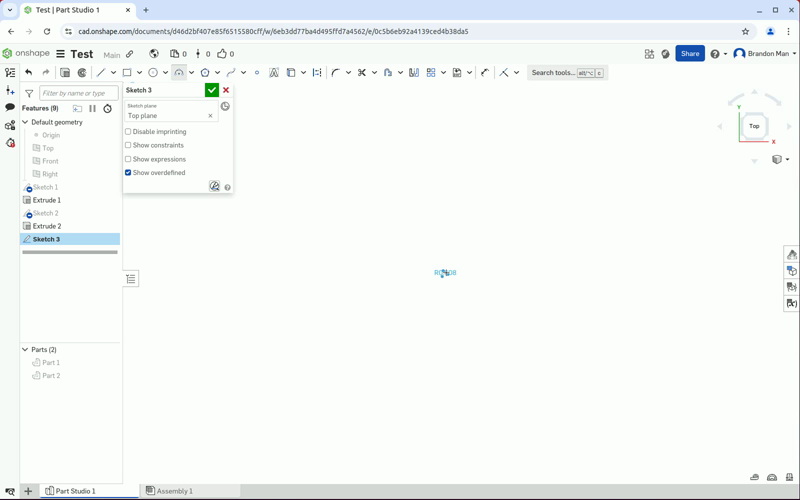
scroll(6)
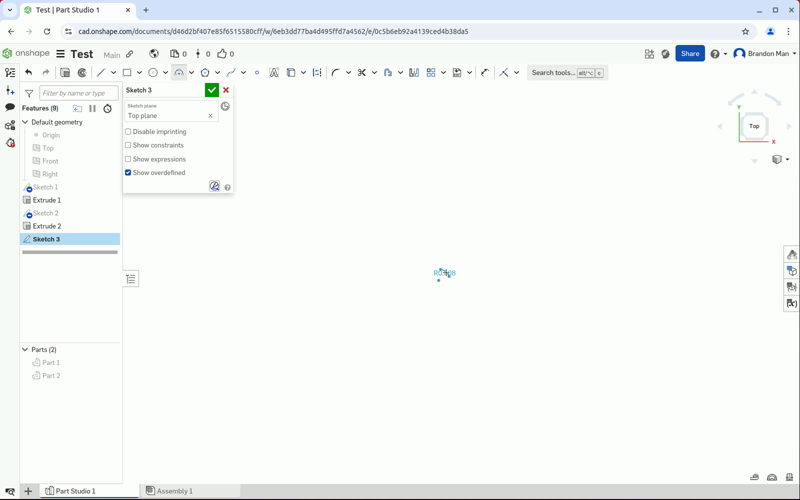
scroll(6)
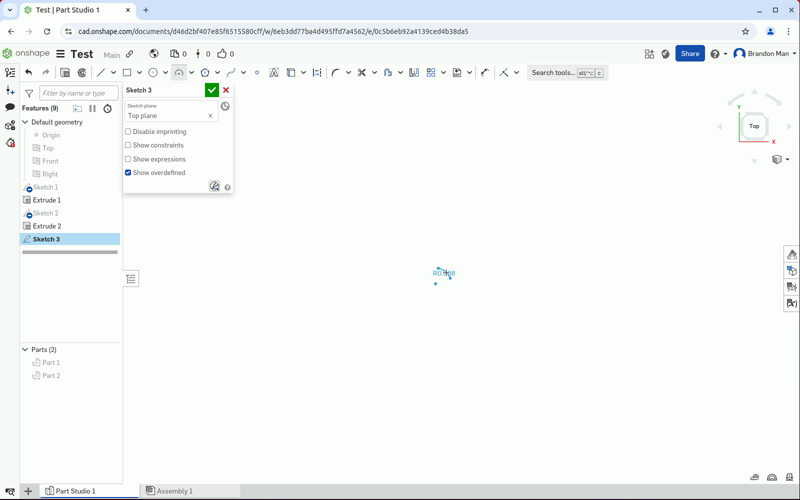
scroll(6)
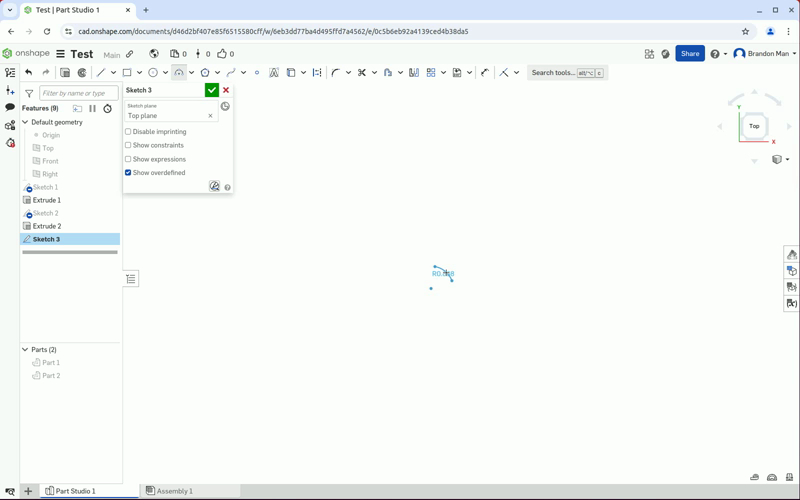
scroll(6)
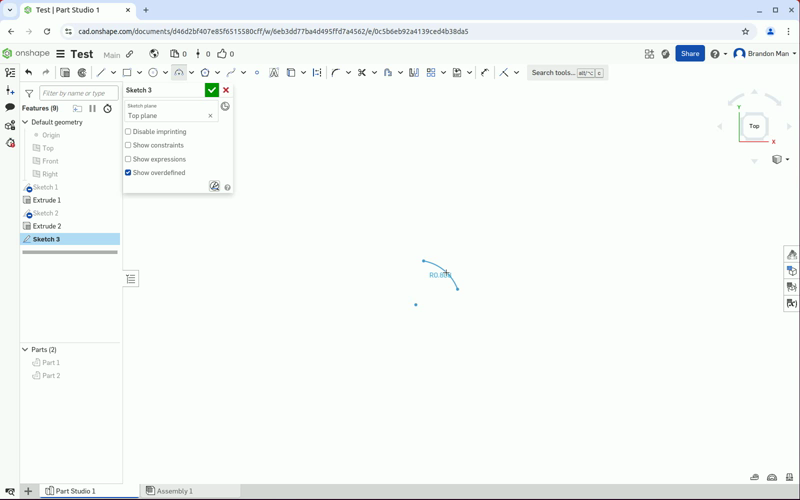
click(446, 272)
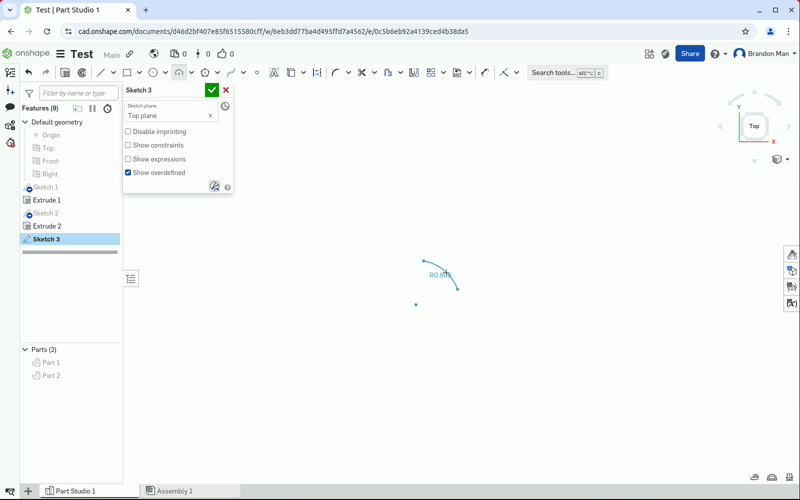
scroll(-6)
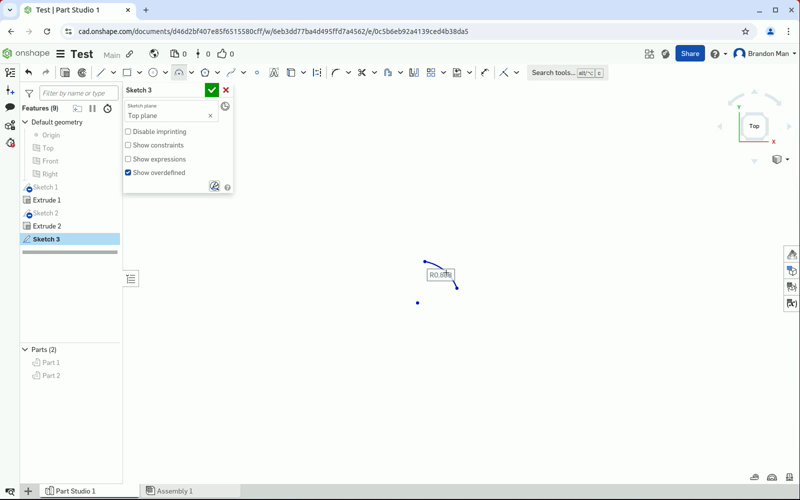
scroll(-6)
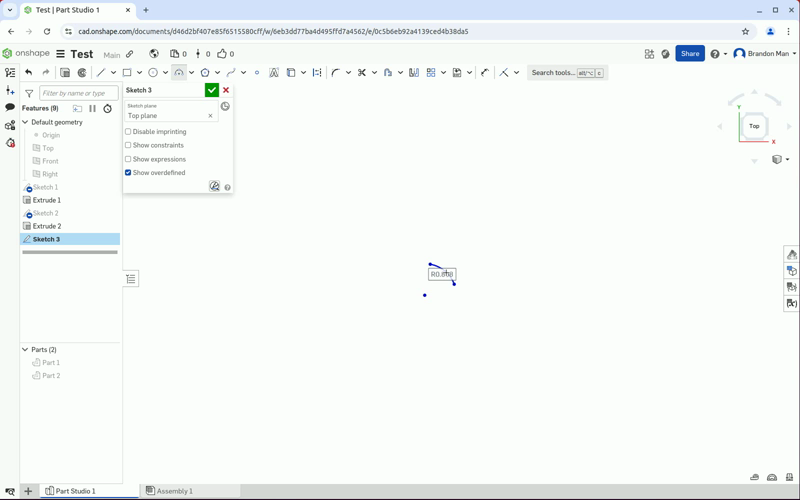
scroll(-6)
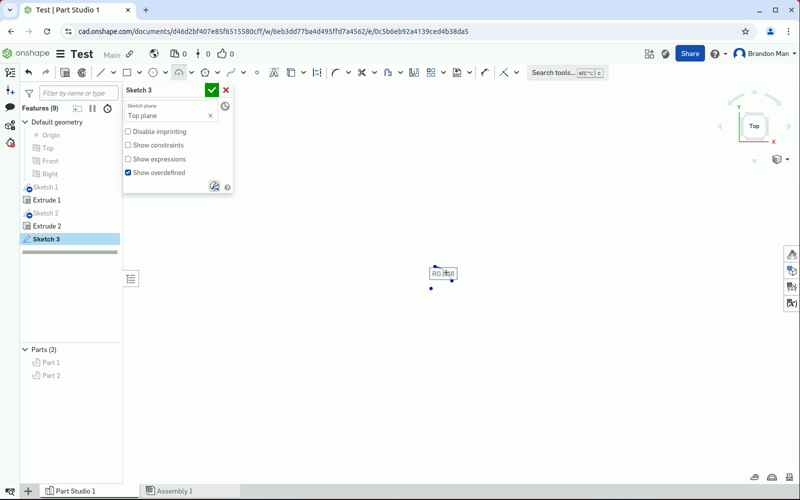
scroll(-6)
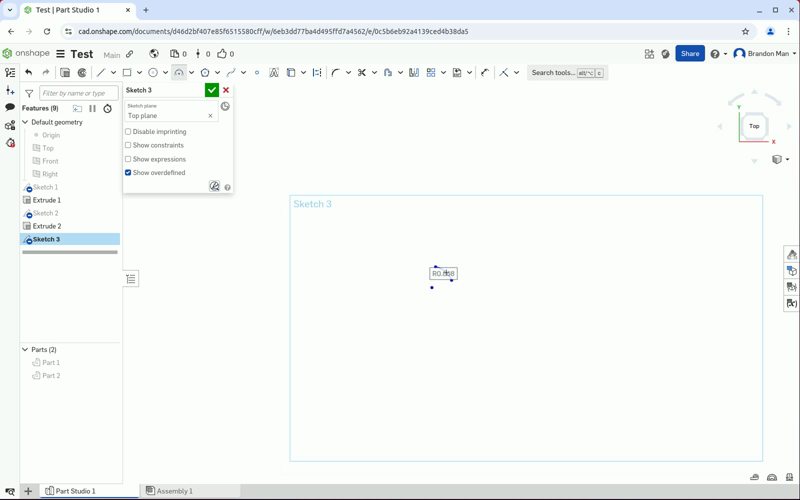
scroll(-6)
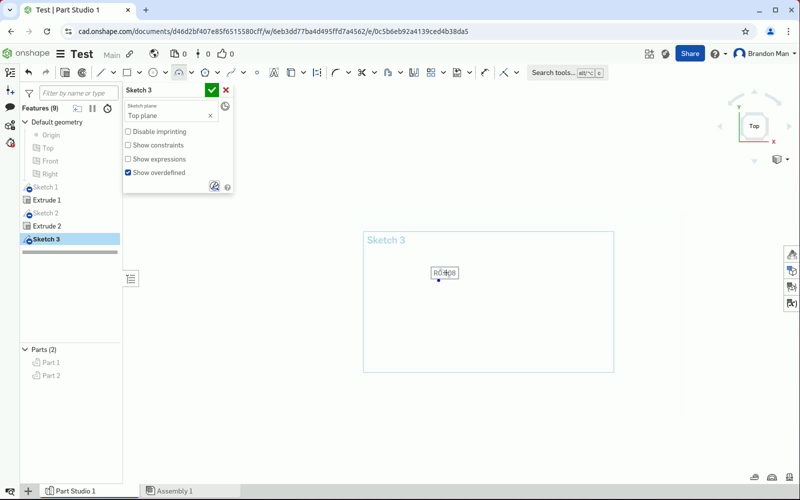
scroll(-6)
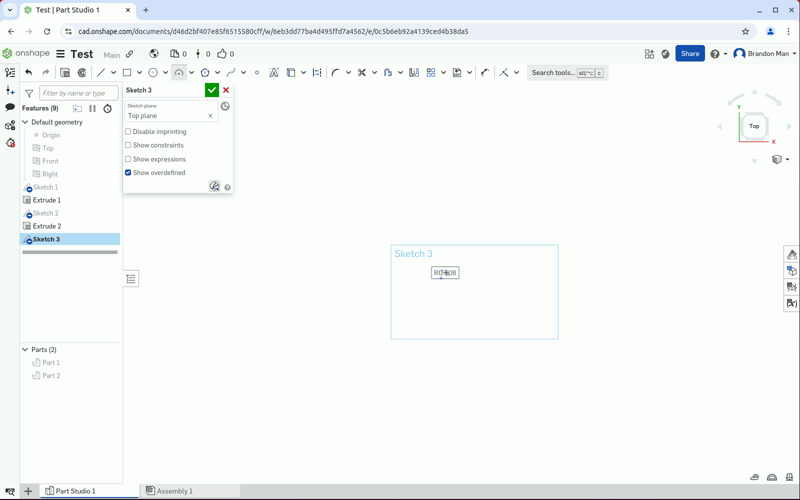
scroll(-6)
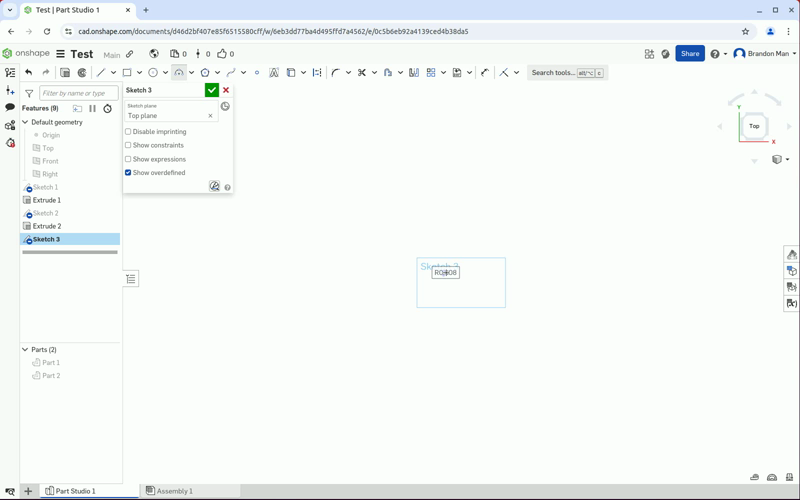
key_up(shift)
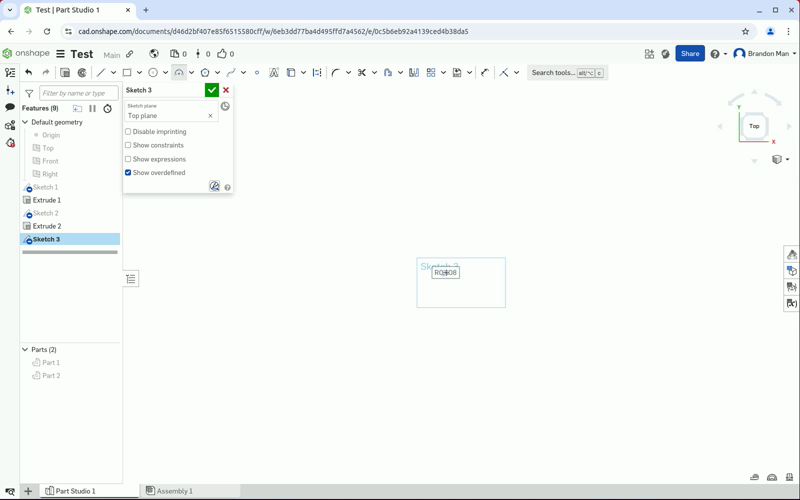
mouse_move(447, 273)
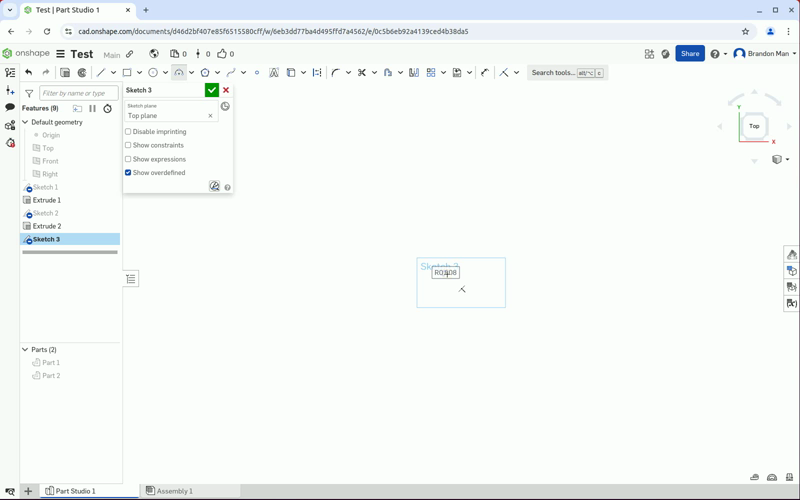
scroll(6)
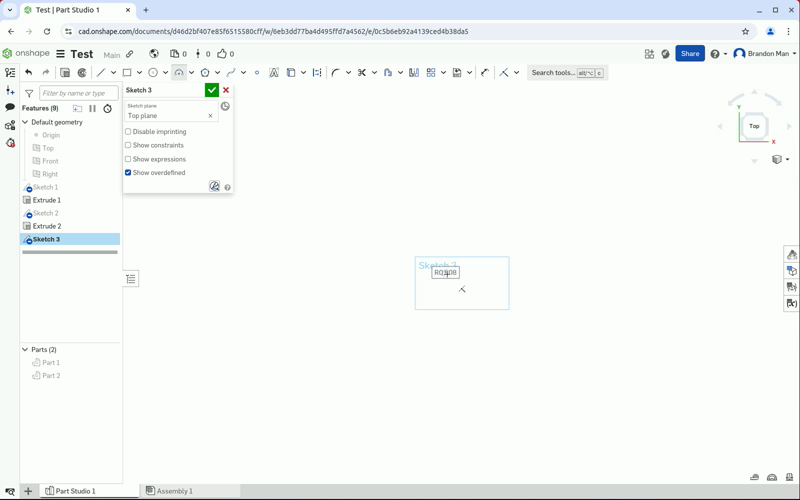
scroll(6)
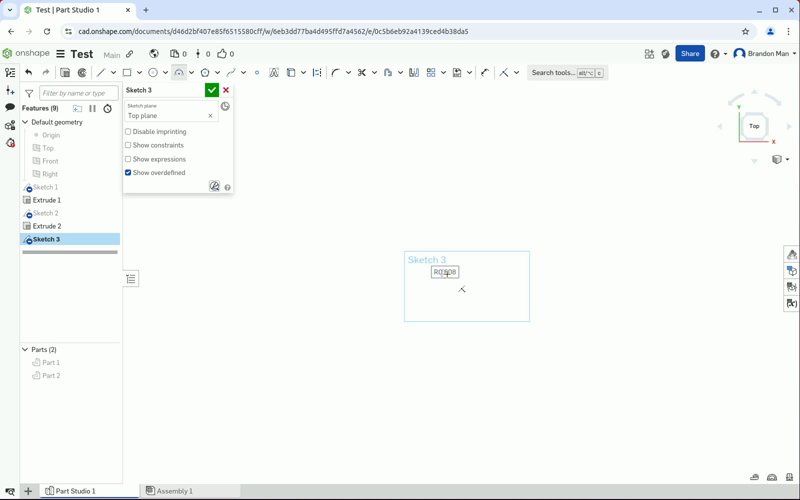
scroll(6)
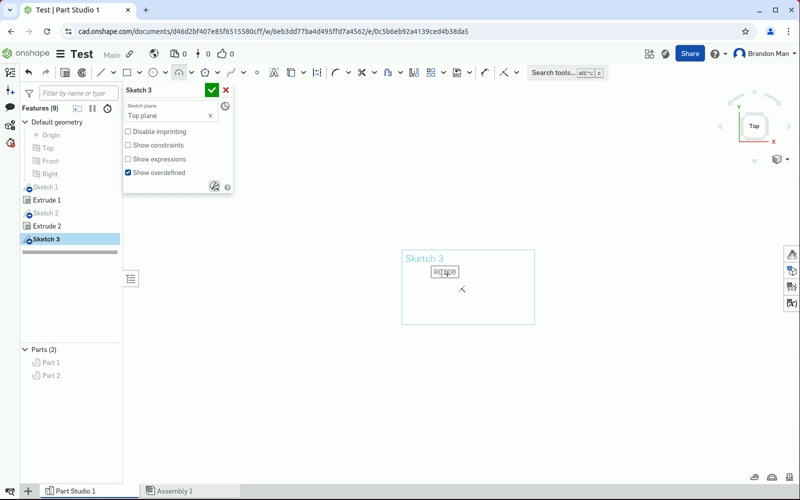
scroll(6)
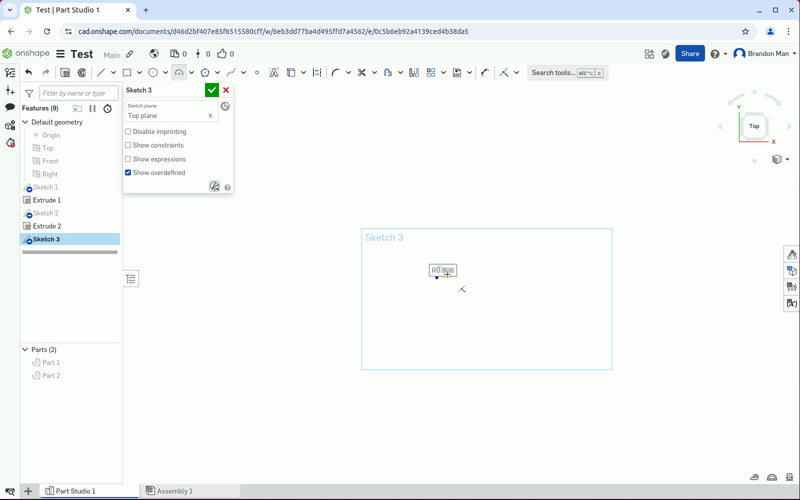
scroll(6)
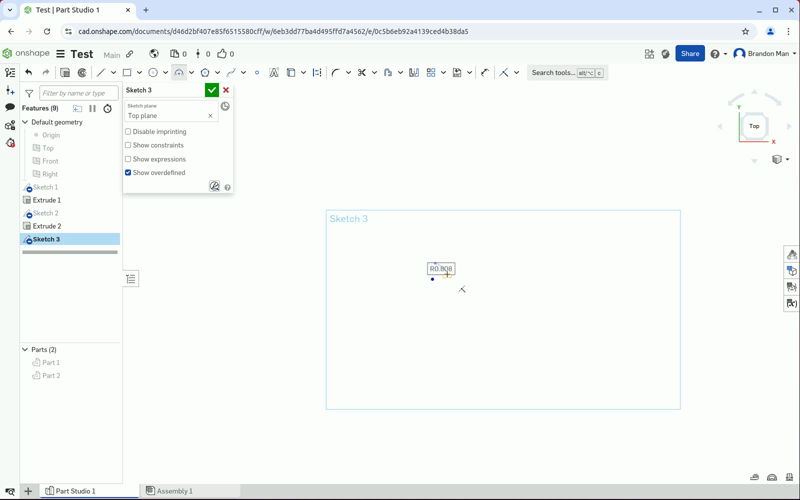
scroll(6)
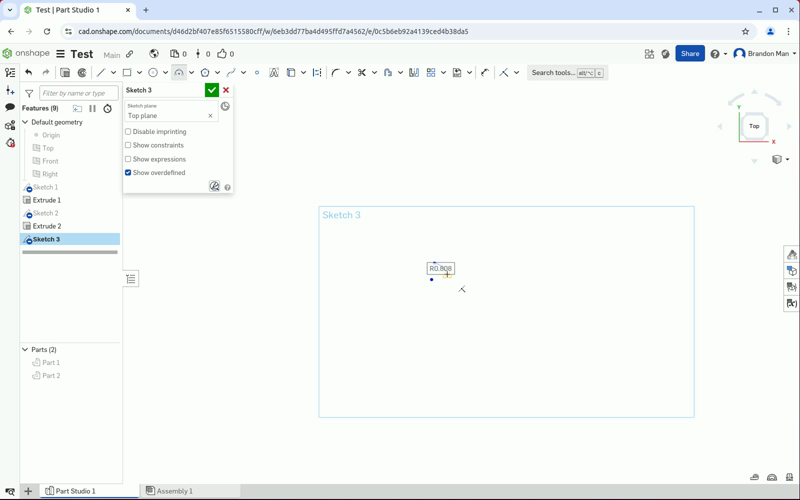
scroll(6)
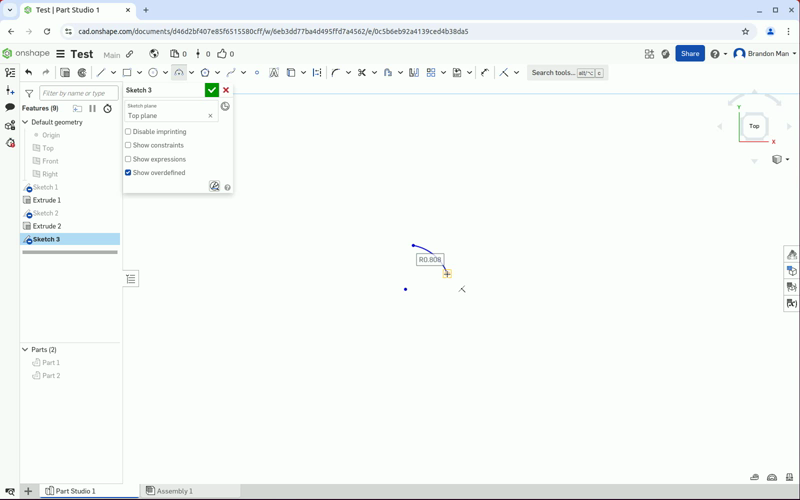
click(447, 273)
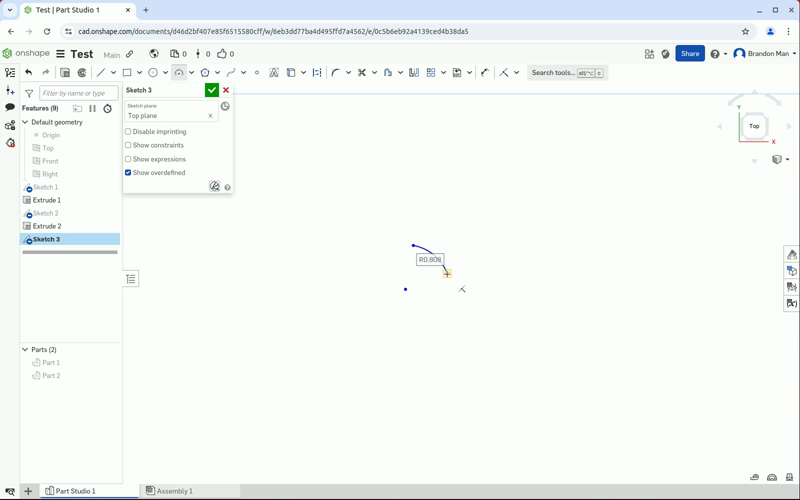
scroll(-6)
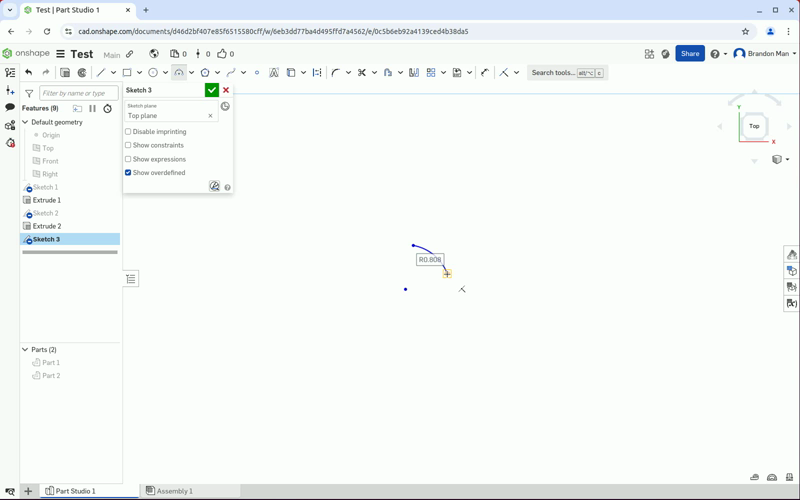
scroll(-6)
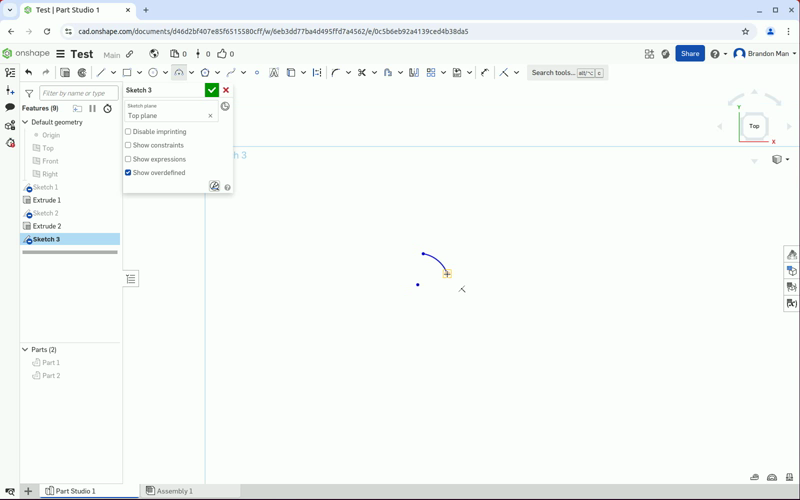
scroll(-6)
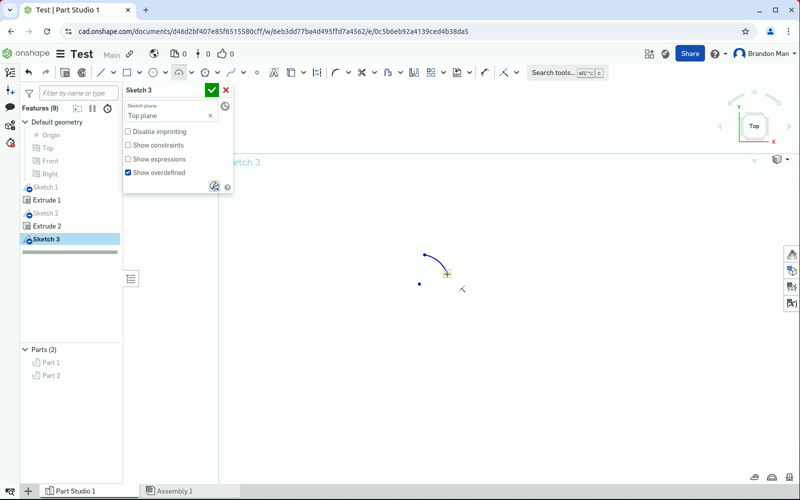
scroll(-6)
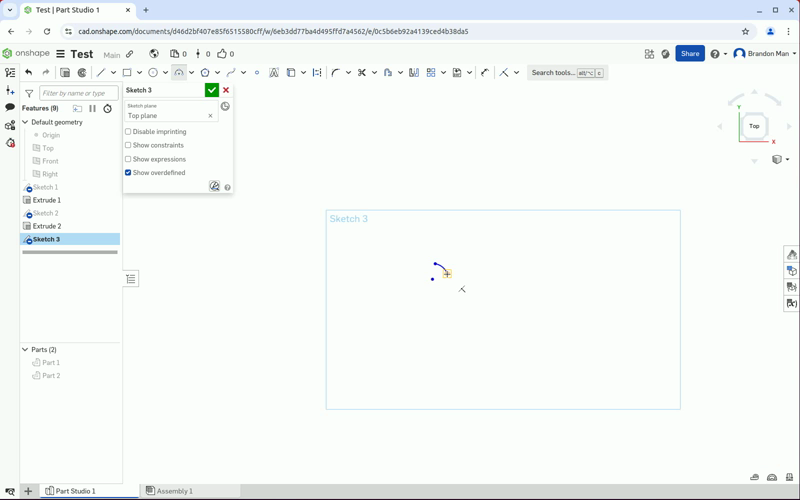
scroll(-6)
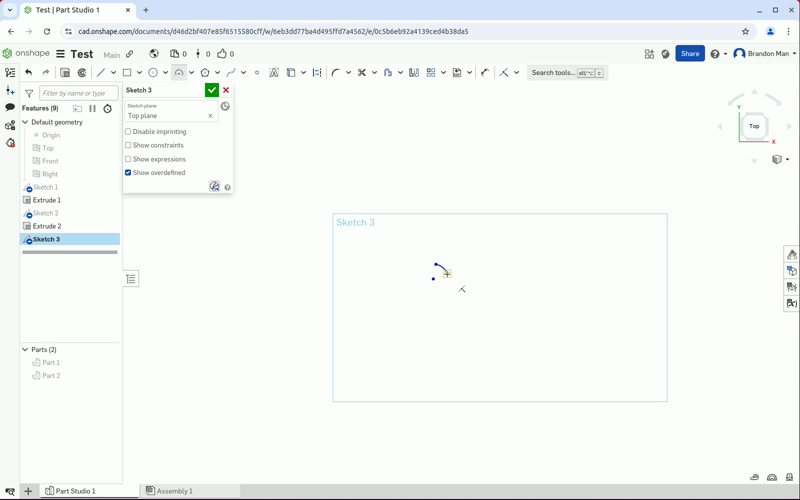
scroll(-6)
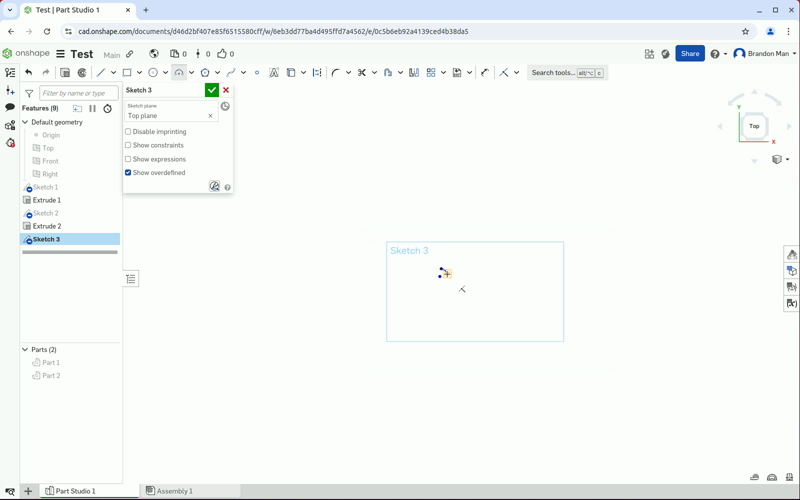
scroll(-6)
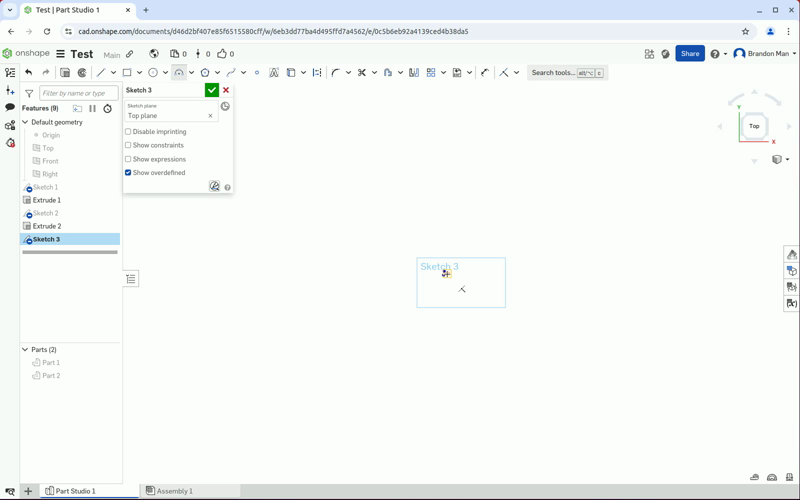
key_down(shift)
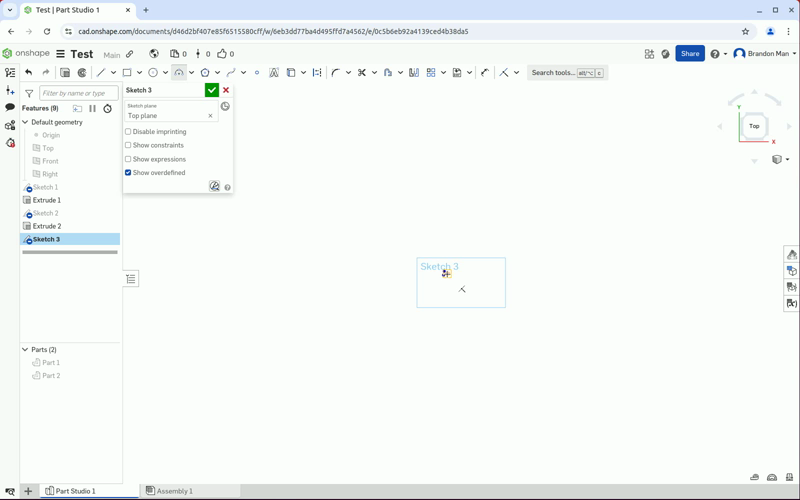
mouse_move(474, 273)
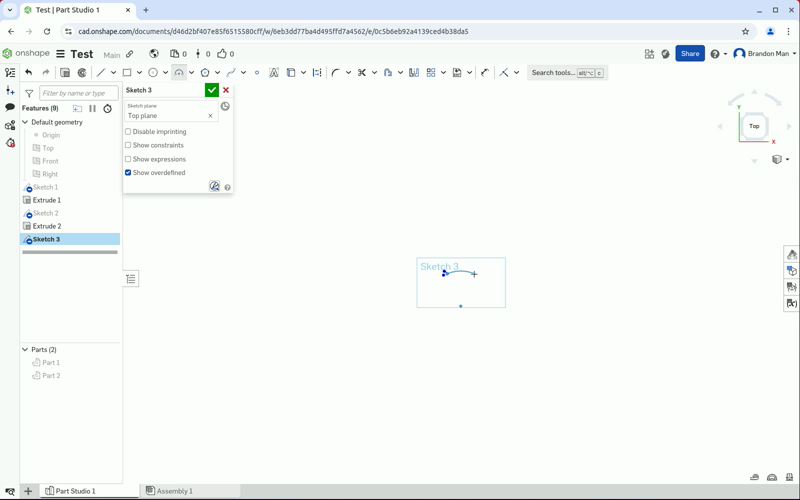
click(474, 273)
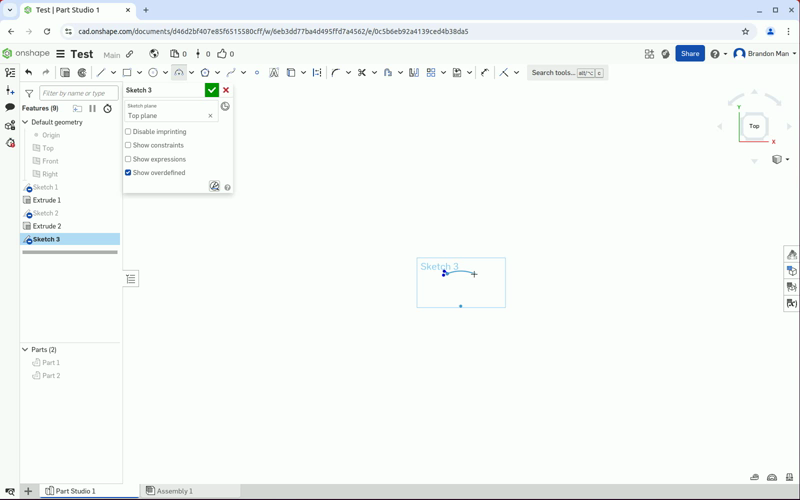
mouse_move(460, 287)
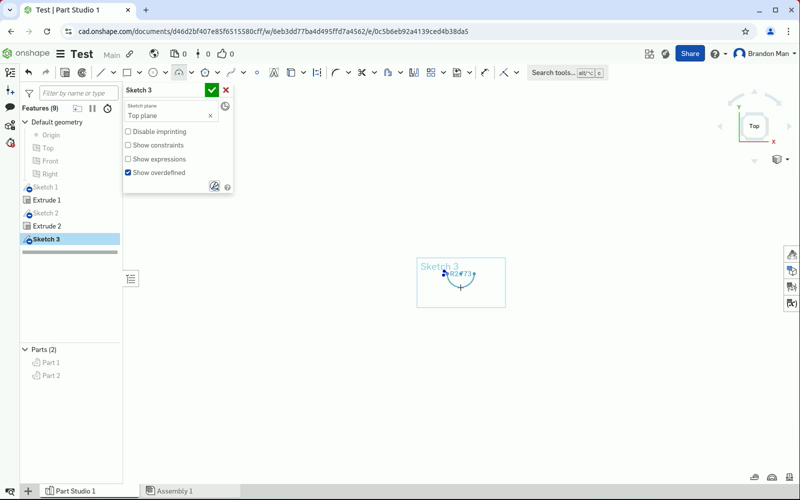
click(460, 287)
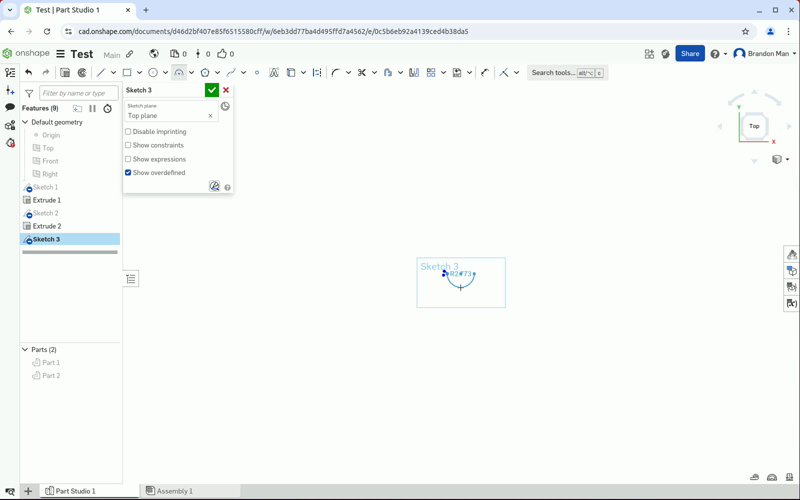
key_up(shift)
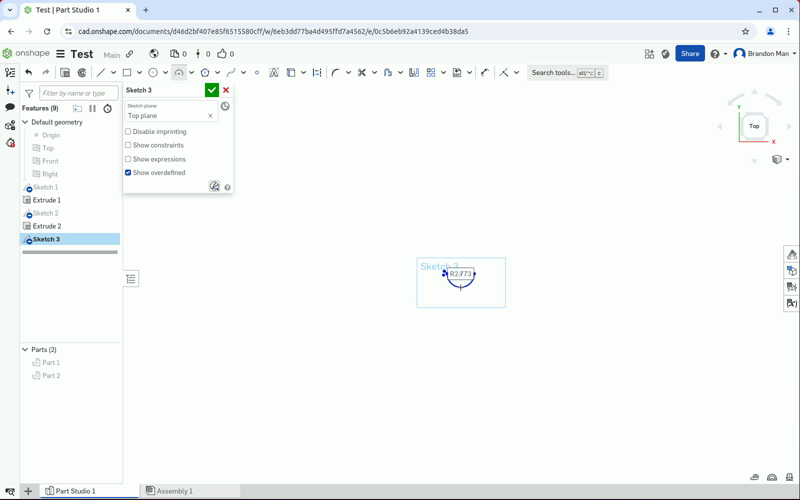
mouse_move(474, 273)
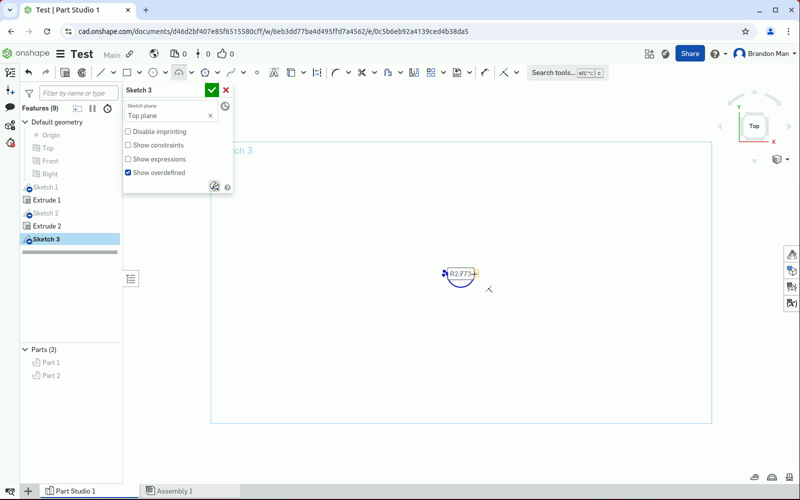
click(474, 273)
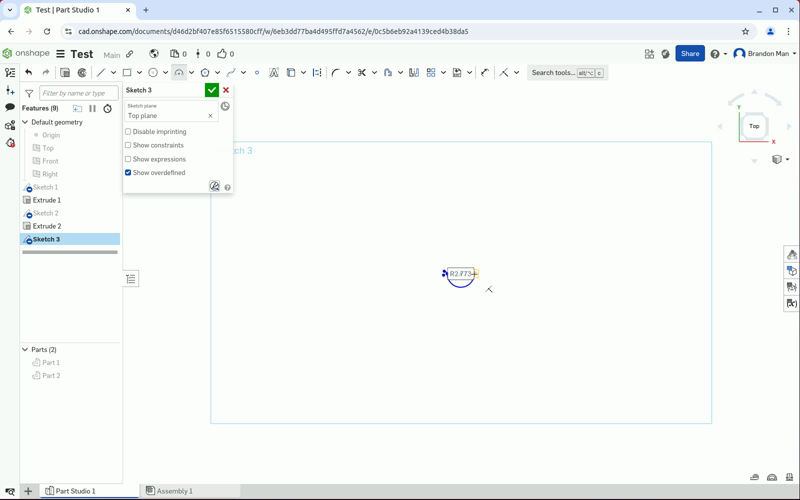
key_down(shift)
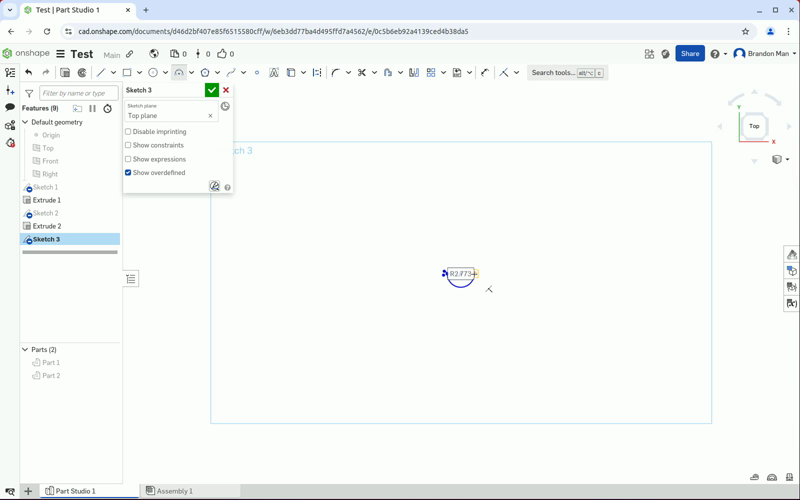
mouse_move(477, 271)
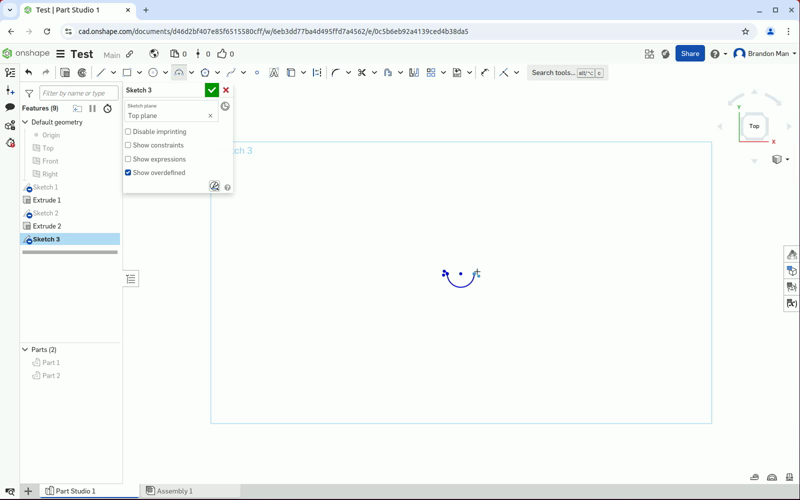
scroll(6)
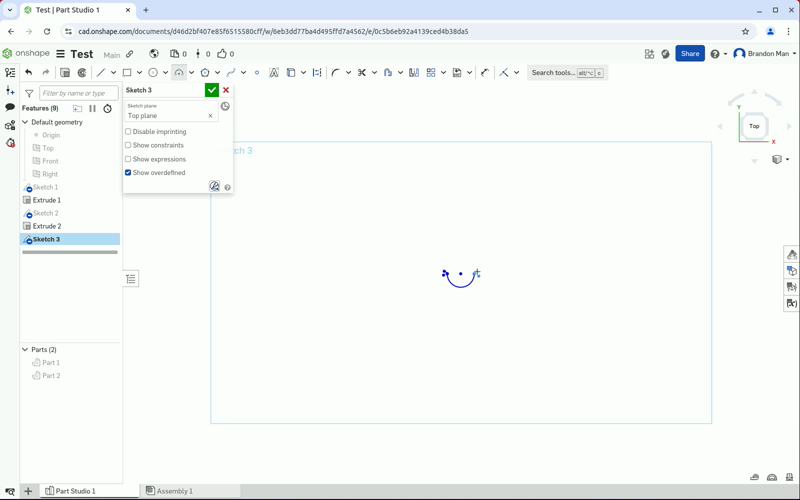
scroll(6)
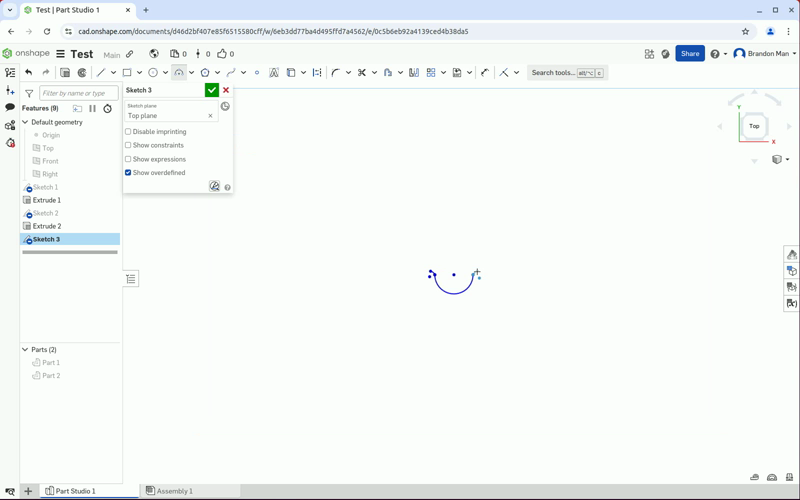
scroll(6)
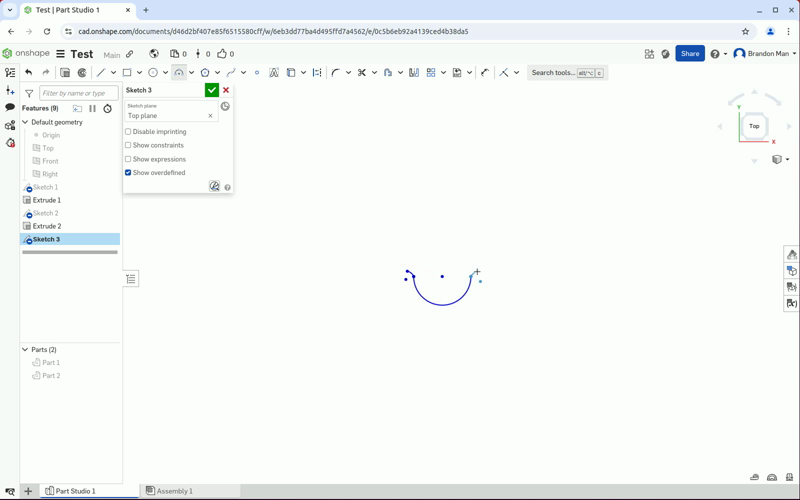
scroll(6)
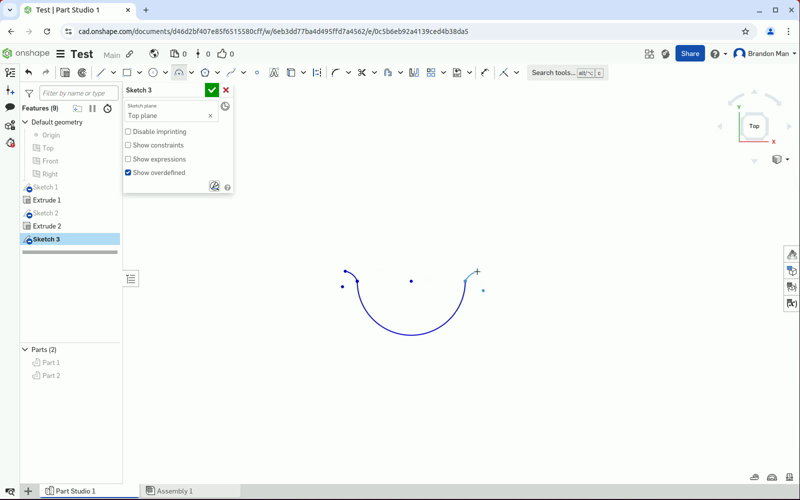
scroll(6)
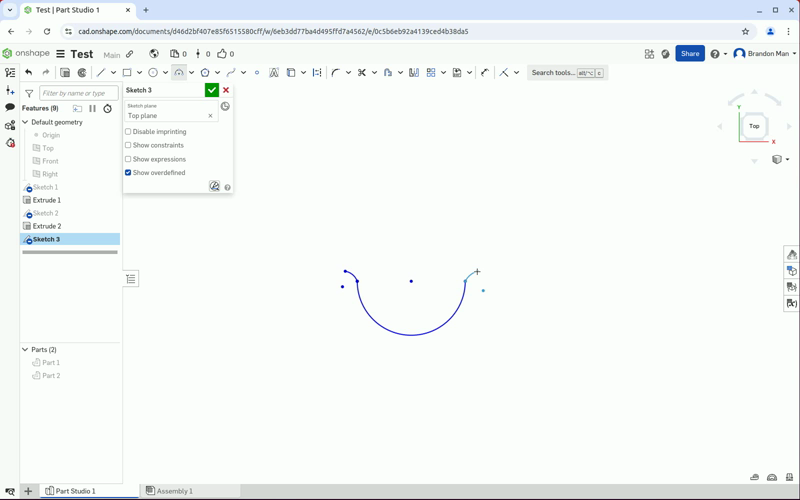
scroll(6)
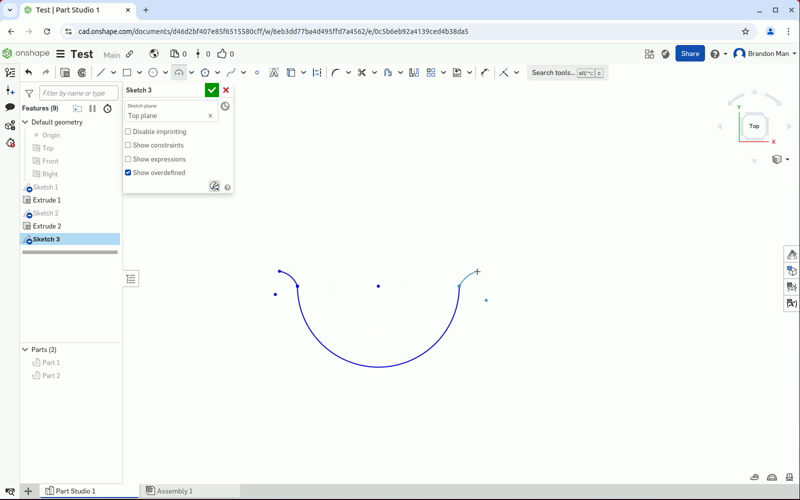
scroll(6)
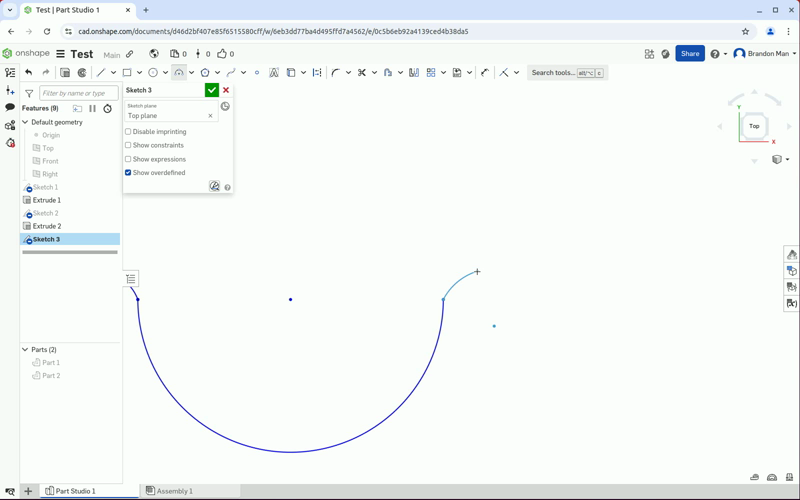
click(477, 271)
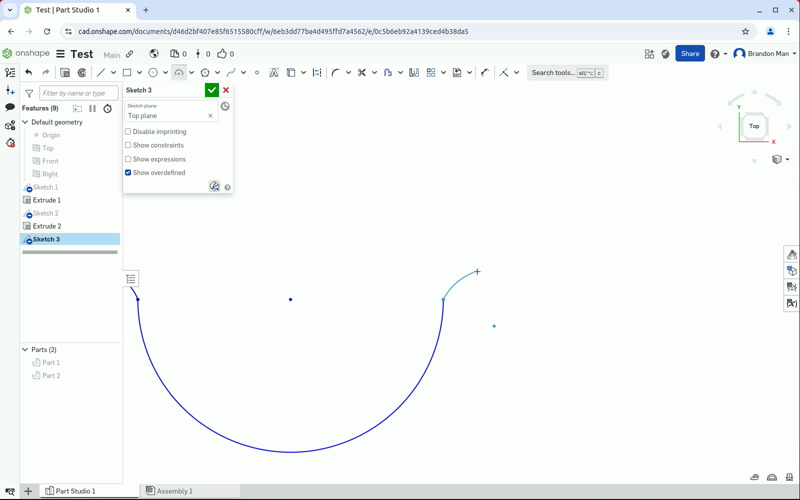
scroll(-6)
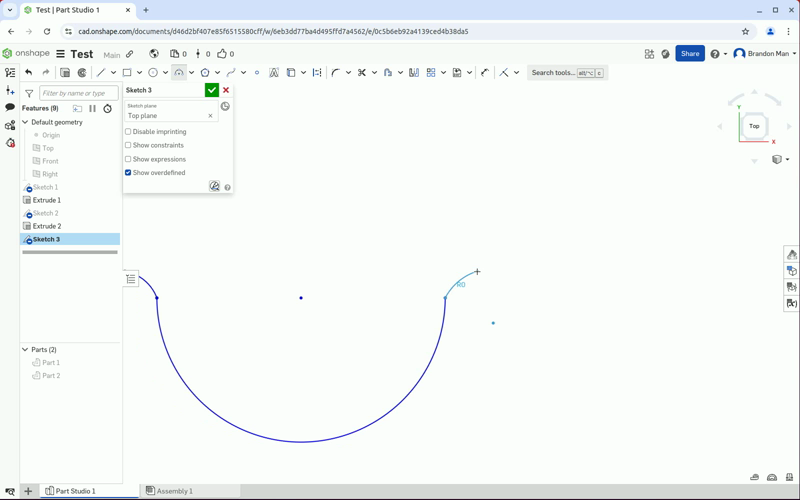
scroll(-6)
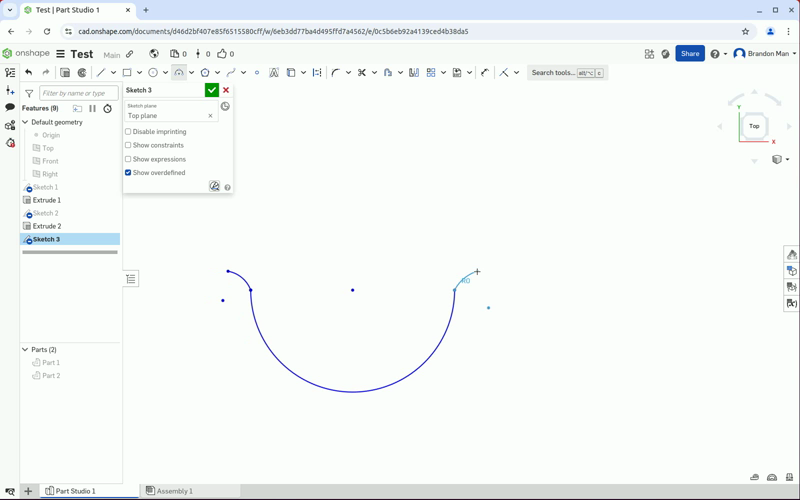
scroll(-6)
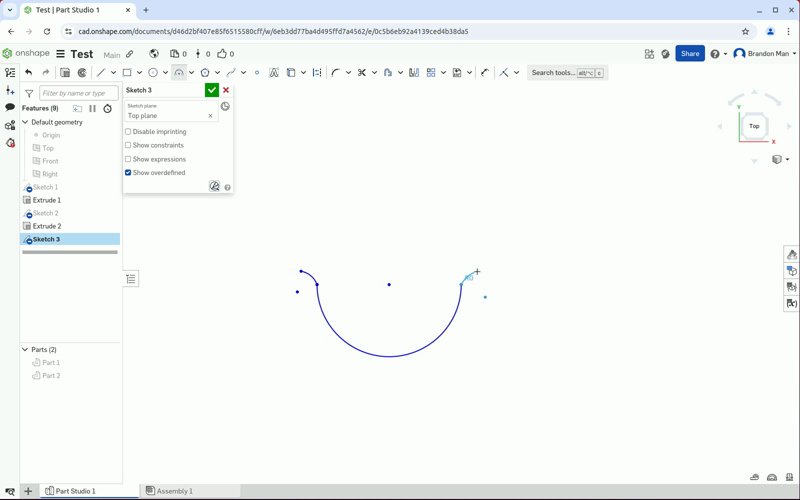
scroll(-6)
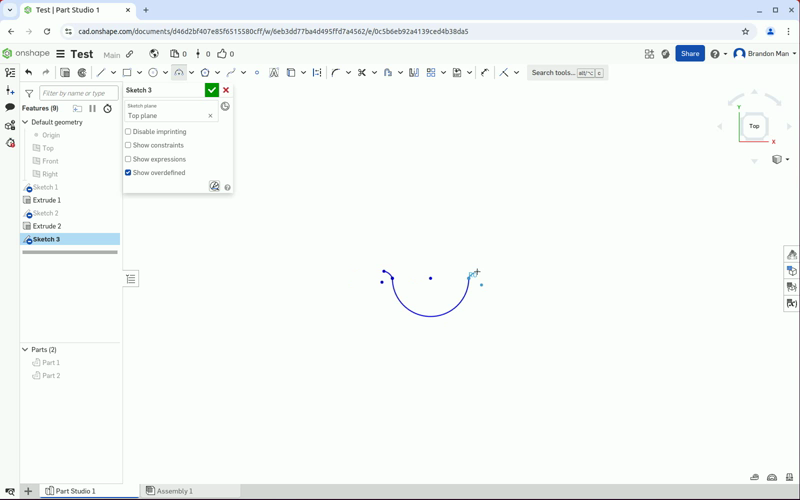
scroll(-6)
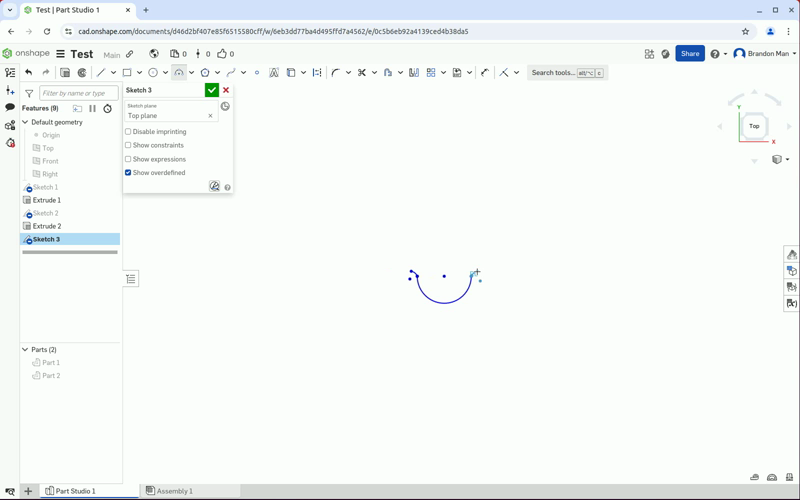
scroll(-6)
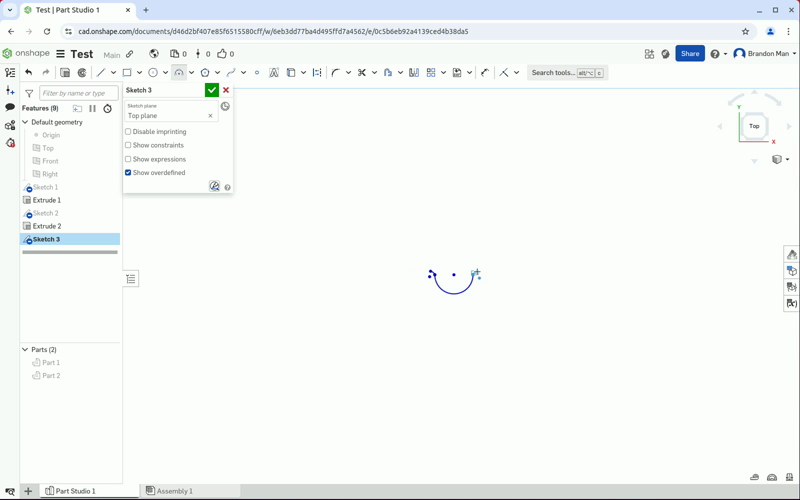
scroll(-6)
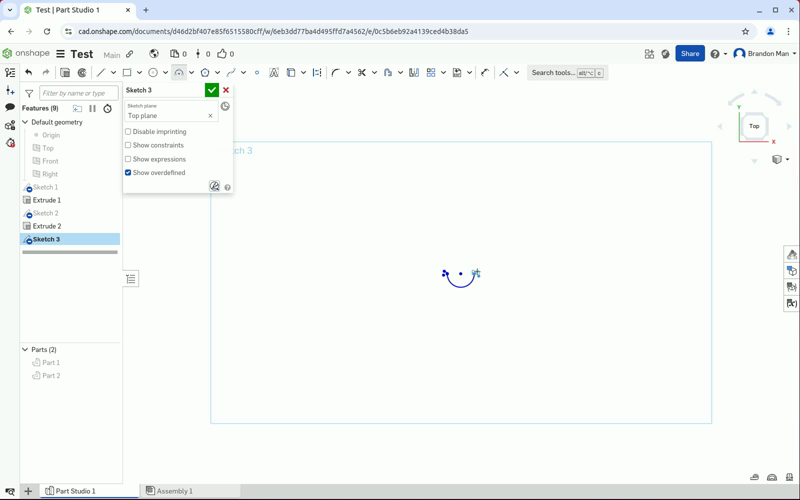
mouse_move(474, 272)
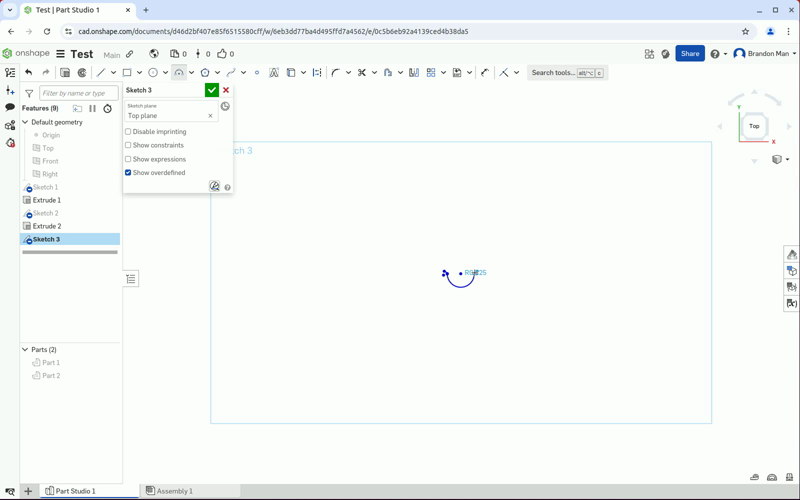
scroll(6)
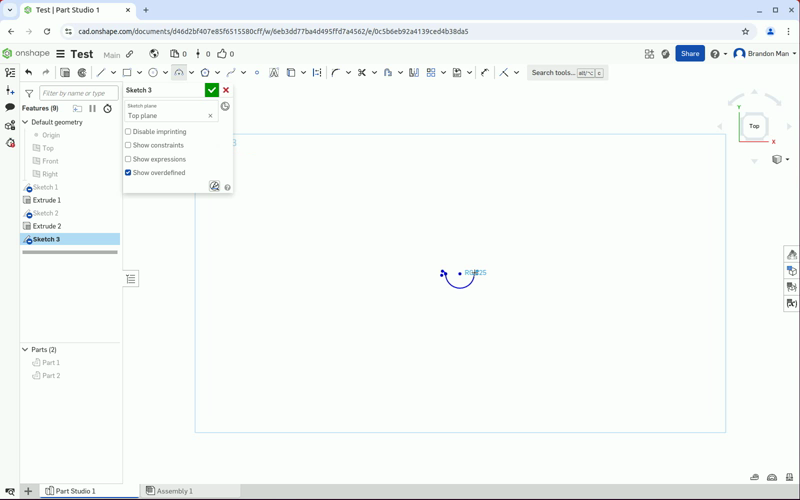
scroll(6)
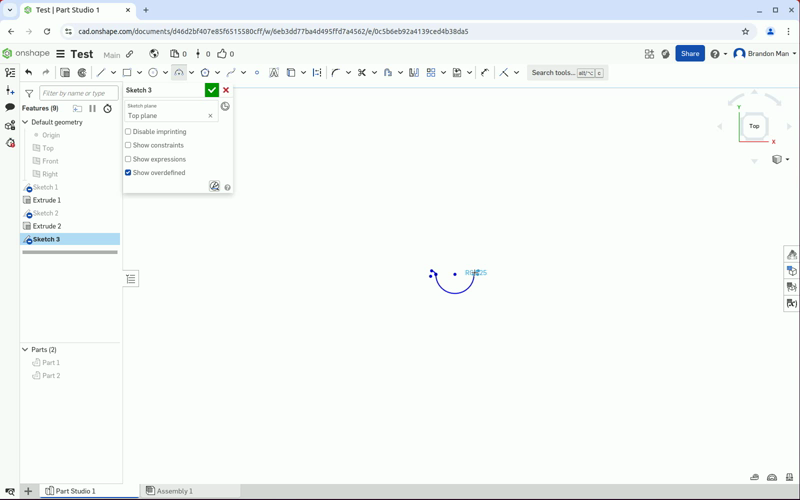
scroll(6)
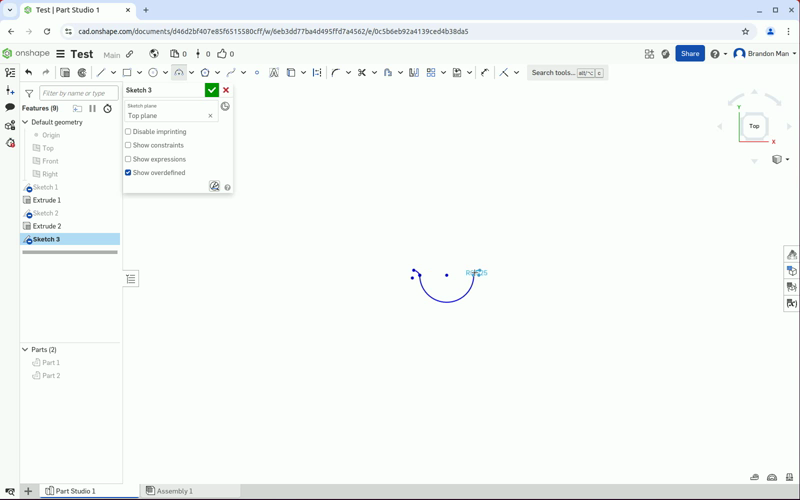
scroll(6)
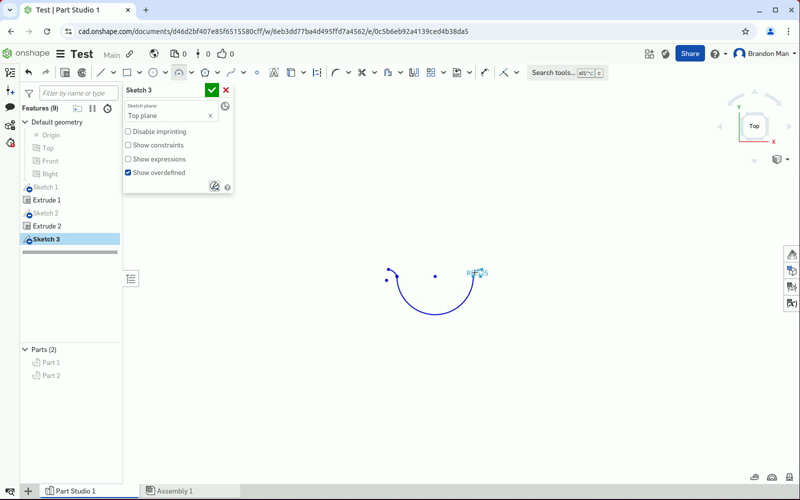
scroll(6)
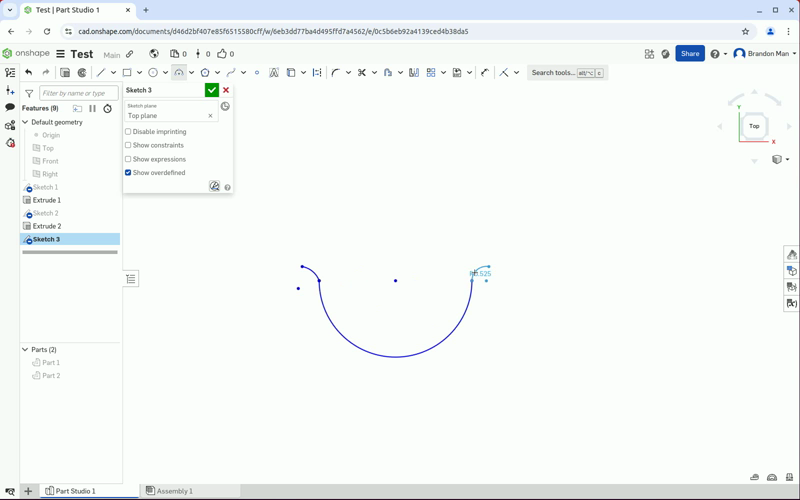
scroll(6)
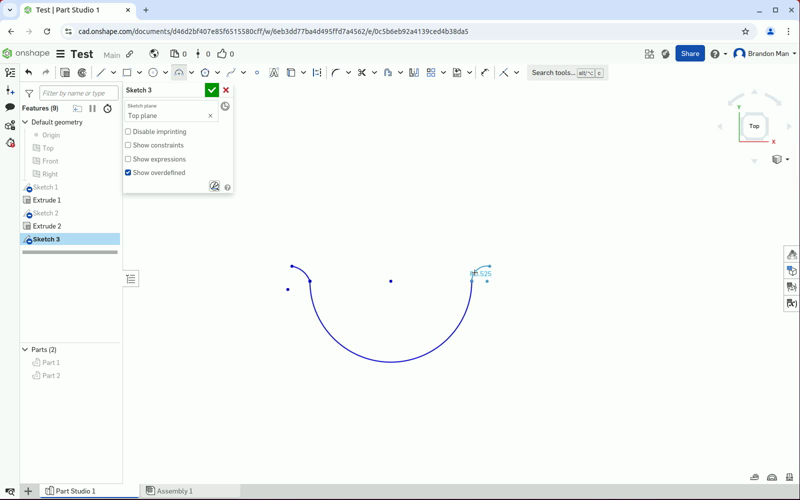
scroll(6)
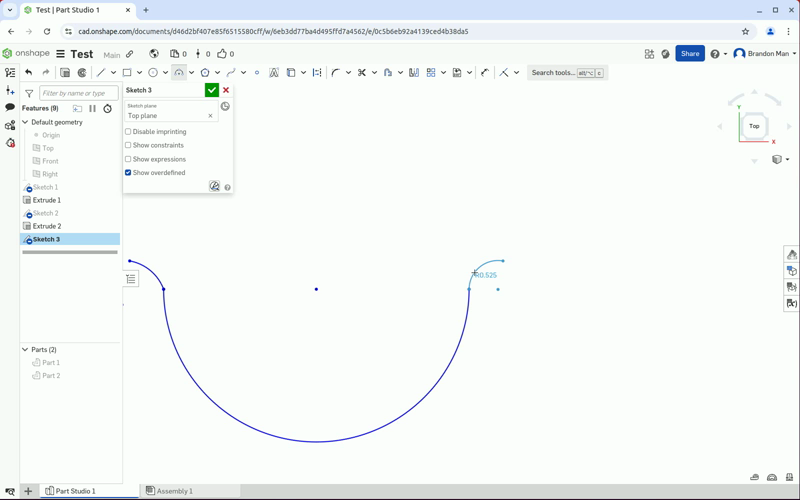
click(474, 272)
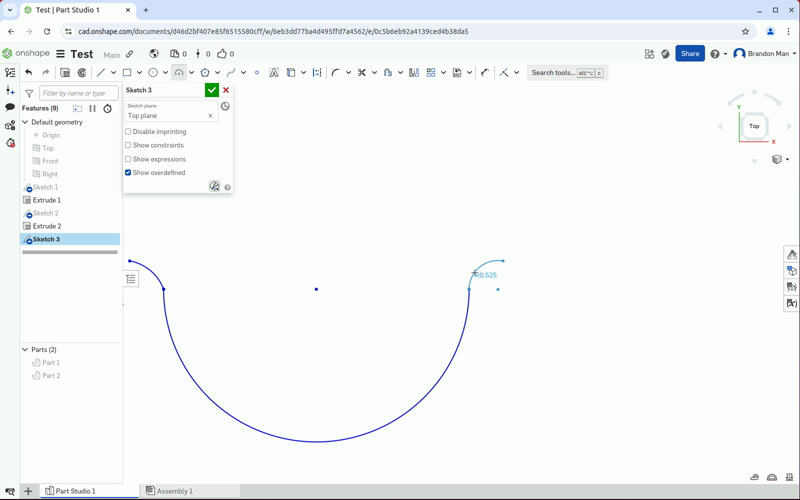
scroll(-6)
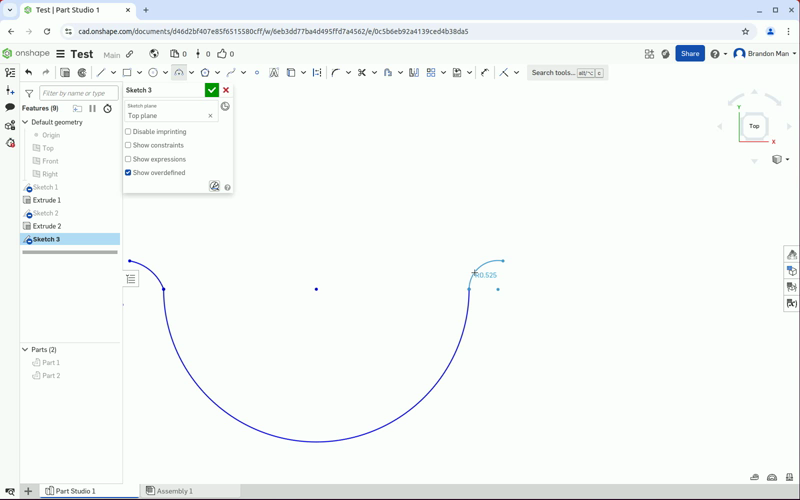
scroll(-6)
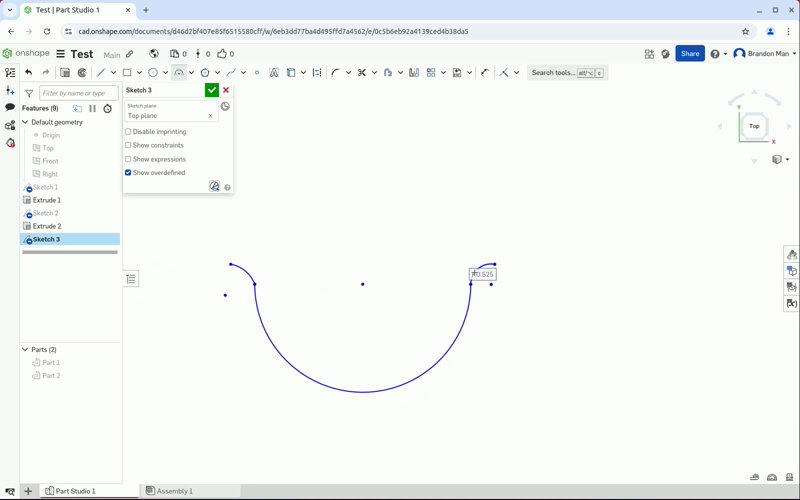
scroll(-6)
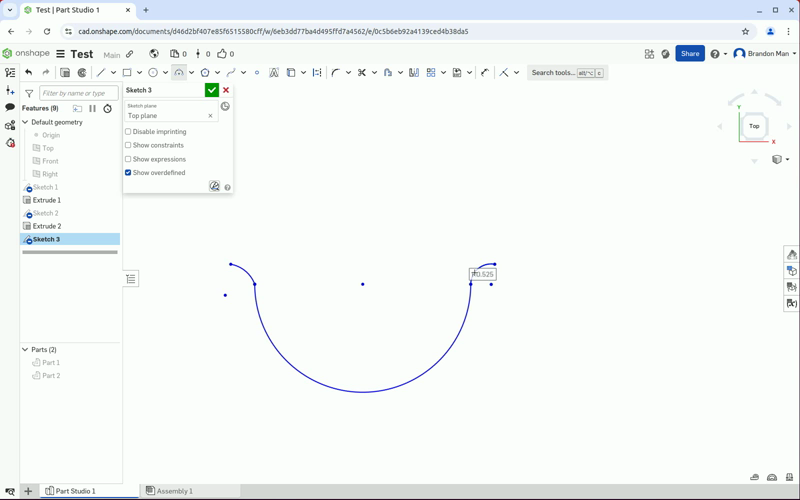
scroll(-6)
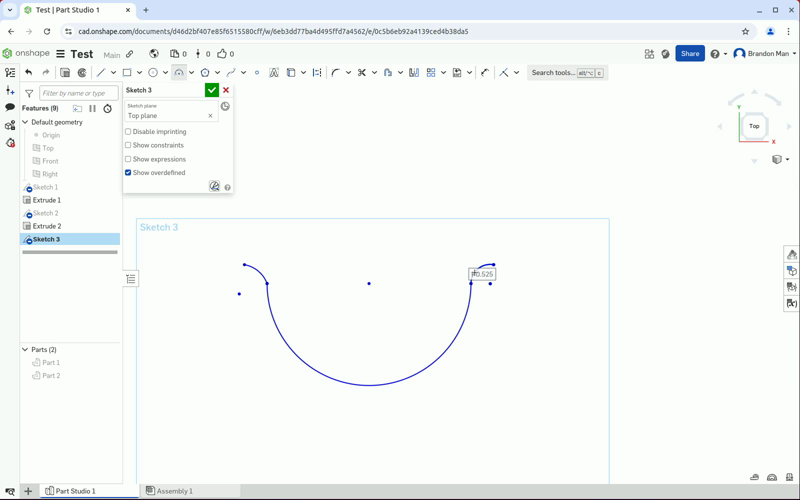
scroll(-6)
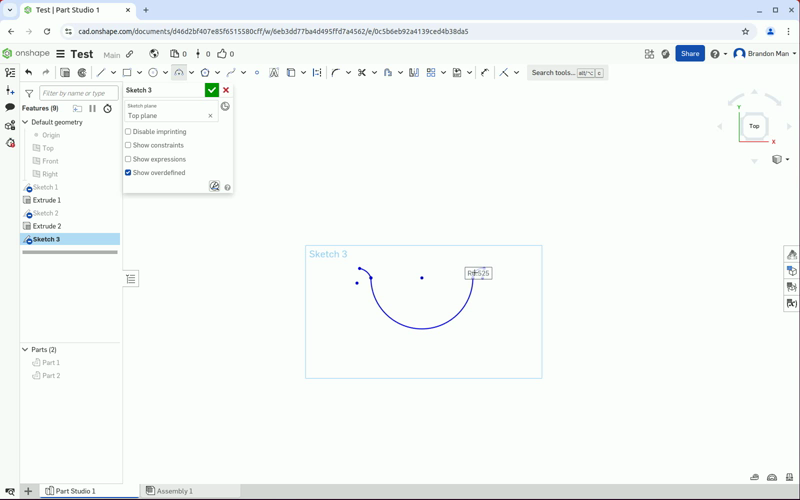
scroll(-6)
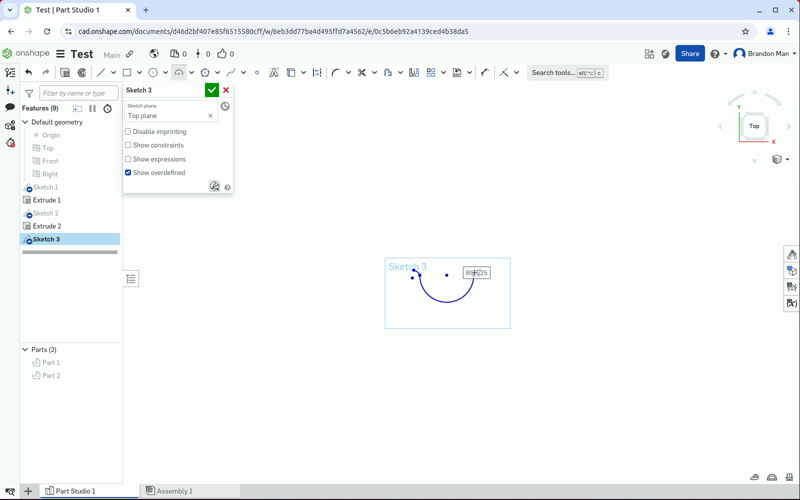
scroll(-6)
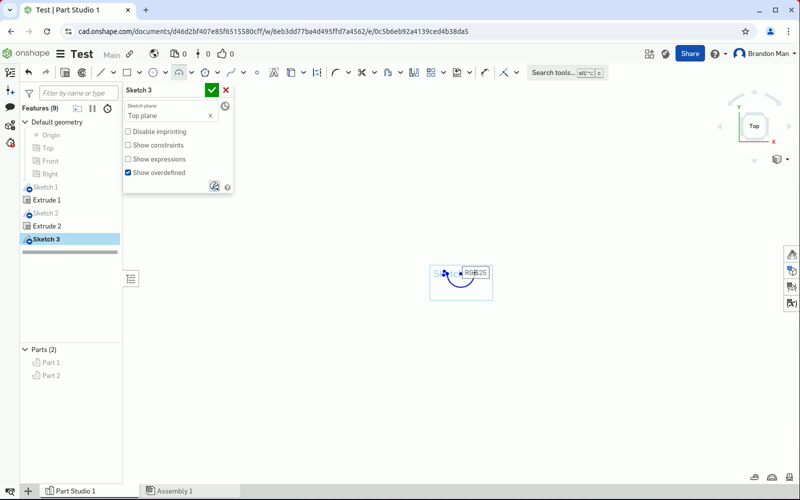
key_up(shift)
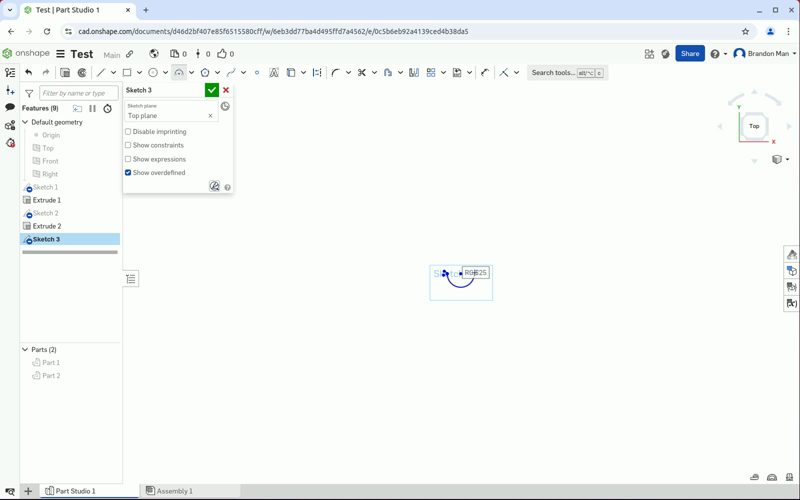
key(esc)
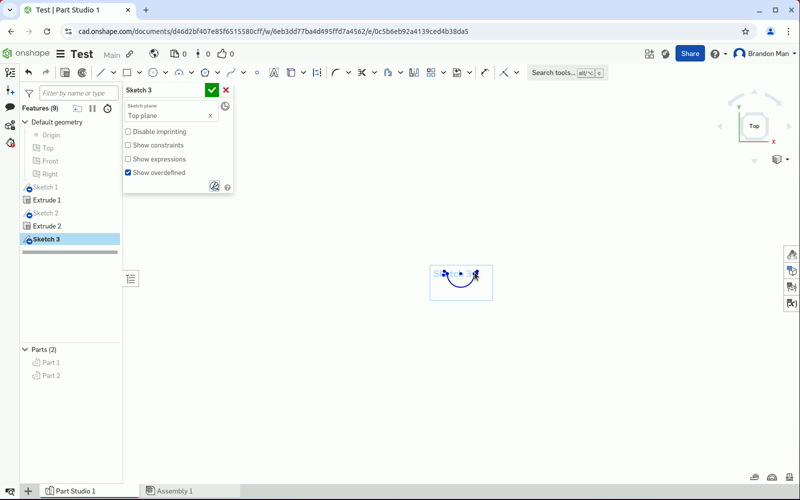
key(l)
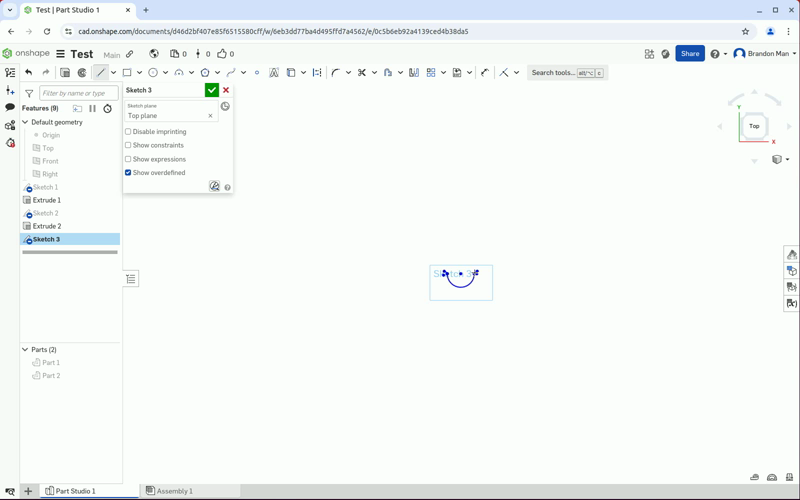
mouse_move(477, 271)
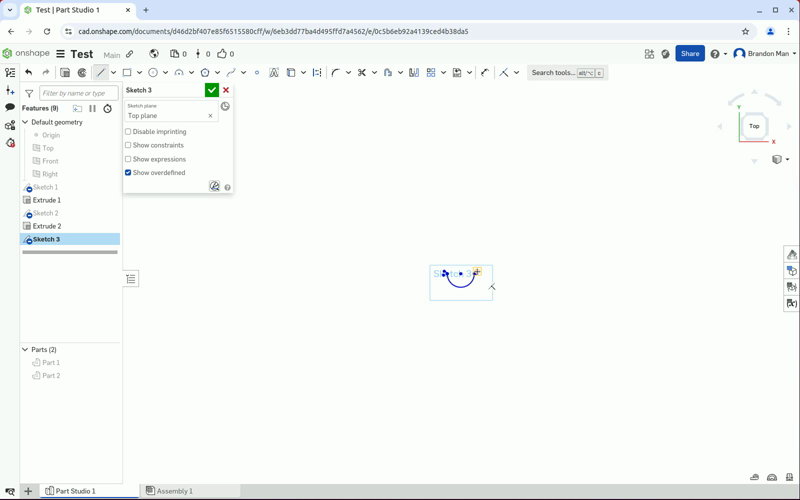
scroll(6)
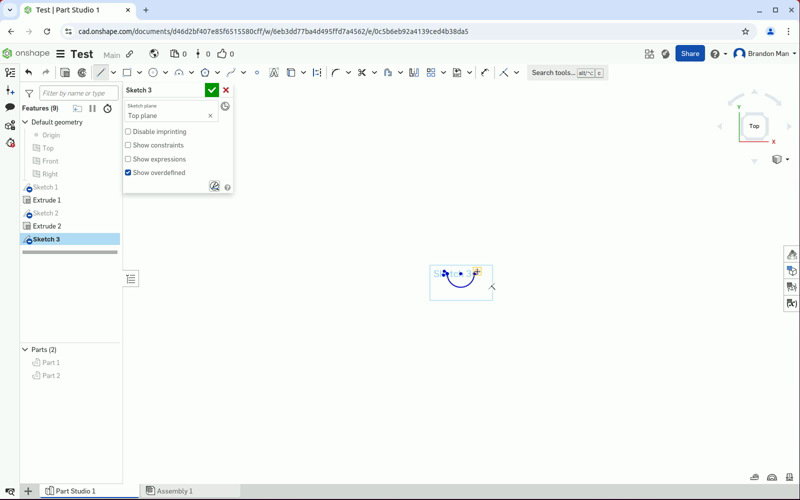
scroll(6)
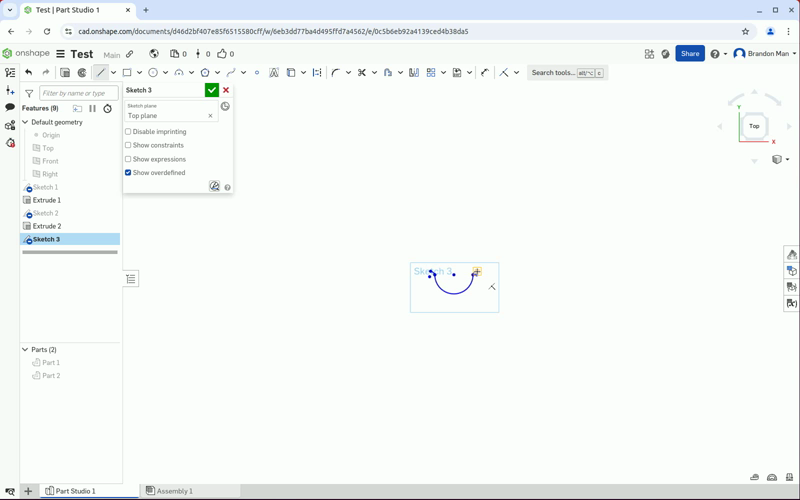
scroll(6)
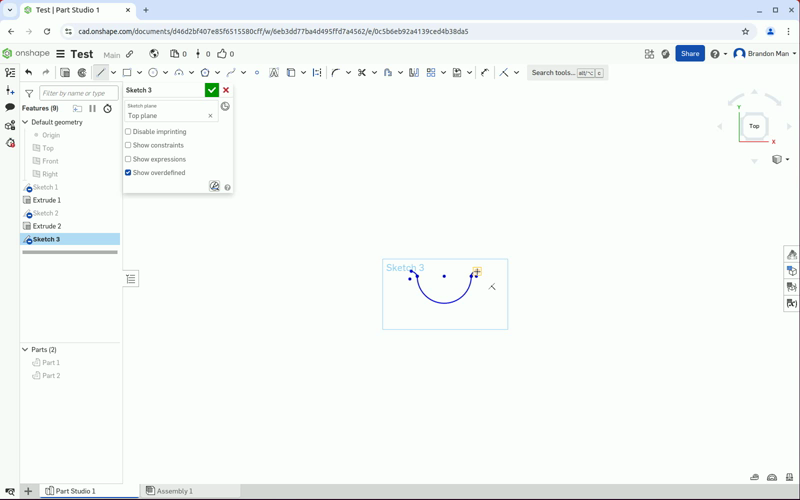
scroll(6)
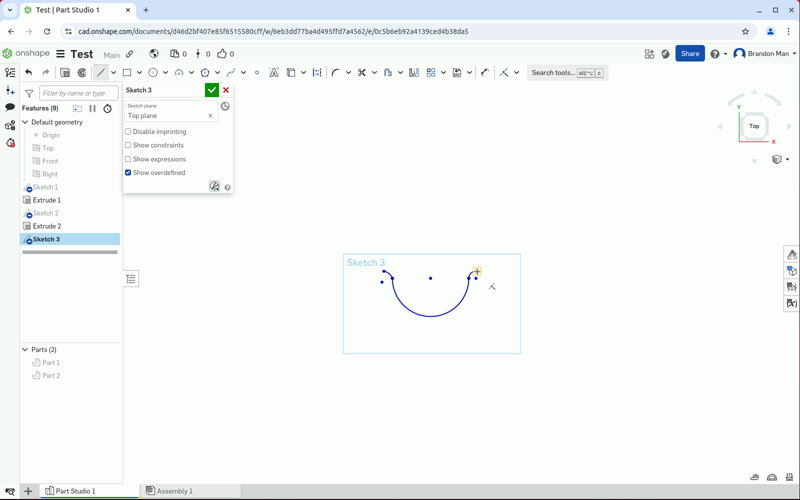
scroll(6)
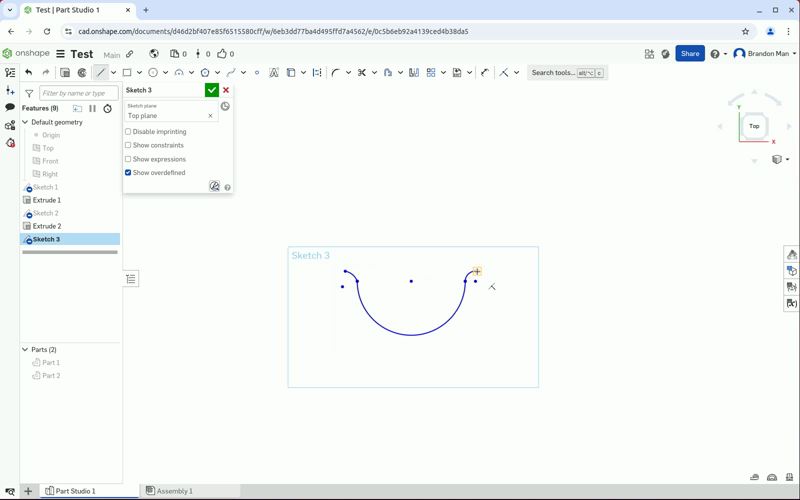
scroll(6)
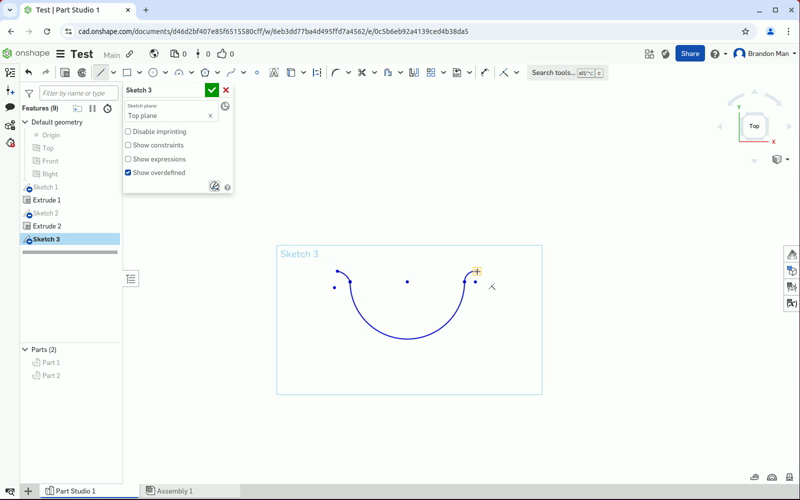
scroll(6)
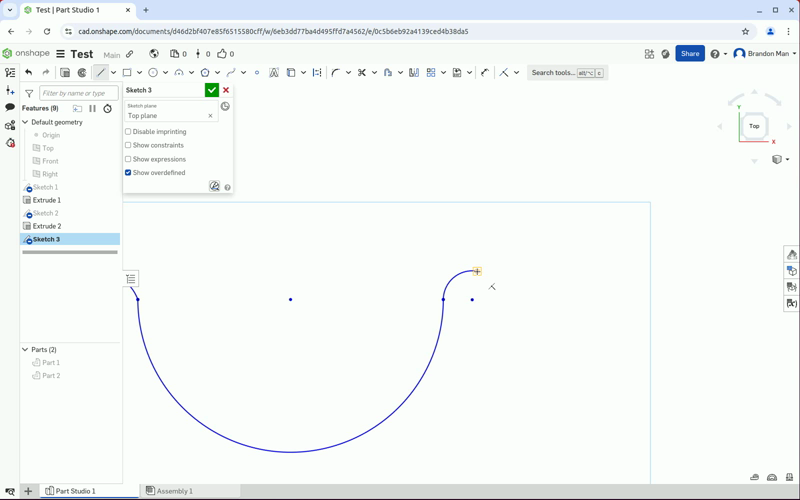
click(477, 271)
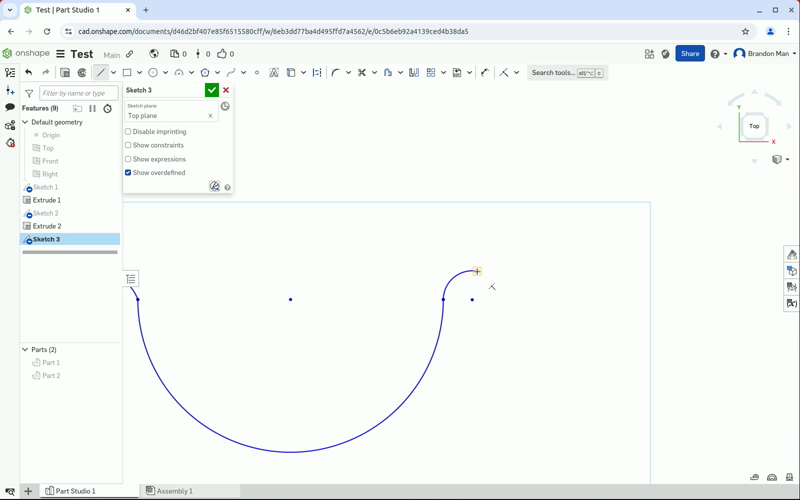
scroll(-6)
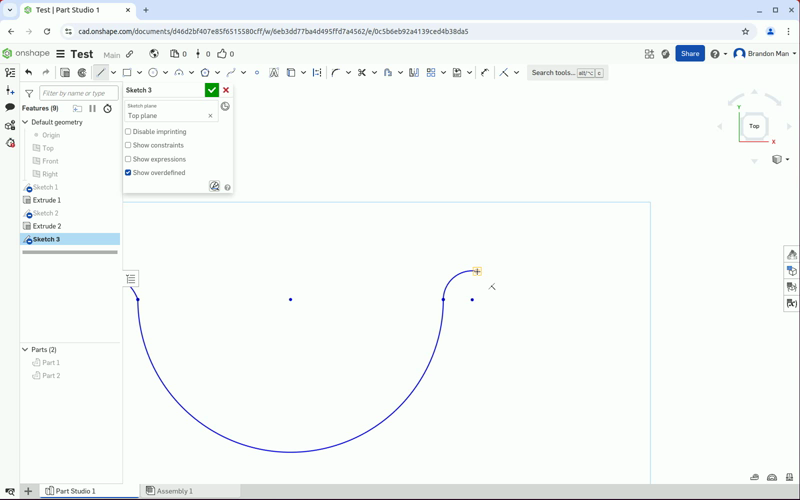
scroll(-6)
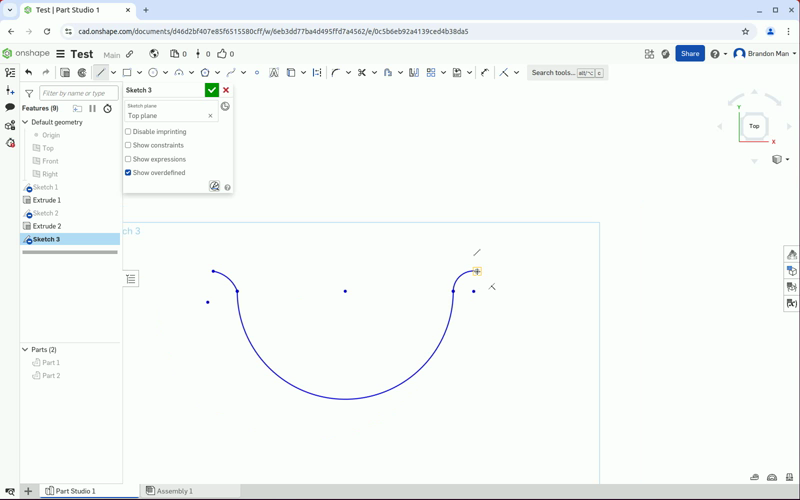
scroll(-6)
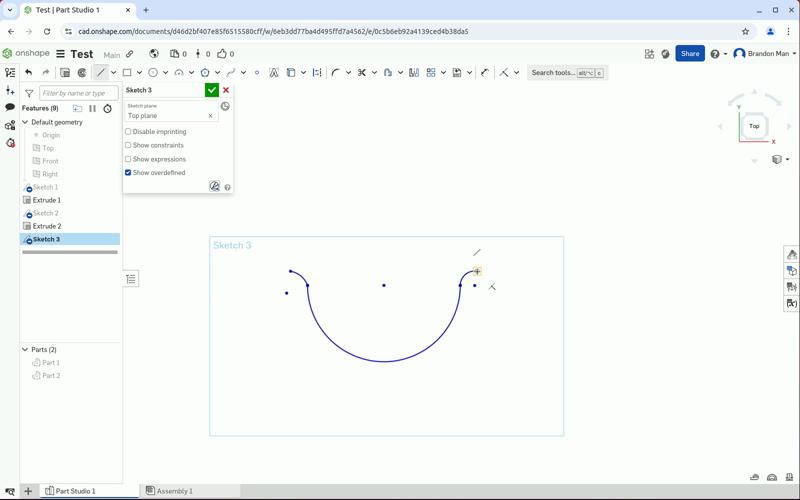
scroll(-6)
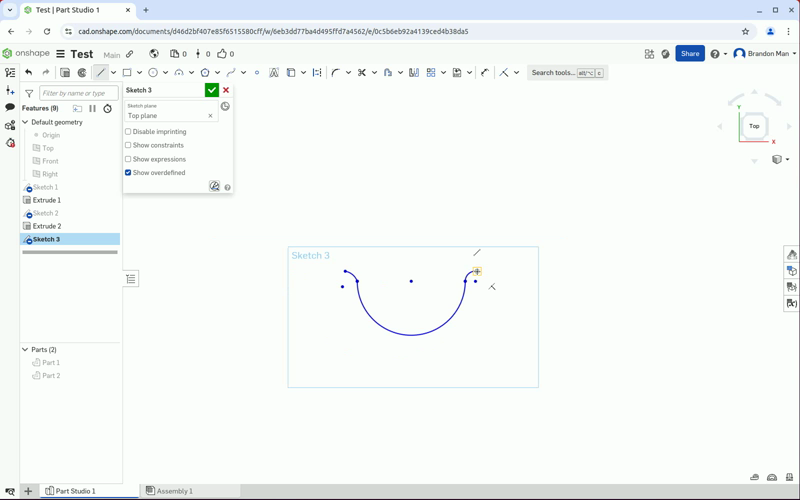
scroll(-6)
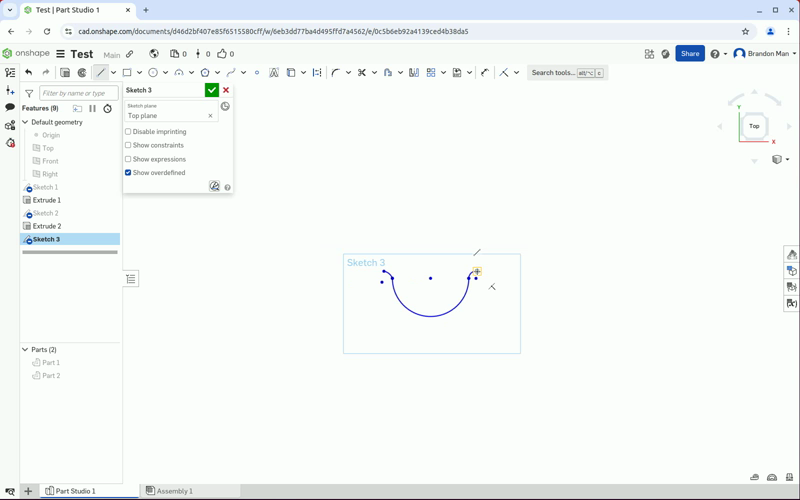
scroll(-6)
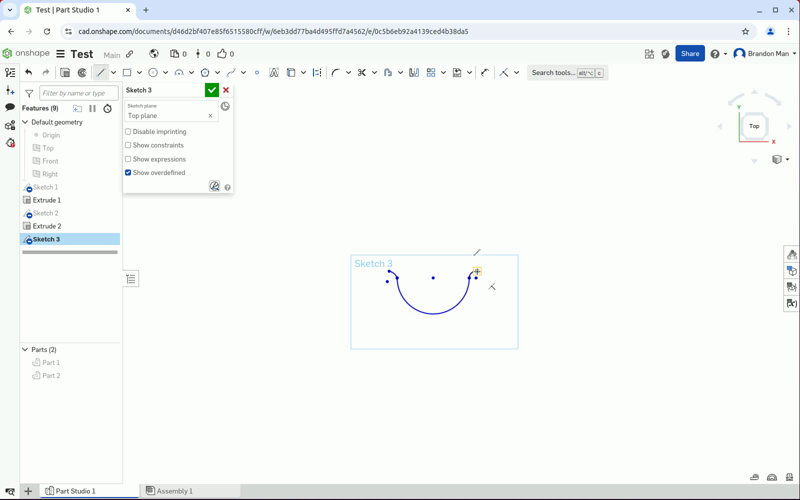
scroll(-6)
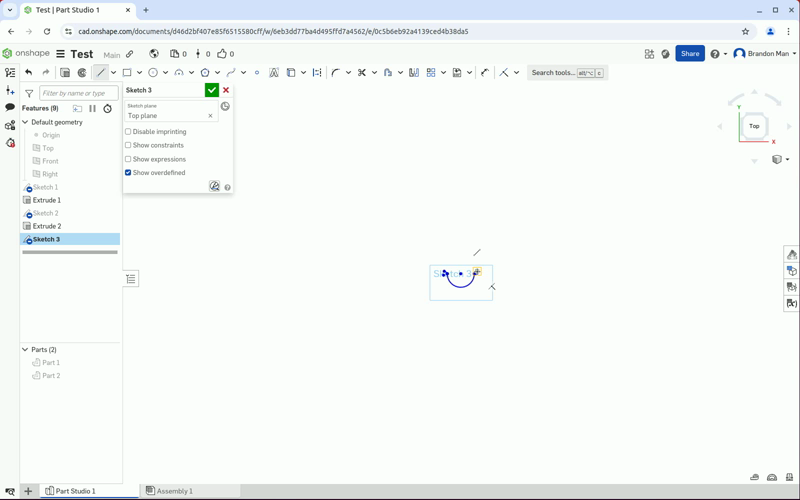
key_down(shift)
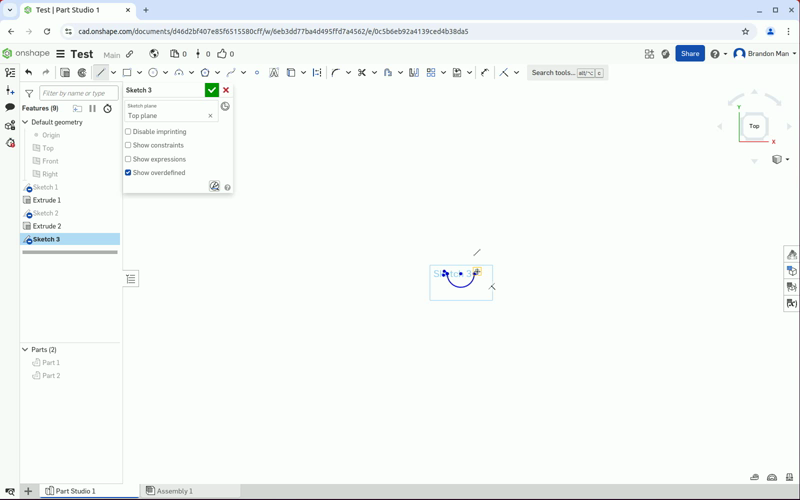
mouse_move(507, 271)
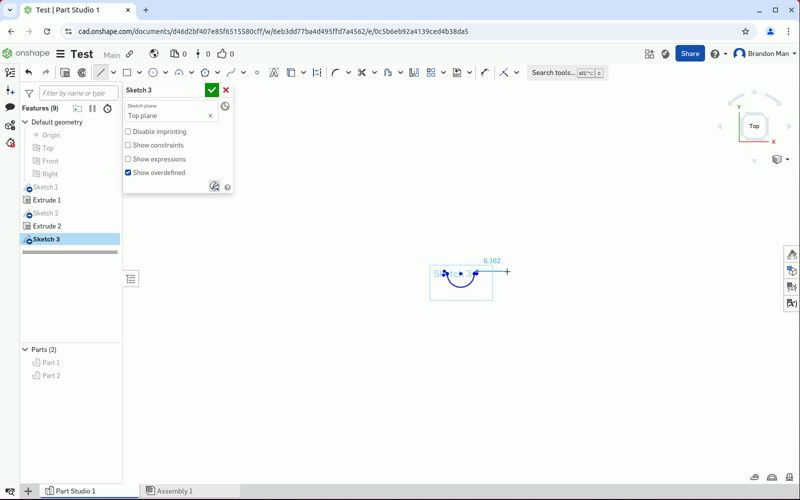
mouse_move(475, 271)
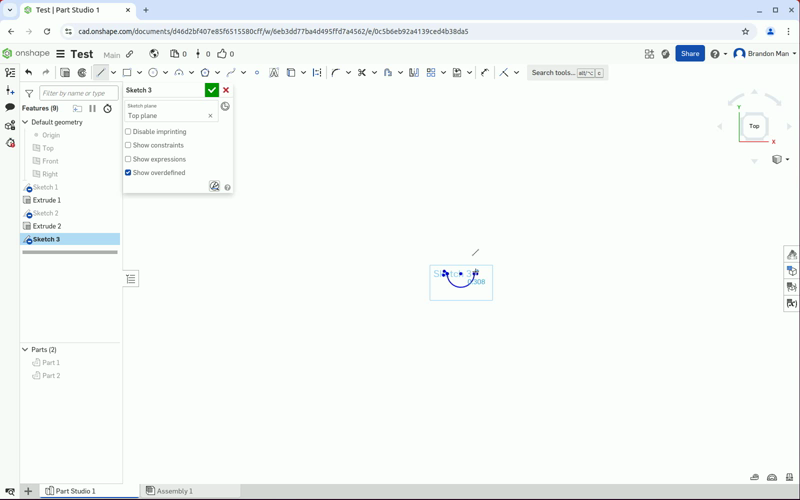
scroll(6)
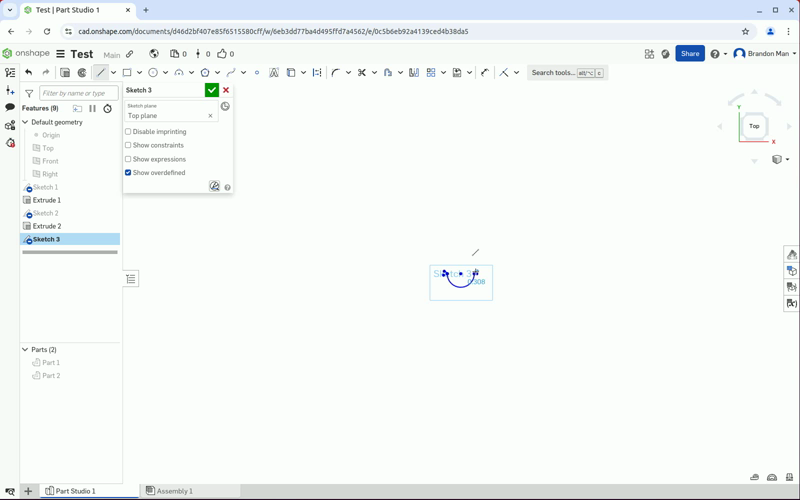
scroll(6)
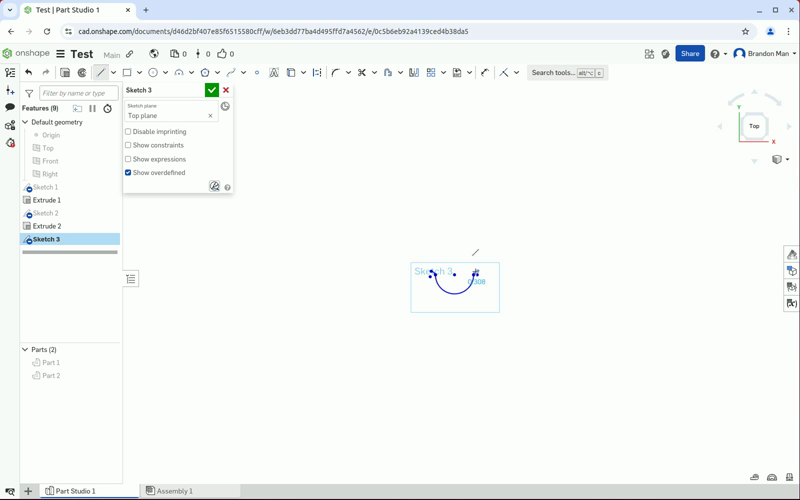
scroll(6)
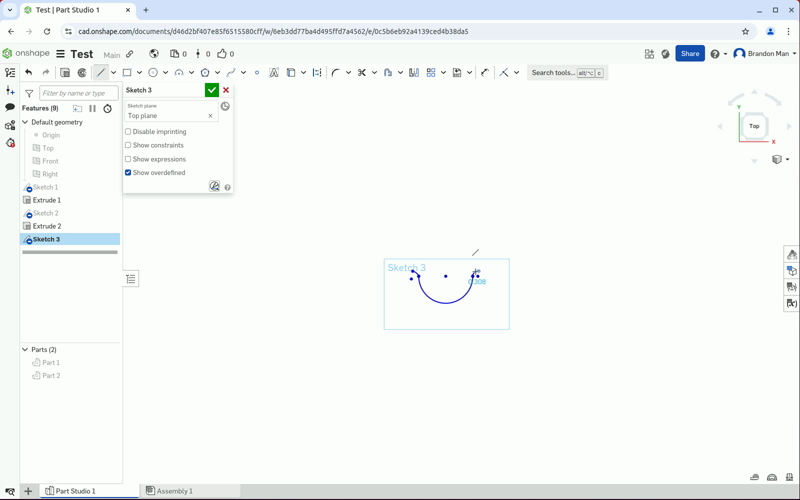
scroll(6)
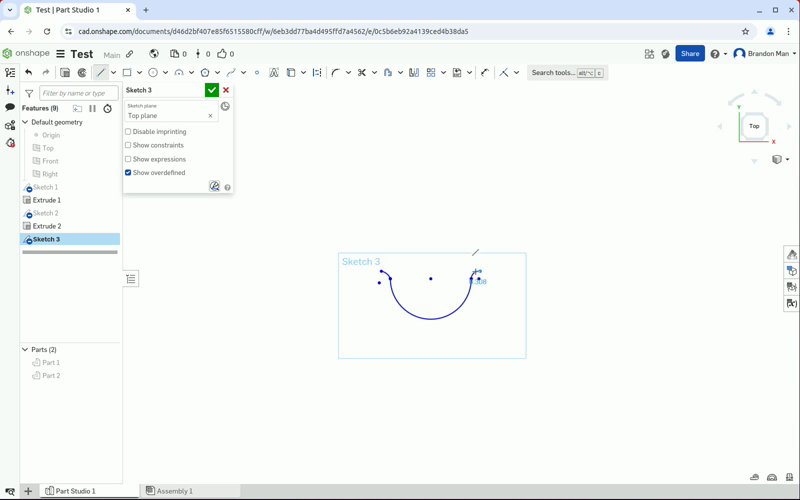
scroll(6)
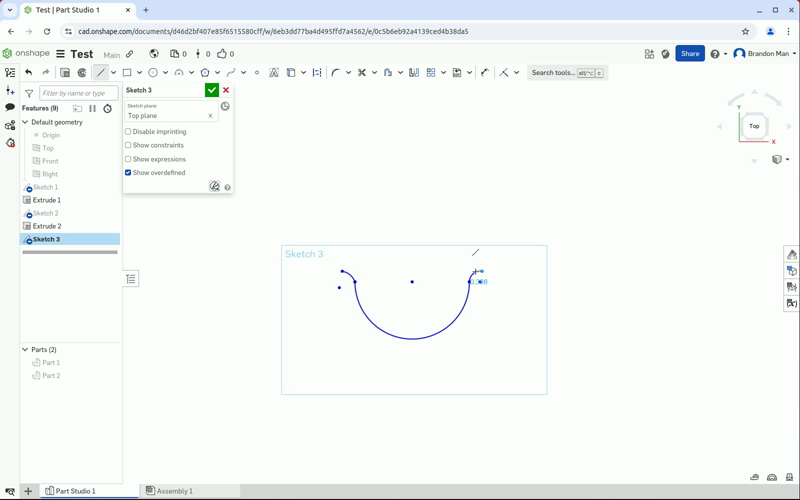
scroll(6)
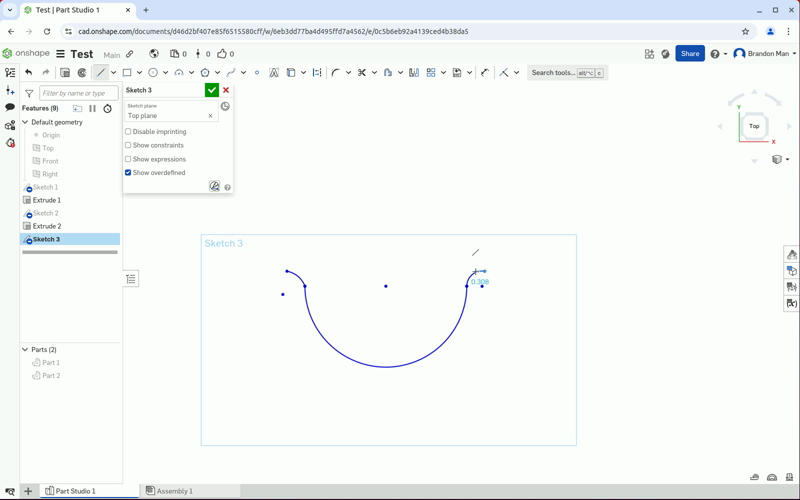
scroll(6)
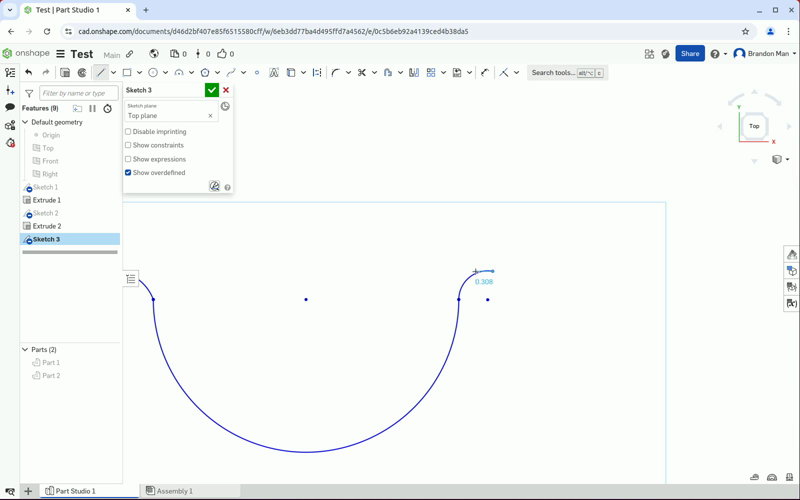
click(475, 271)
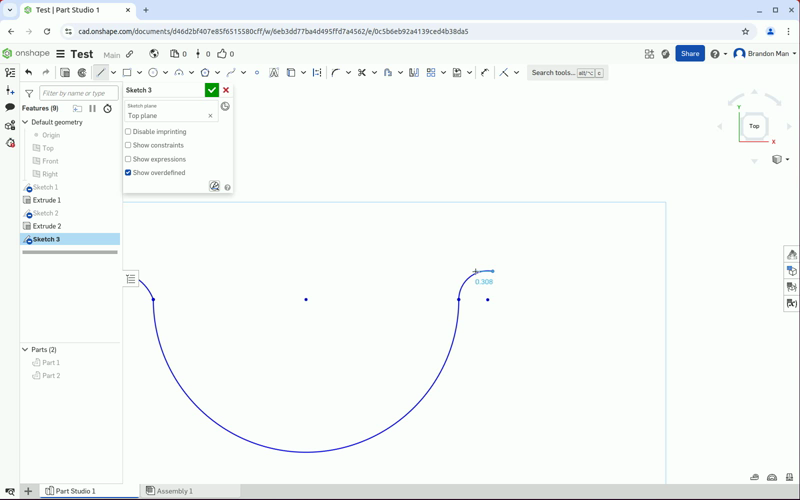
scroll(-6)
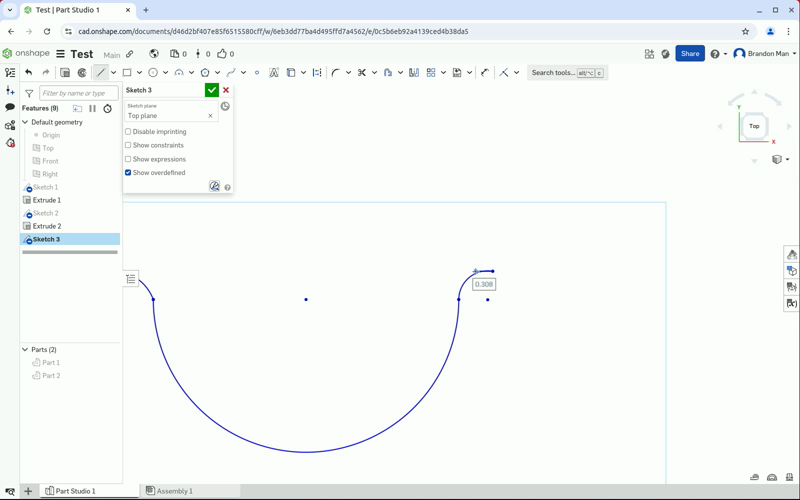
scroll(-6)
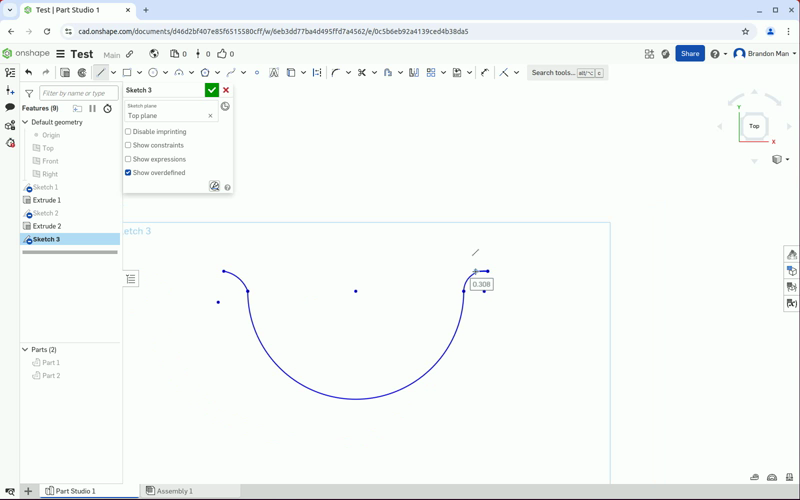
scroll(-6)
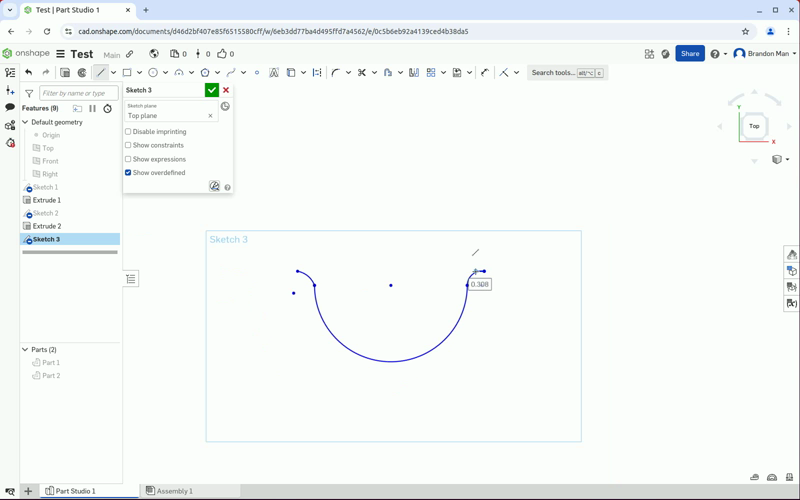
scroll(-6)
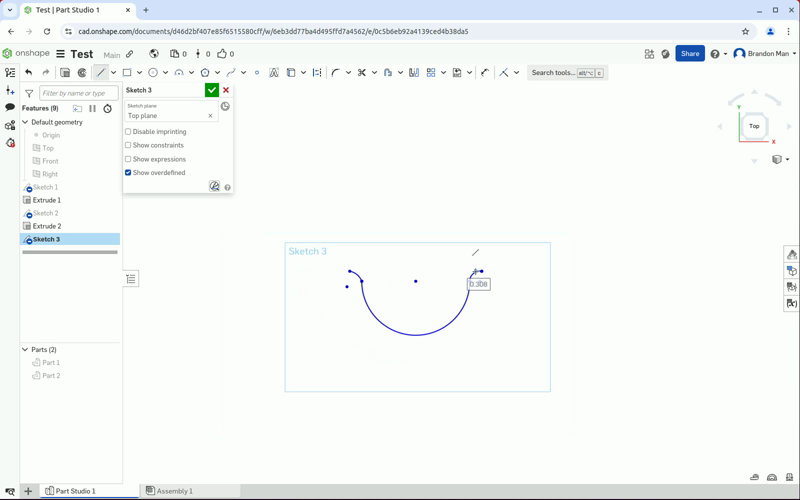
scroll(-6)
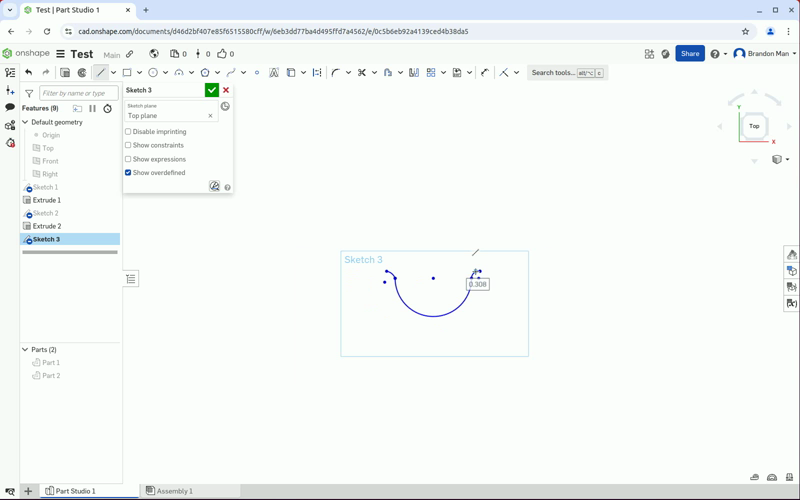
scroll(-6)
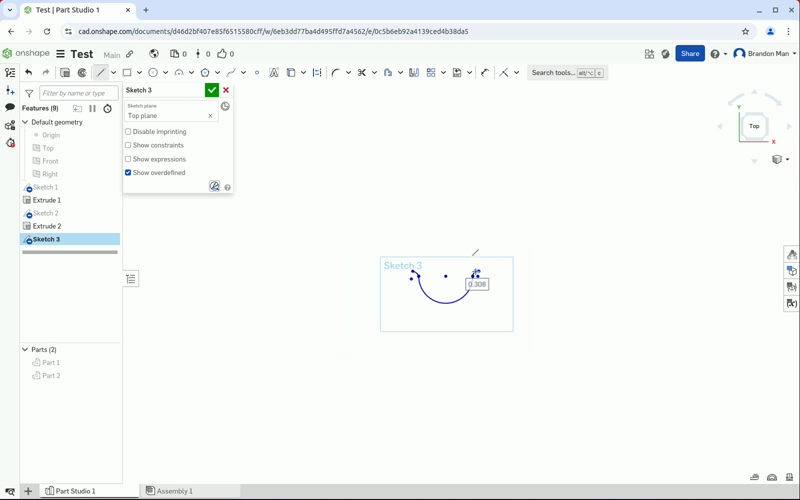
scroll(-6)
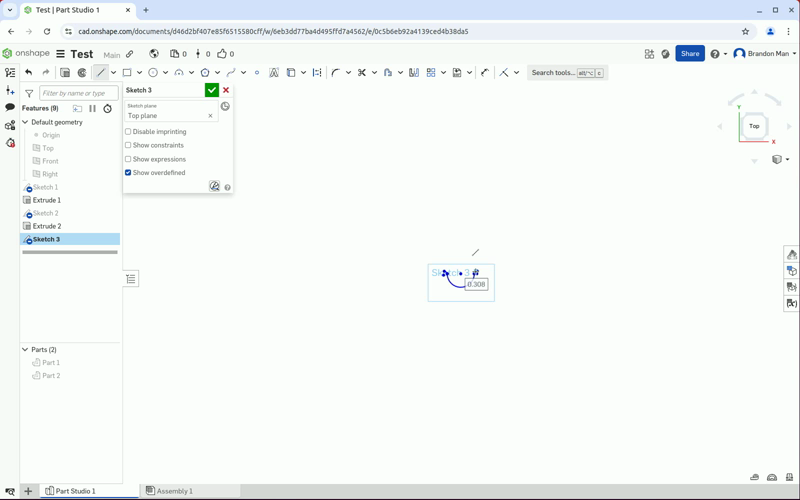
key_up(shift)
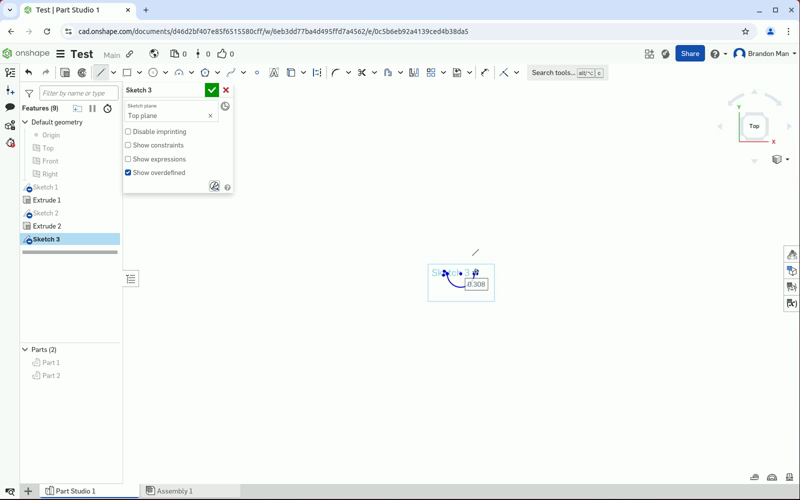
key_down(shift)
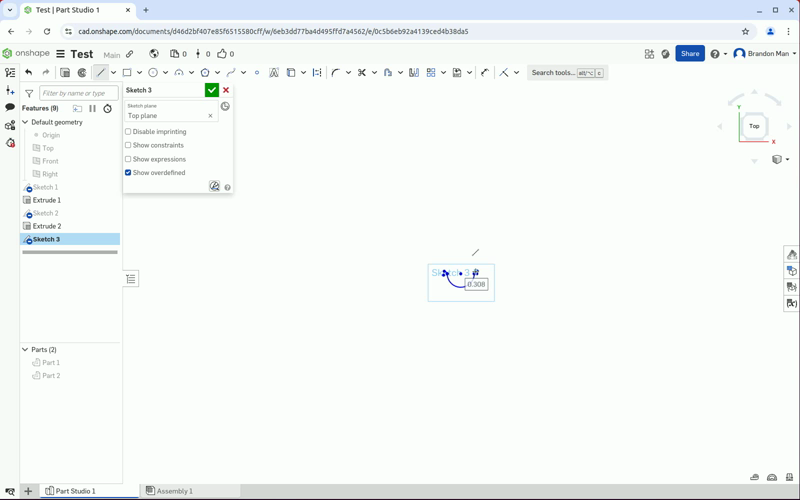
mouse_move(505, 271)
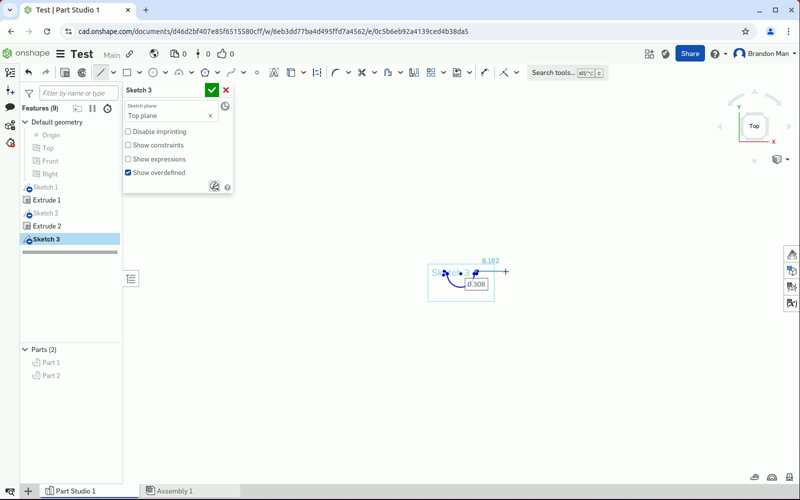
mouse_move(445, 271)
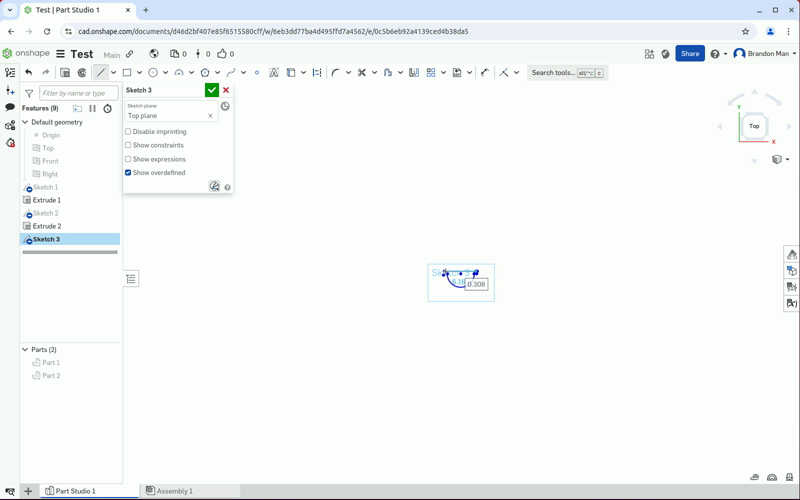
scroll(6)
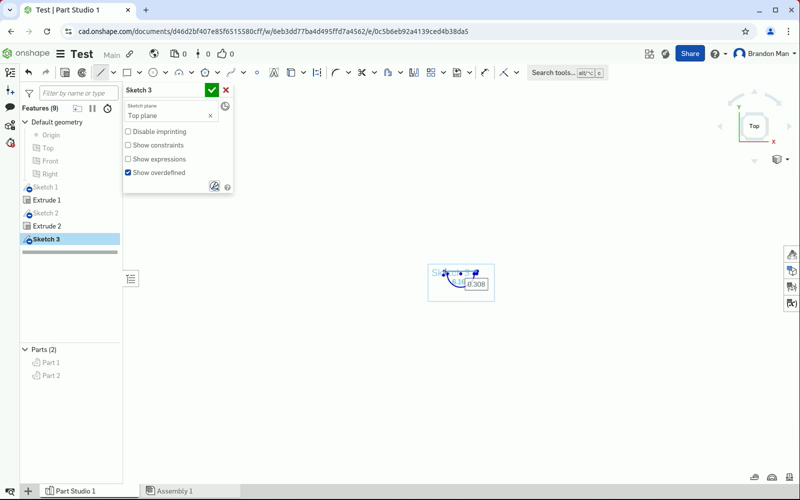
scroll(6)
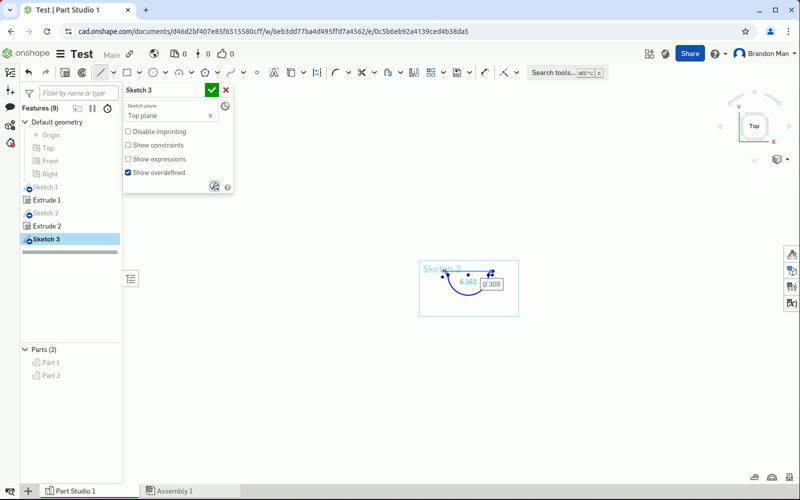
scroll(6)
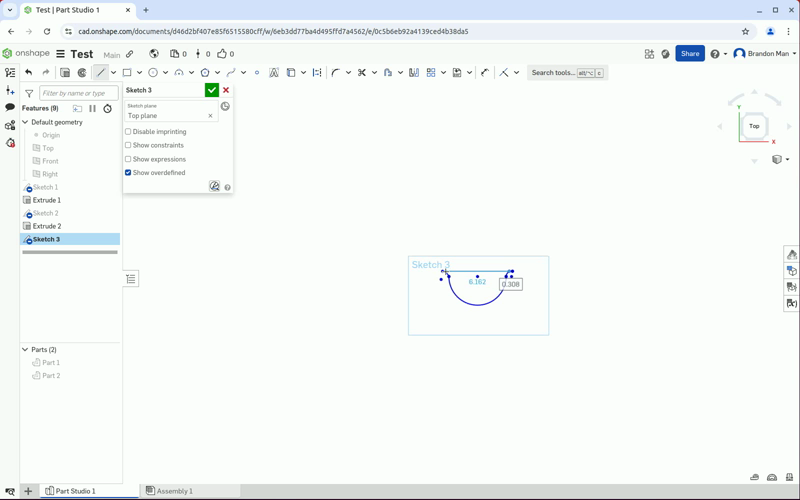
scroll(6)
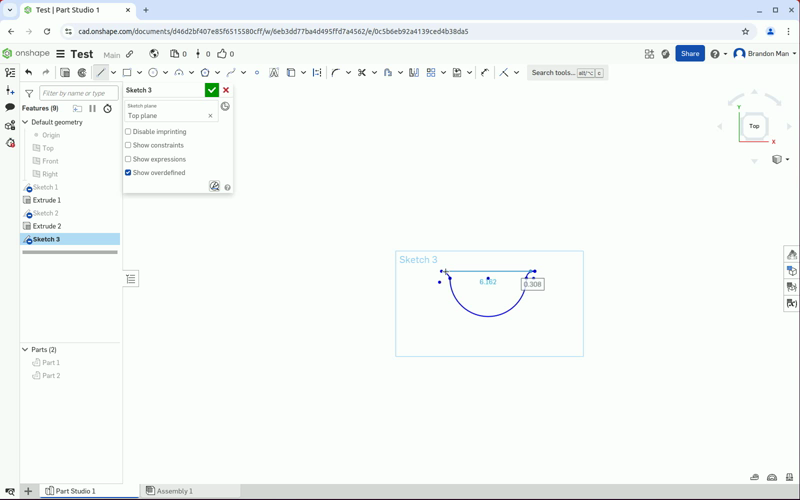
scroll(6)
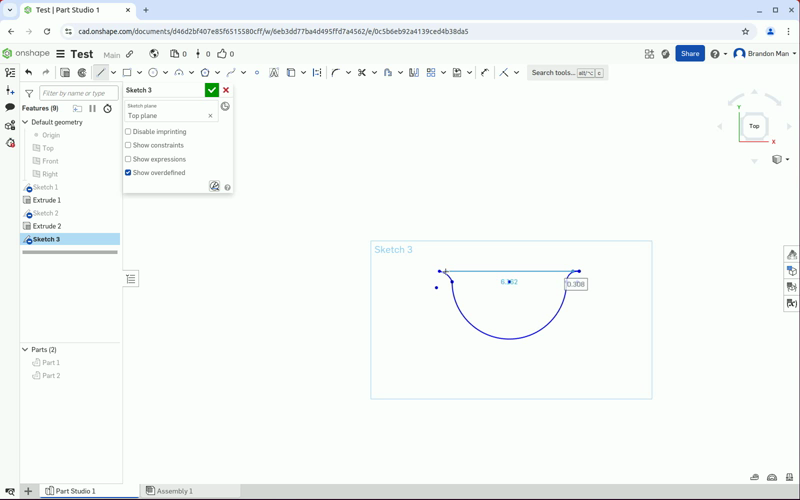
scroll(6)
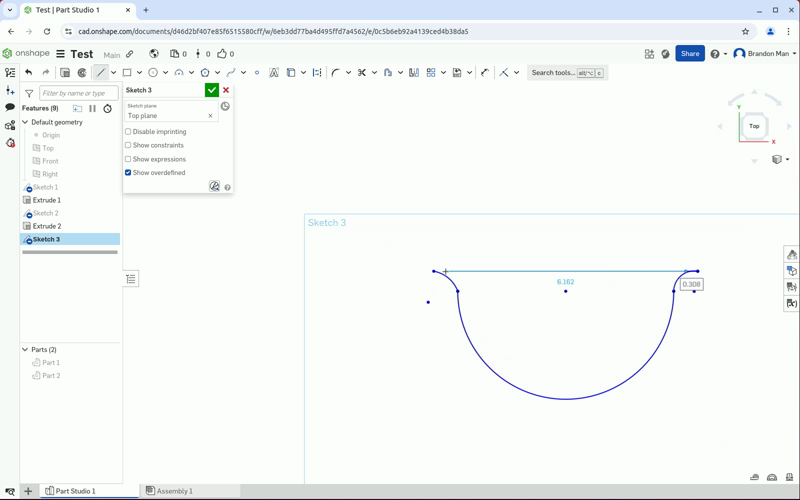
scroll(6)
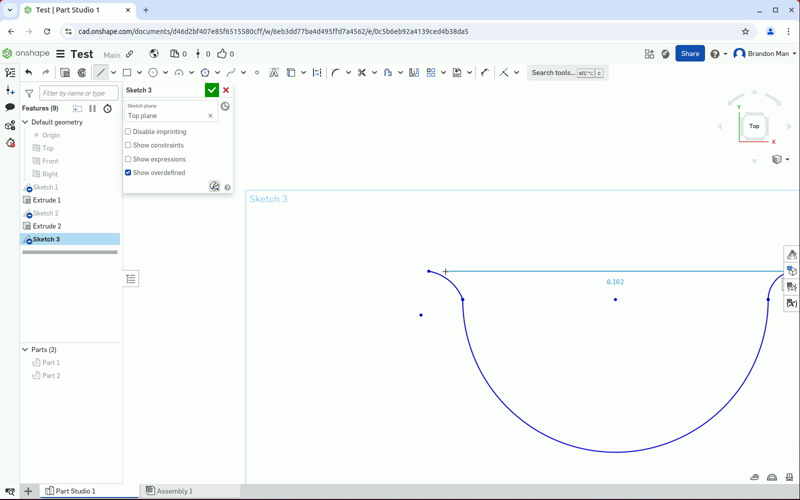
click(445, 271)
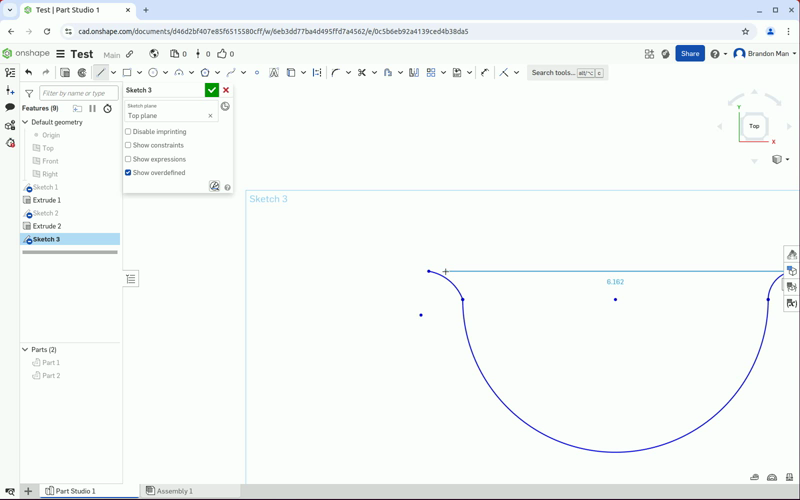
scroll(-6)
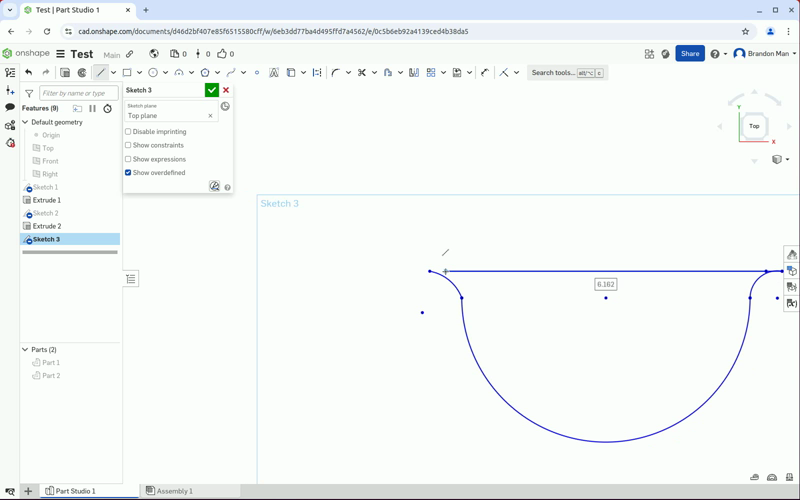
scroll(-6)
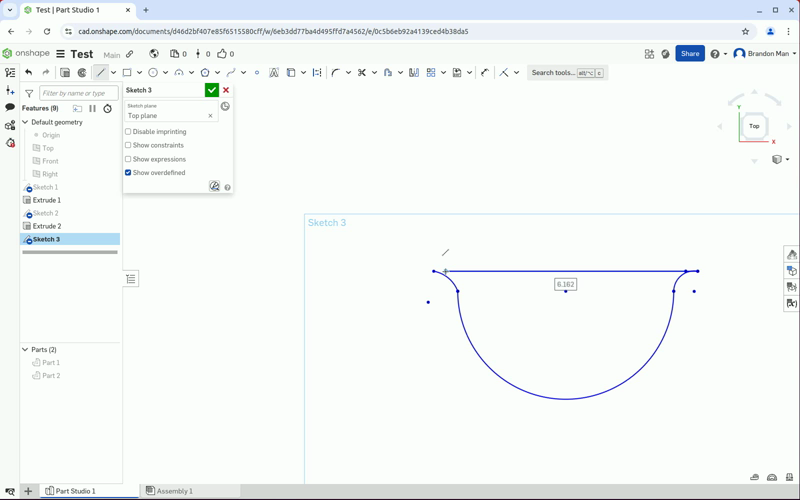
scroll(-6)
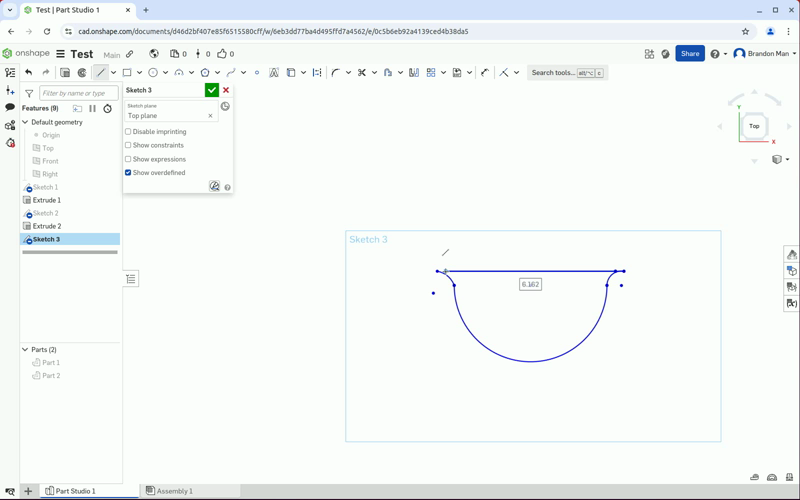
scroll(-6)
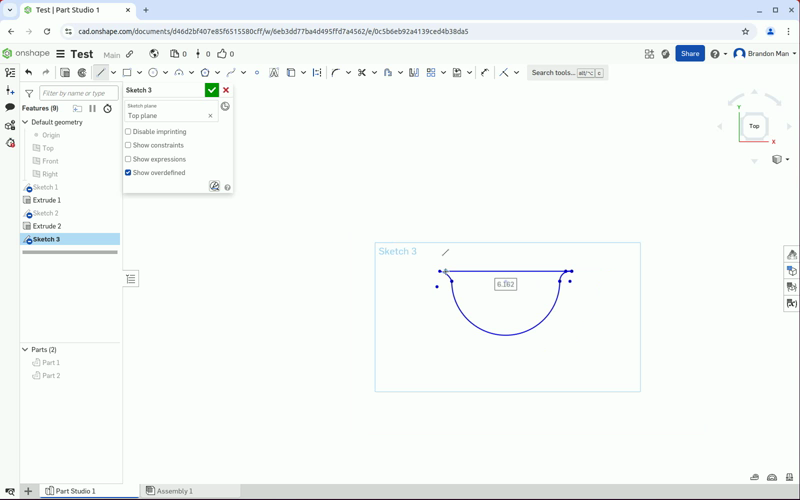
scroll(-6)
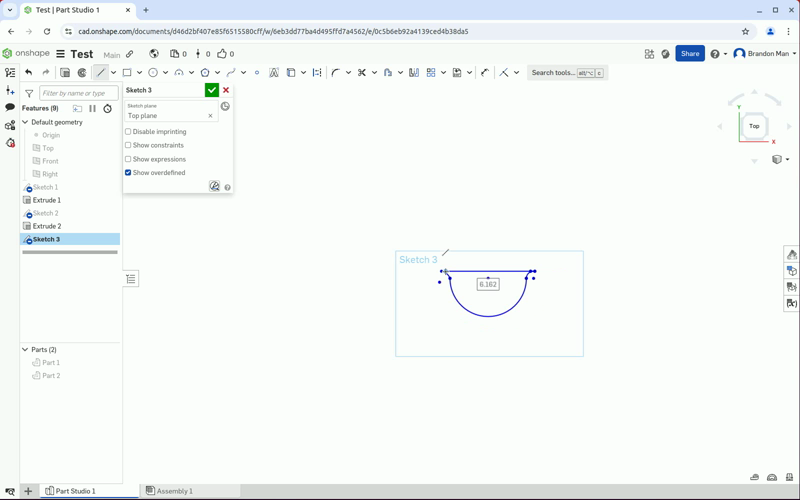
scroll(-6)
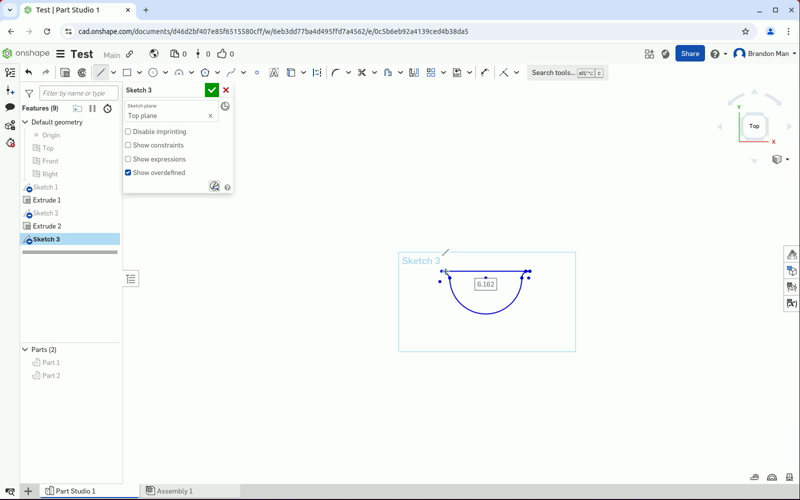
scroll(-6)
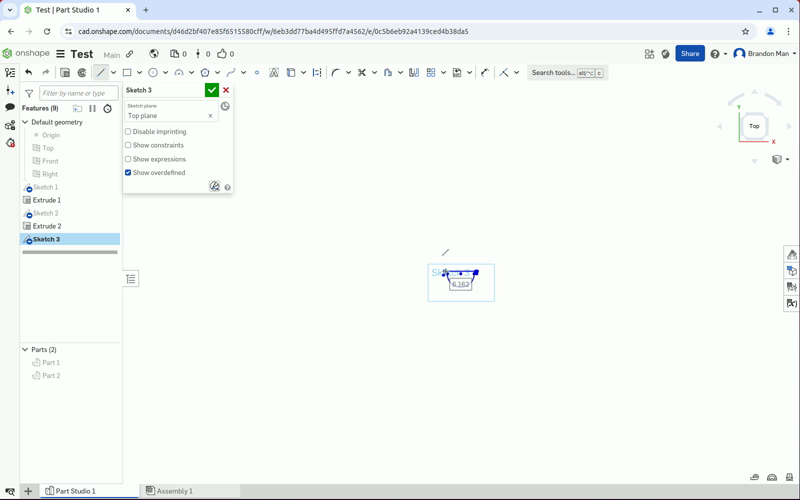
key_up(shift)
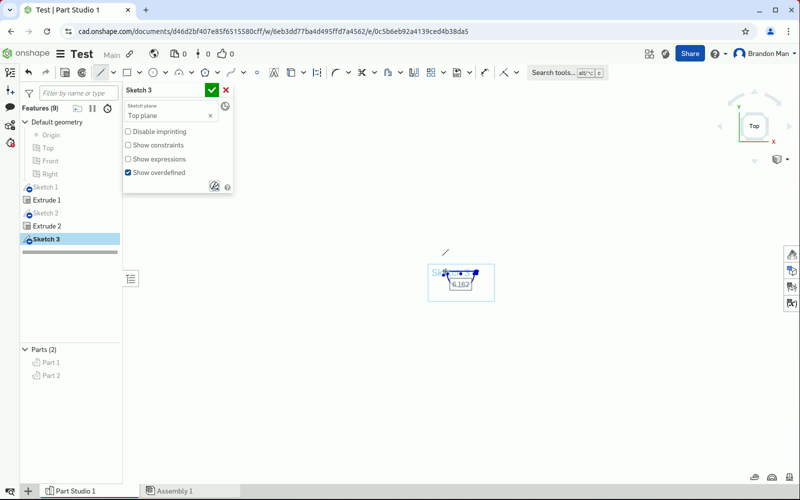
mouse_move(475, 271)
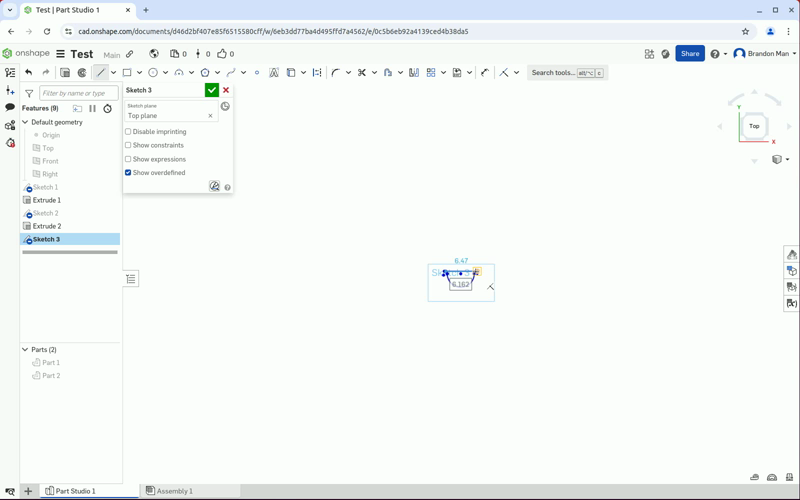
key_down(shift)
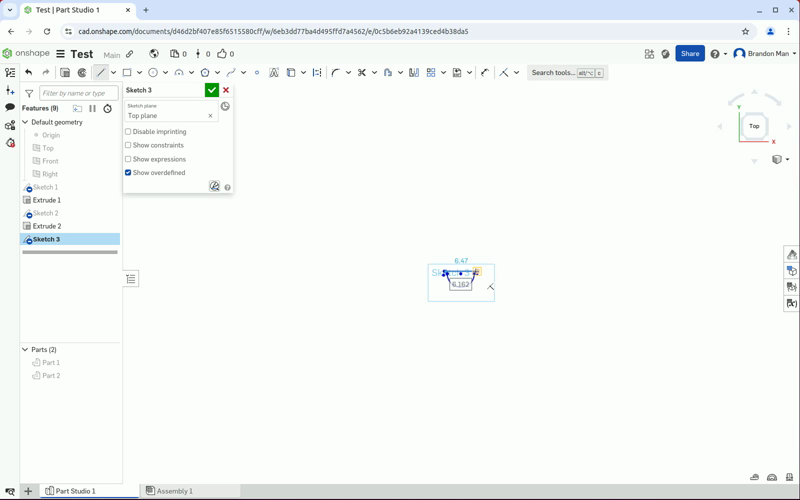
mouse_move(444, 271)
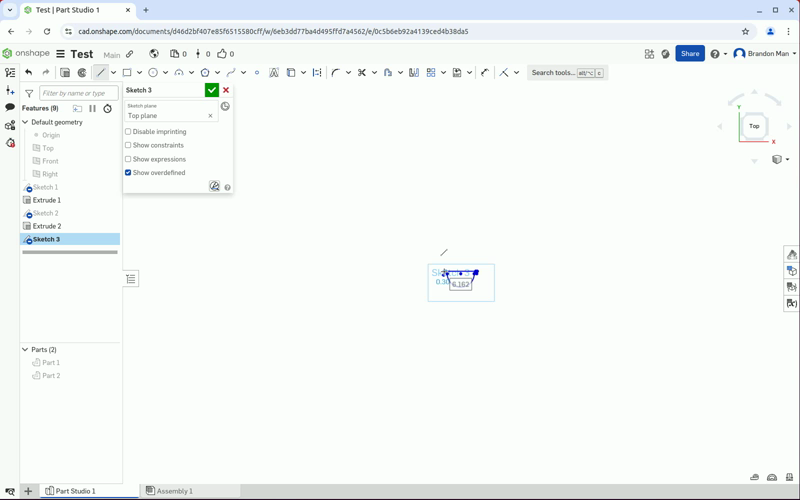
scroll(6)
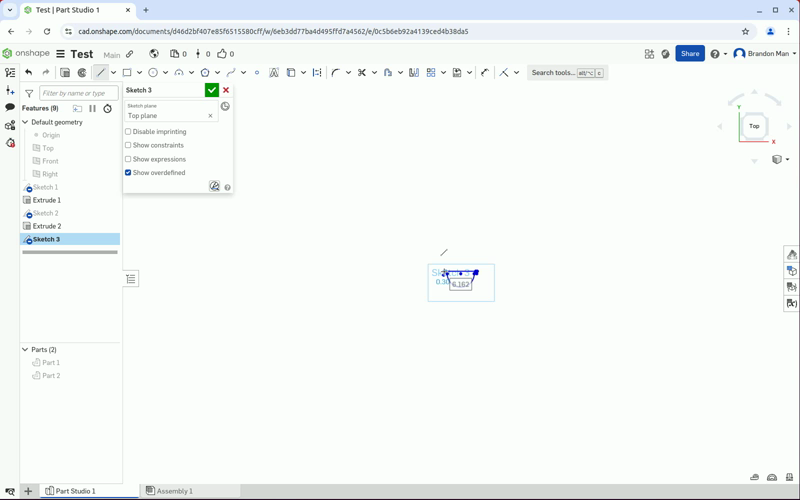
scroll(6)
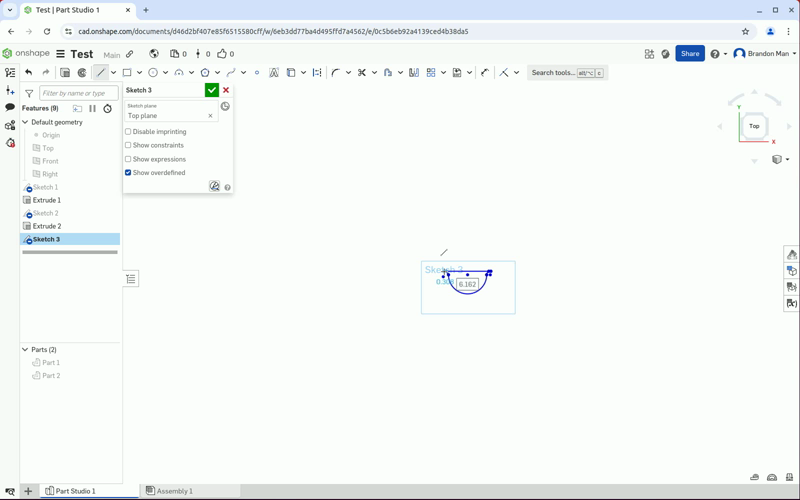
scroll(6)
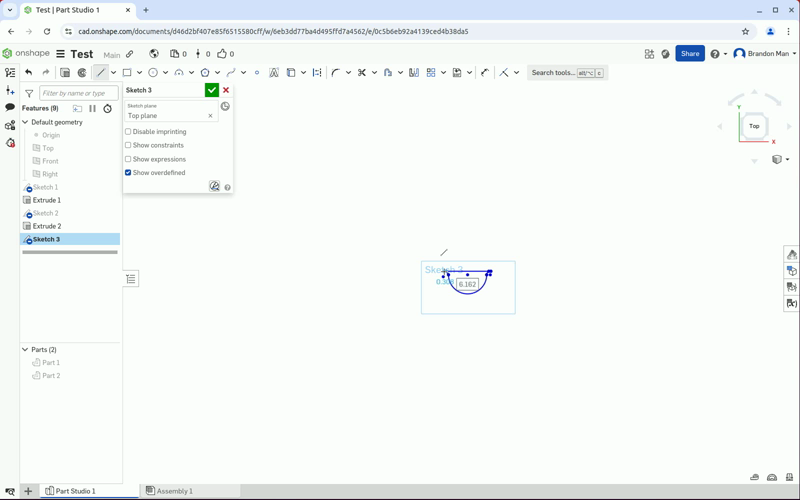
scroll(6)
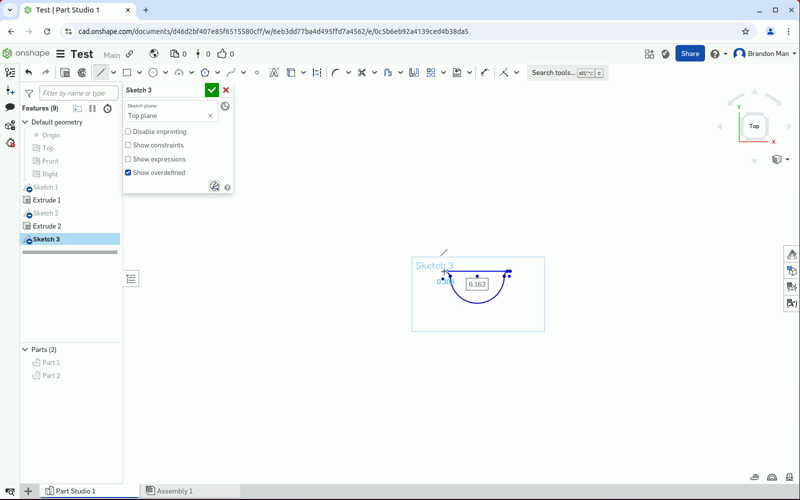
scroll(6)
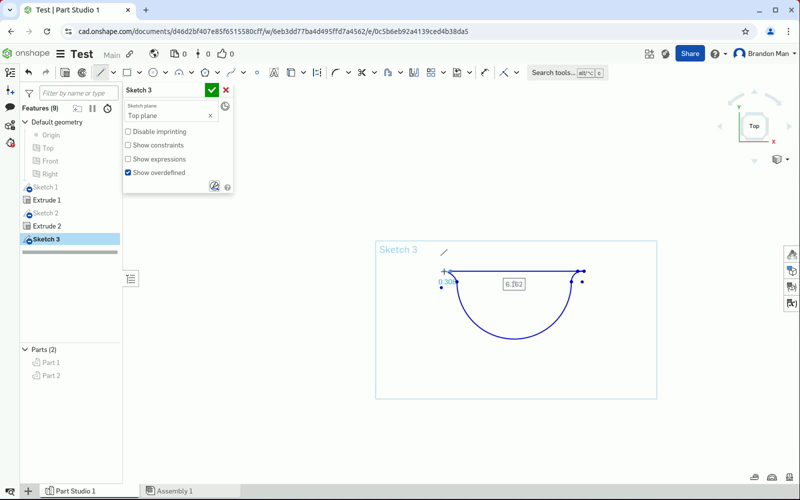
scroll(6)
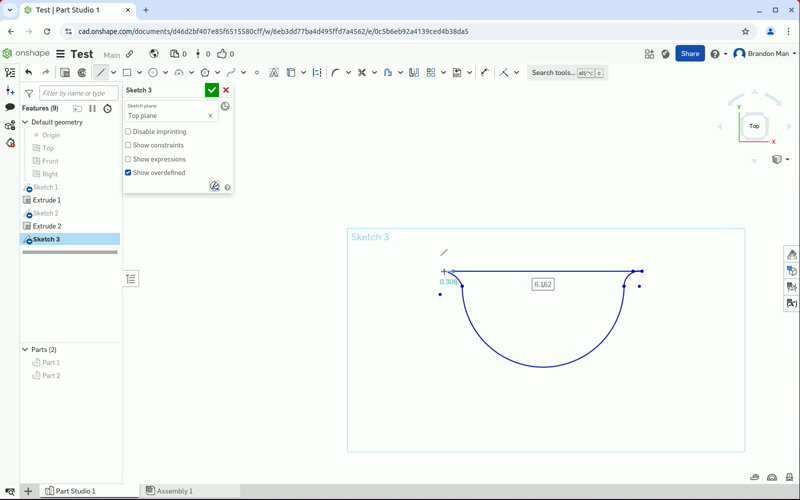
scroll(6)
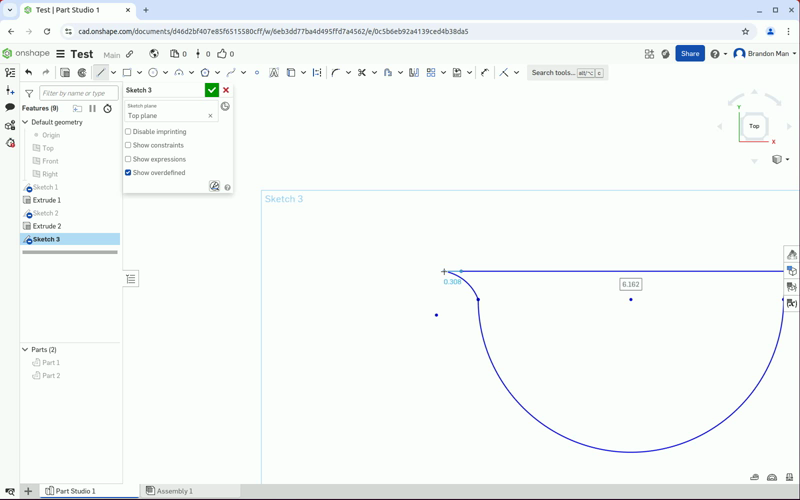
key_up(shift)
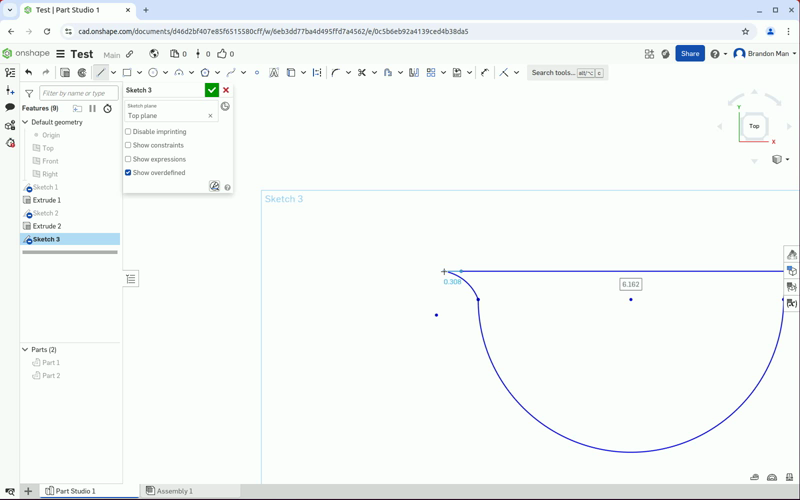
click(444, 271)
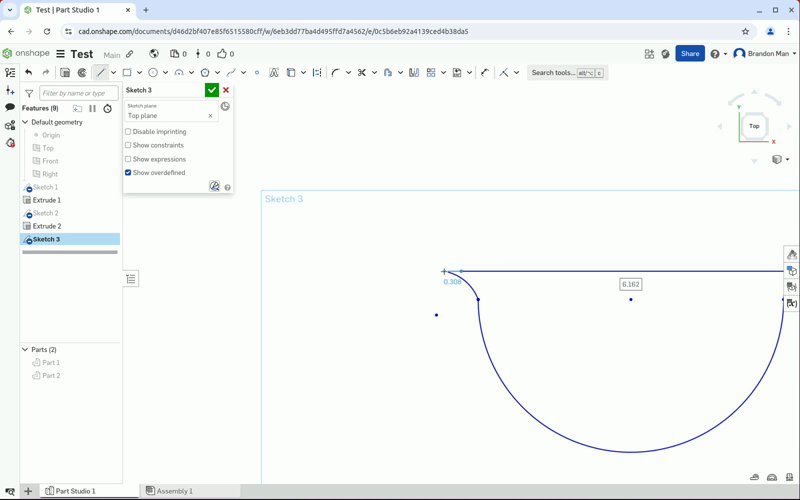
scroll(-6)
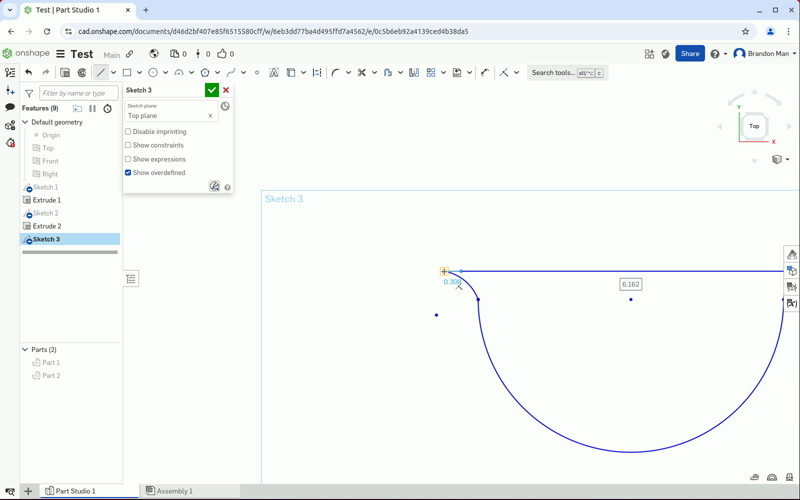
scroll(-6)
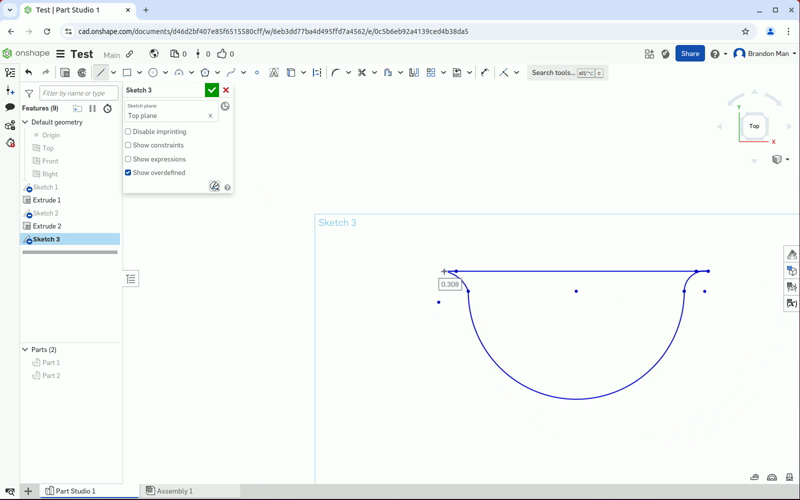
scroll(-6)
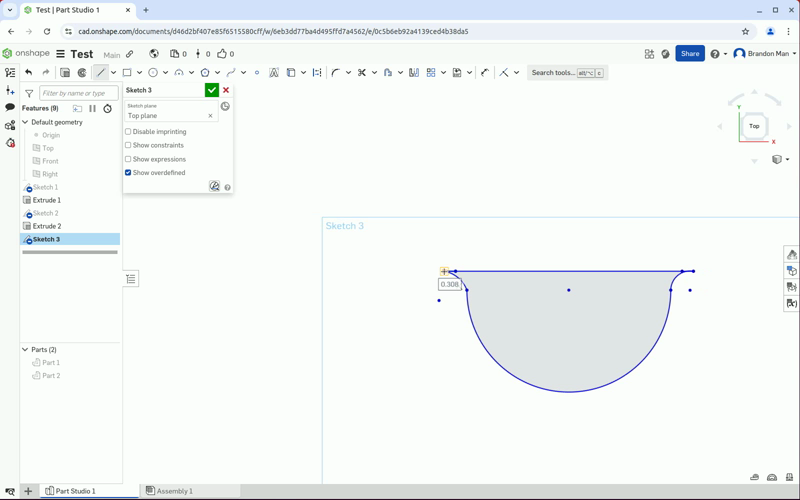
scroll(-6)
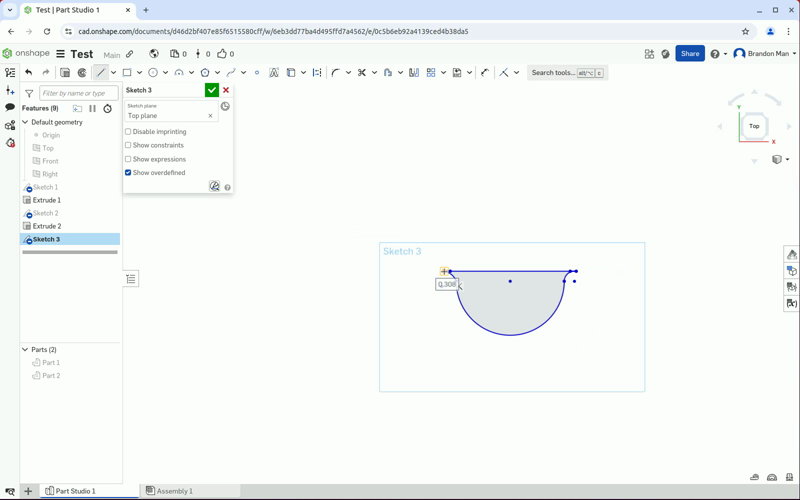
scroll(-6)
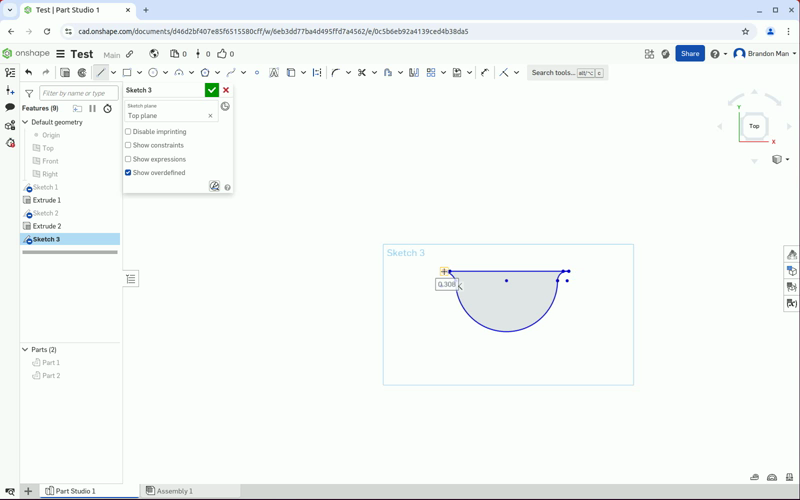
scroll(-6)
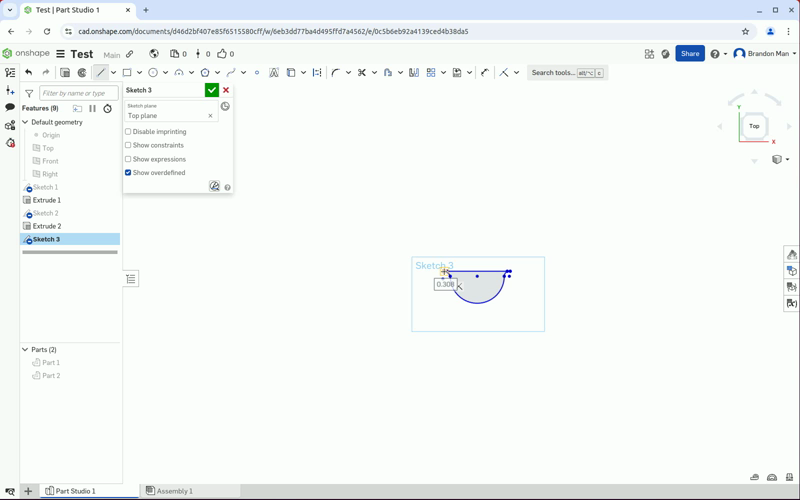
scroll(-6)
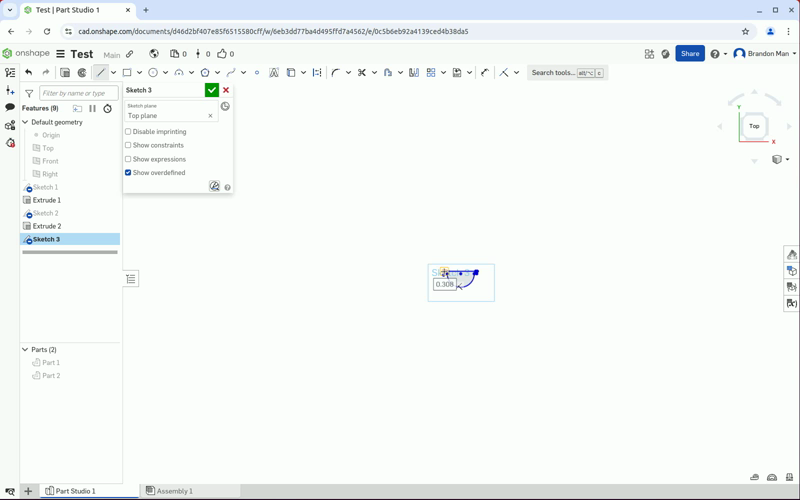
key(esc)
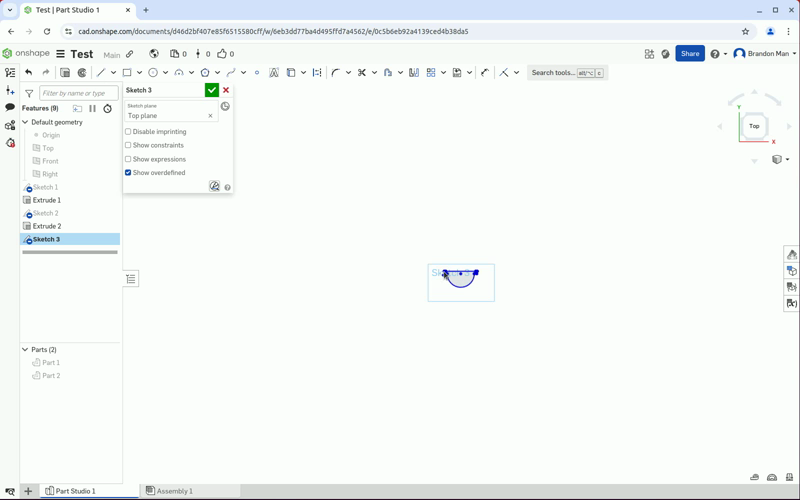
mouse_move(457, 271)
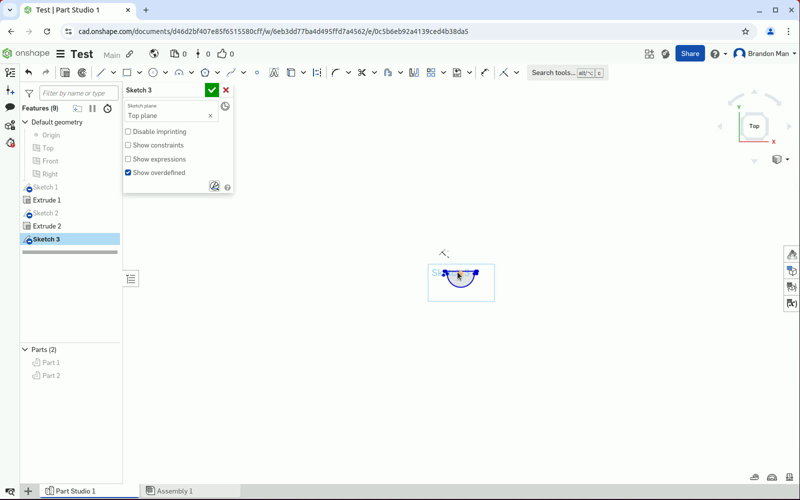
scroll(6)
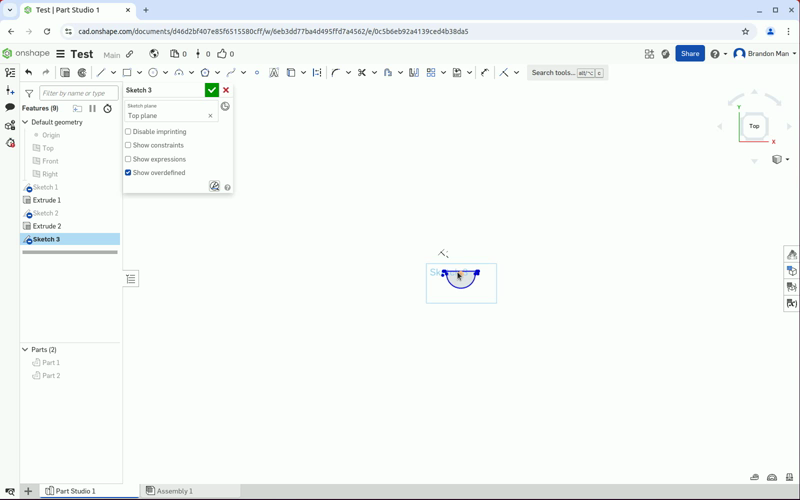
scroll(6)
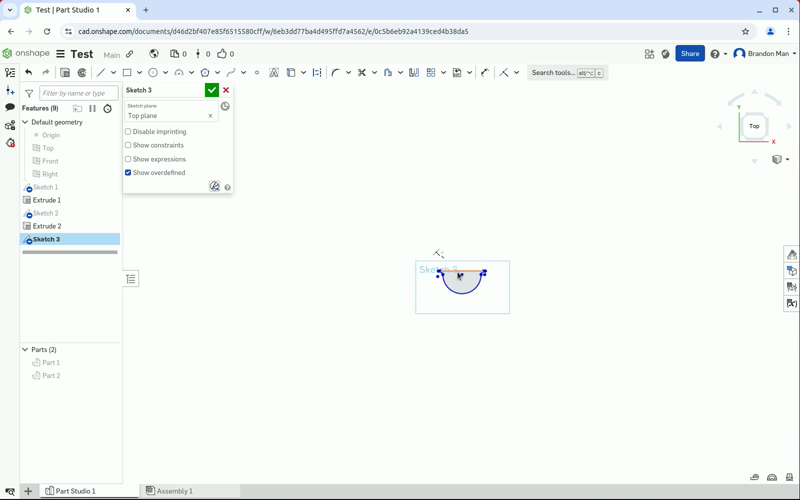
scroll(6)
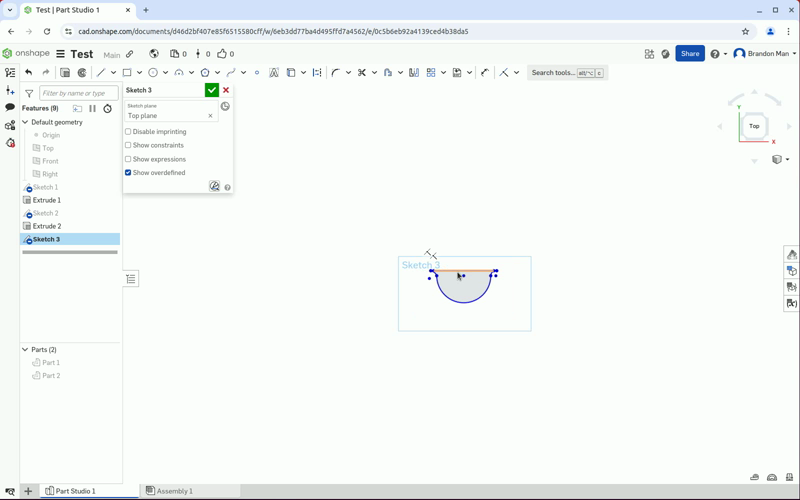
scroll(6)
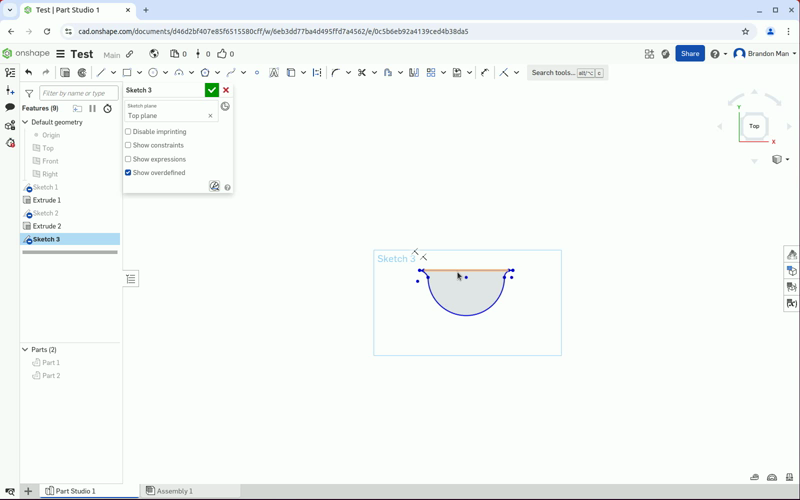
scroll(6)
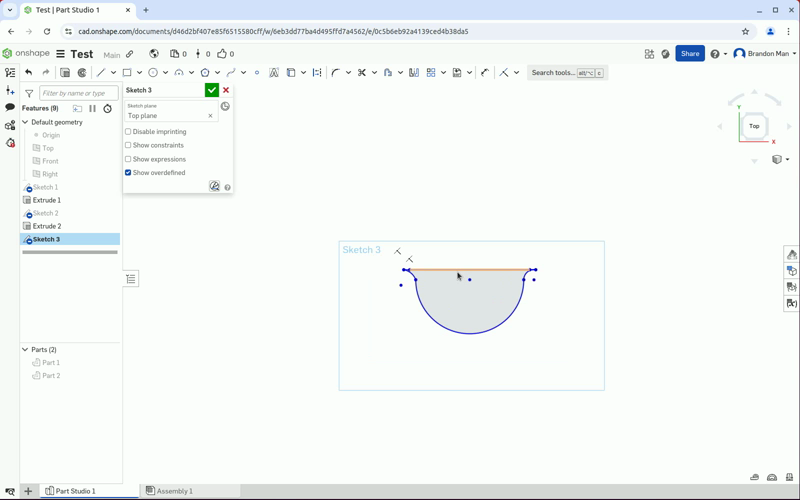
scroll(6)
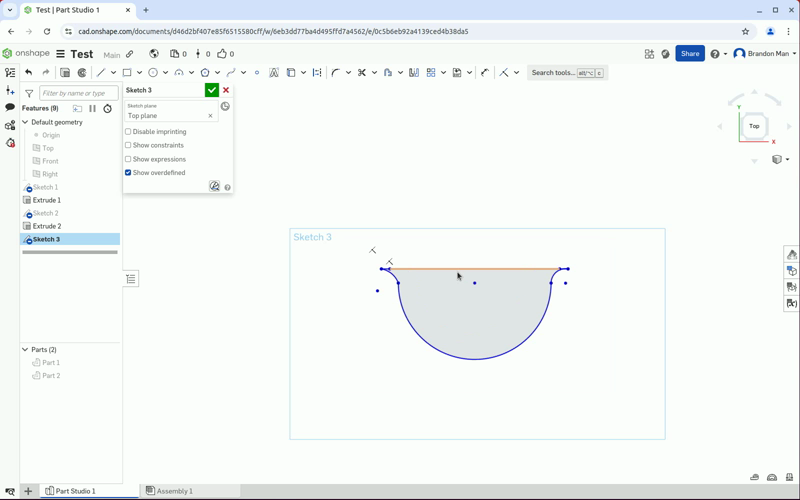
scroll(6)
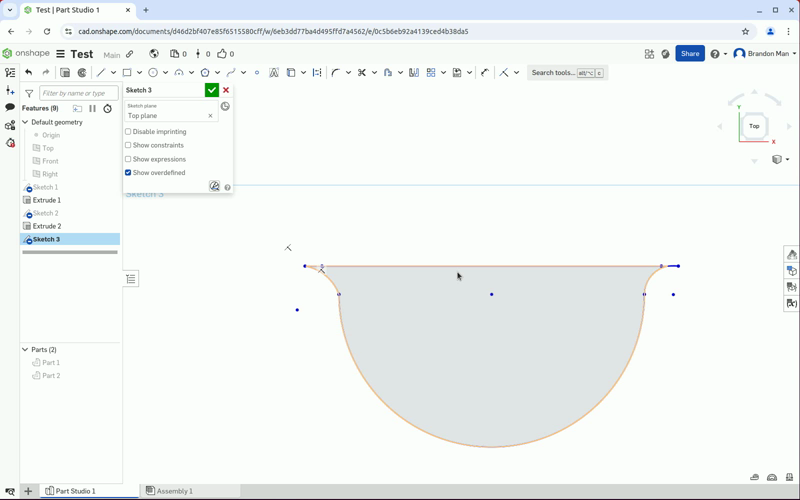
click(457, 271)
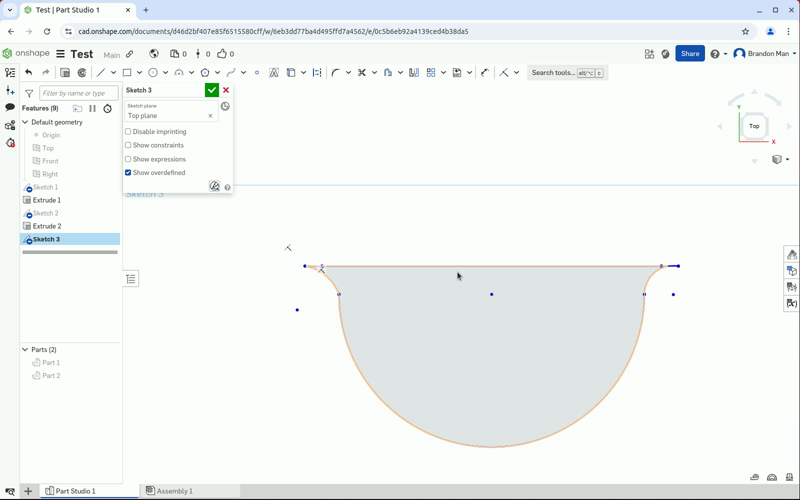
scroll(-6)
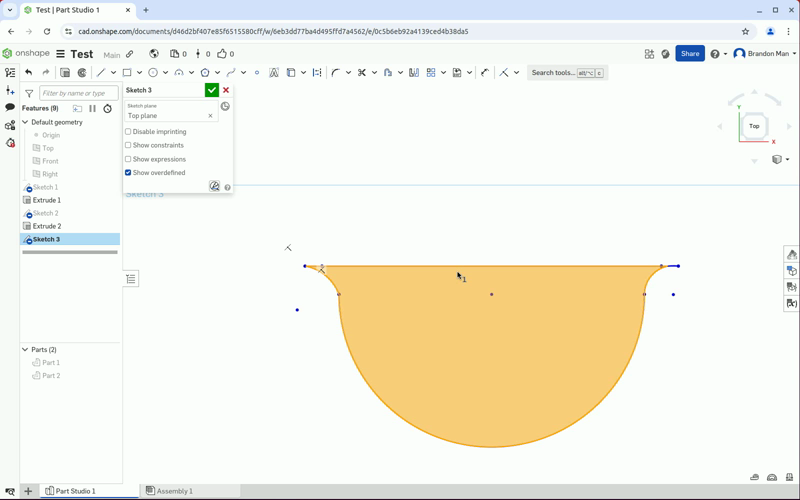
scroll(-6)
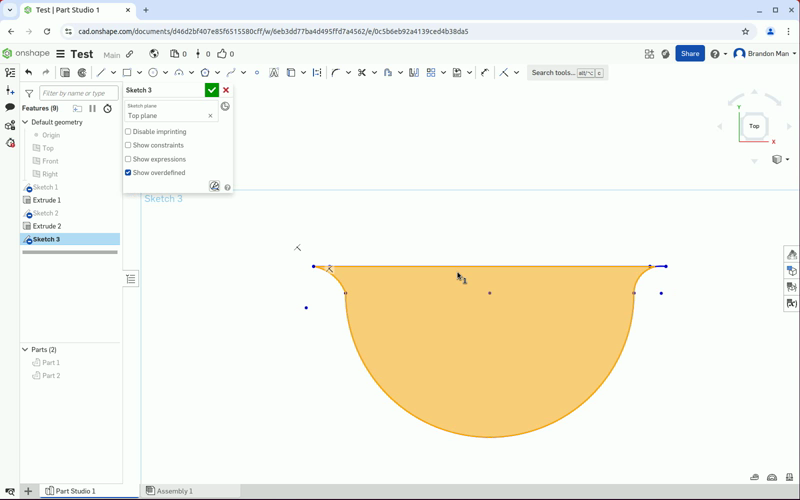
scroll(-6)
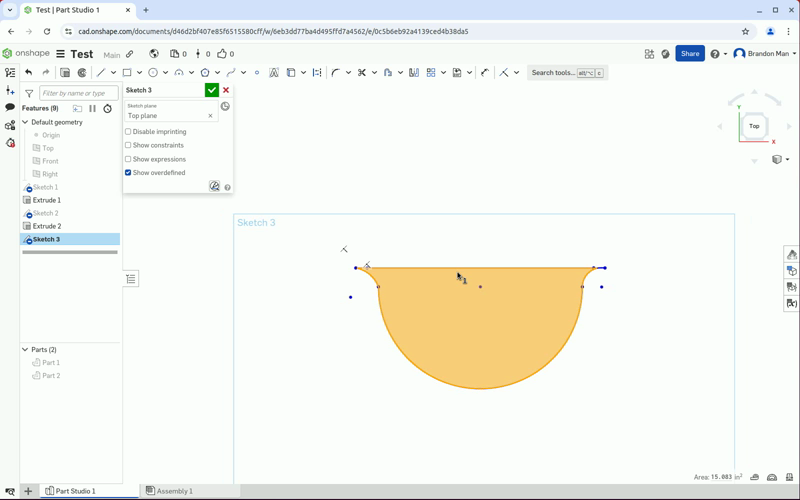
scroll(-6)
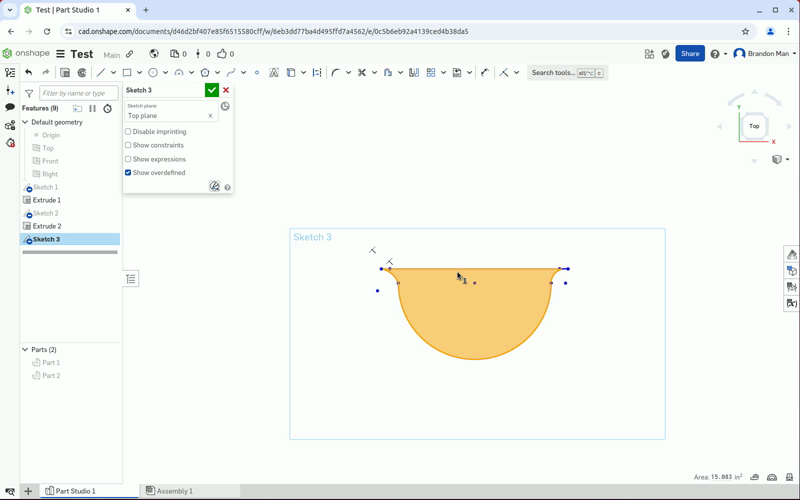
scroll(-6)
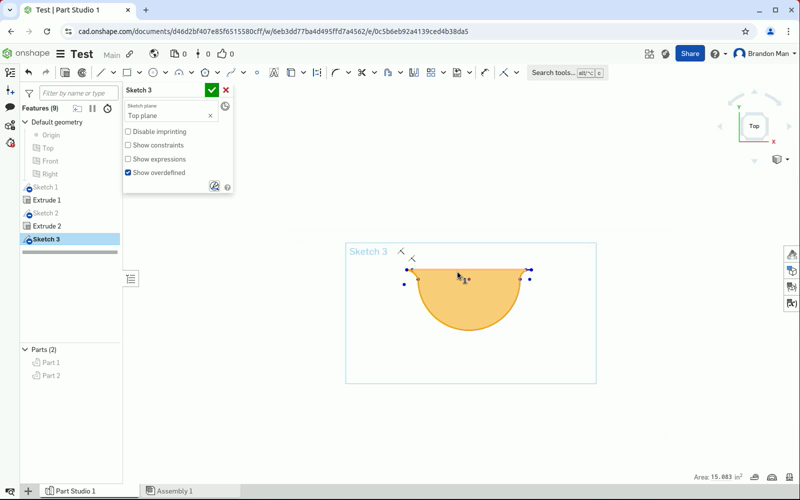
scroll(-6)
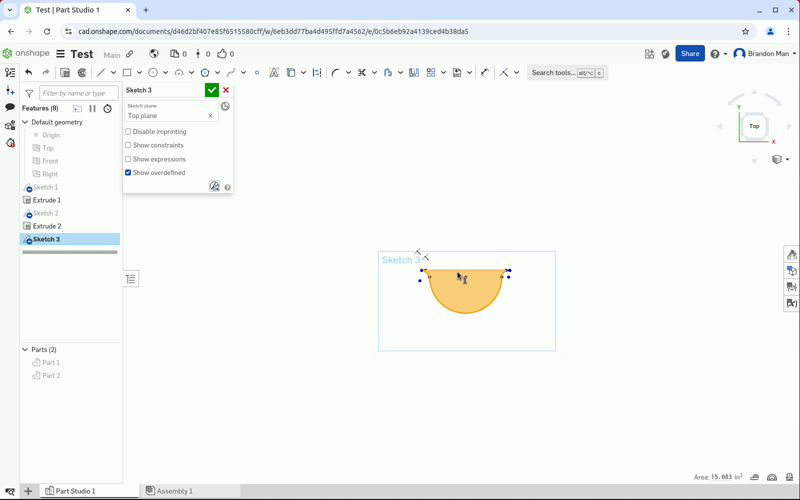
scroll(-6)
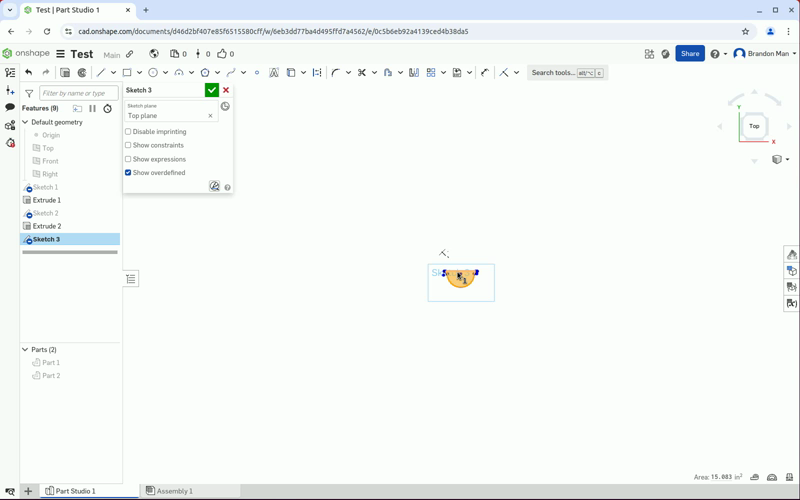
mouse_move(73, 352)
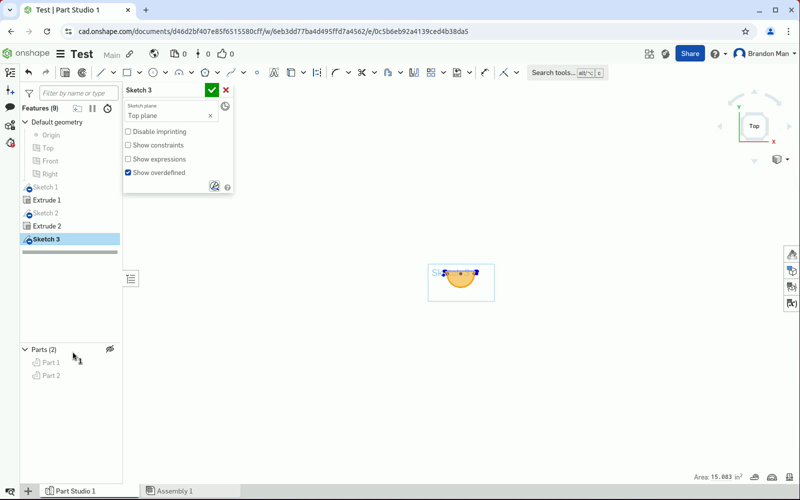
key(shift+y)
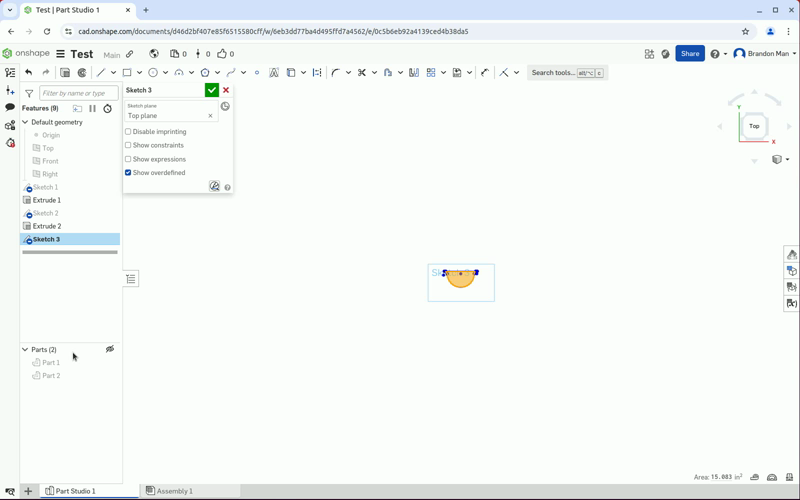
key(shift+e)
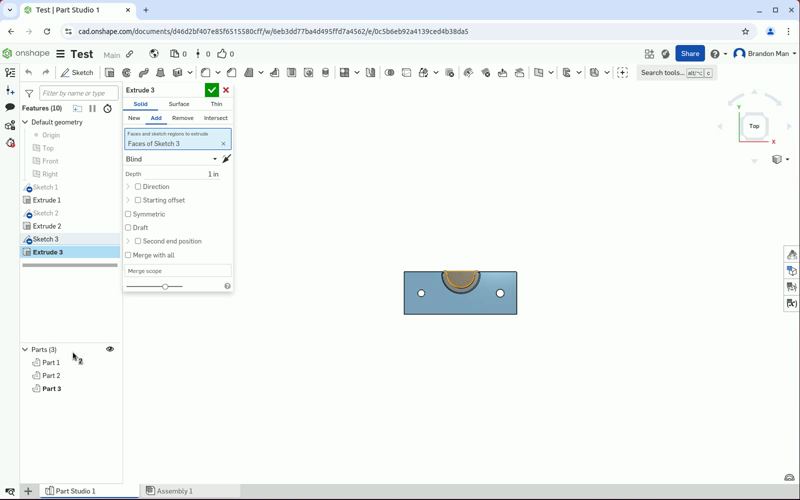
mouse_move(143, 106)
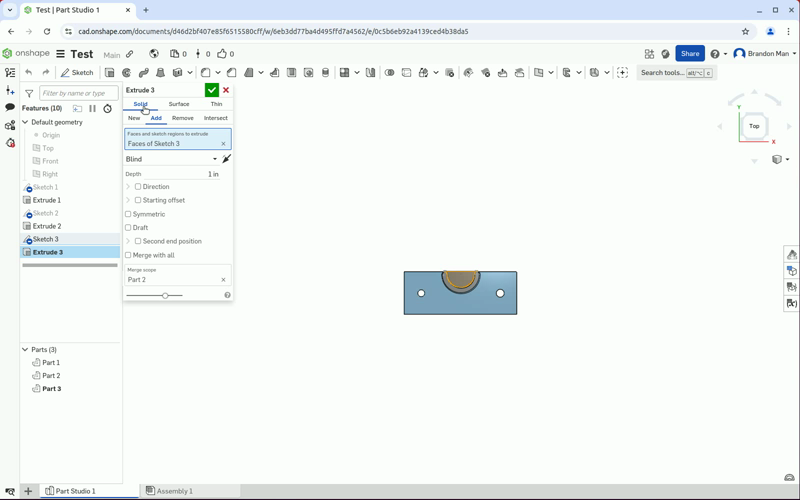
click(143, 106)
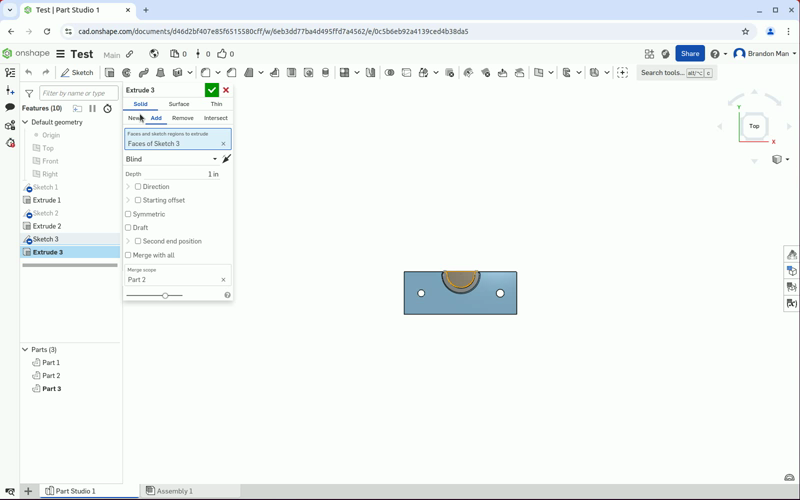
mouse_move(137, 120)
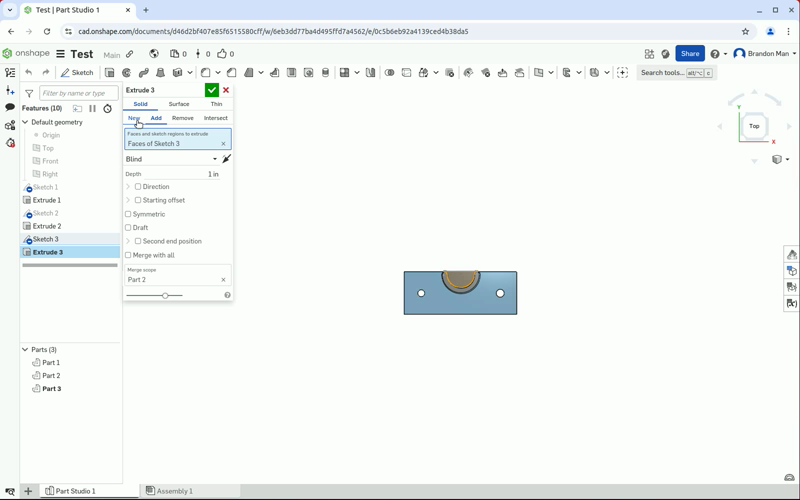
click(137, 120)
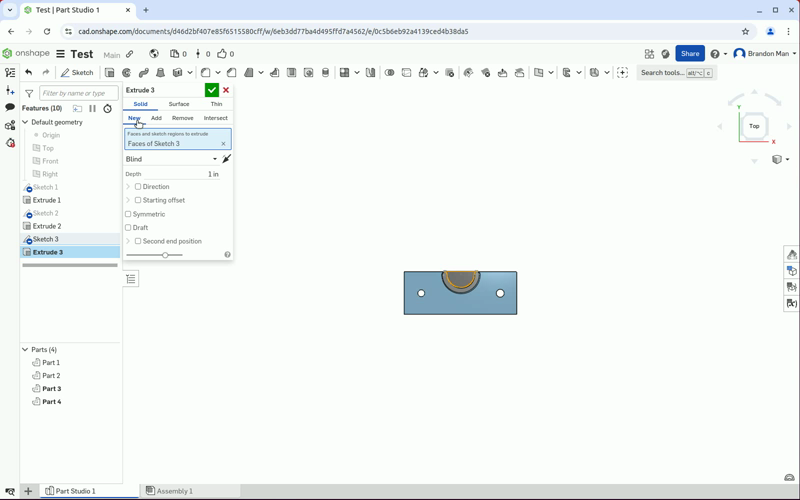
key(tab, 4)
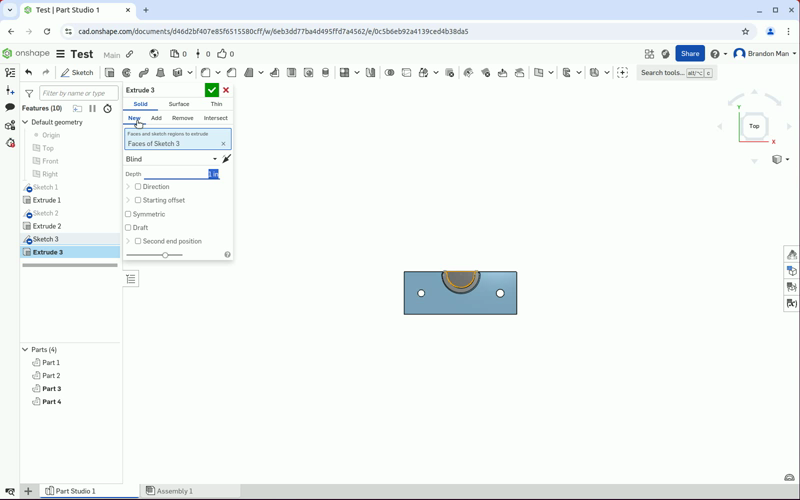
text(1.926)
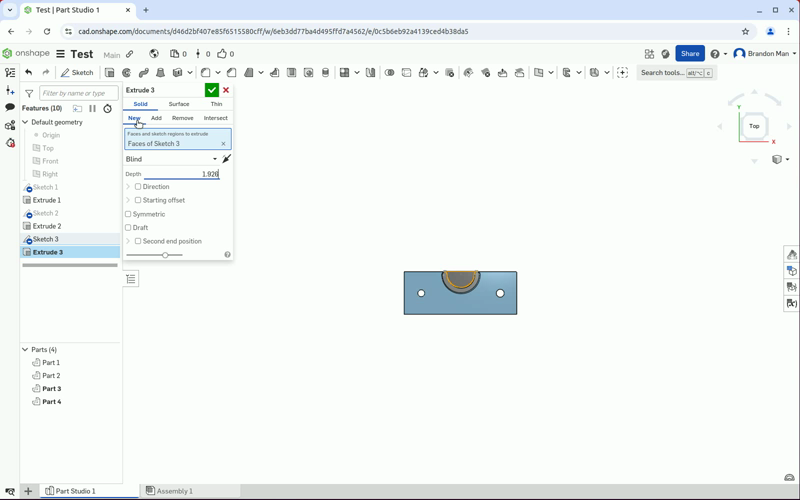
key(enter)
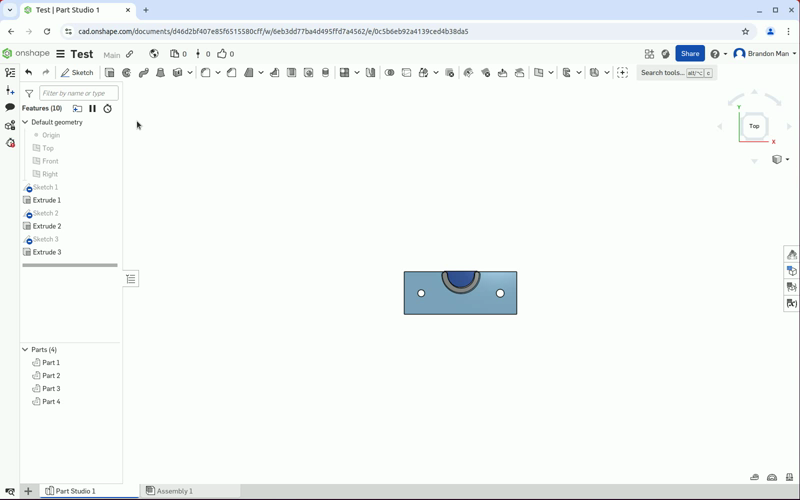
key(shift+h)
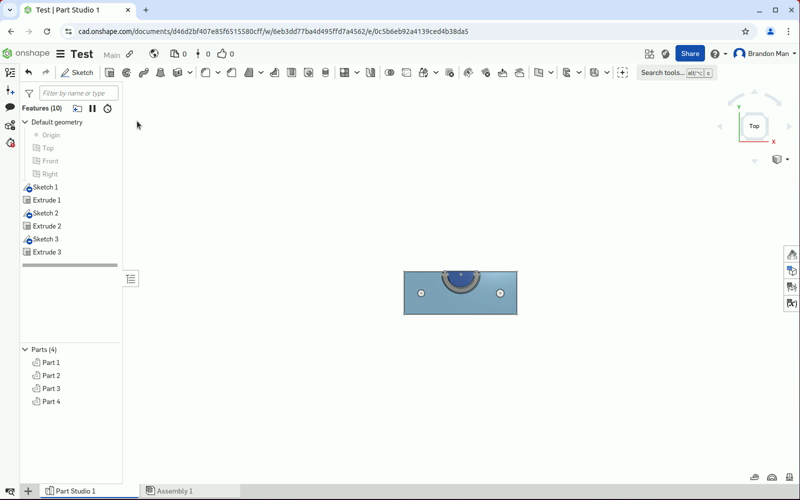
key(shift+h)
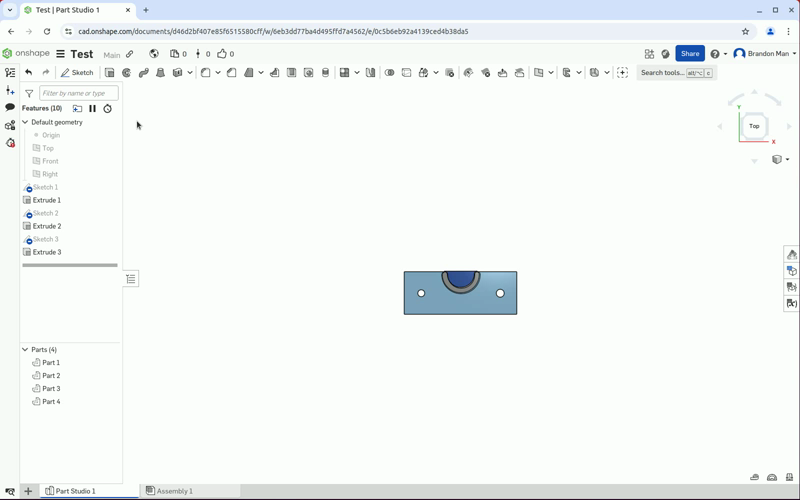
mouse_move(73, 189)
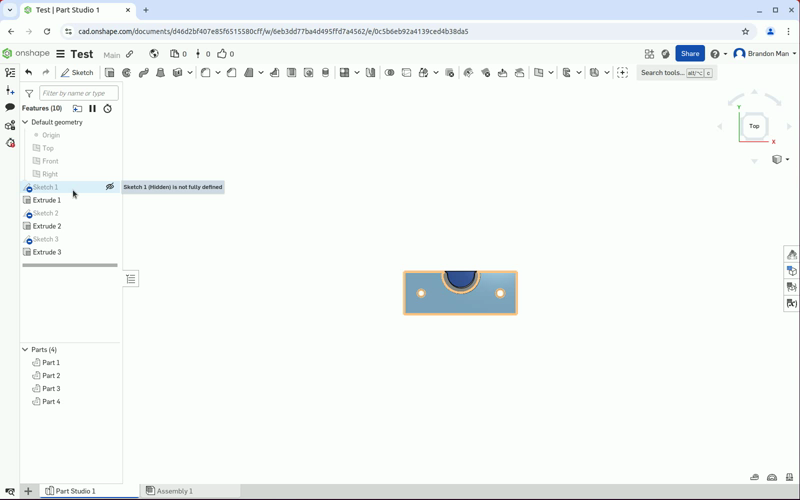
click(73, 189)
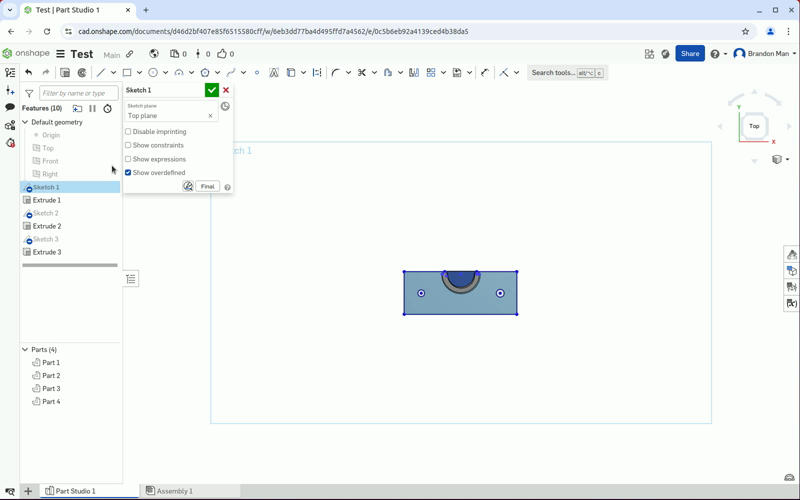
mouse_move(229, 92)
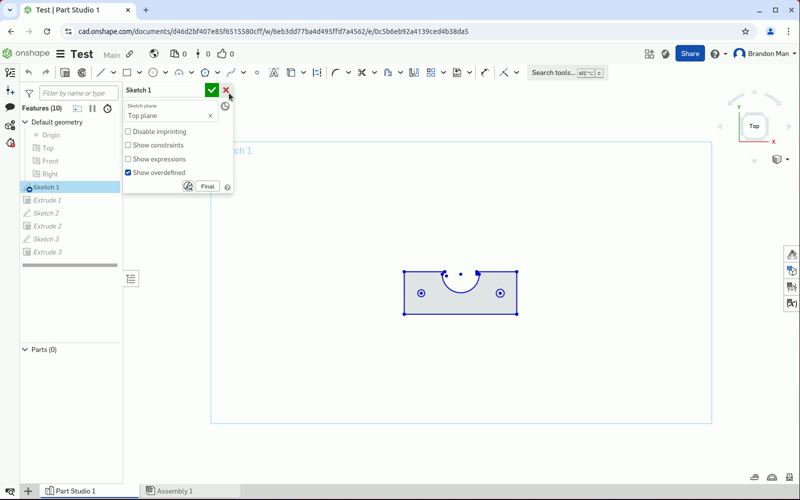
click(229, 92)
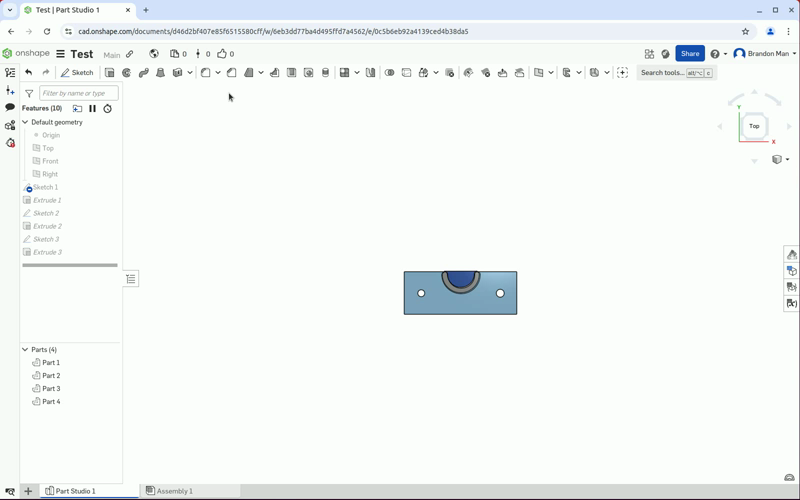
mouse_move(541, 75)
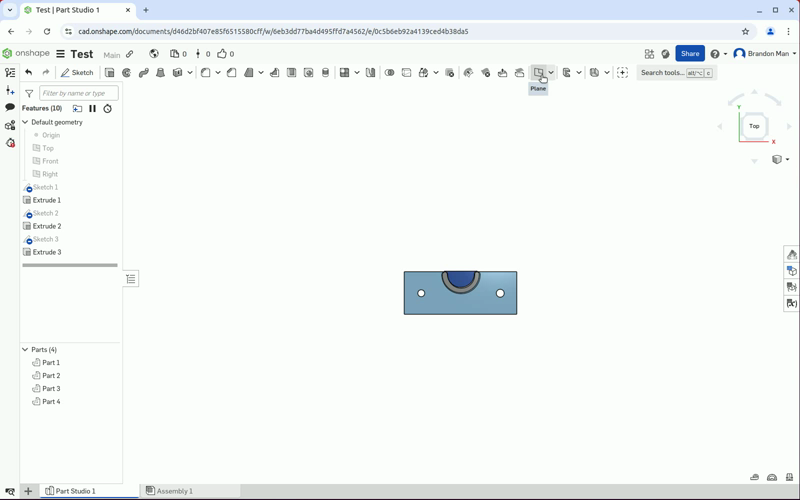
click(541, 75)
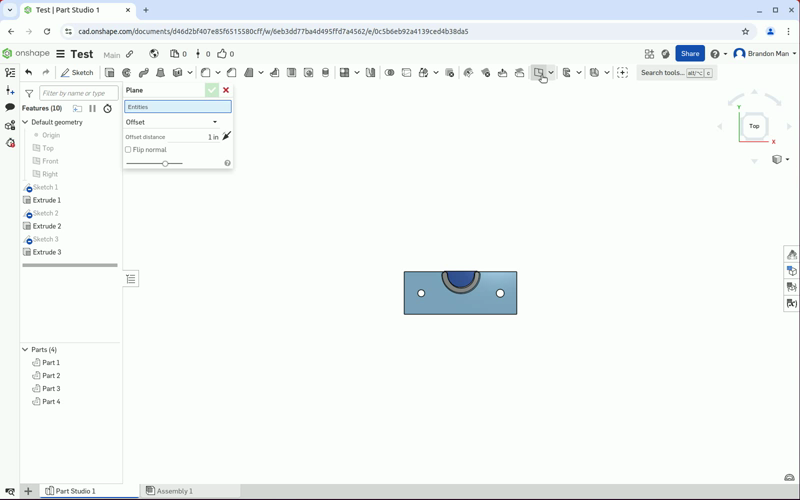
mouse_move(73, 150)
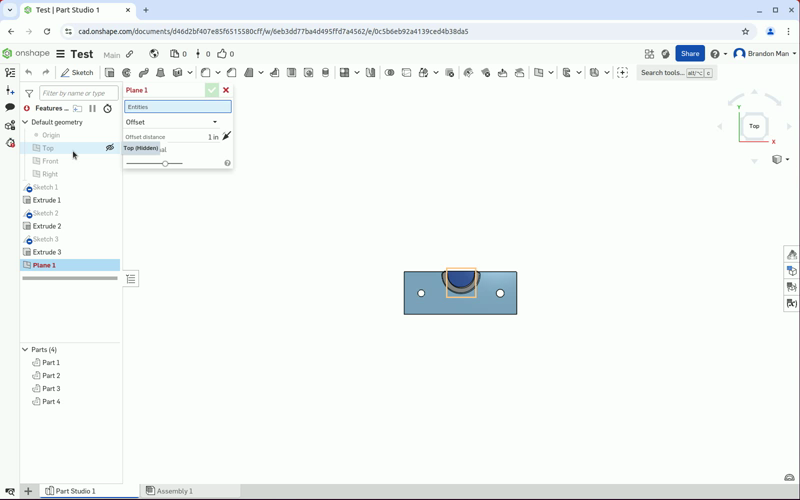
click(73, 150)
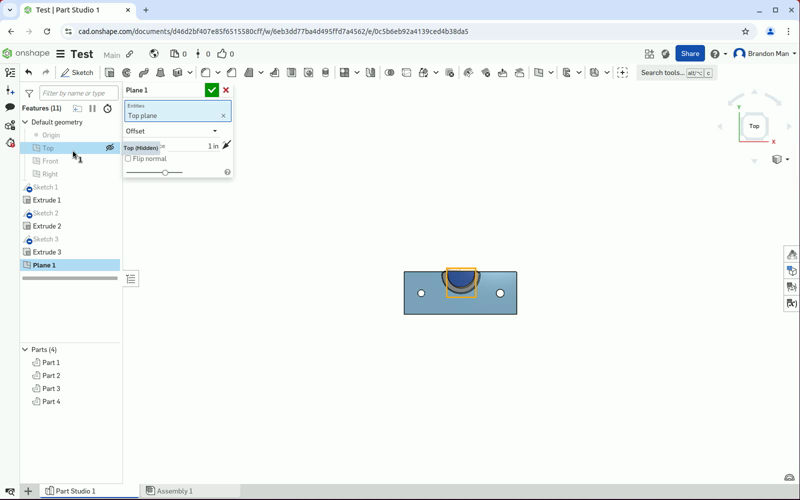
key(tab, 2)
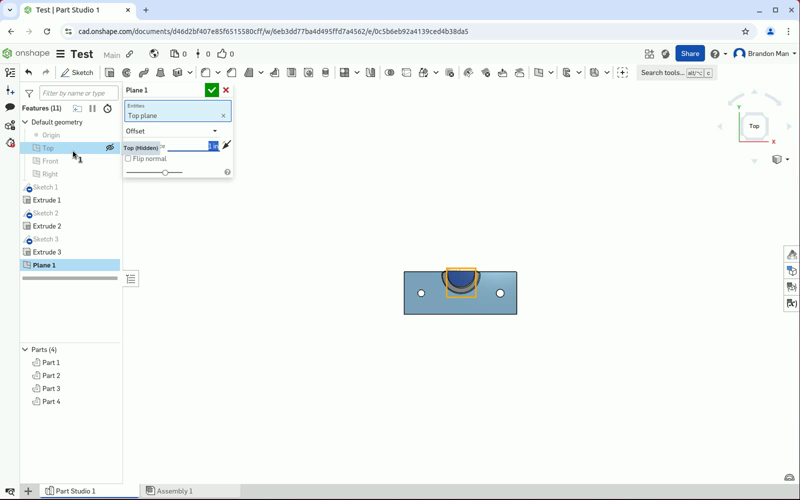
text(1.91)
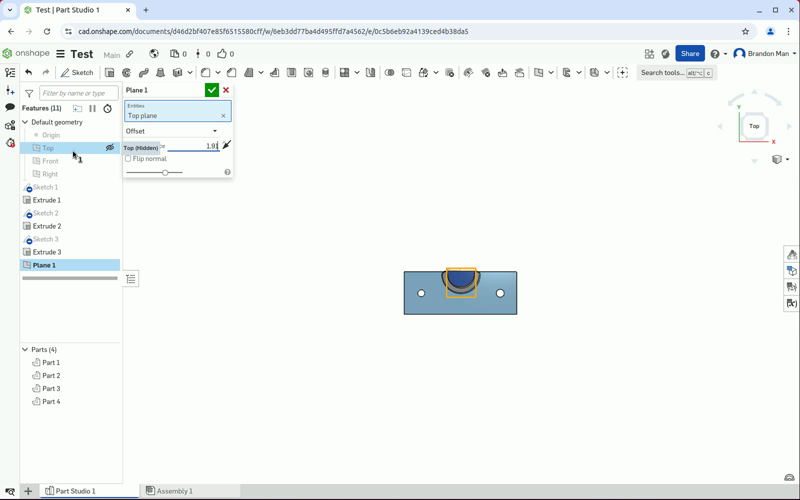
key(enter, 2)
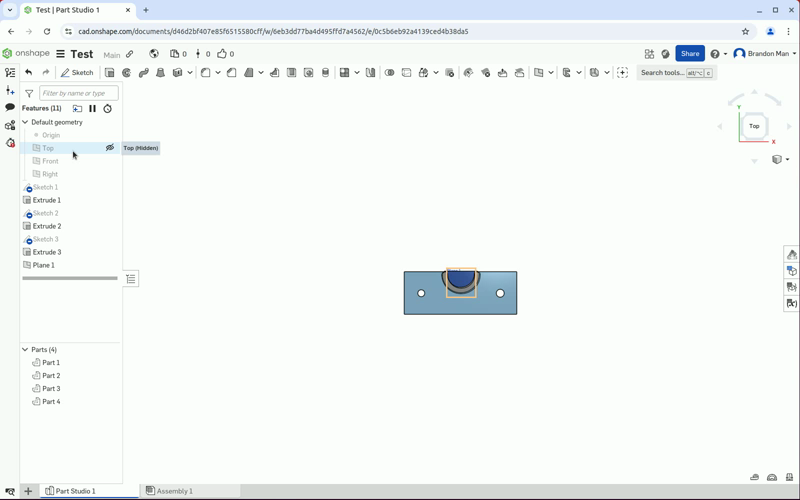
key(shift+s)
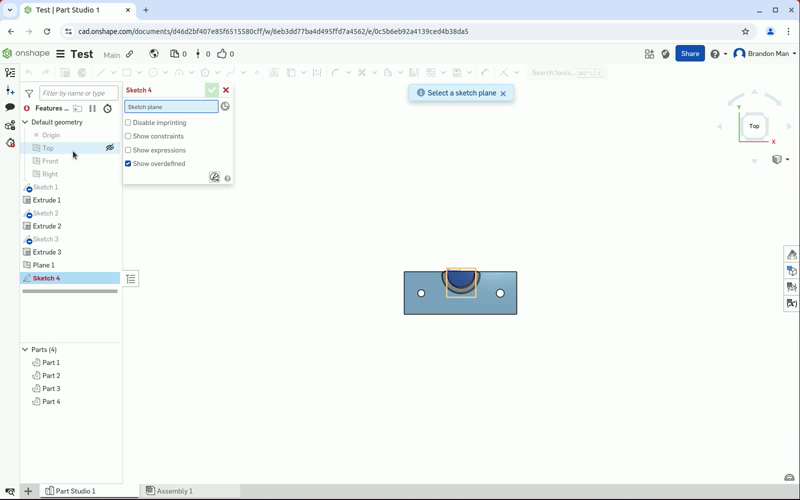
mouse_move(73, 267)
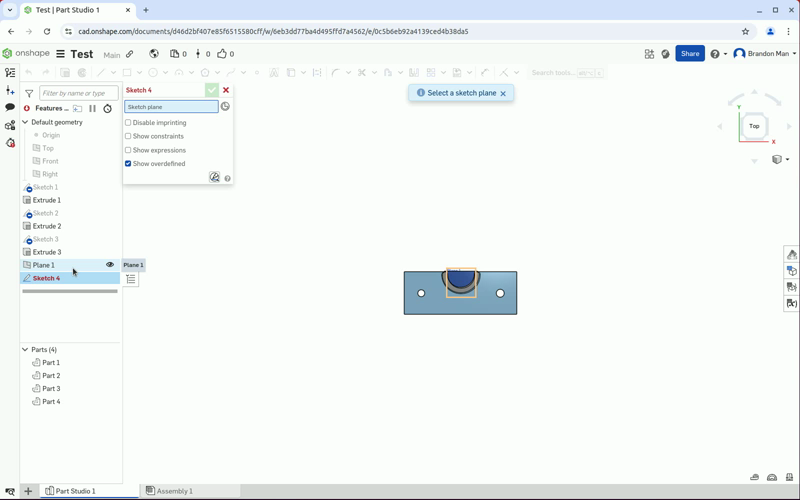
click(73, 267)
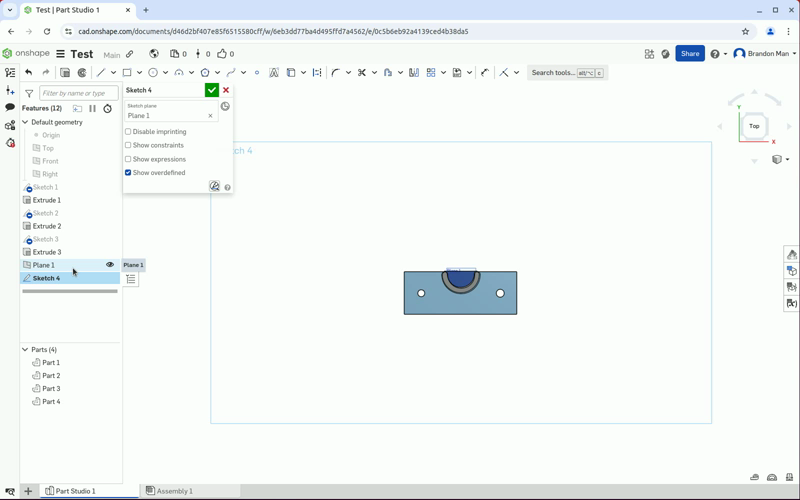
mouse_move(73, 352)
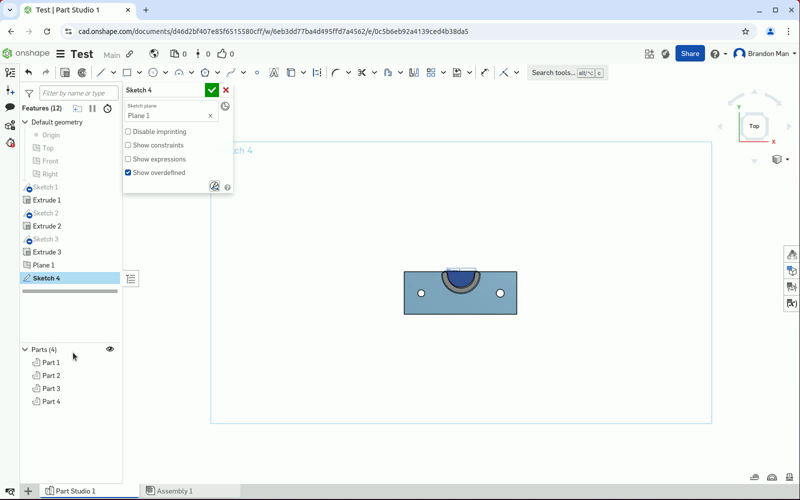
key(y)
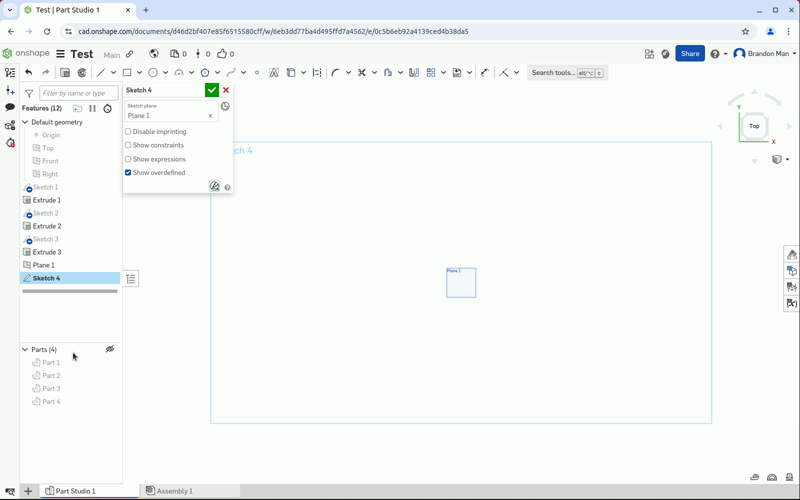
key(l)
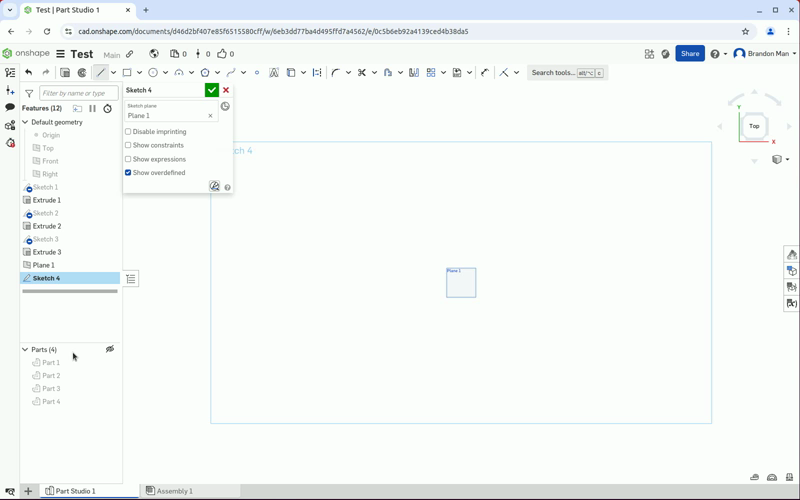
key_down(shift)
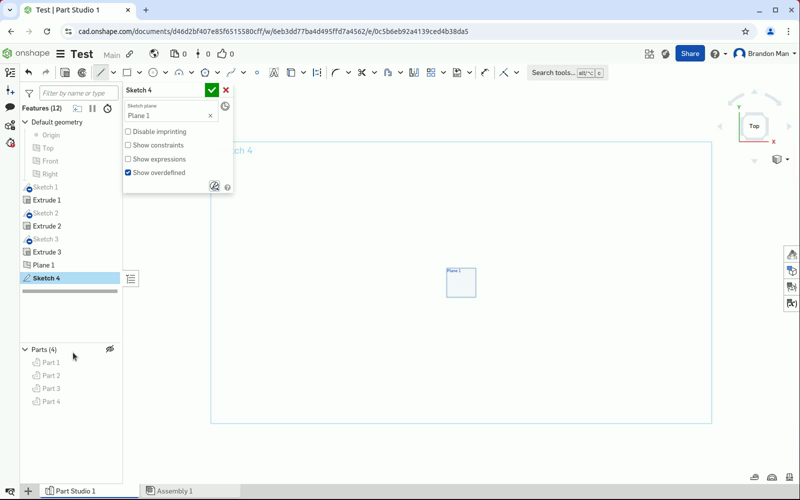
mouse_move(404, 276)
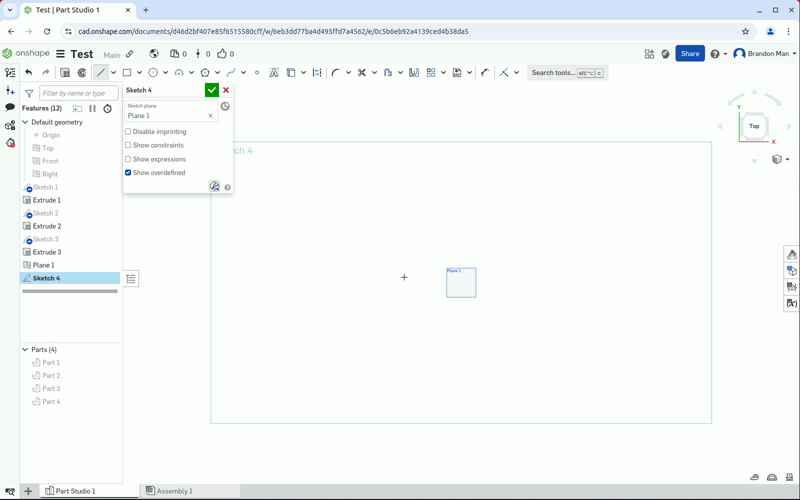
click(404, 276)
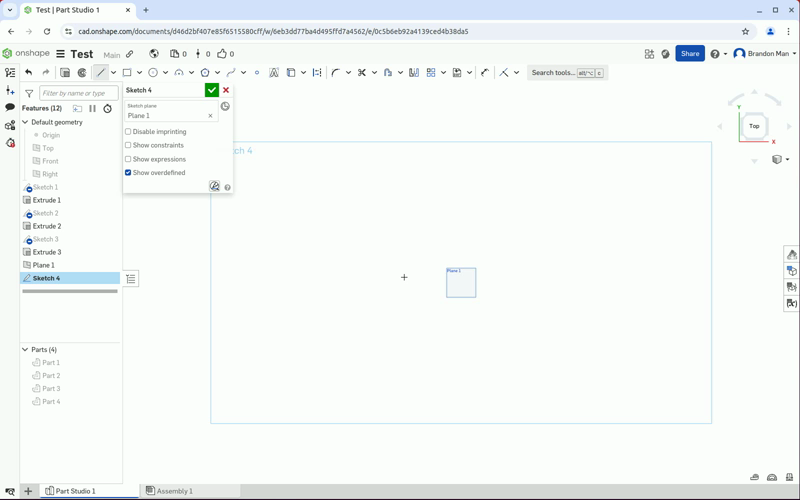
key_up(shift)
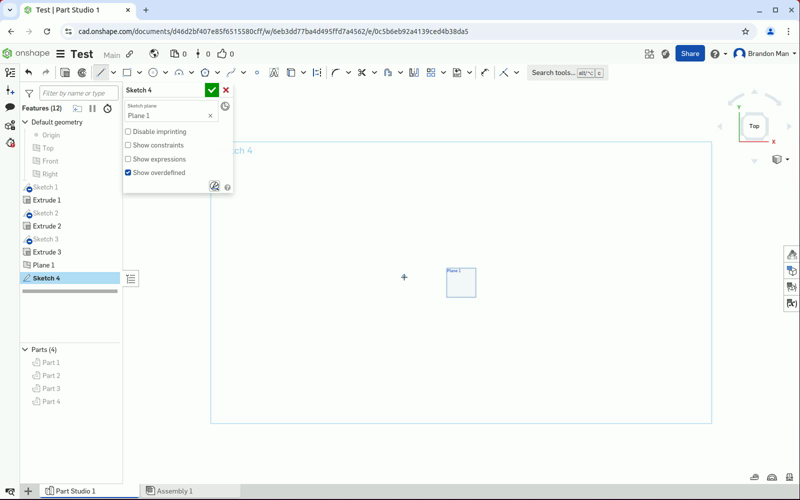
key_down(shift)
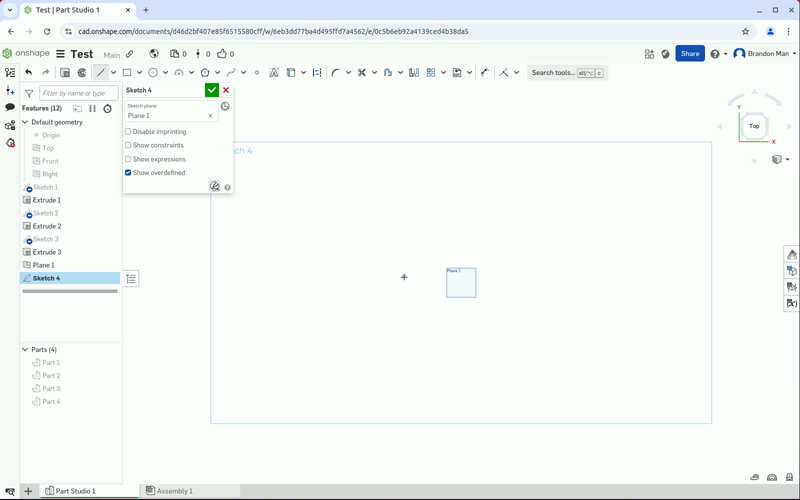
mouse_move(516, 276)
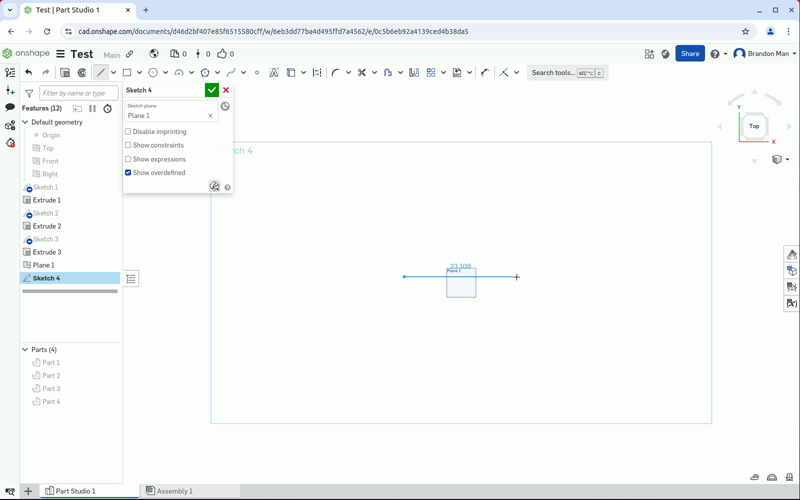
click(516, 276)
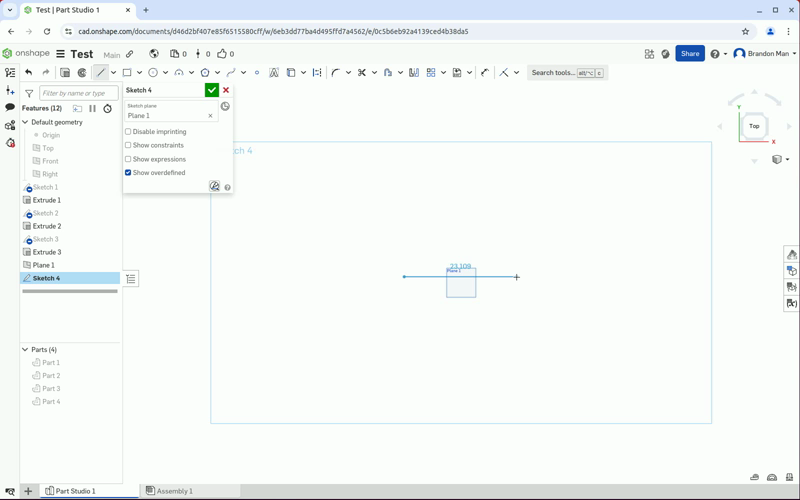
key_up(shift)
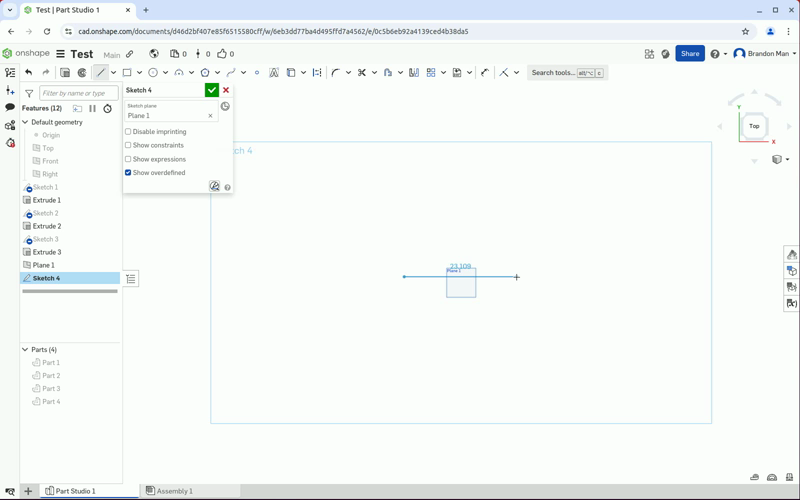
key_down(shift)
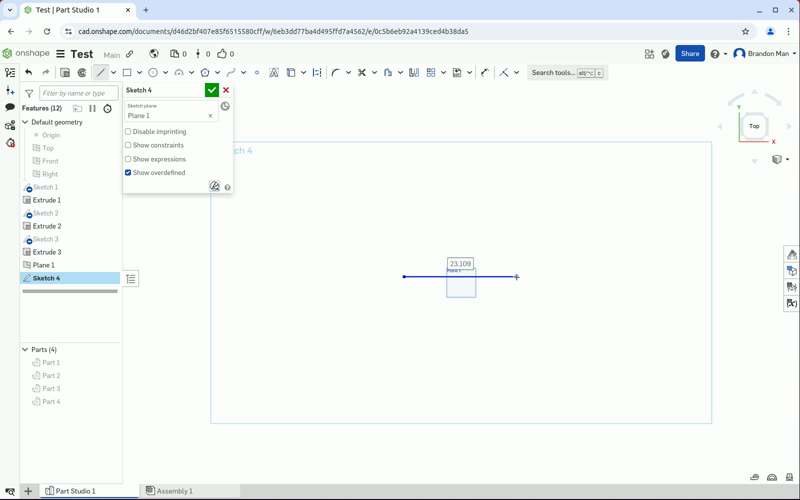
mouse_move(546, 276)
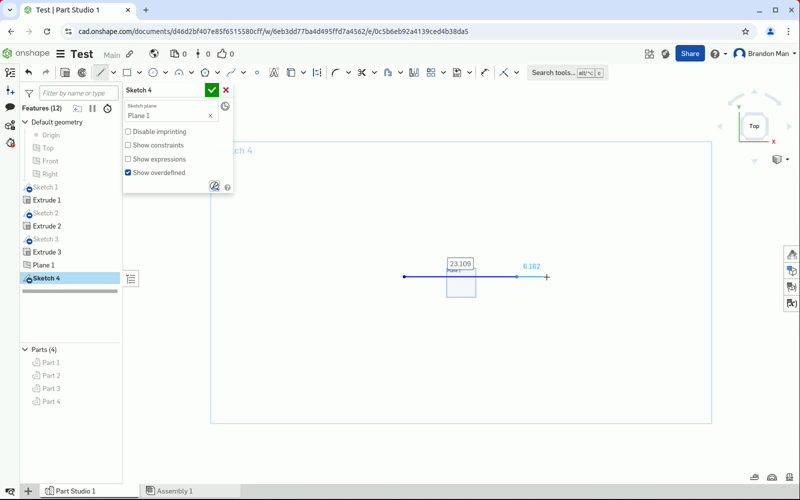
mouse_move(516, 271)
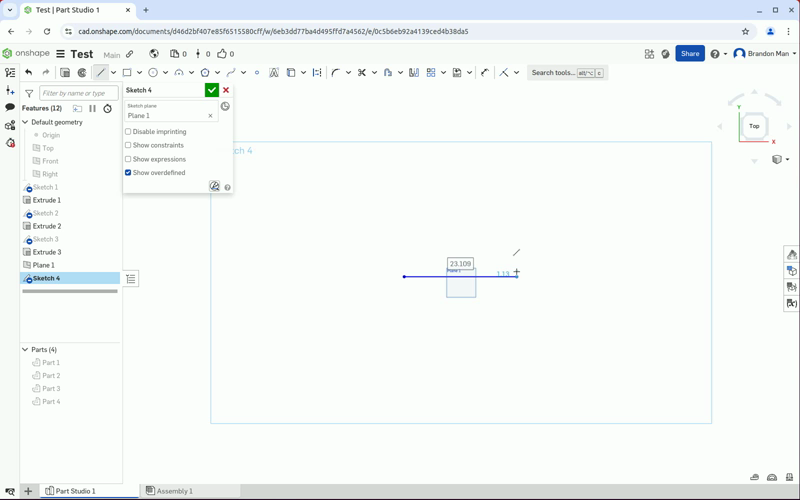
scroll(6)
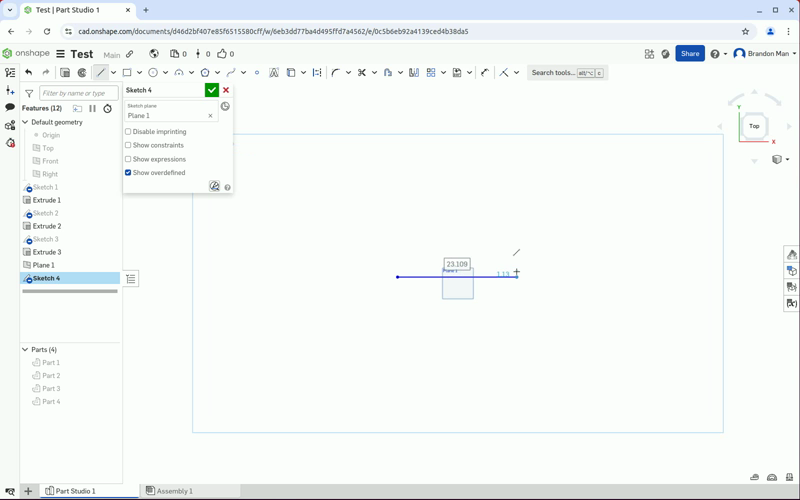
scroll(6)
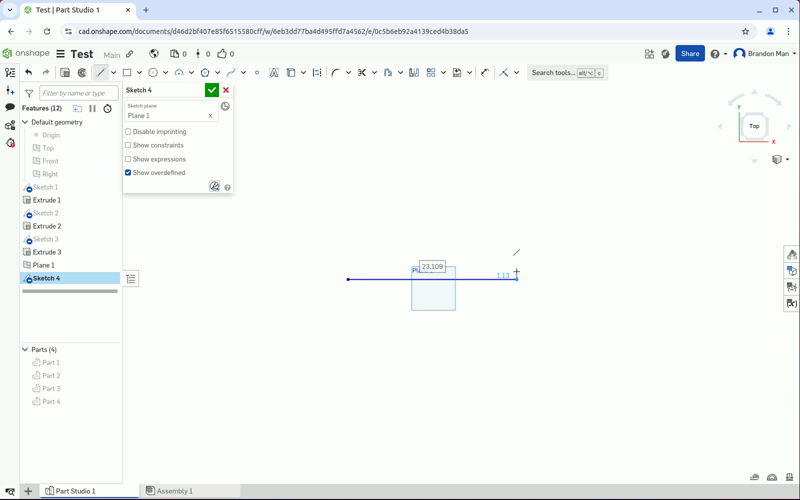
scroll(6)
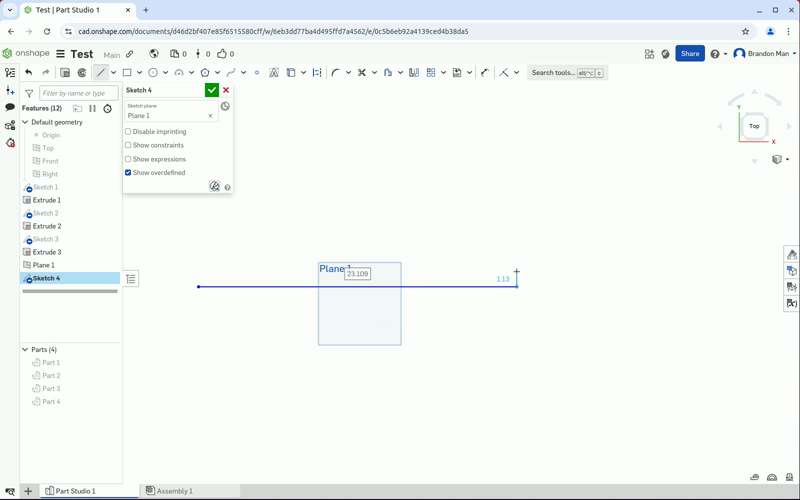
scroll(6)
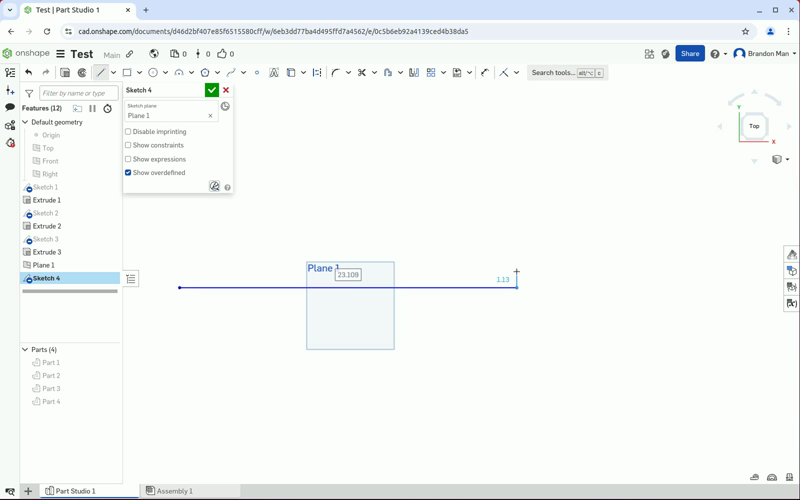
scroll(6)
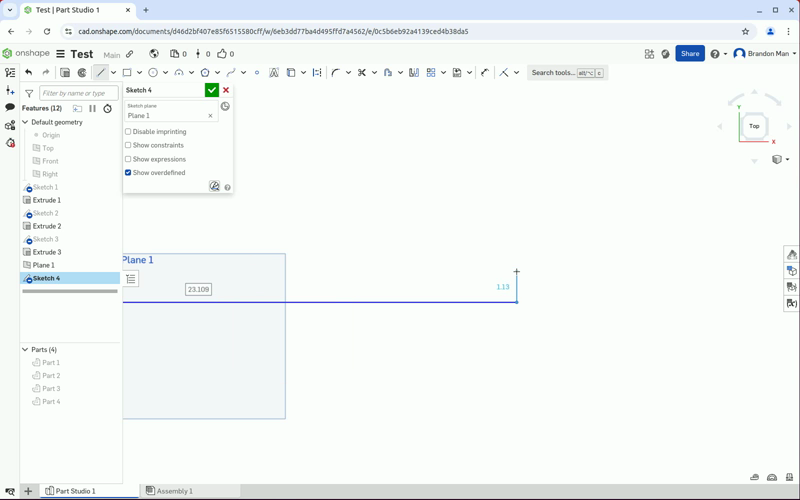
scroll(6)
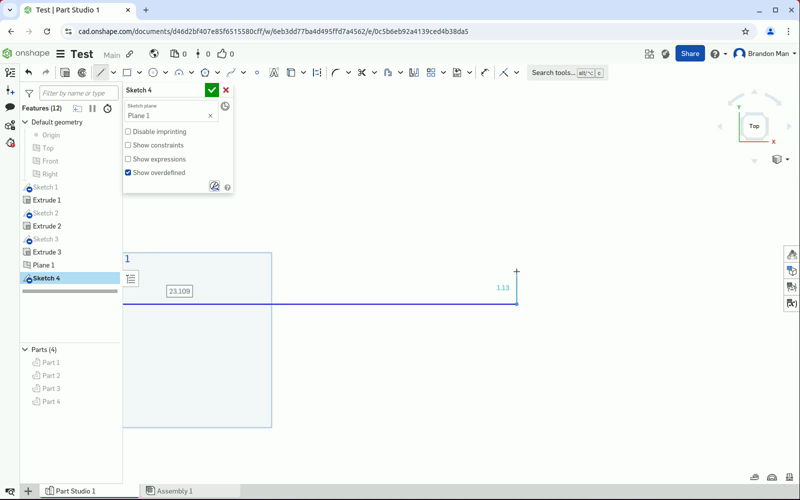
scroll(6)
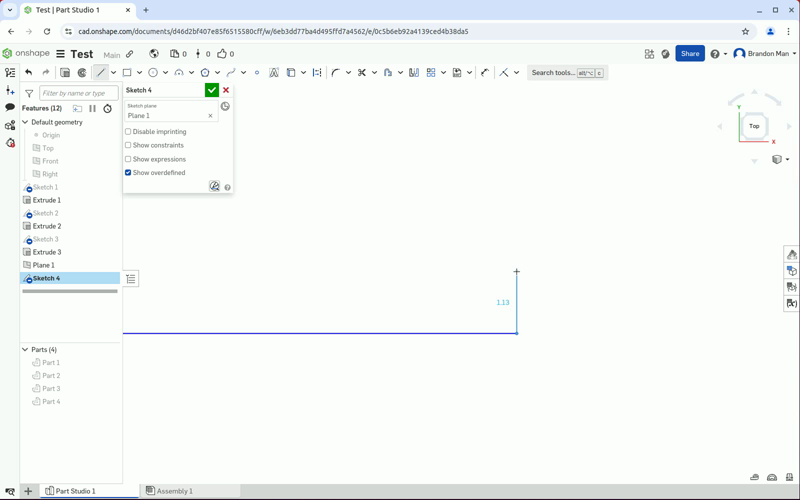
click(516, 271)
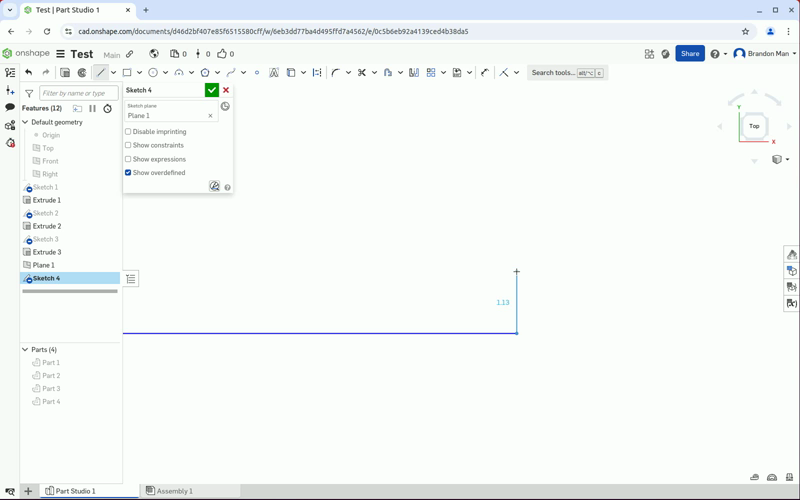
scroll(-6)
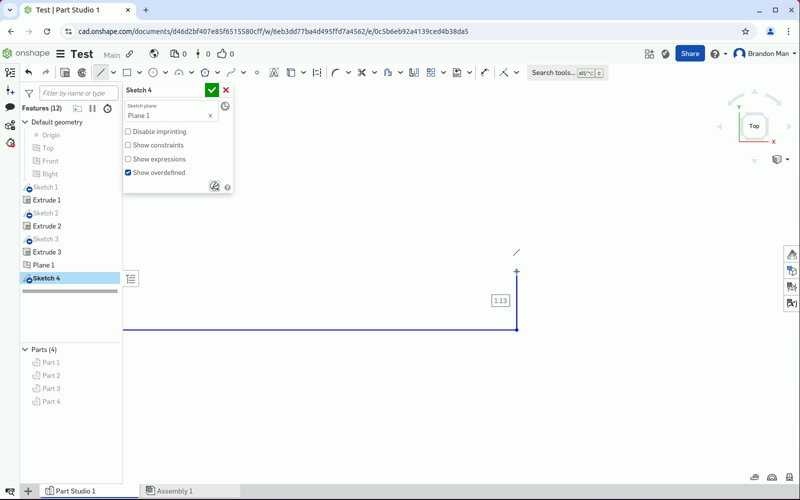
scroll(-6)
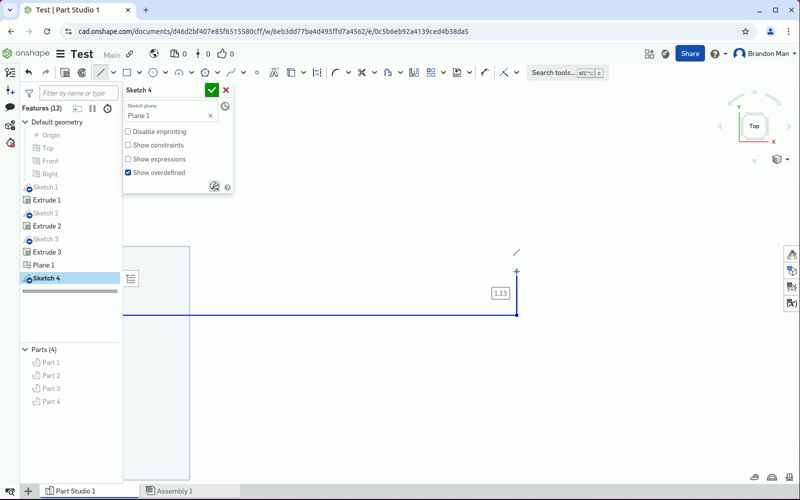
scroll(-6)
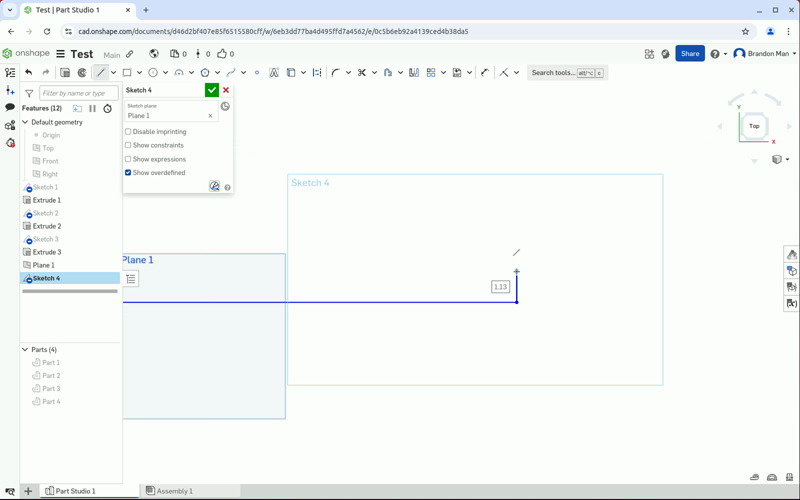
scroll(-6)
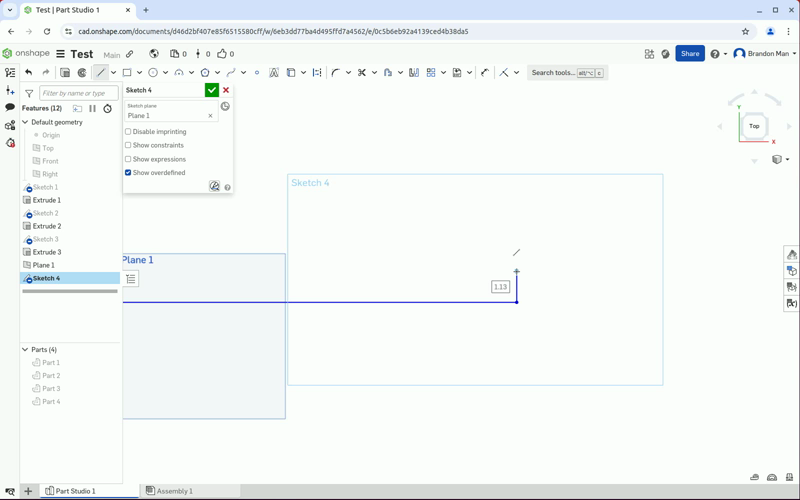
scroll(-6)
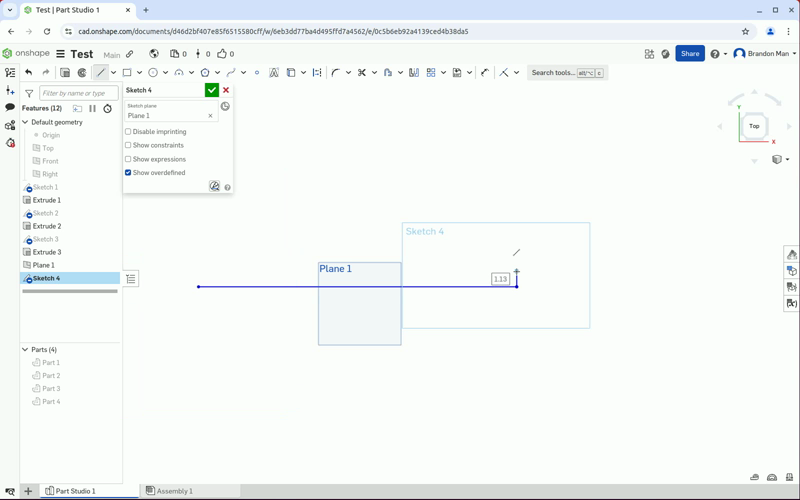
scroll(-6)
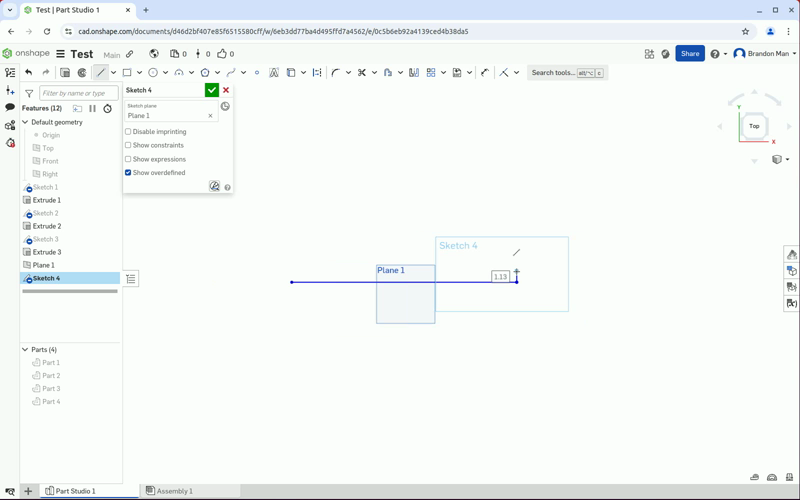
scroll(-6)
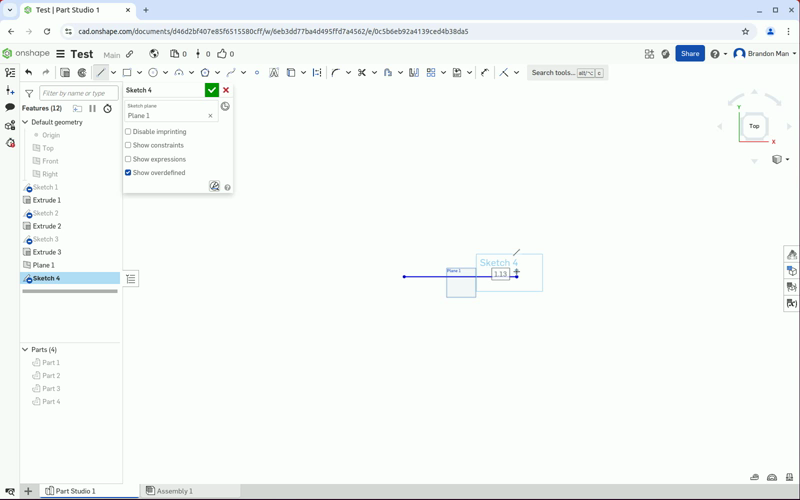
key_up(shift)
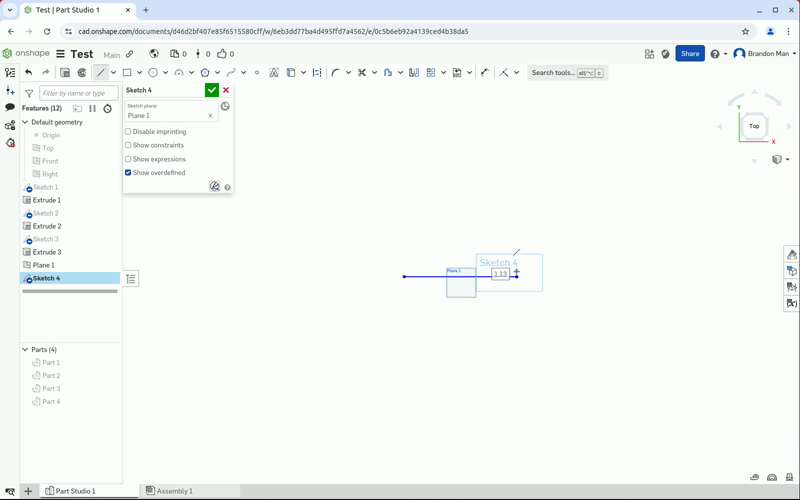
key_down(shift)
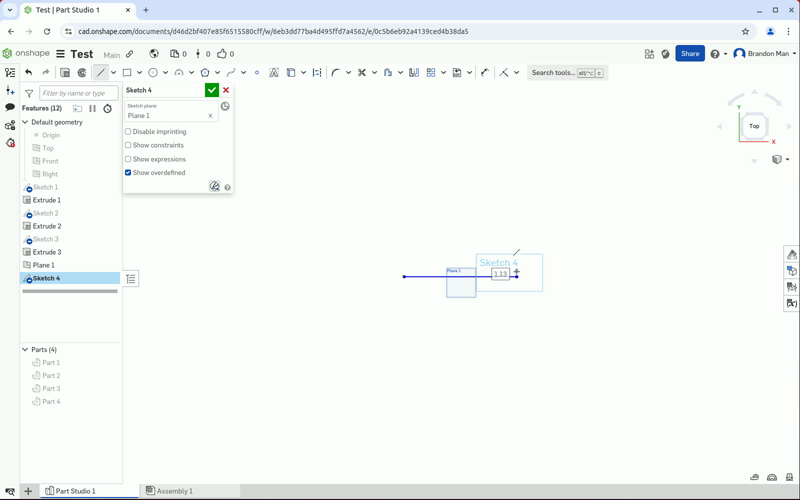
mouse_move(404, 271)
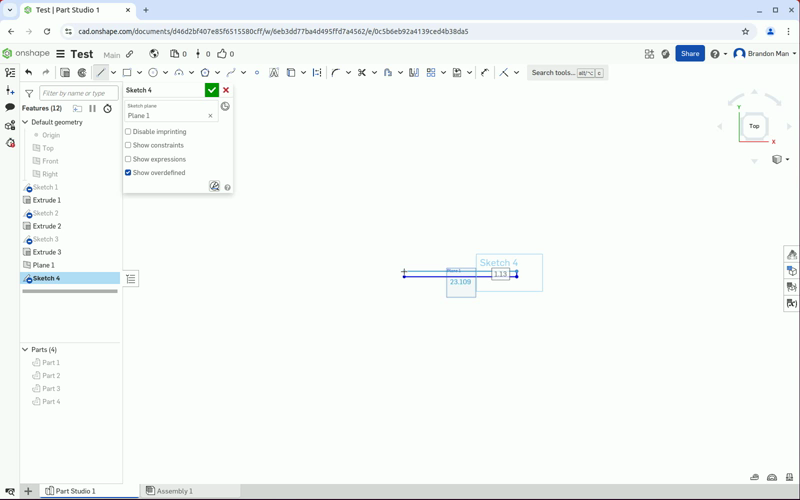
click(404, 271)
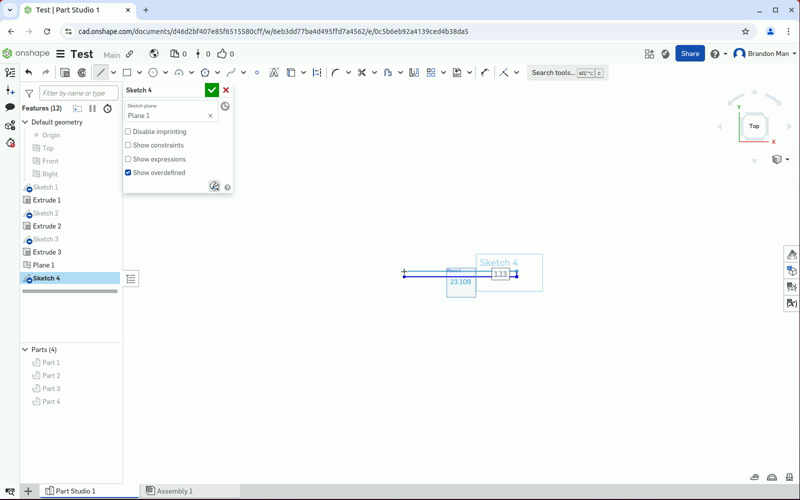
key_up(shift)
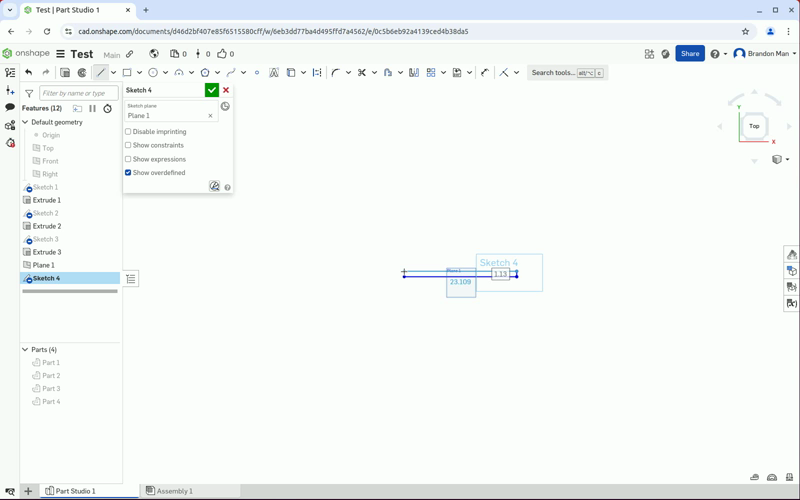
mouse_move(434, 271)
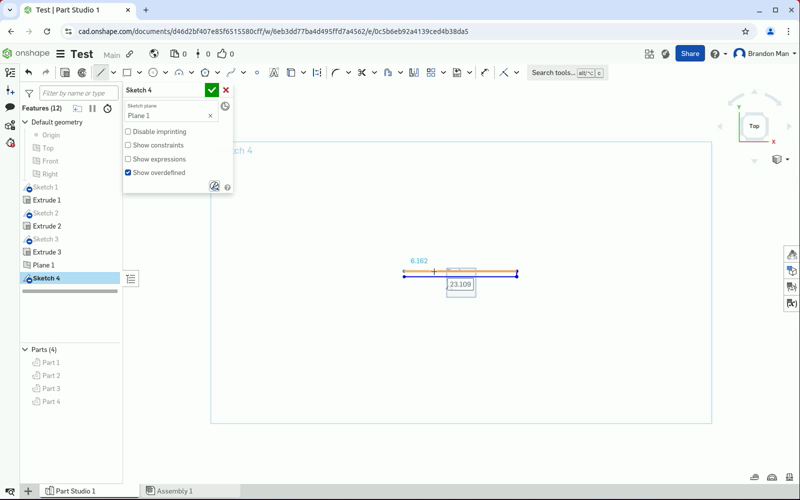
key_down(shift)
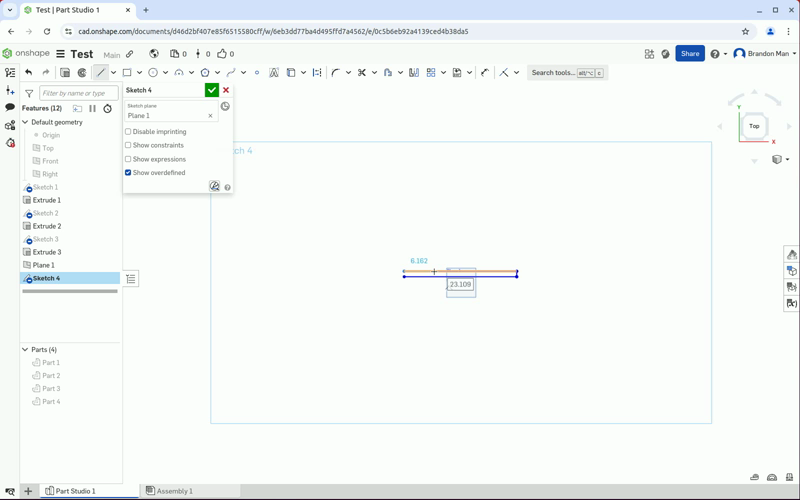
mouse_move(404, 276)
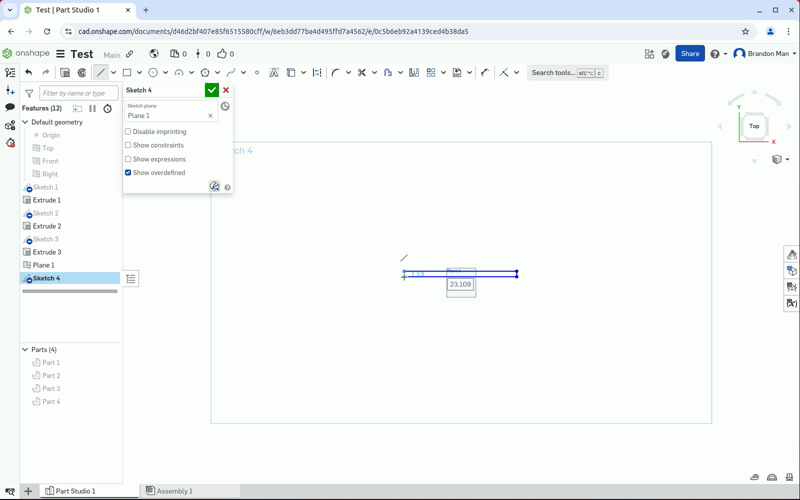
scroll(6)
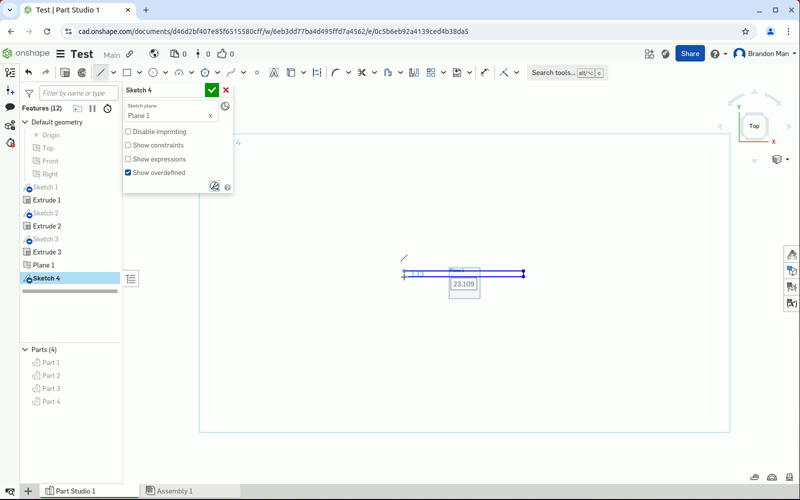
scroll(6)
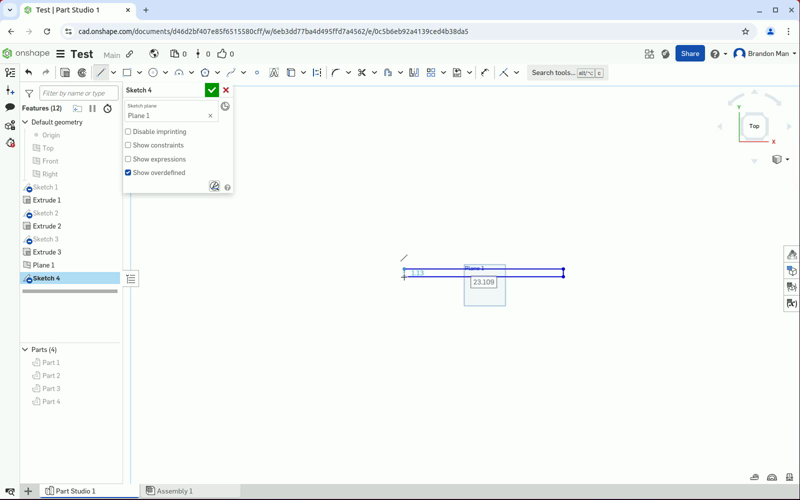
scroll(6)
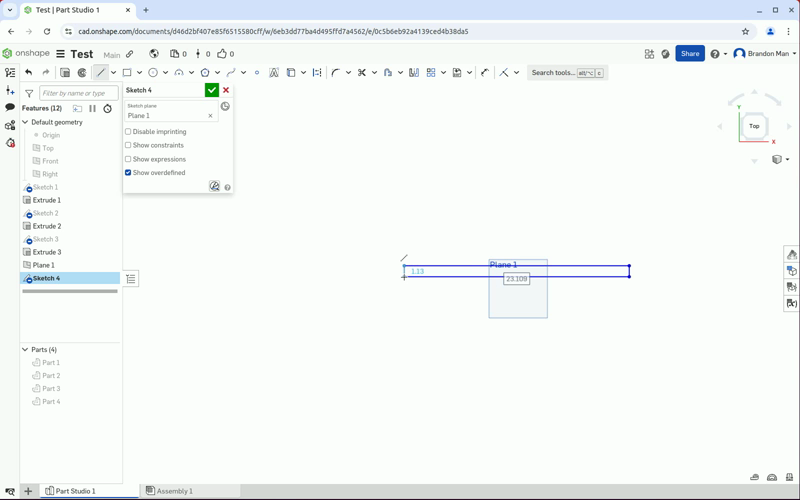
scroll(6)
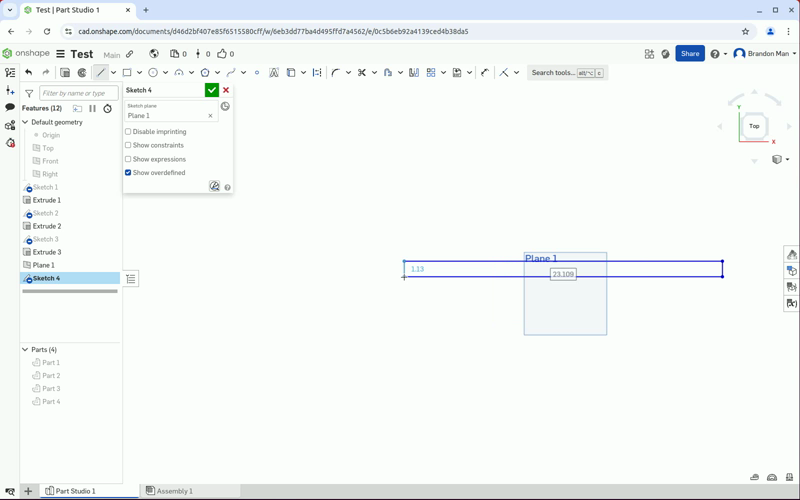
scroll(6)
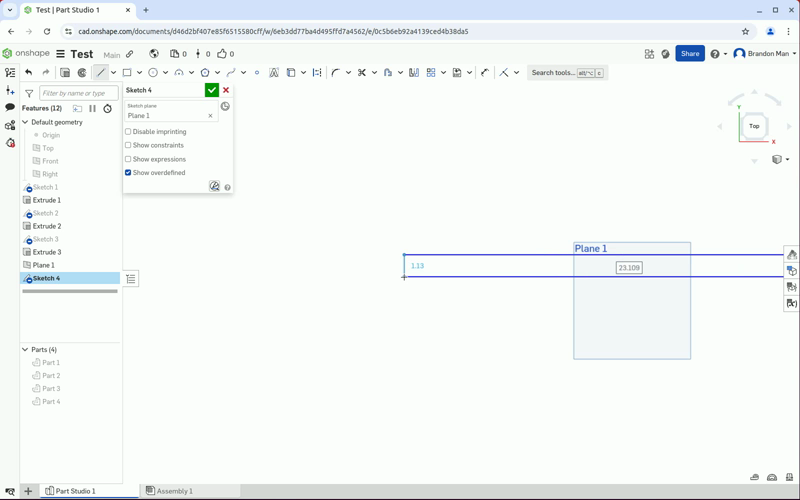
scroll(6)
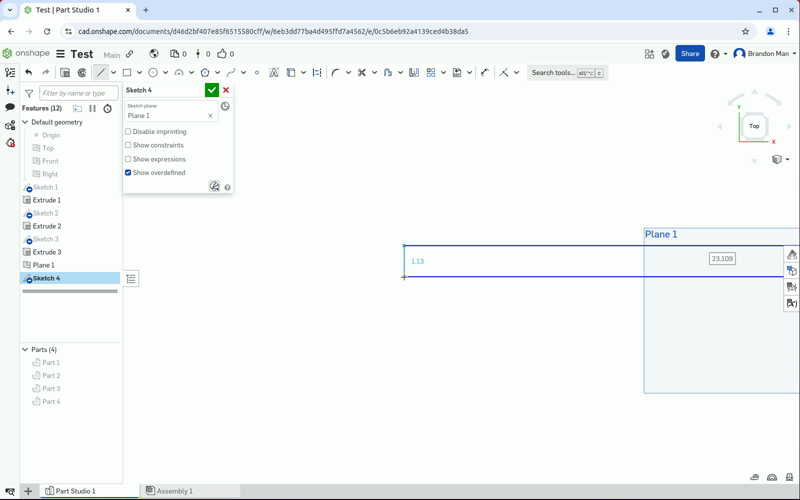
scroll(6)
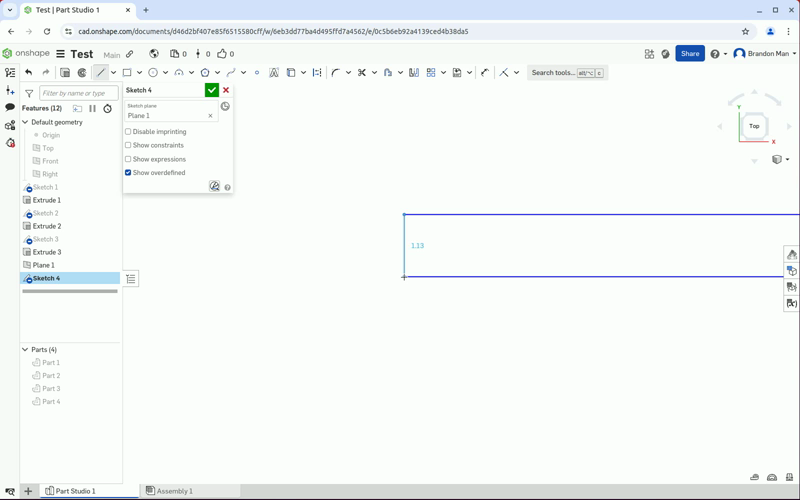
key_up(shift)
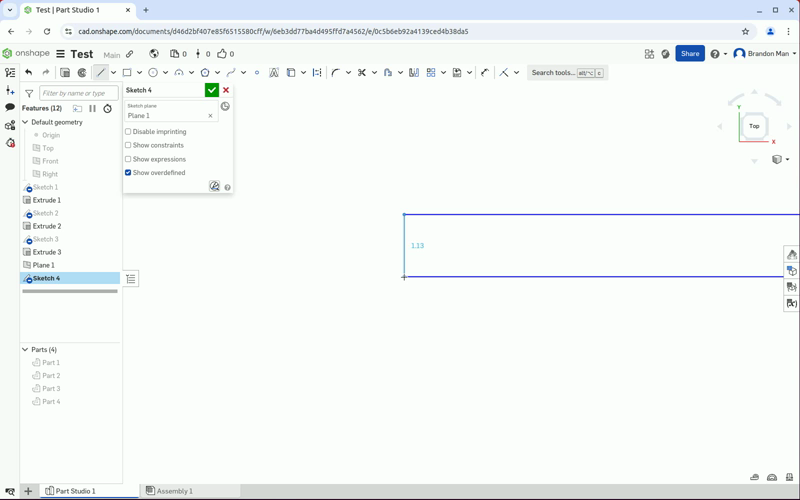
click(404, 276)
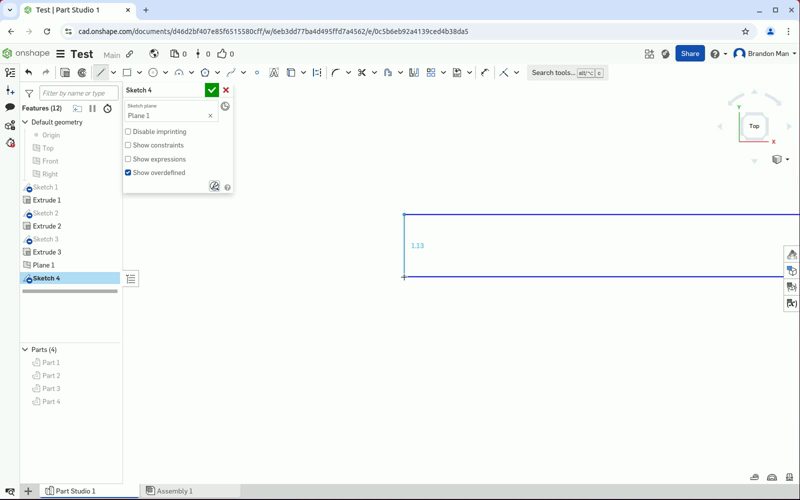
scroll(-6)
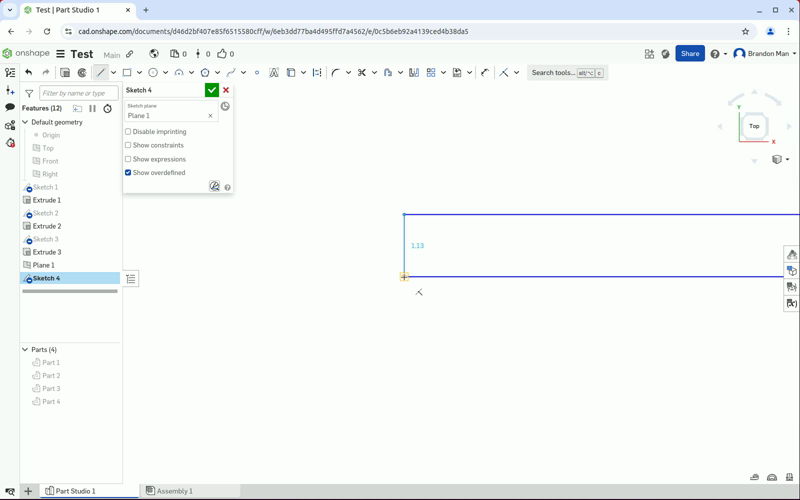
scroll(-6)
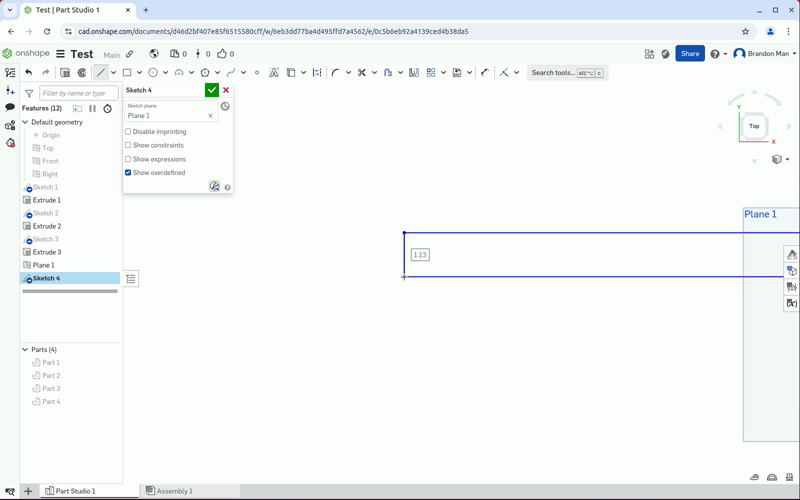
scroll(-6)
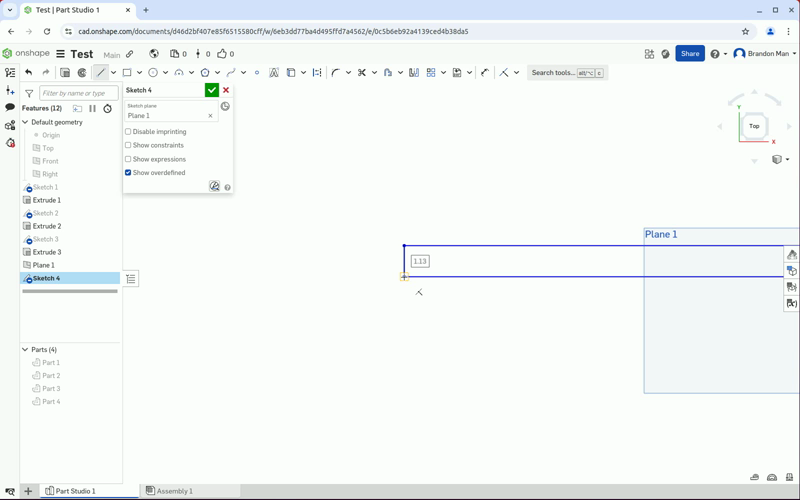
scroll(-6)
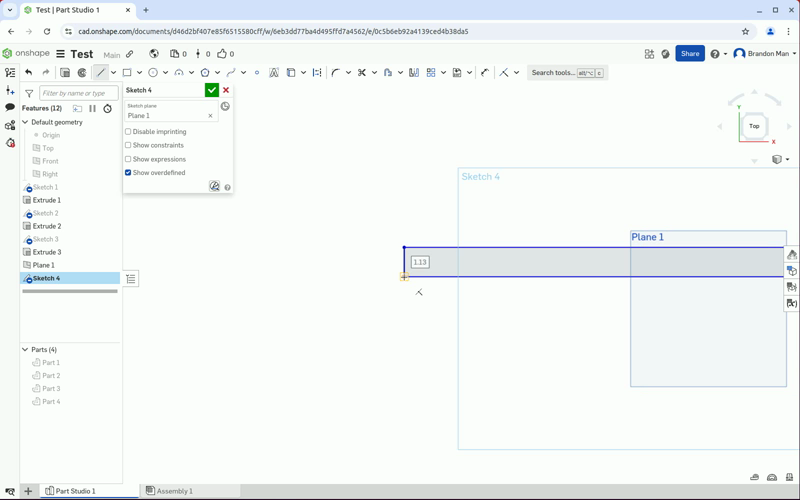
scroll(-6)
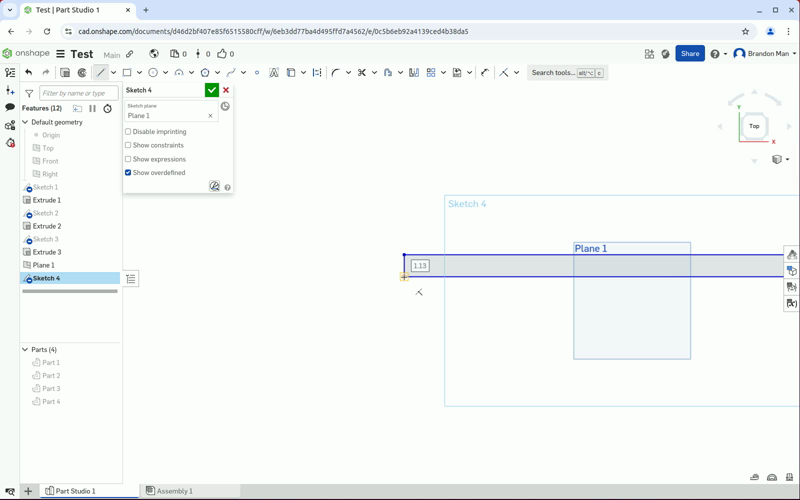
scroll(-6)
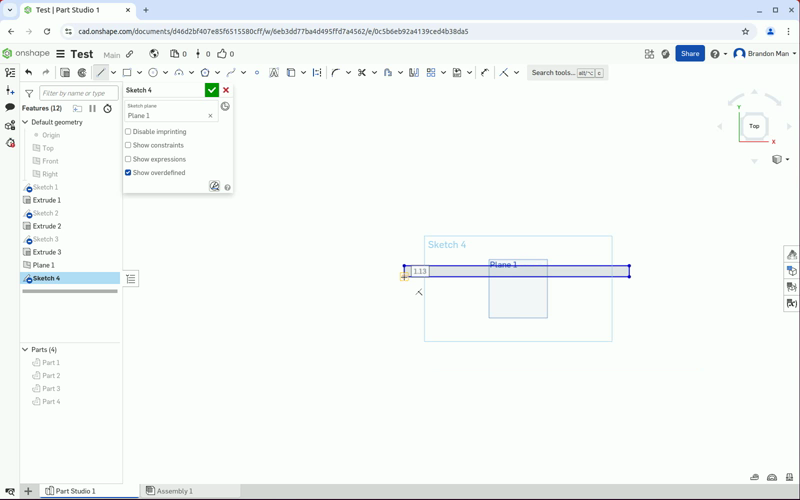
scroll(-6)
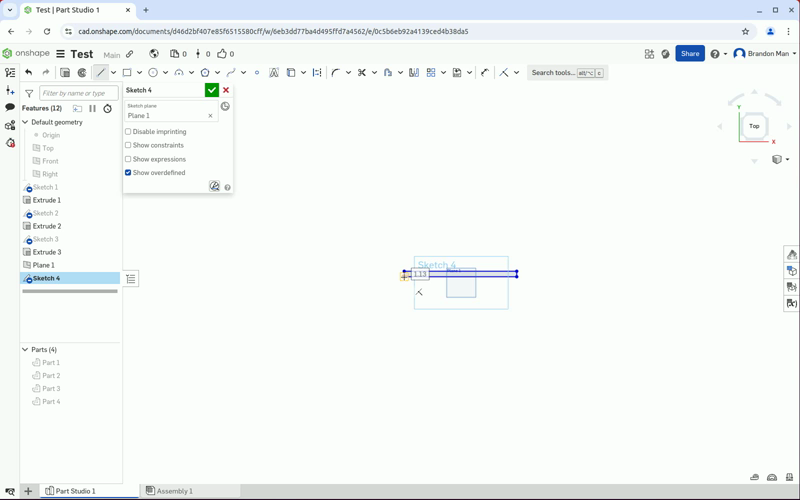
key(esc)
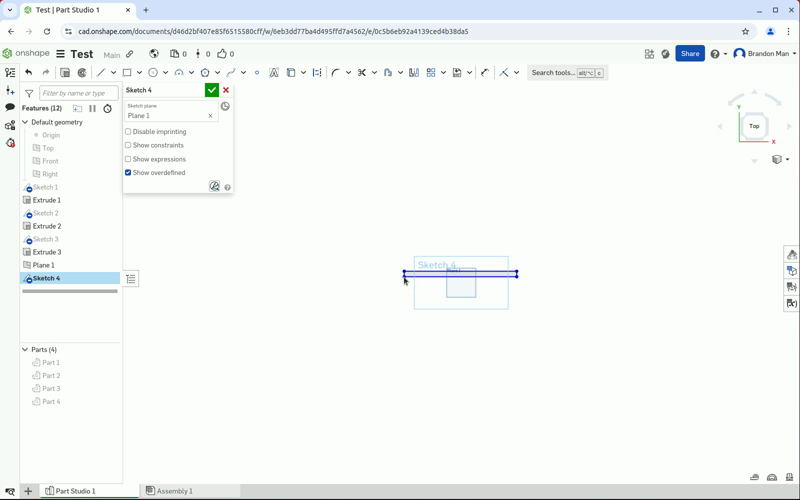
mouse_move(505, 274)
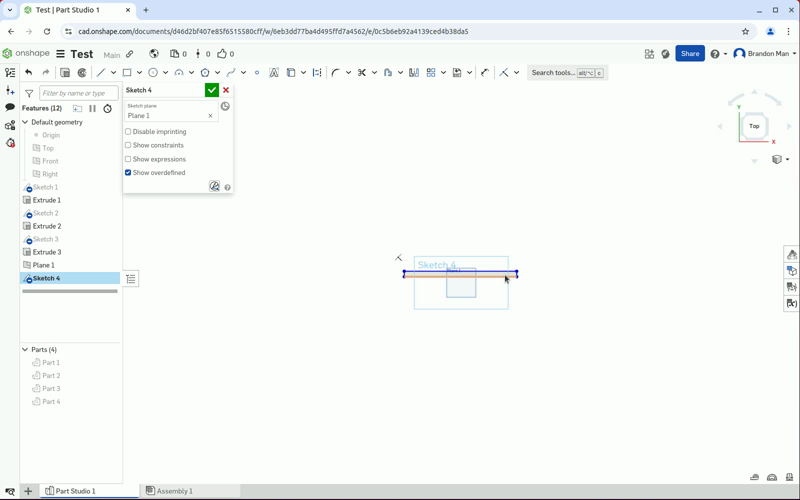
scroll(6)
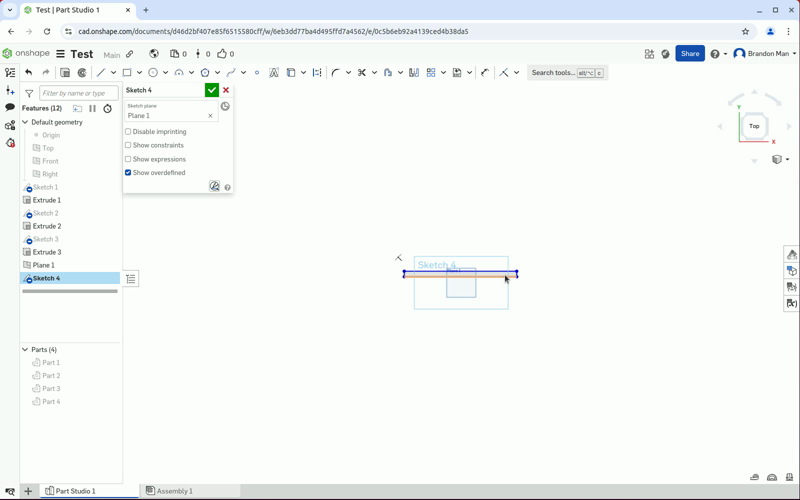
scroll(6)
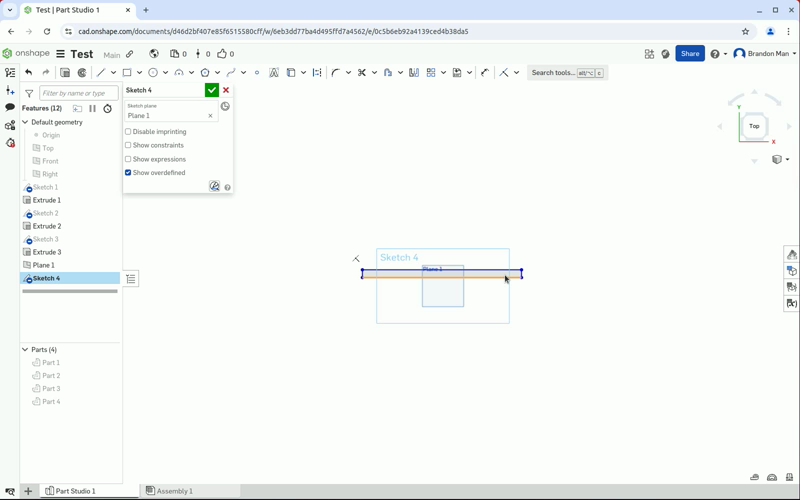
scroll(6)
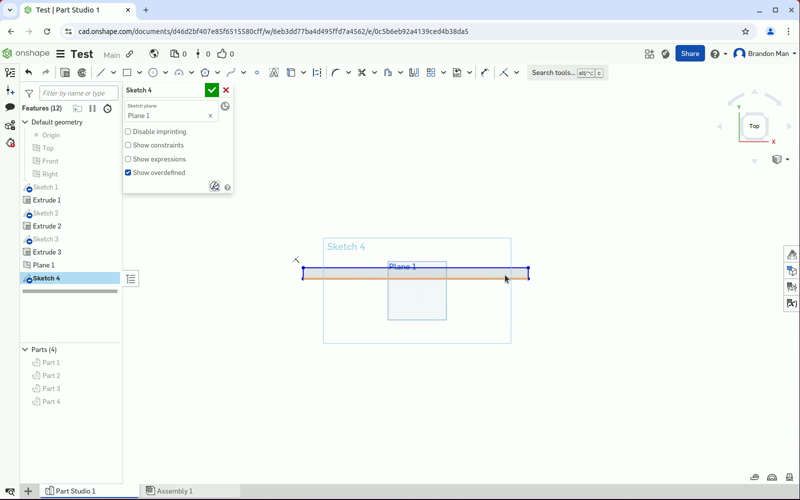
scroll(6)
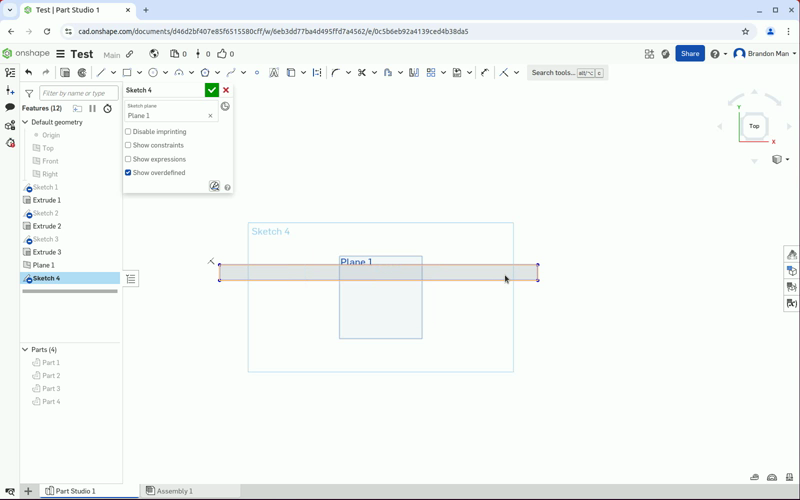
scroll(6)
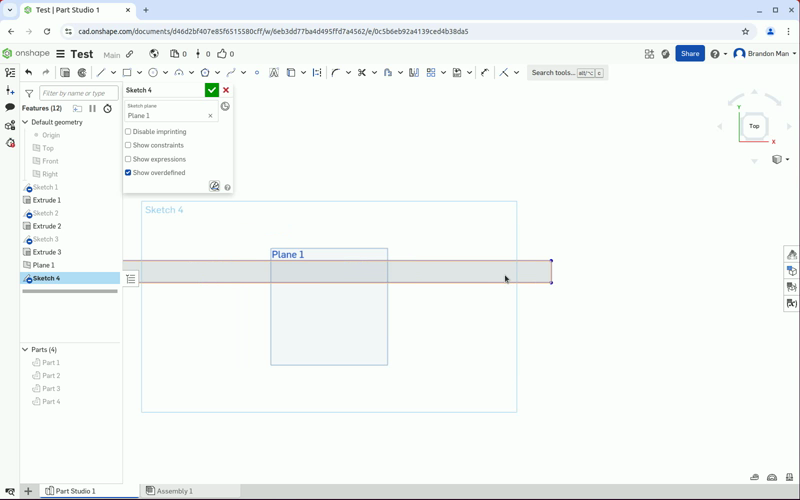
scroll(6)
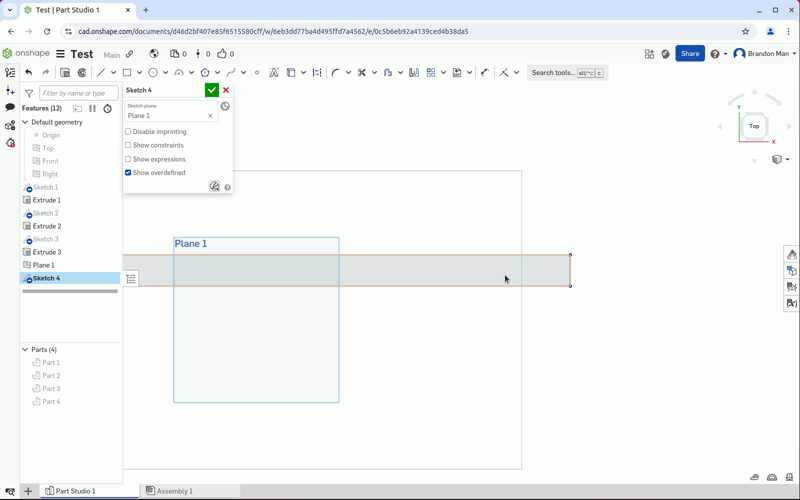
scroll(6)
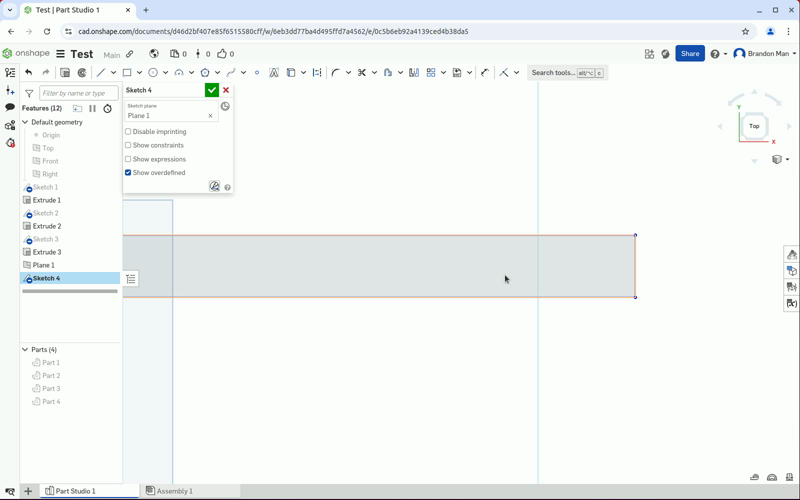
click(505, 274)
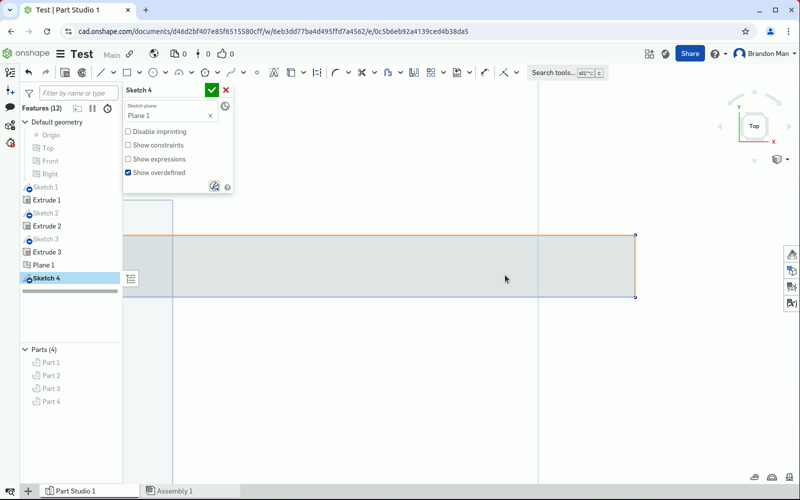
scroll(-6)
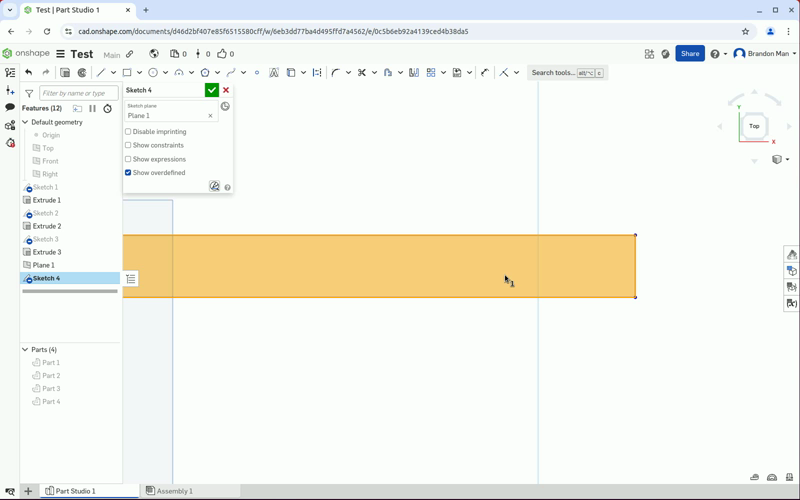
scroll(-6)
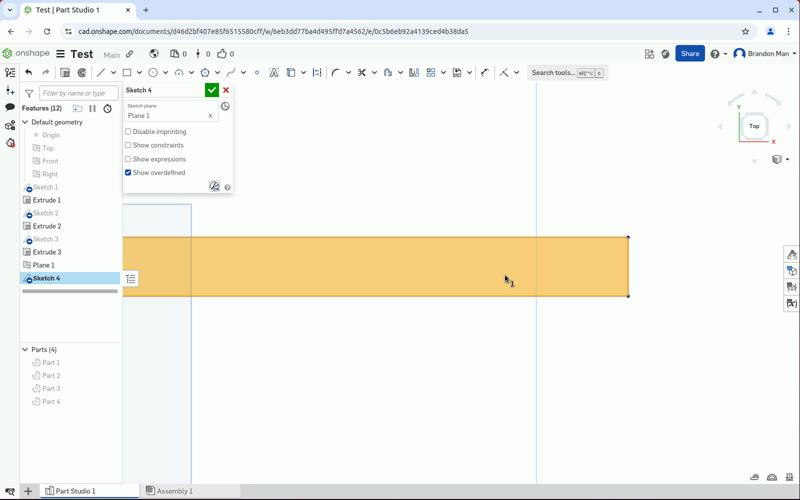
scroll(-6)
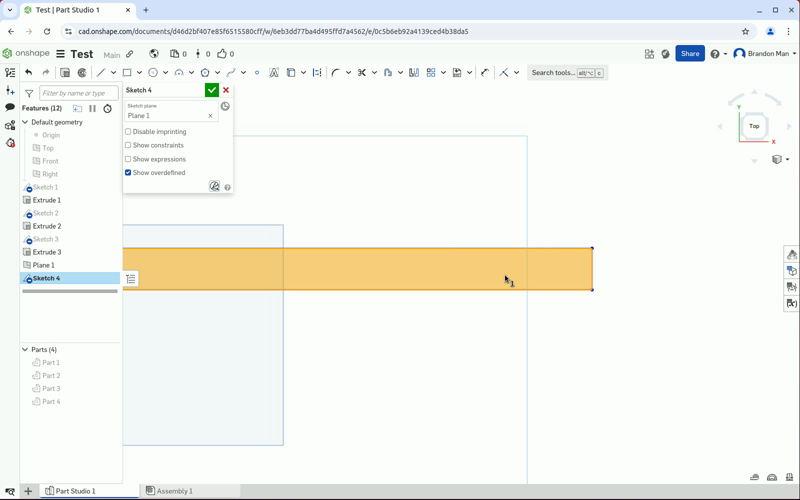
scroll(-6)
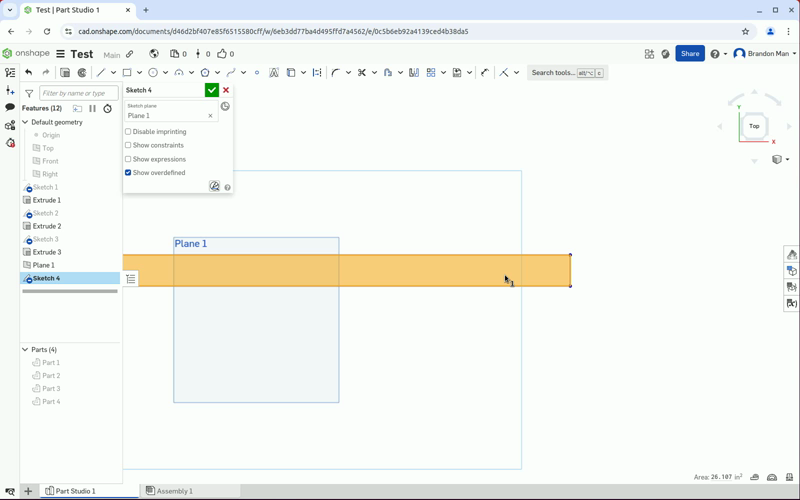
scroll(-6)
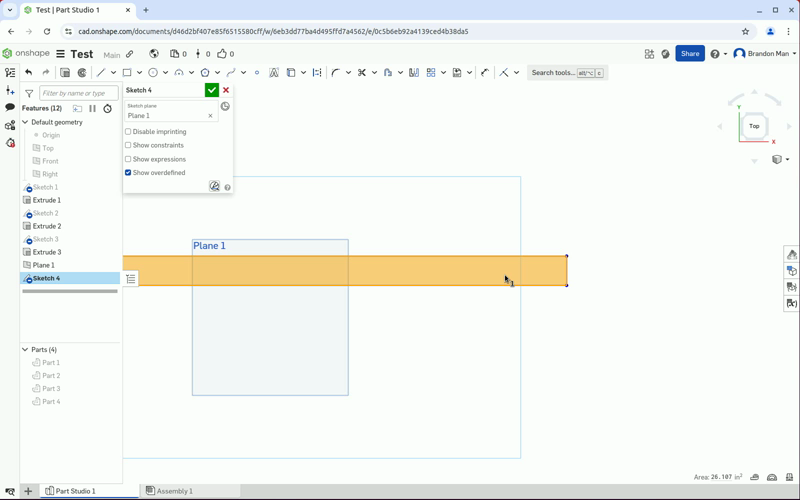
scroll(-6)
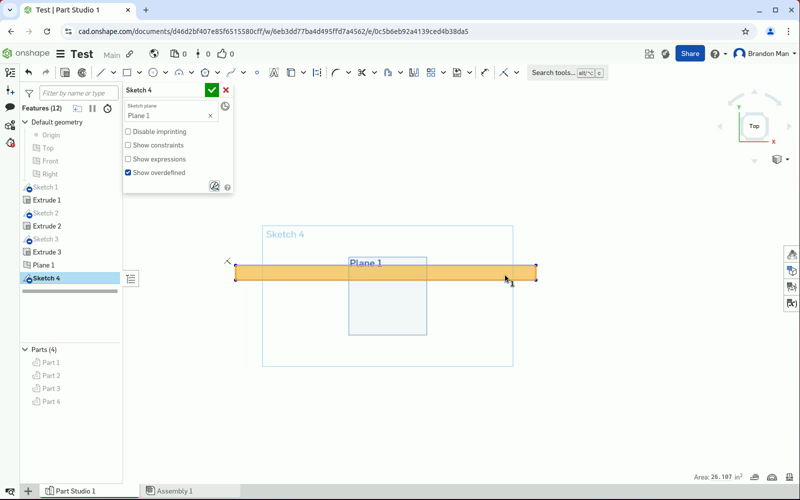
scroll(-6)
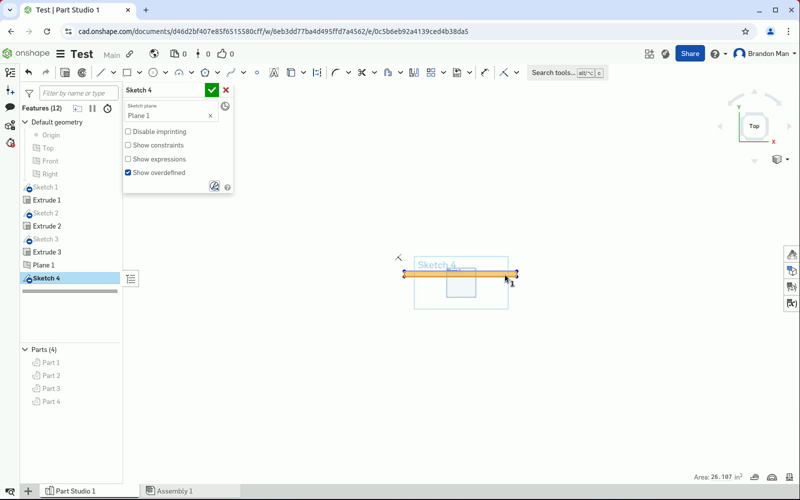
mouse_move(73, 352)
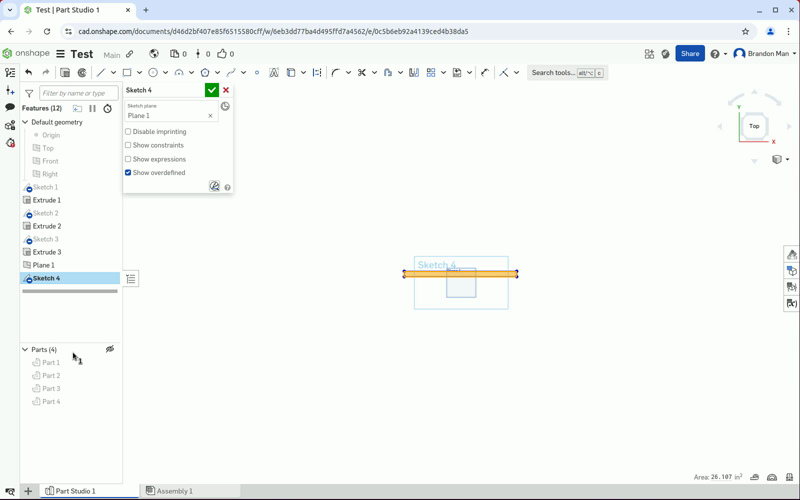
key(shift+y)
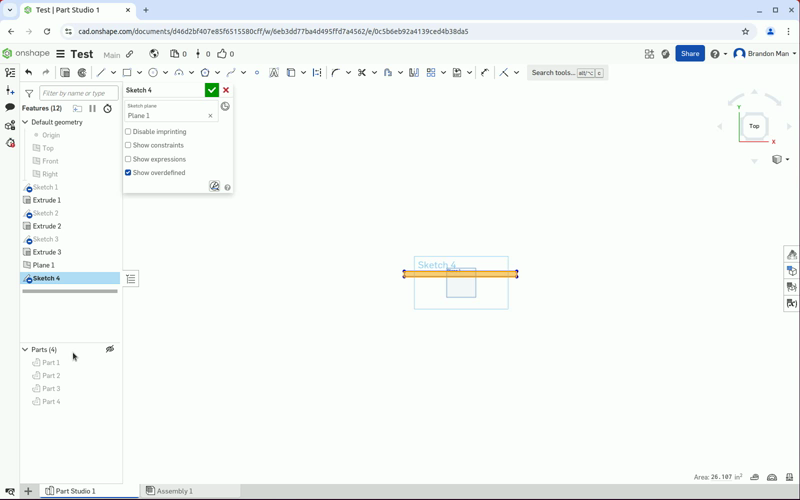
key(shift+e)
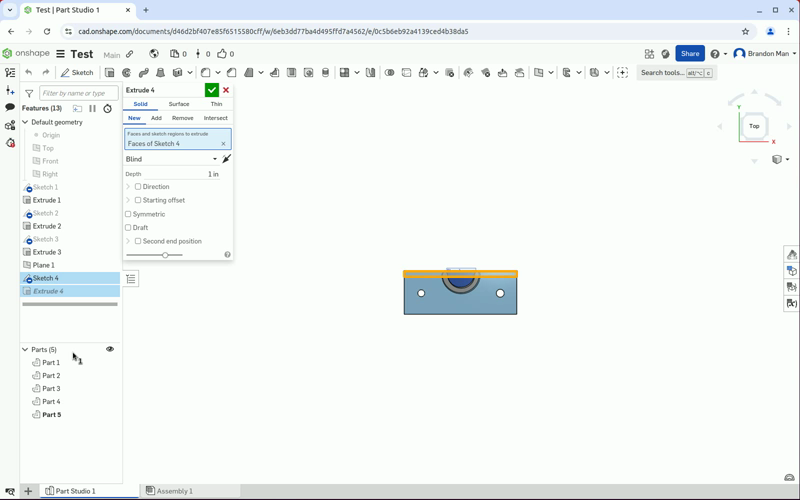
mouse_move(143, 106)
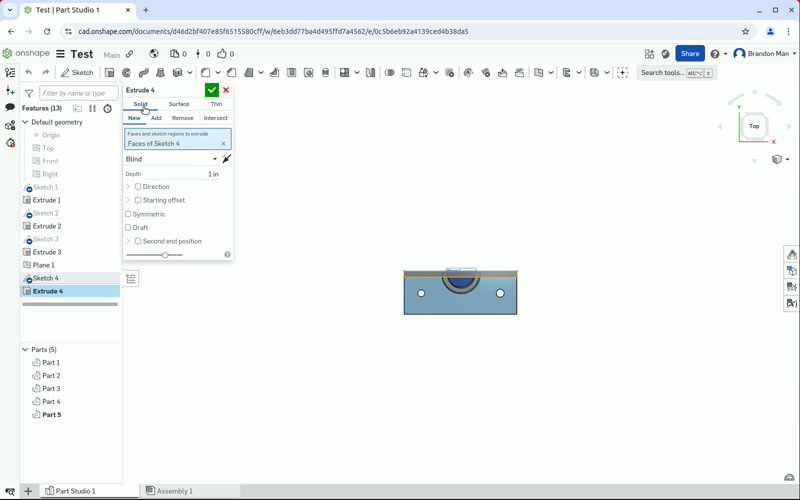
click(143, 106)
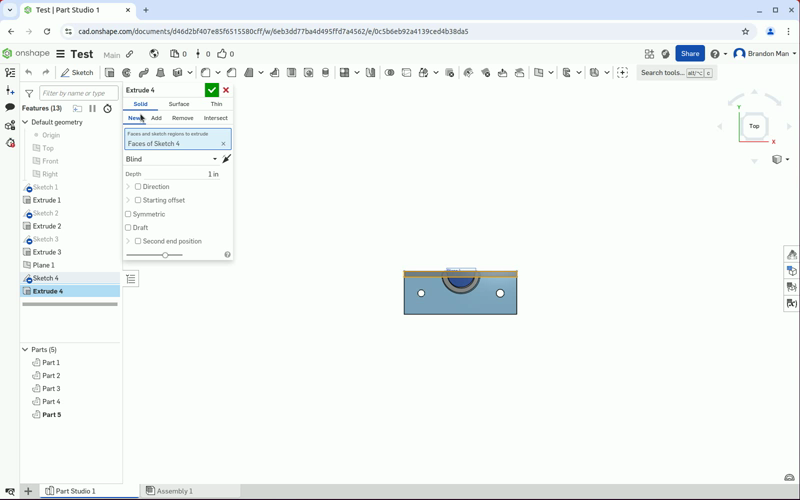
mouse_move(137, 120)
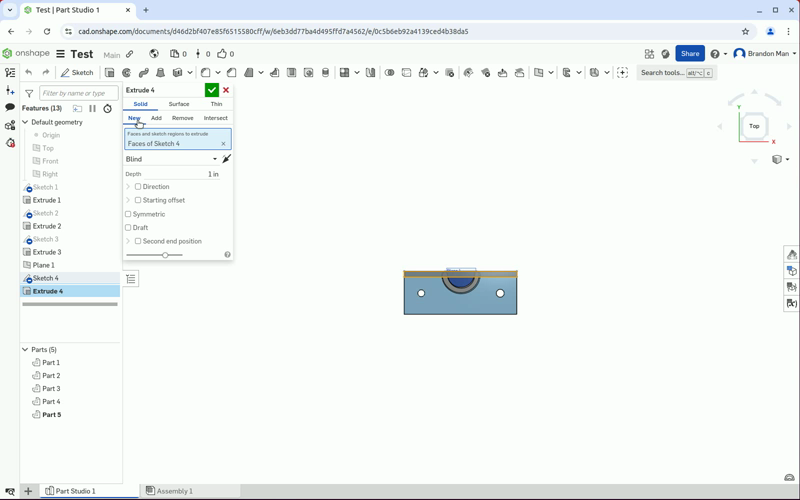
click(137, 120)
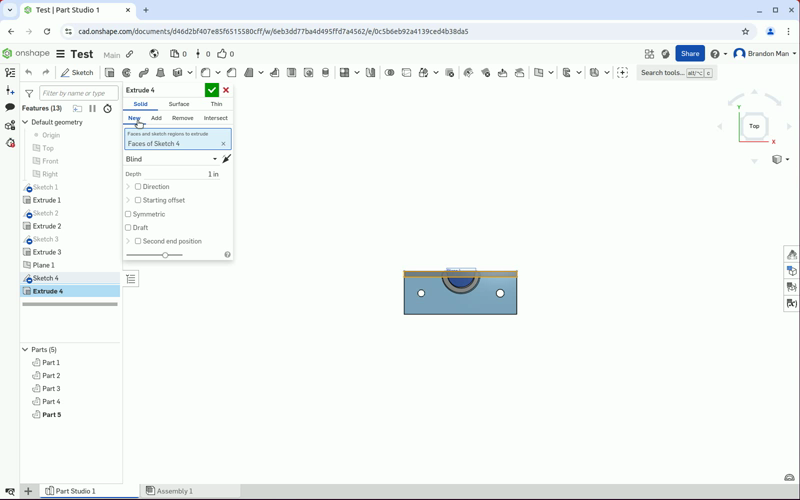
key(tab, 4)
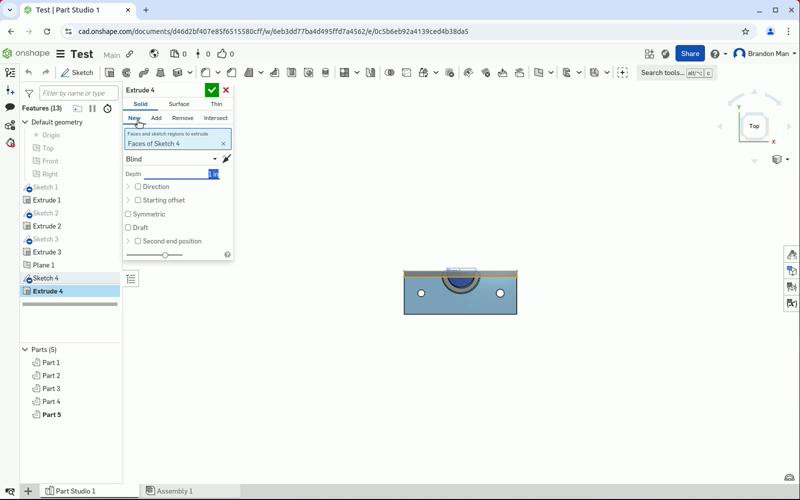
text(7.703)
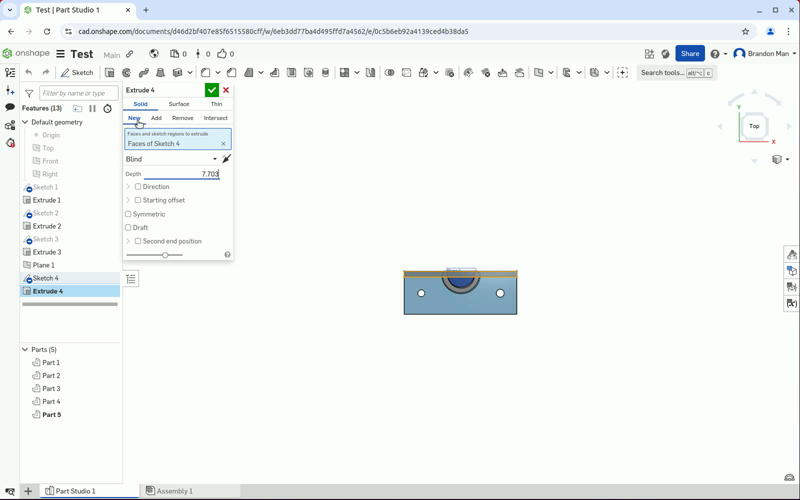
key(enter)
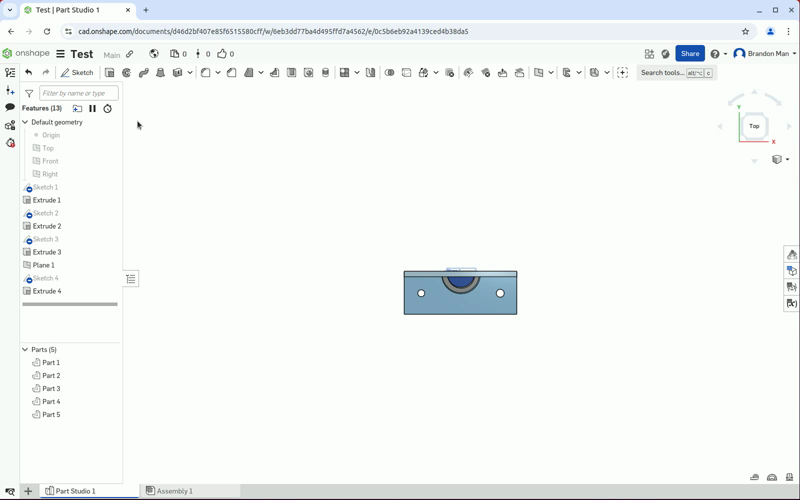
key(shift+h)
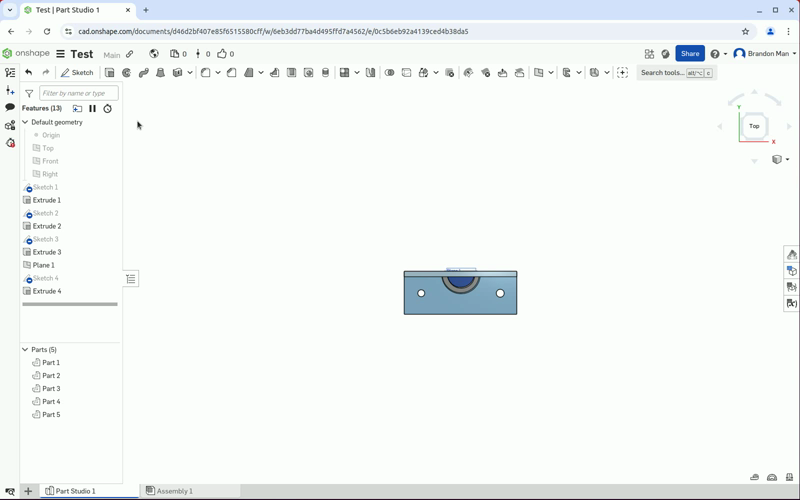
key(shift+h)
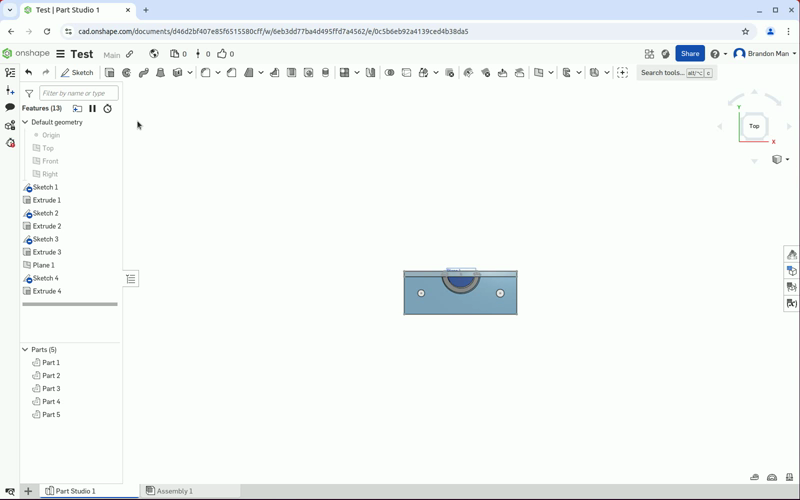
key(shift+7)
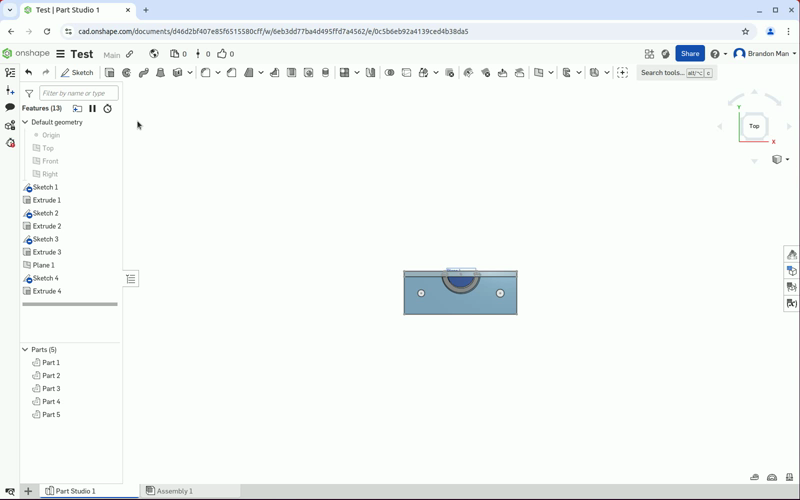
key(up, 3)
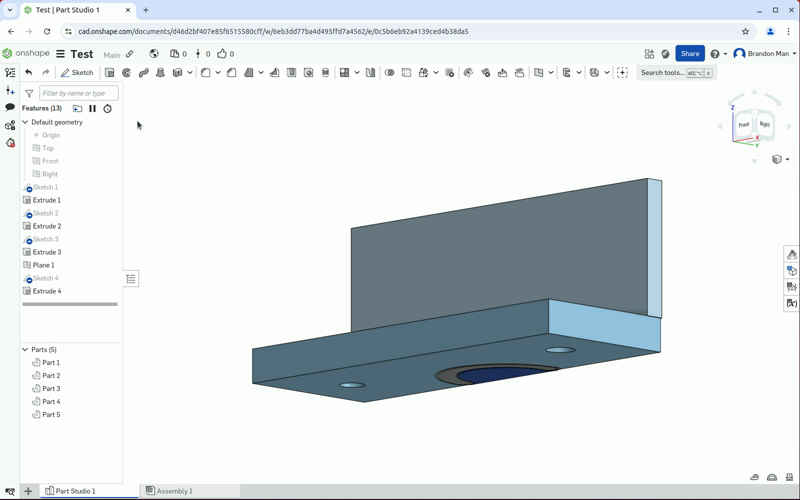
key(left, 3)
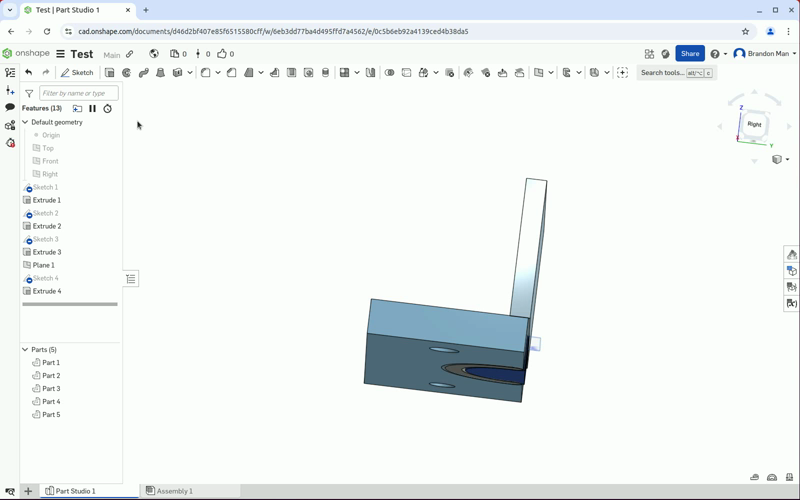
key(right, 3)
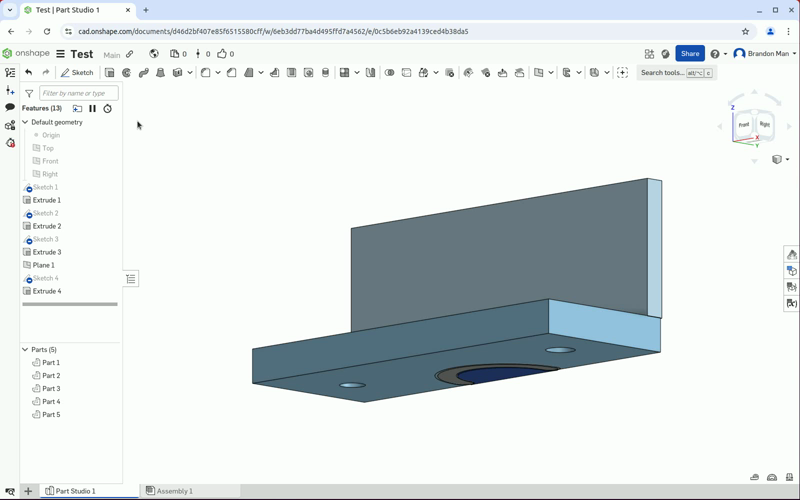
key(down, 3)
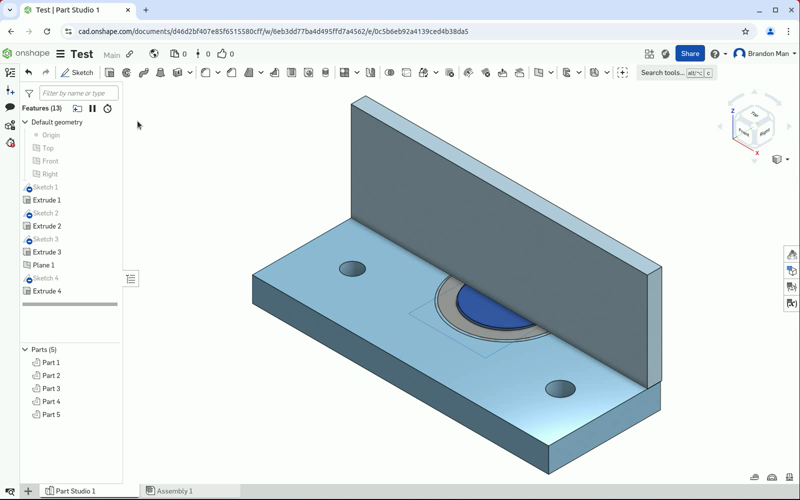
mouse_move(73, 189)
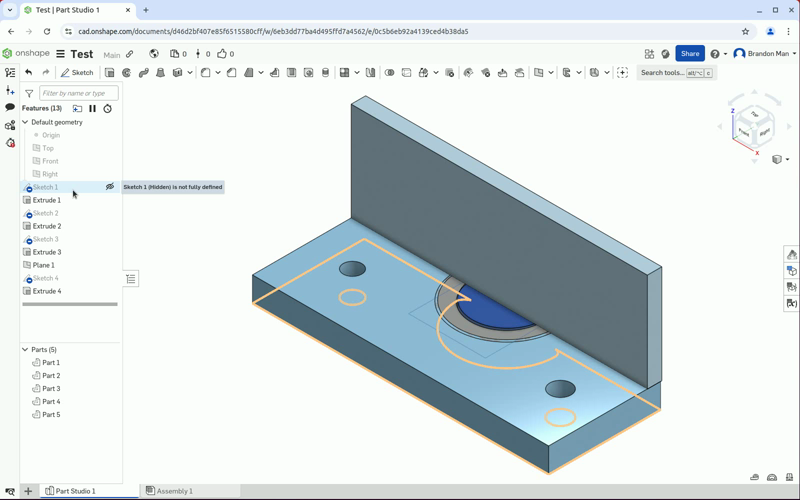
click(73, 189)